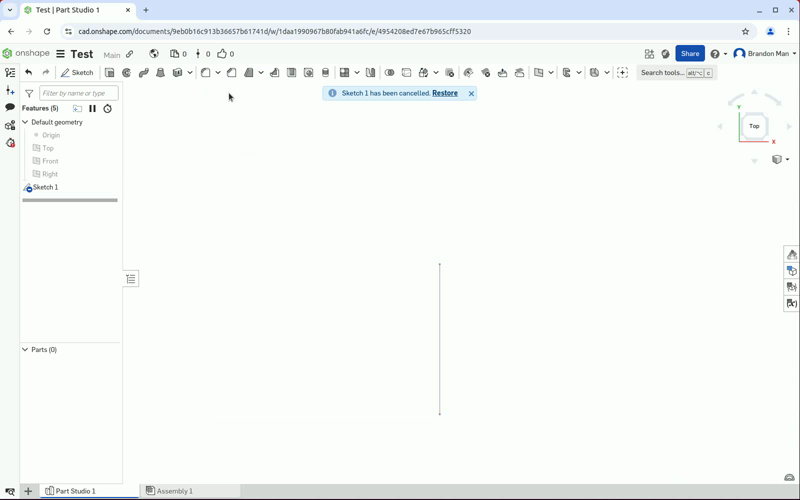
key(shift+h)
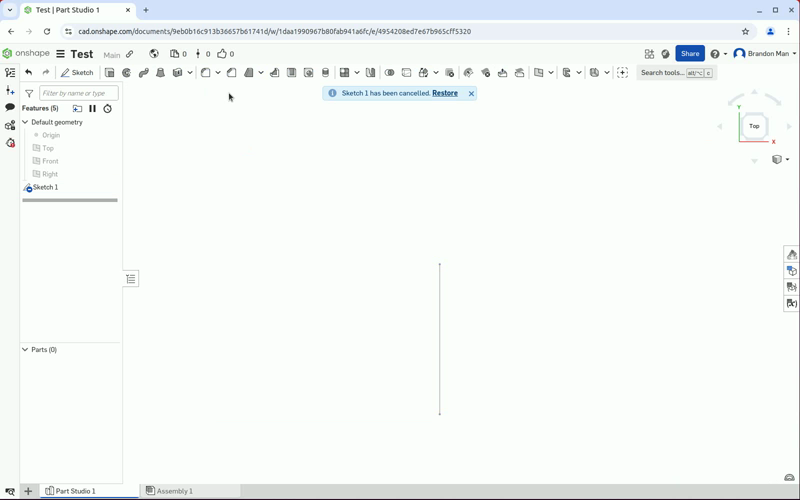
key(shift+s)
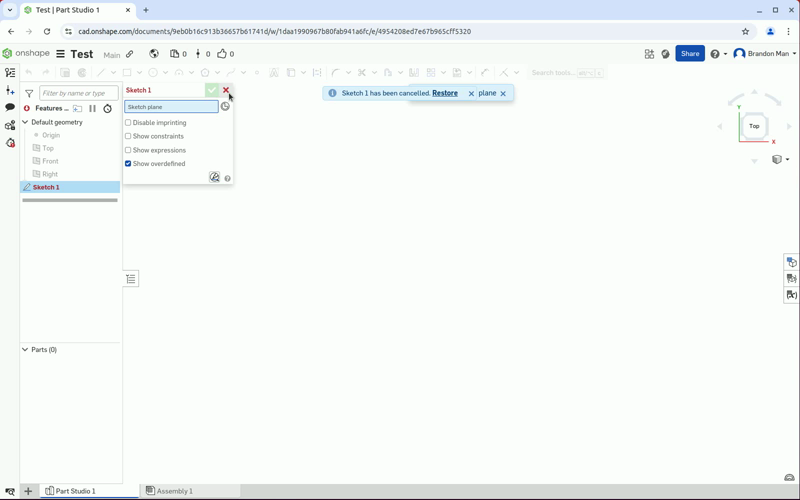
mouse_move(73, 150)
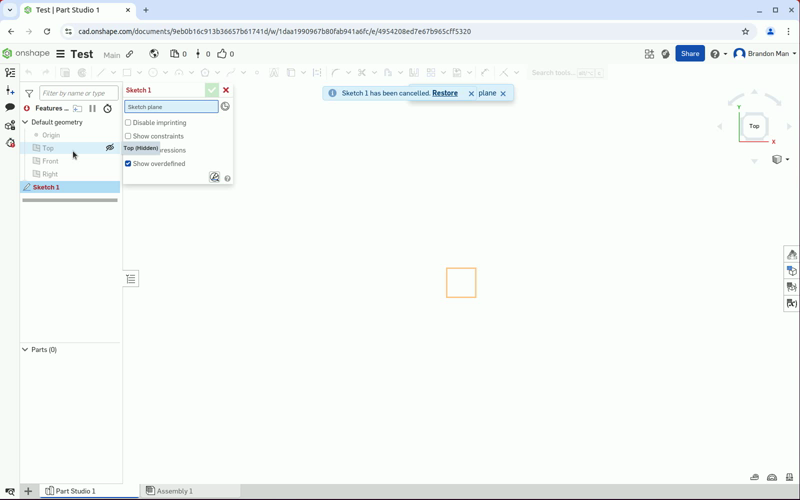
click(73, 150)
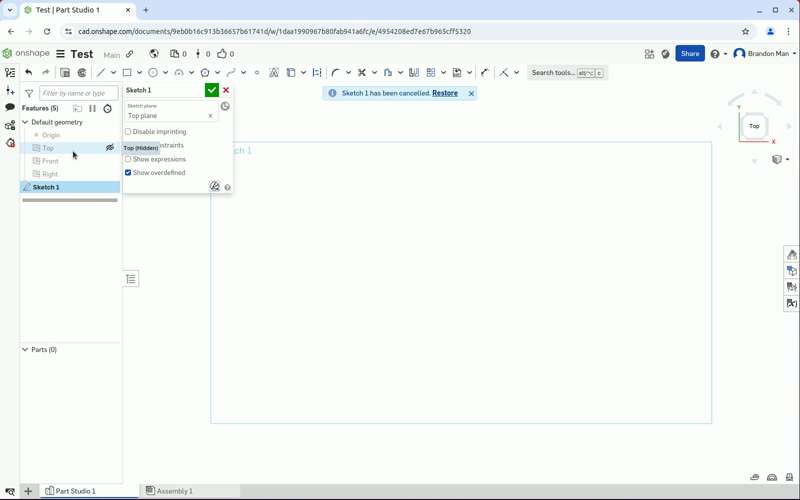
mouse_move(73, 352)
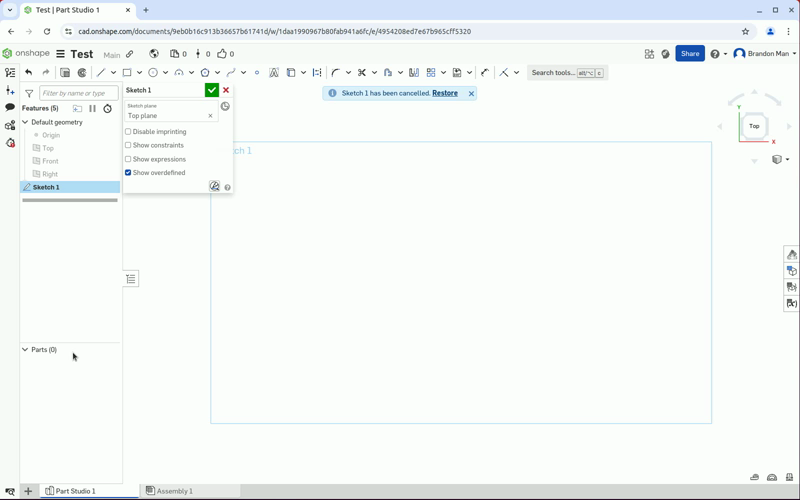
key(y)
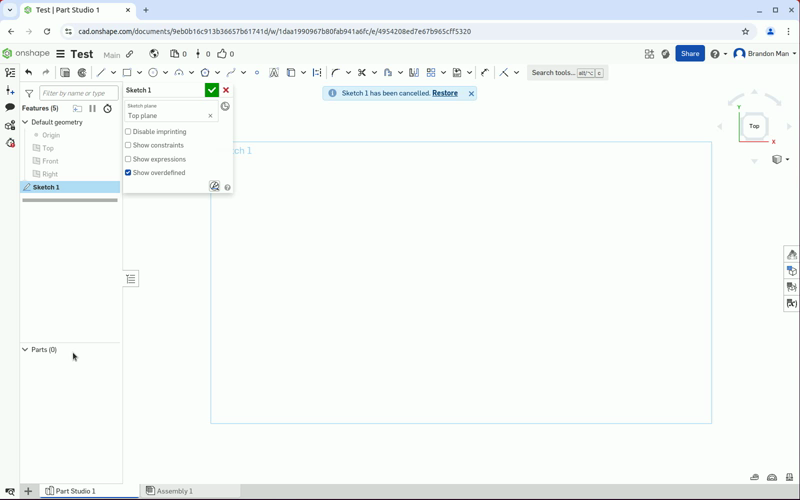
key(c)
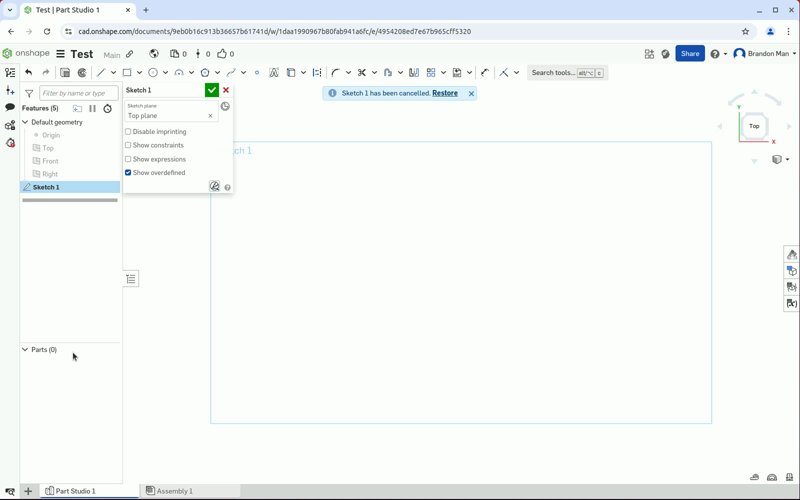
key_down(shift)
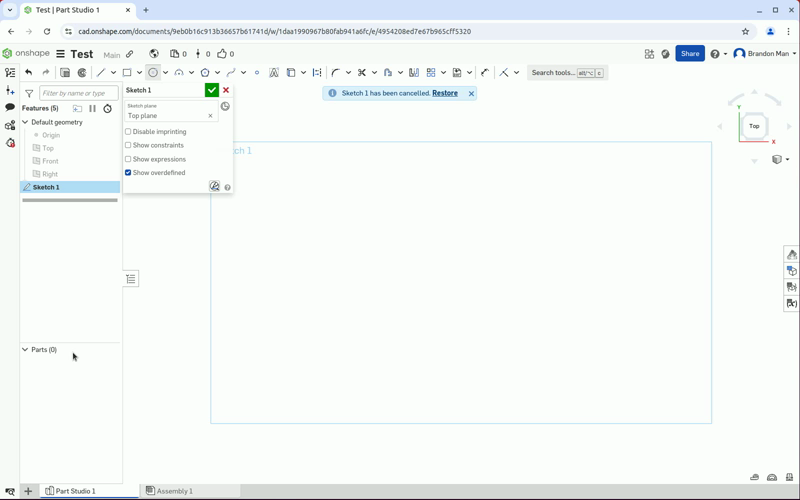
mouse_move(460, 212)
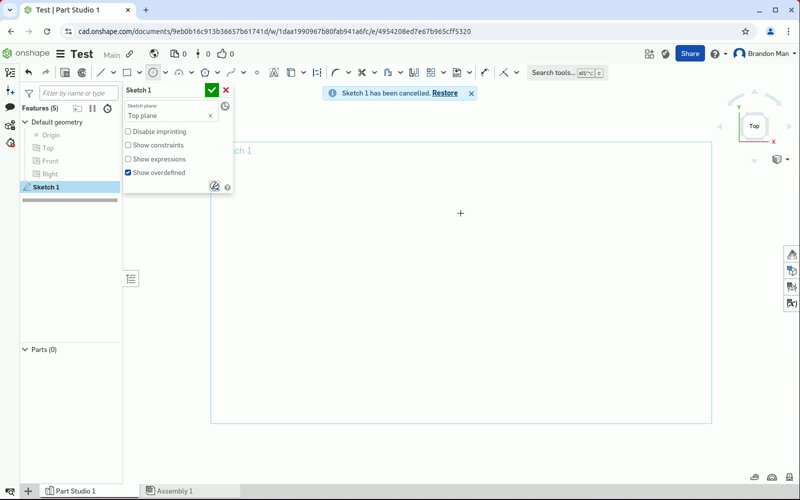
click(460, 212)
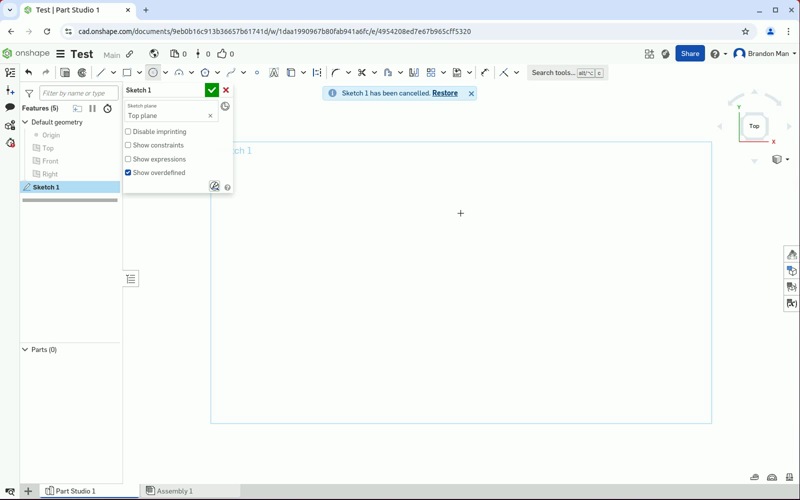
key_up(shift)
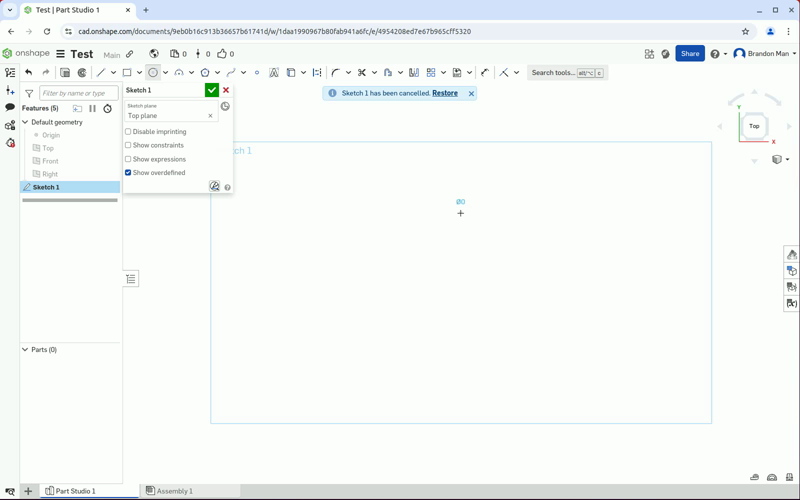
mouse_move(495, 212)
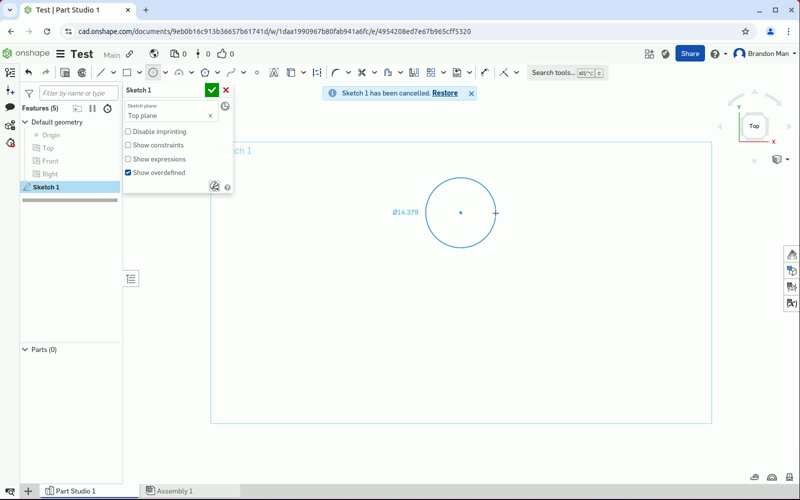
click(495, 212)
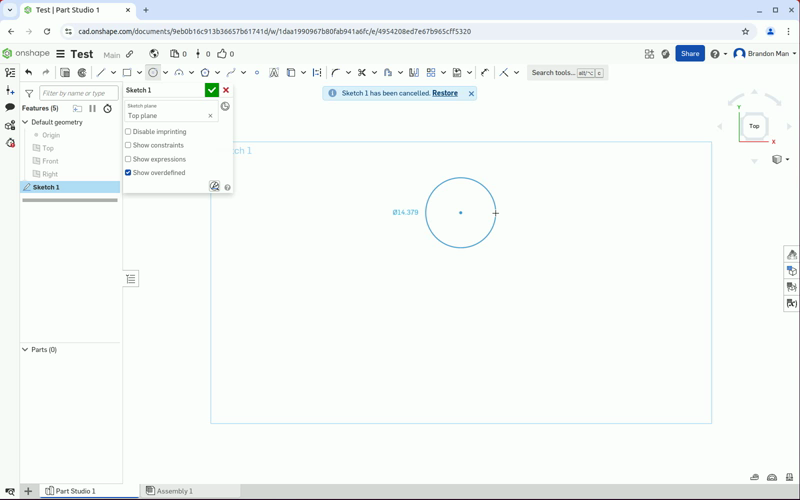
key(esc)
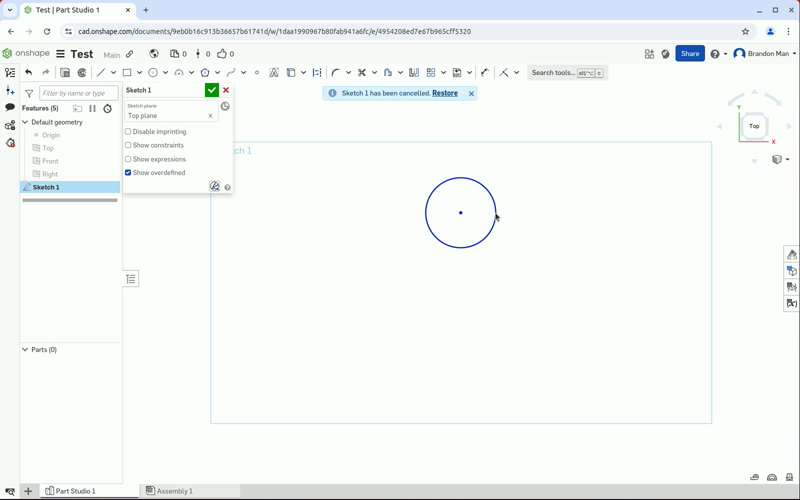
key(c)
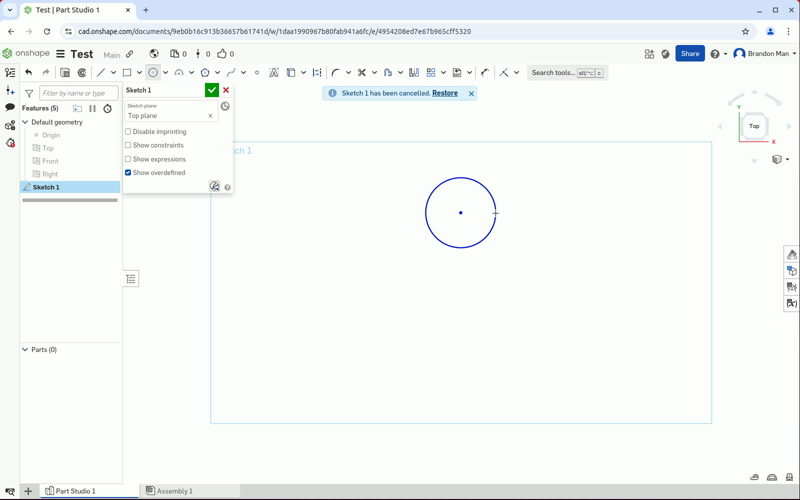
key_down(shift)
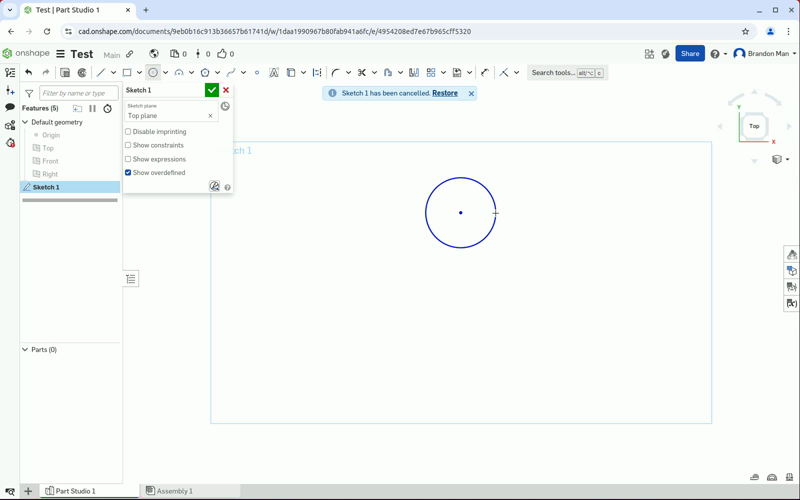
mouse_move(460, 212)
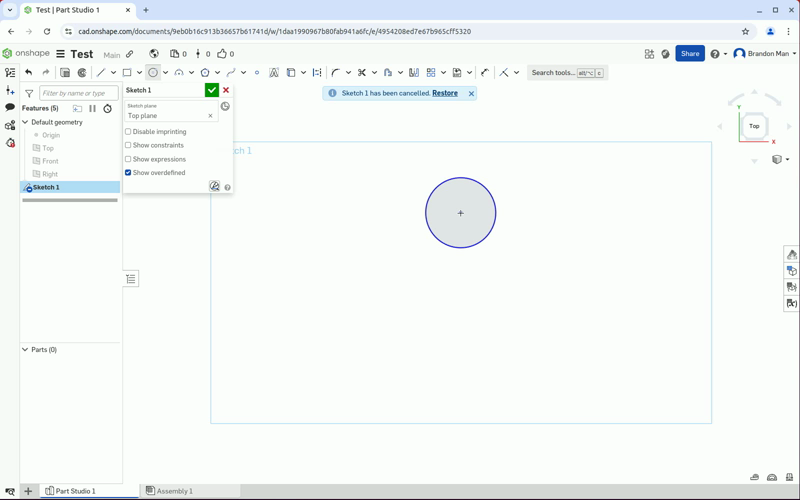
click(460, 212)
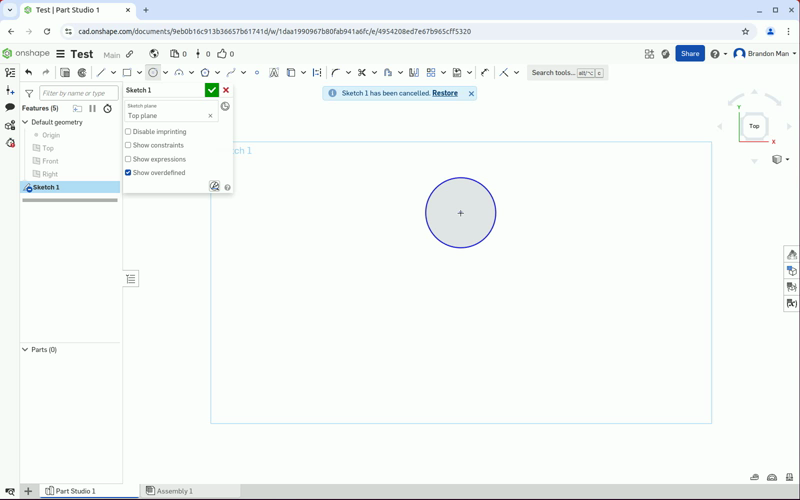
key_up(shift)
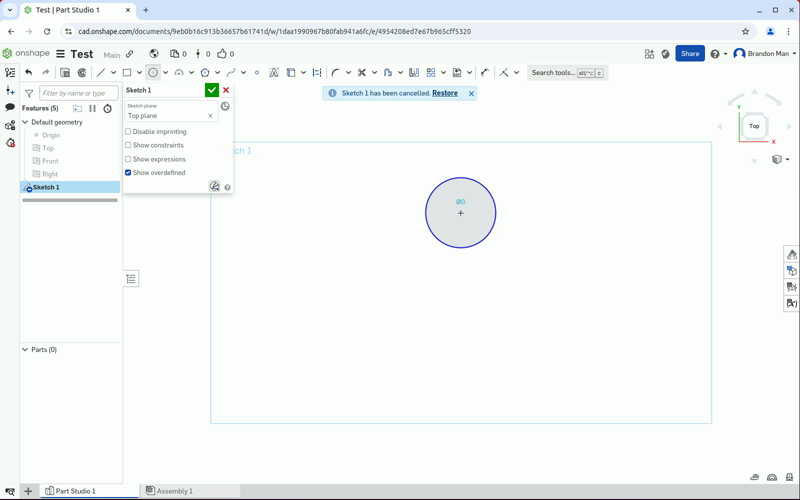
mouse_move(487, 212)
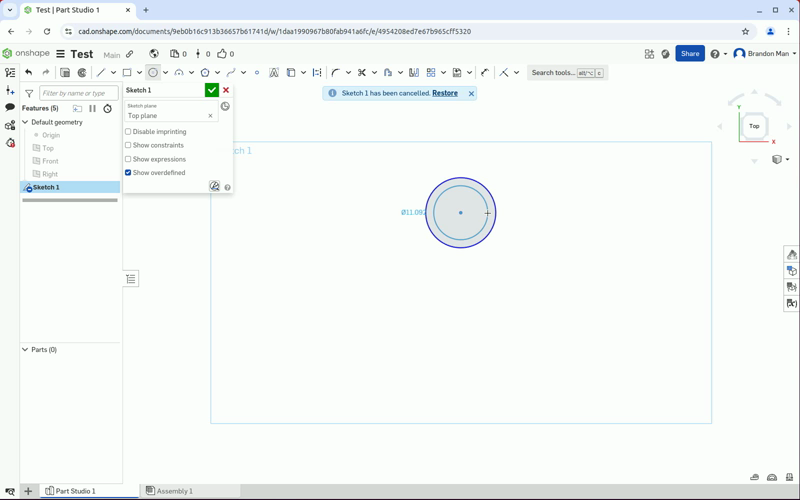
click(487, 212)
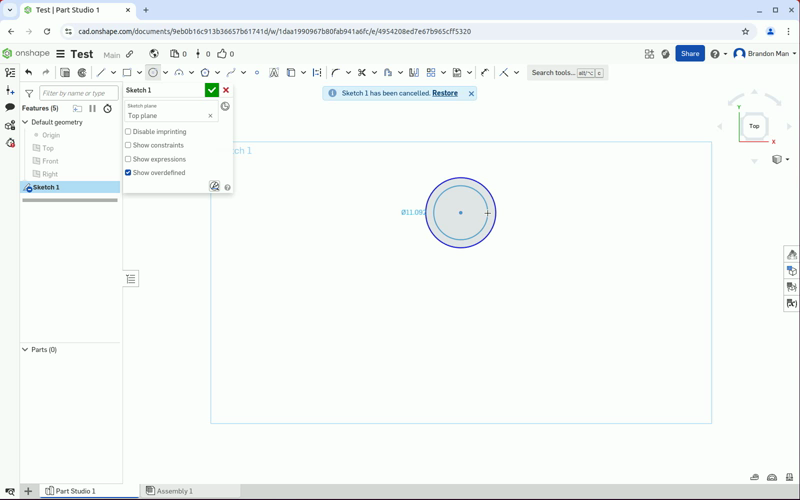
key(esc)
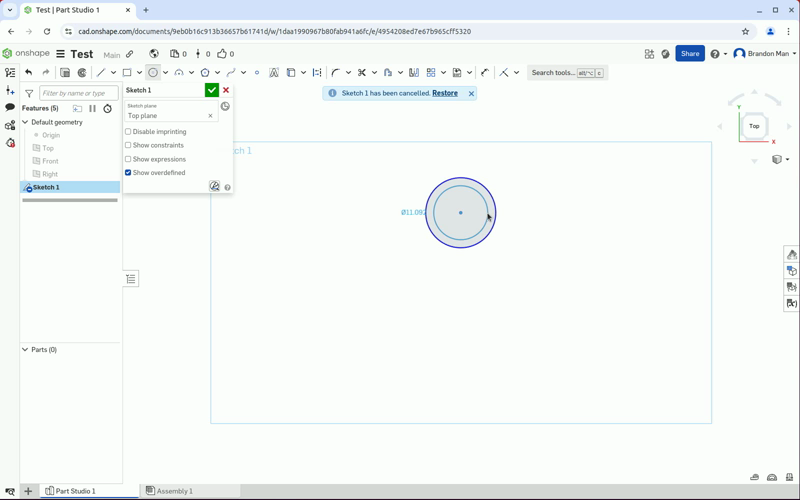
mouse_move(489, 200)
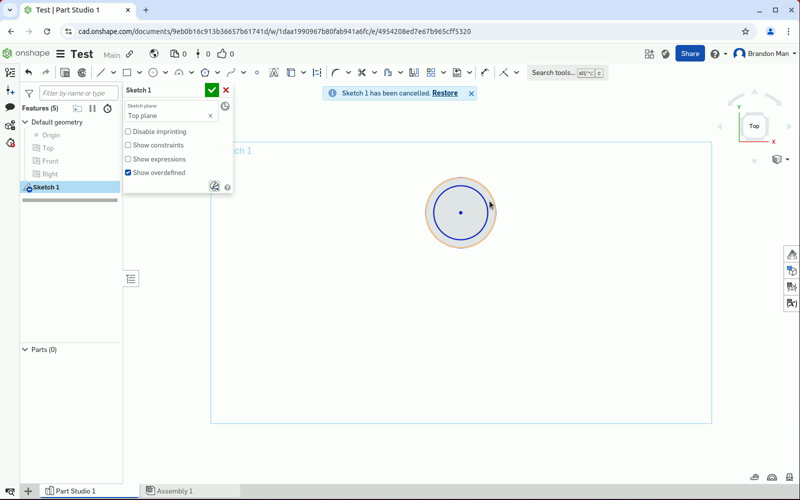
scroll(6)
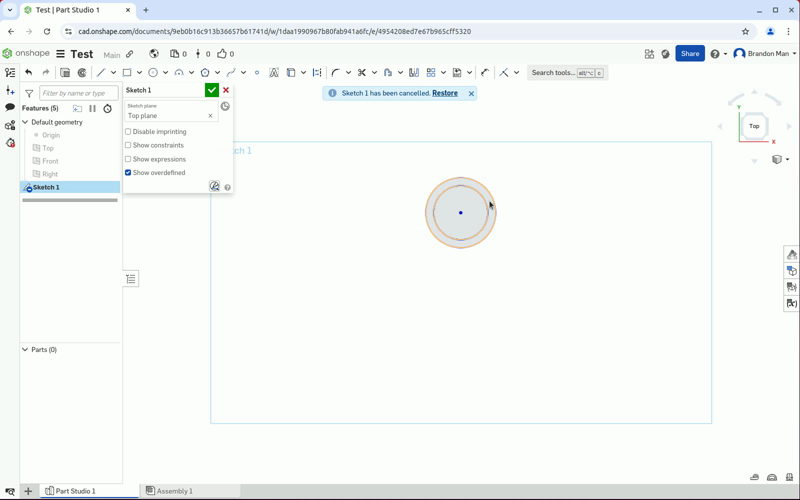
scroll(6)
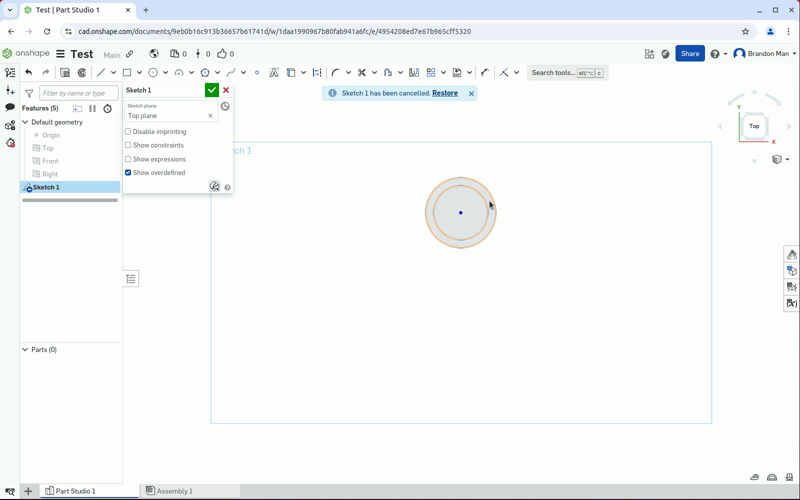
scroll(6)
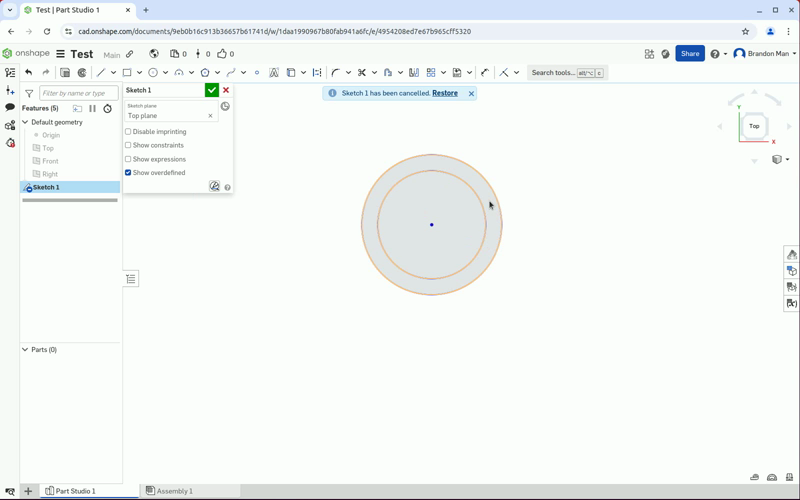
scroll(6)
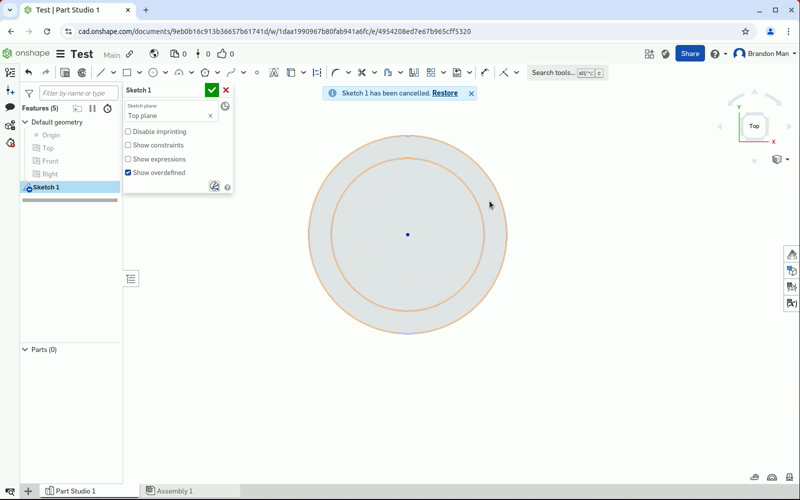
scroll(6)
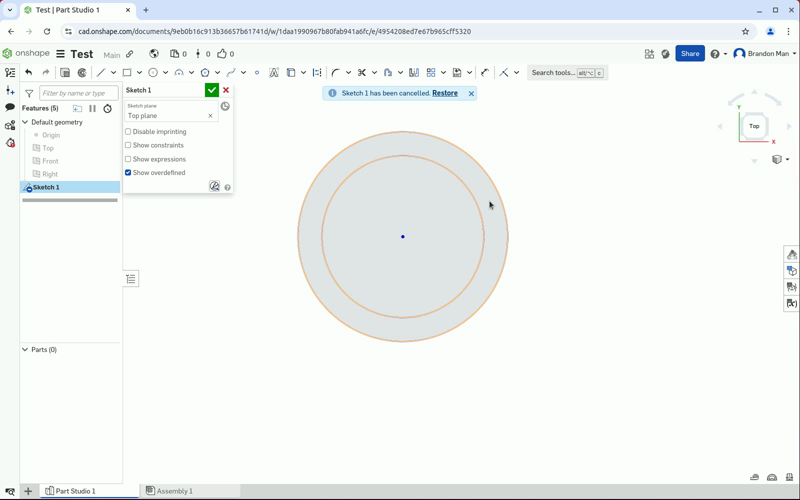
scroll(6)
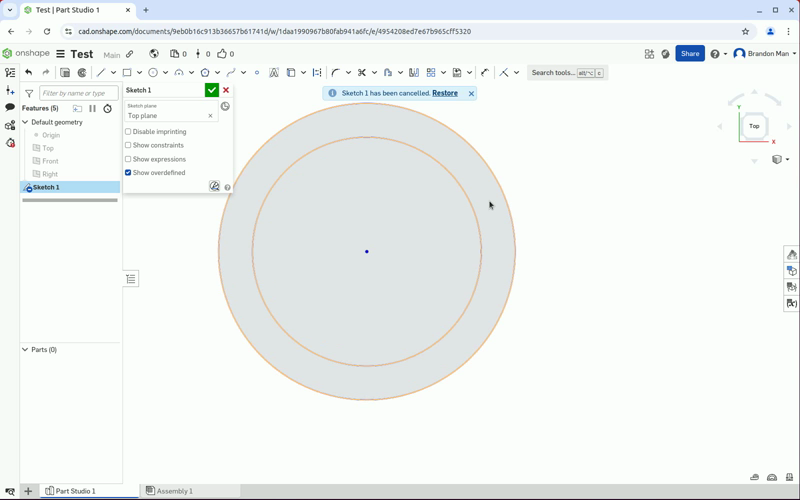
scroll(6)
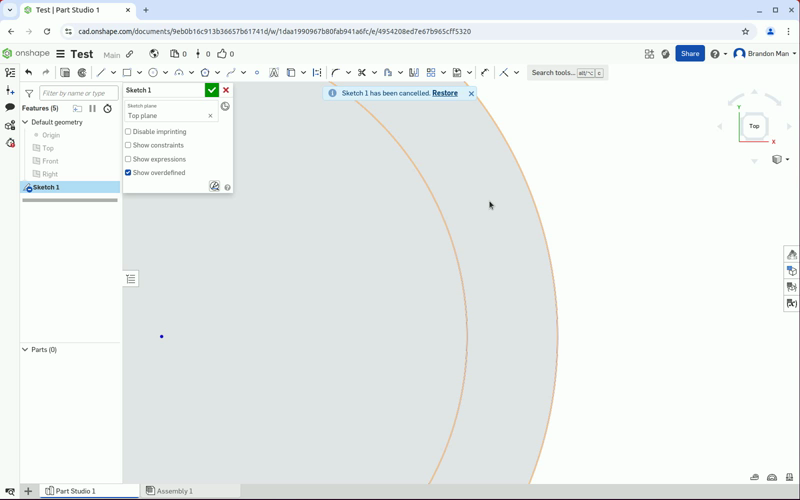
click(489, 200)
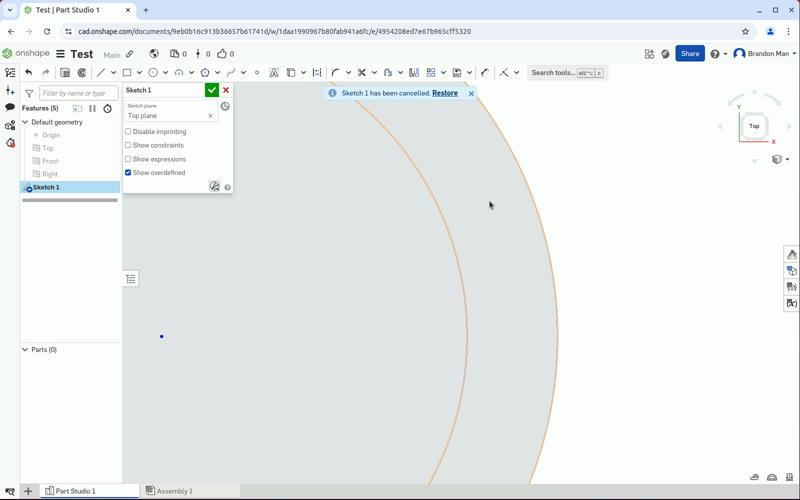
scroll(-6)
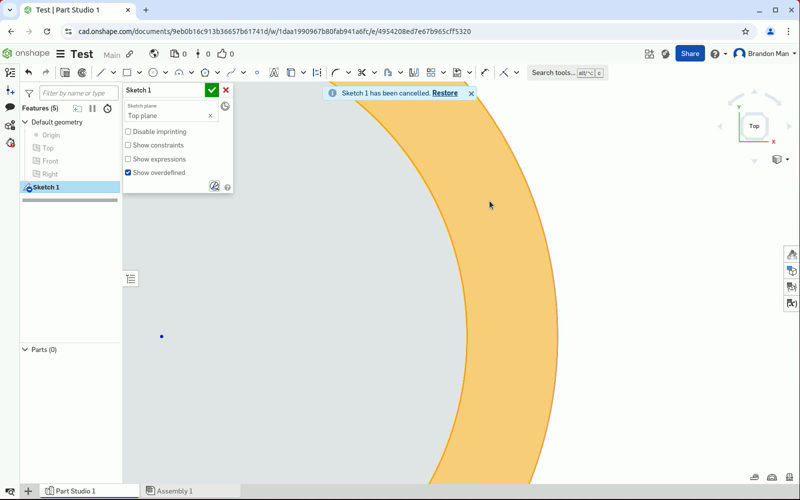
scroll(-6)
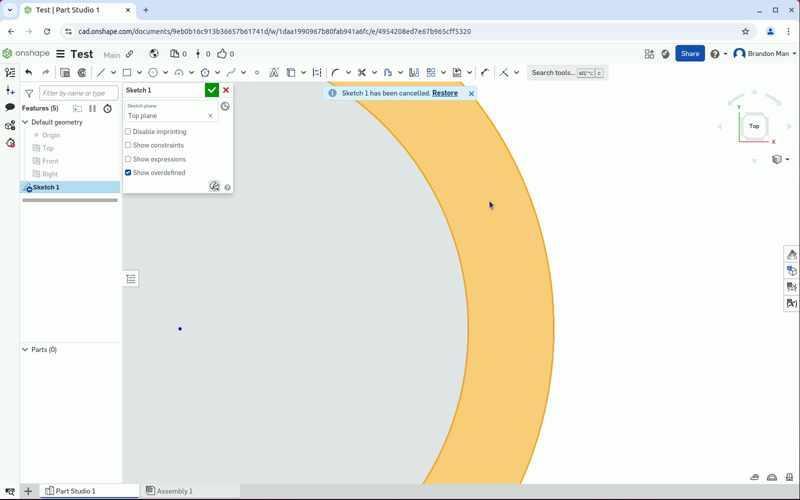
scroll(-6)
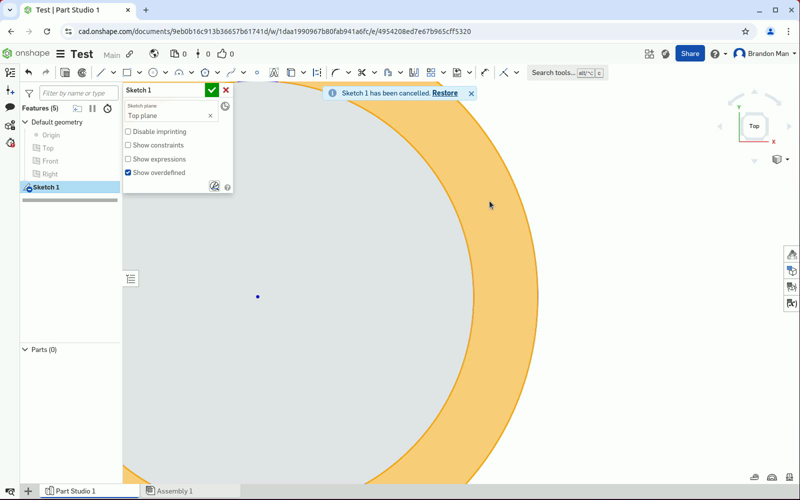
scroll(-6)
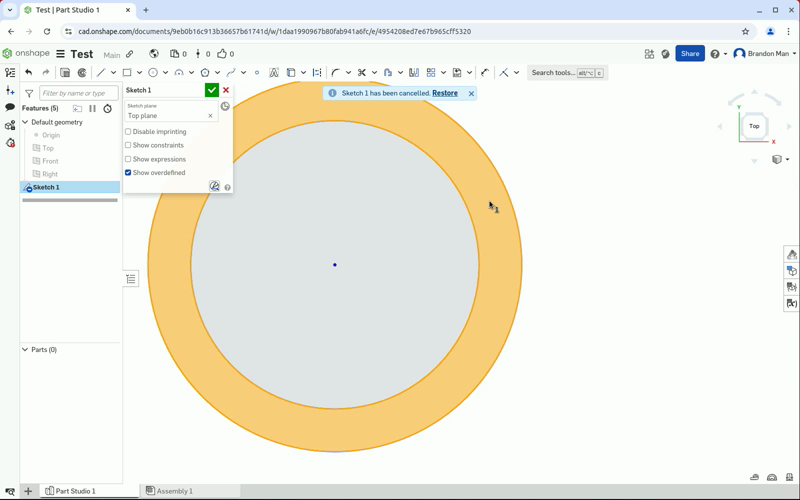
scroll(-6)
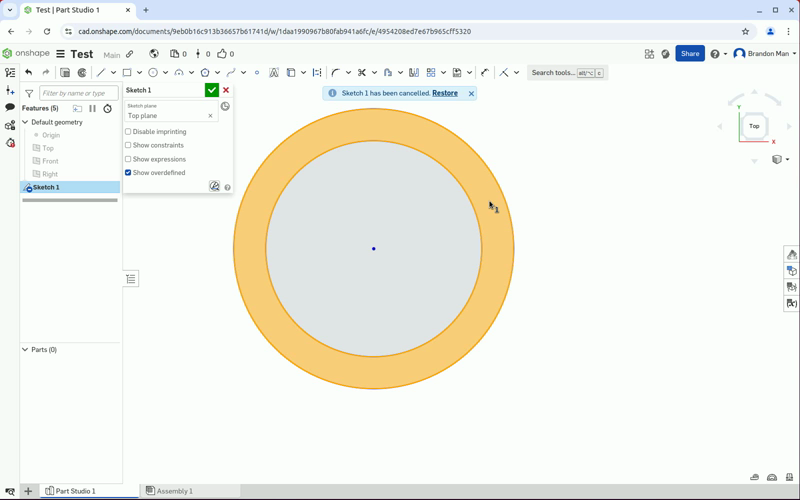
scroll(-6)
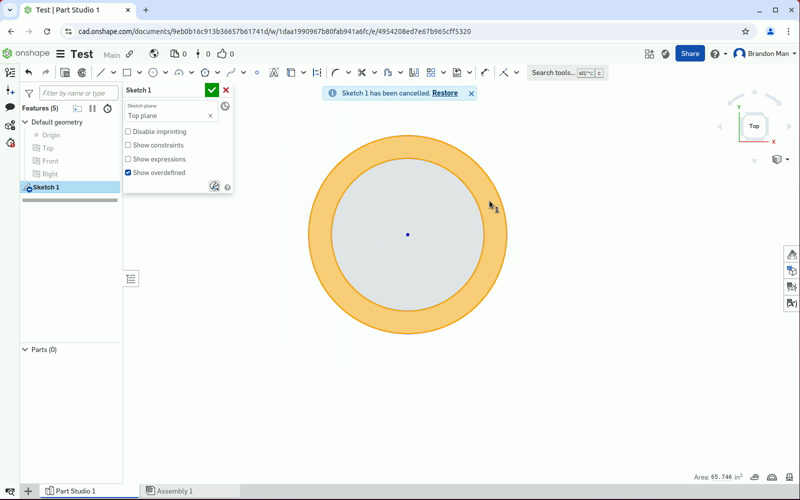
scroll(-6)
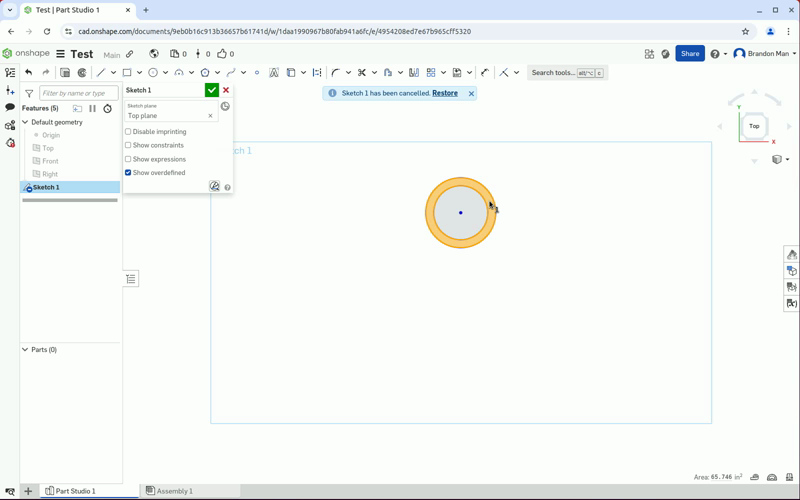
mouse_move(73, 352)
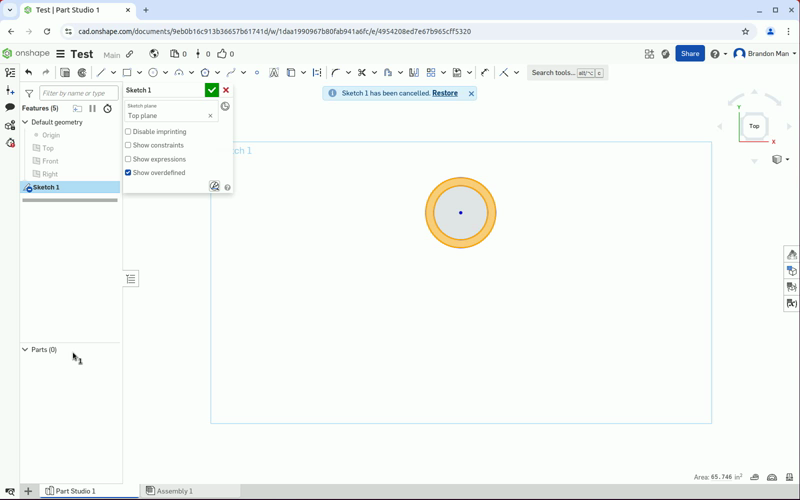
key(shift+y)
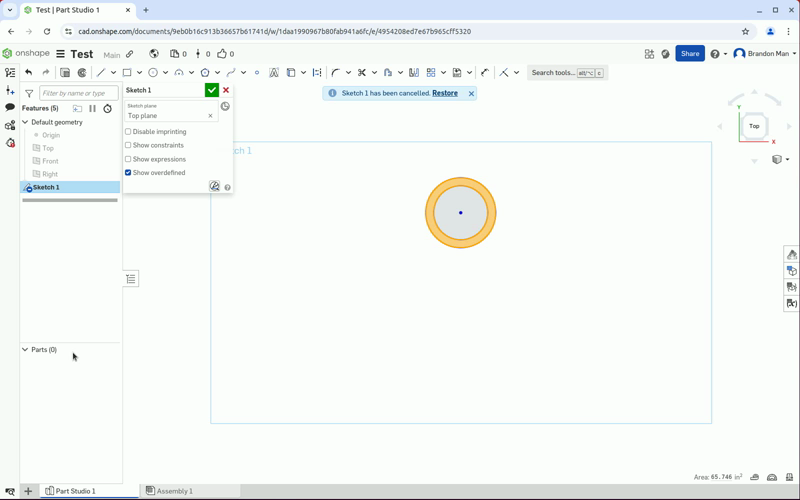
key(shift+e)
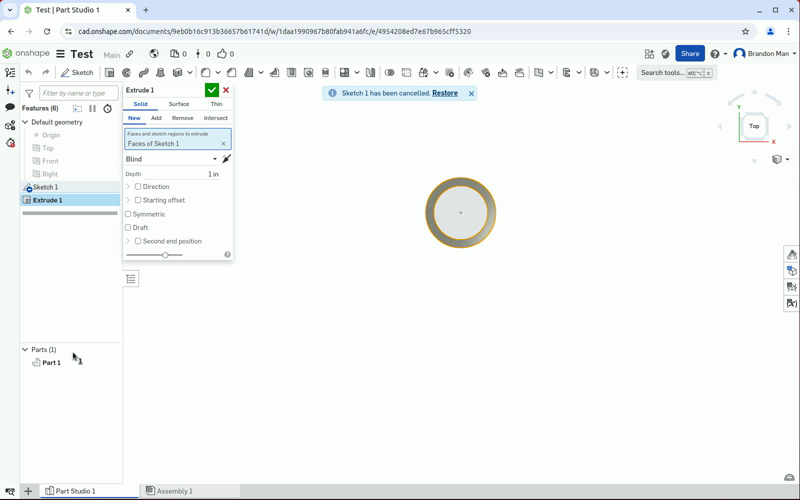
mouse_move(143, 106)
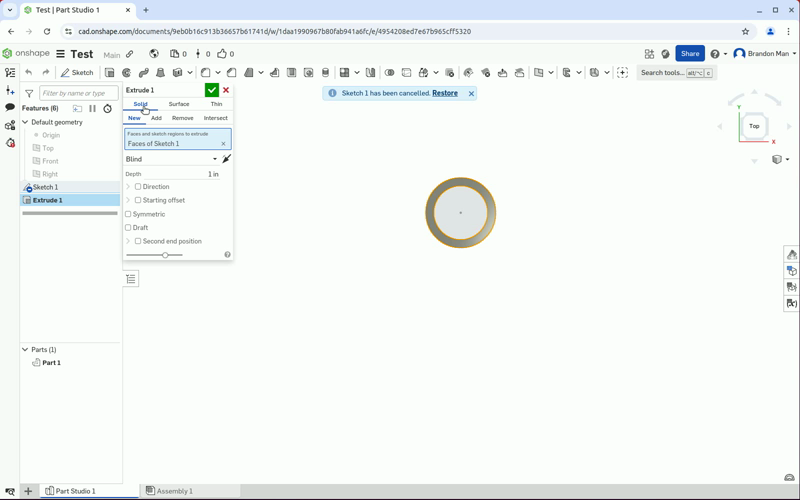
click(143, 106)
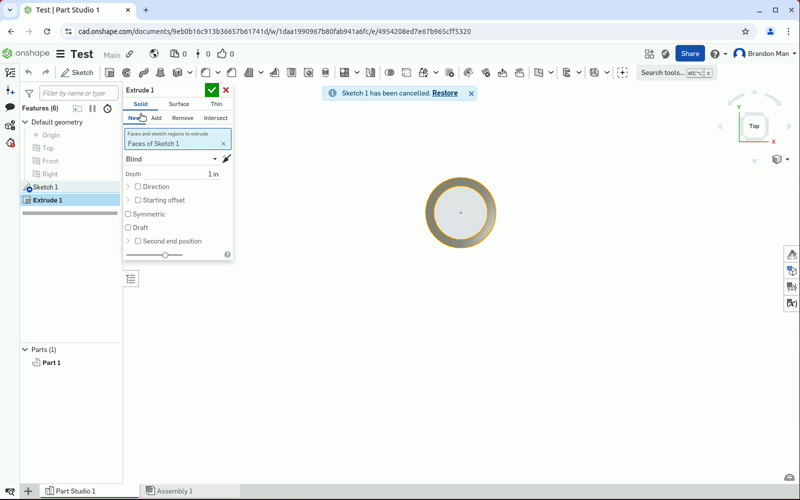
mouse_move(137, 120)
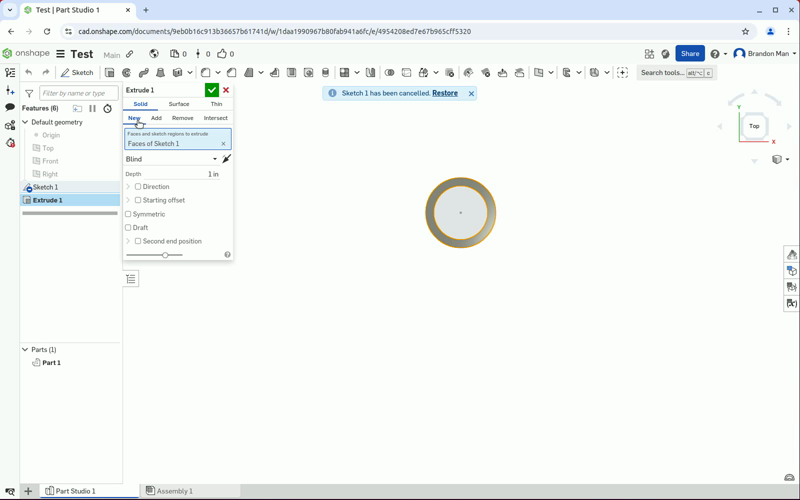
click(137, 120)
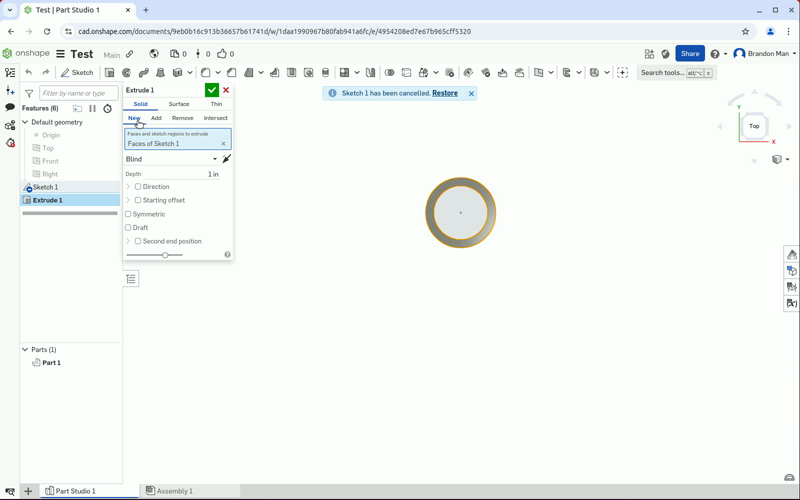
key(tab, 4)
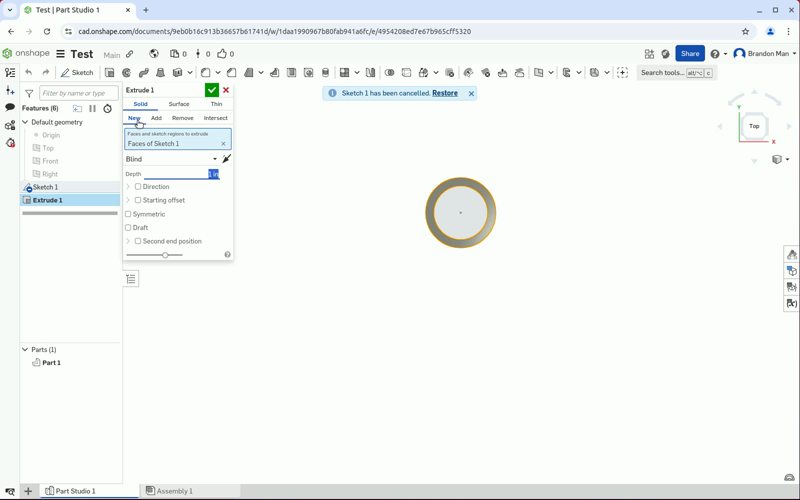
text(6.499)
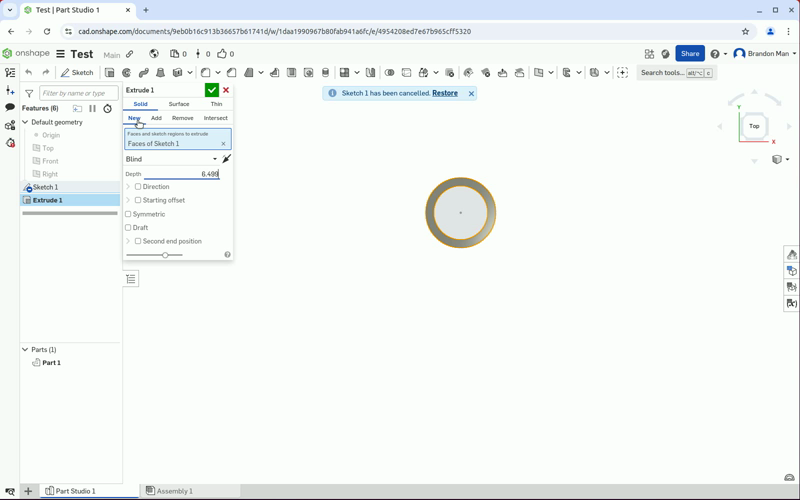
key(enter)
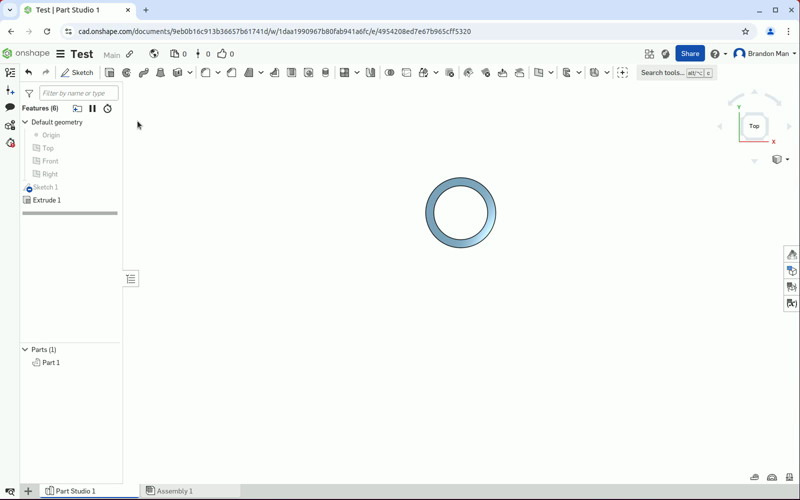
key(shift+h)
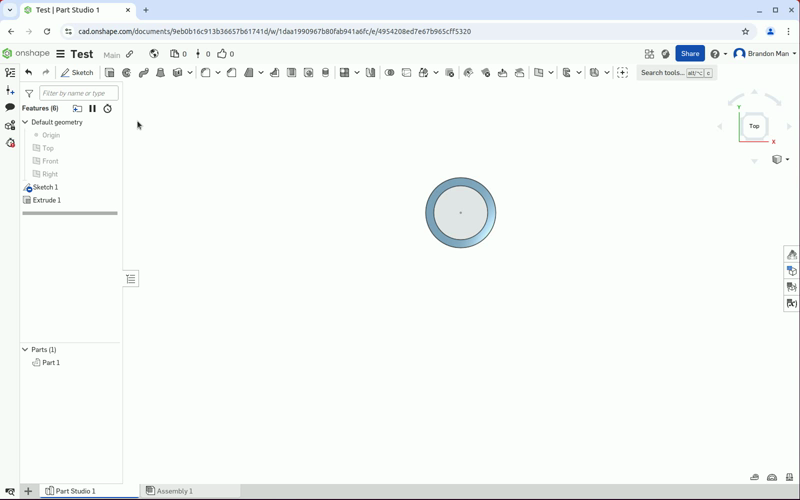
key(shift+h)
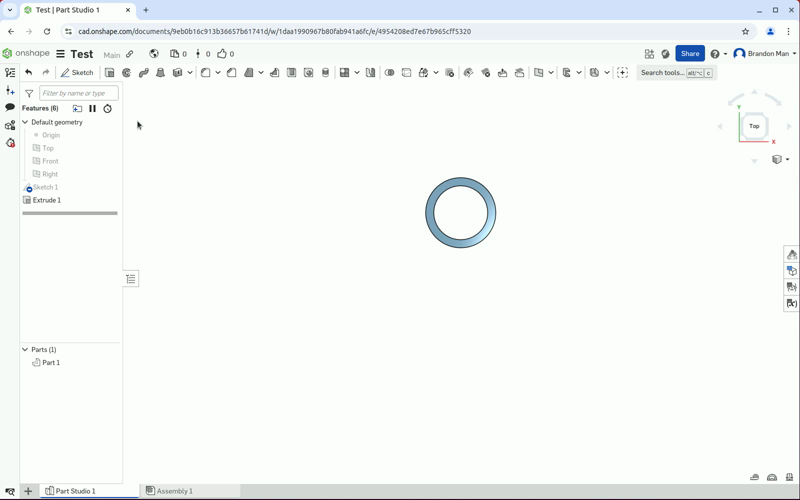
mouse_move(73, 189)
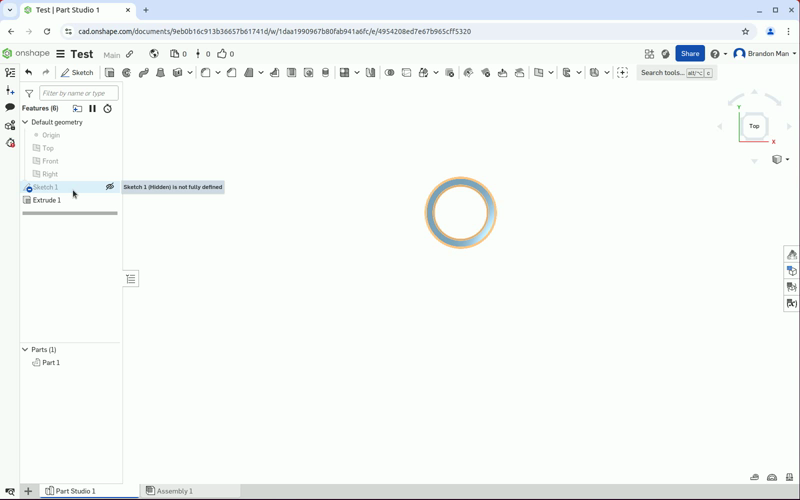
click(73, 189)
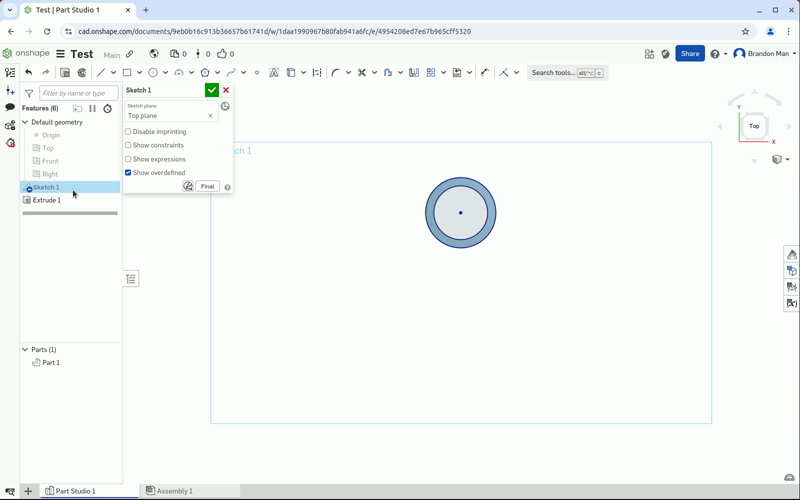
mouse_move(229, 92)
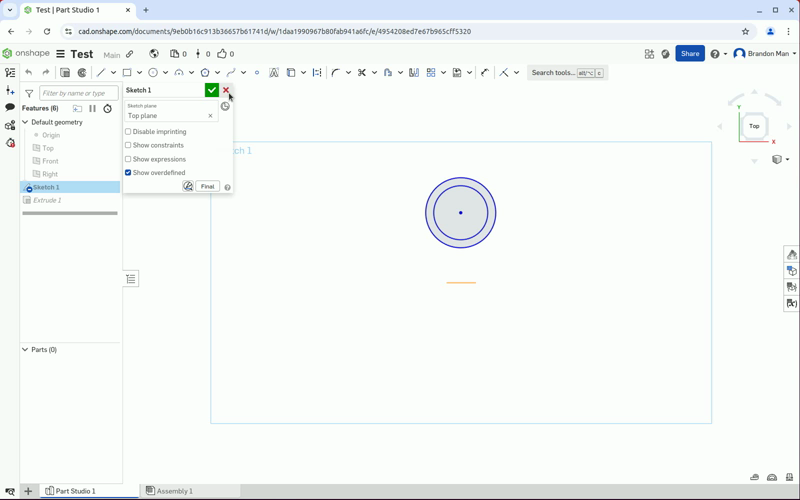
click(229, 92)
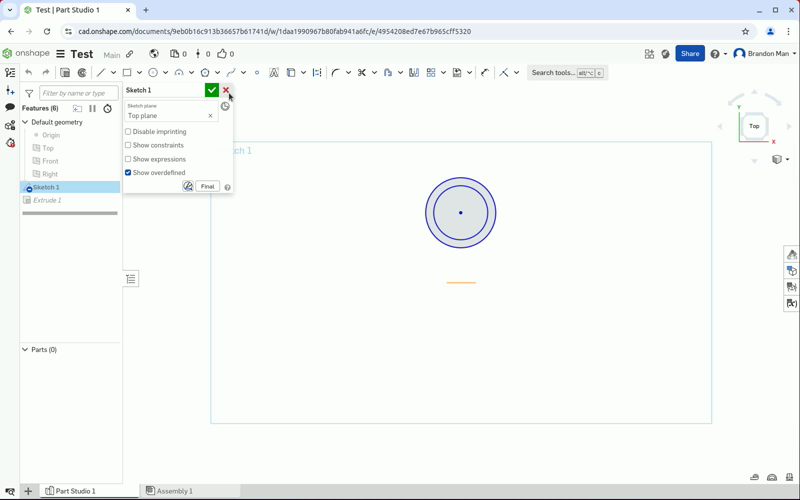
key(shift+s)
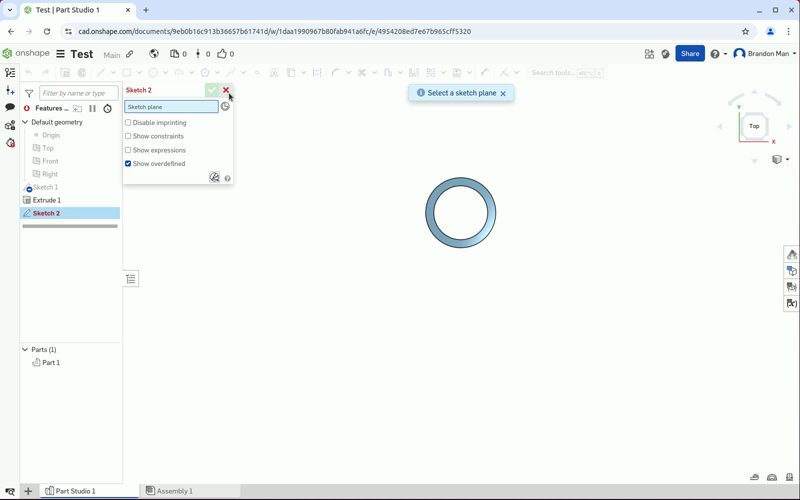
mouse_move(73, 150)
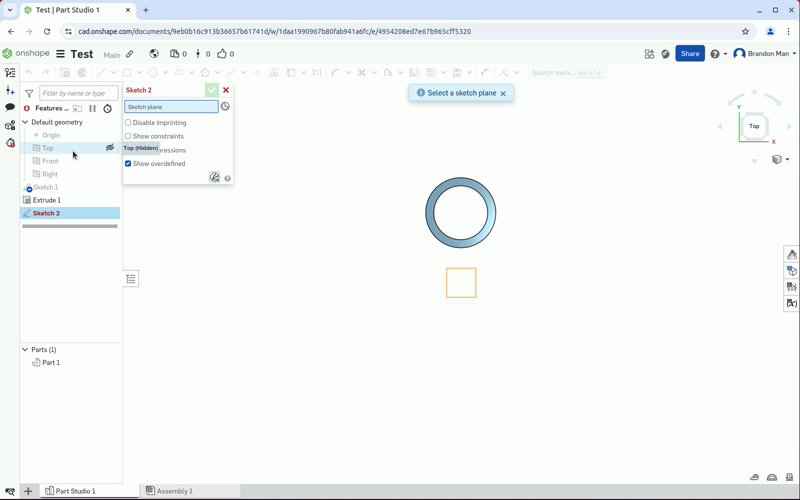
click(73, 150)
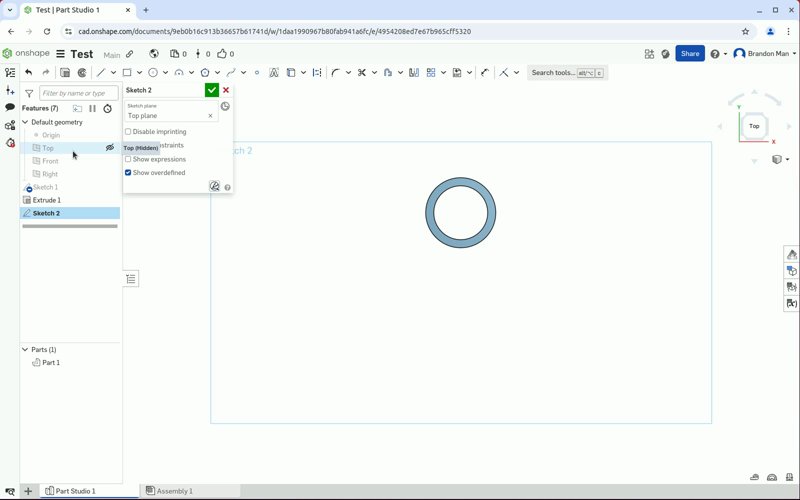
mouse_move(73, 352)
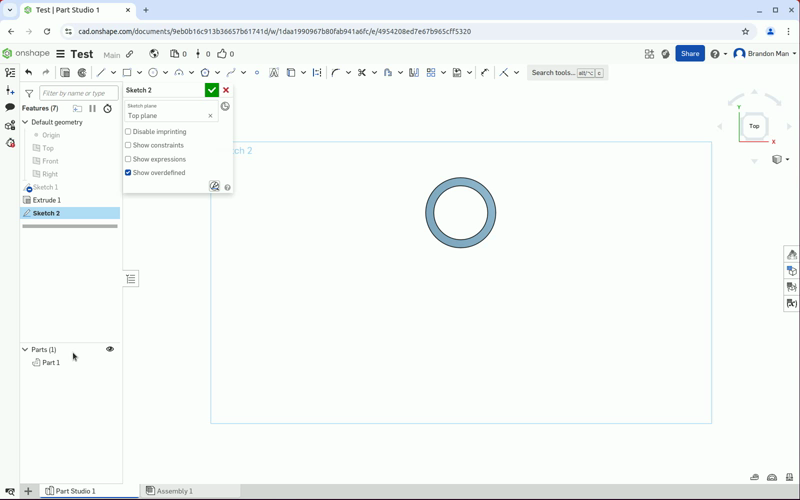
key(y)
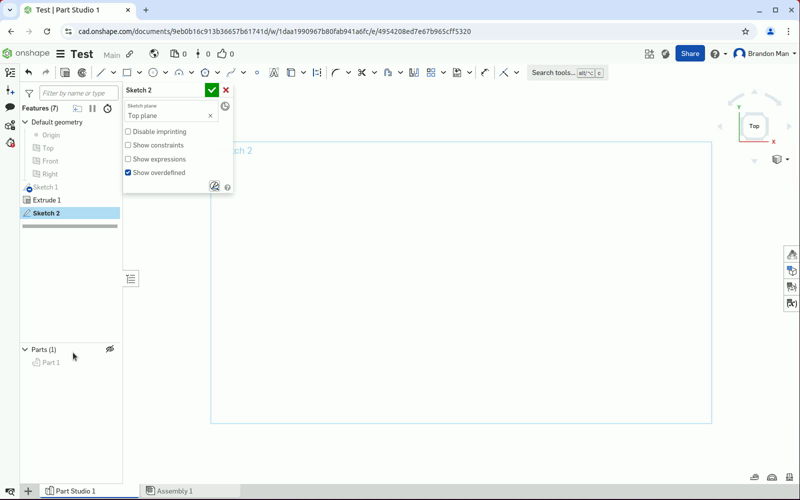
key(a)
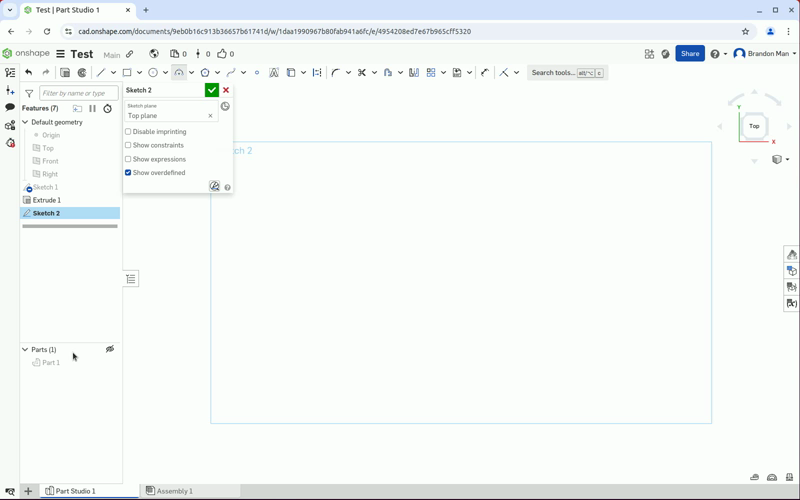
key_down(shift)
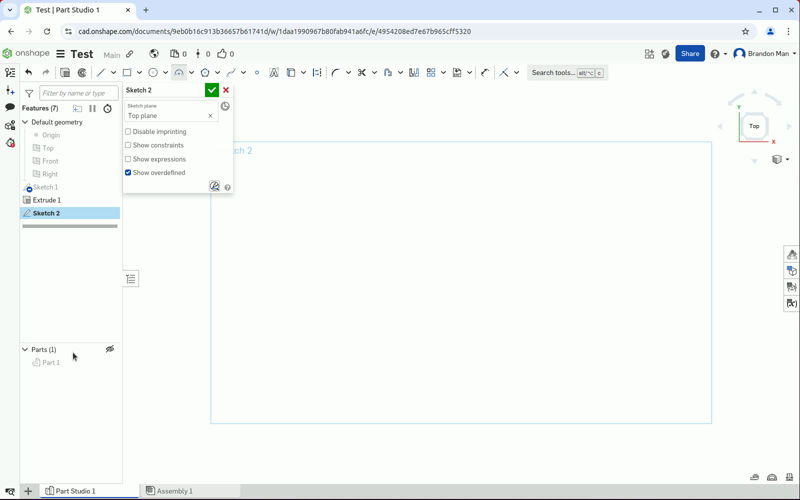
mouse_move(409, 309)
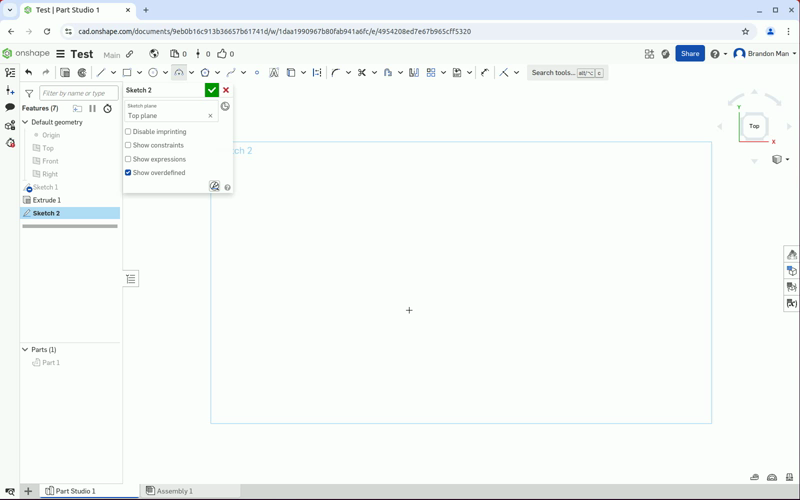
click(409, 309)
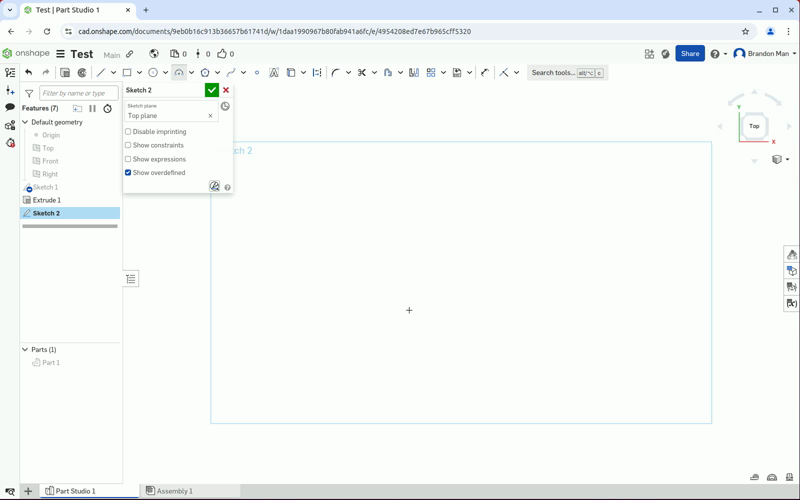
key_up(shift)
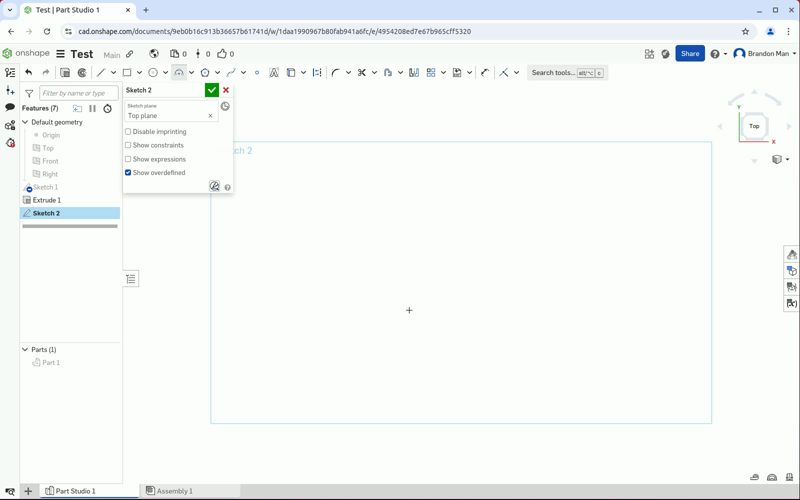
key_down(shift)
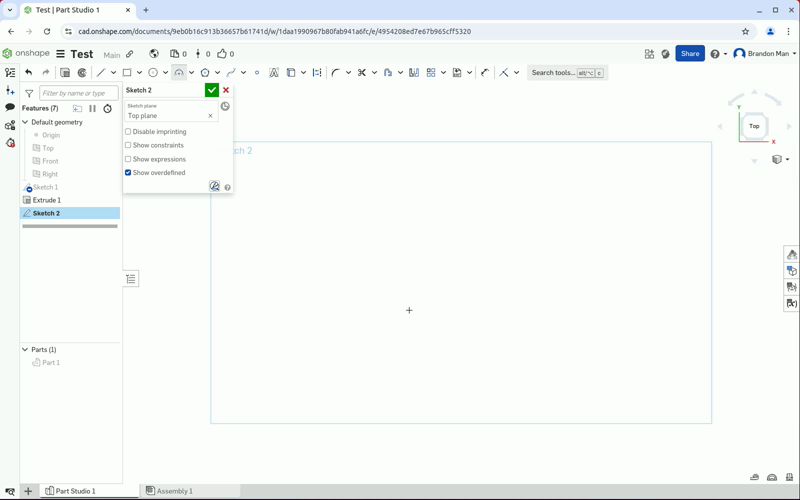
mouse_move(434, 326)
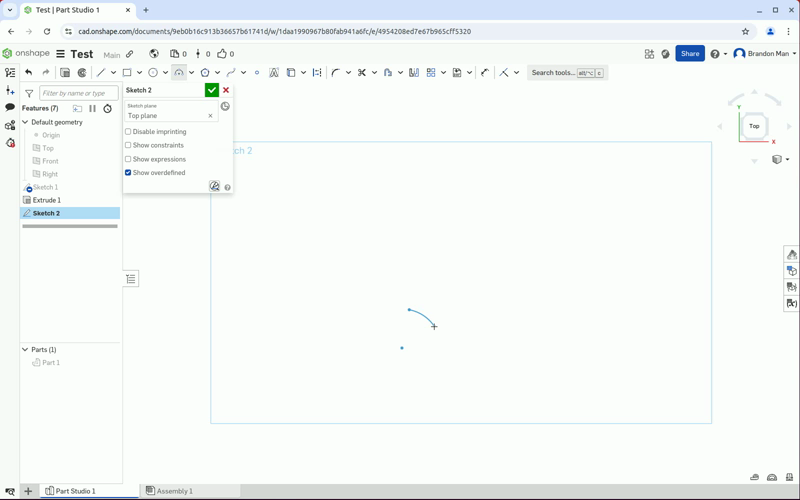
click(434, 326)
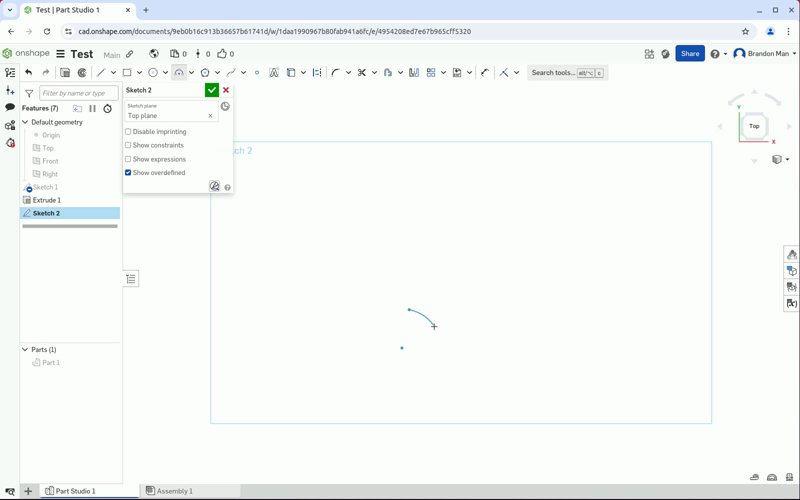
mouse_move(425, 312)
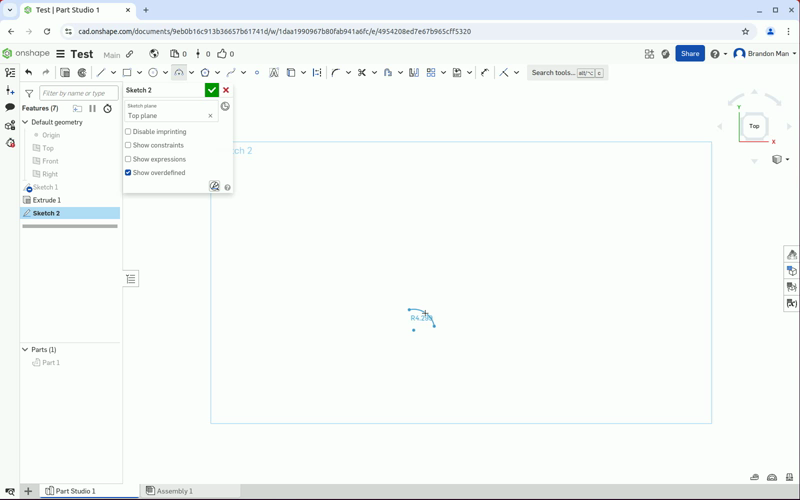
click(425, 312)
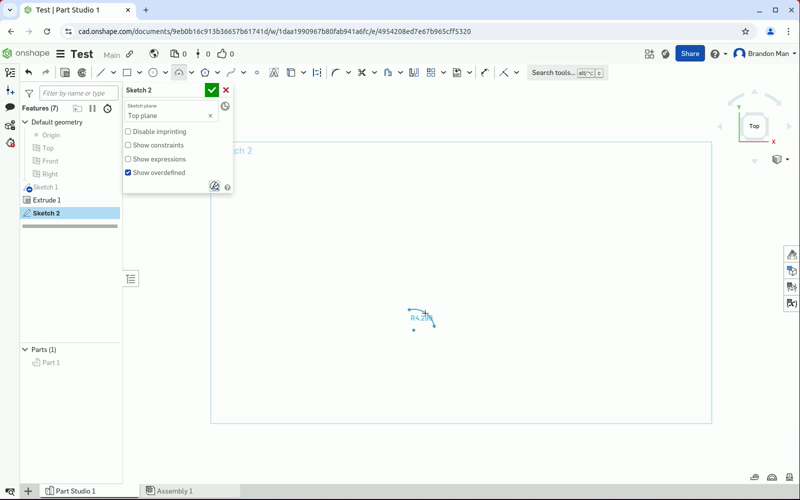
key_up(shift)
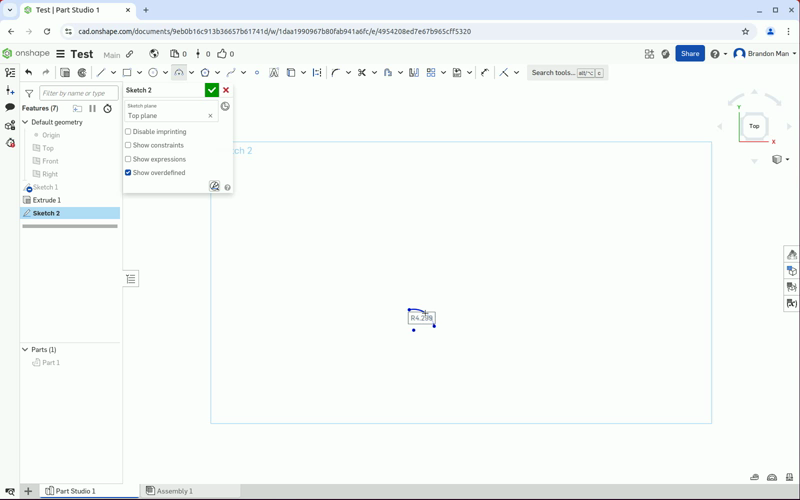
mouse_move(434, 326)
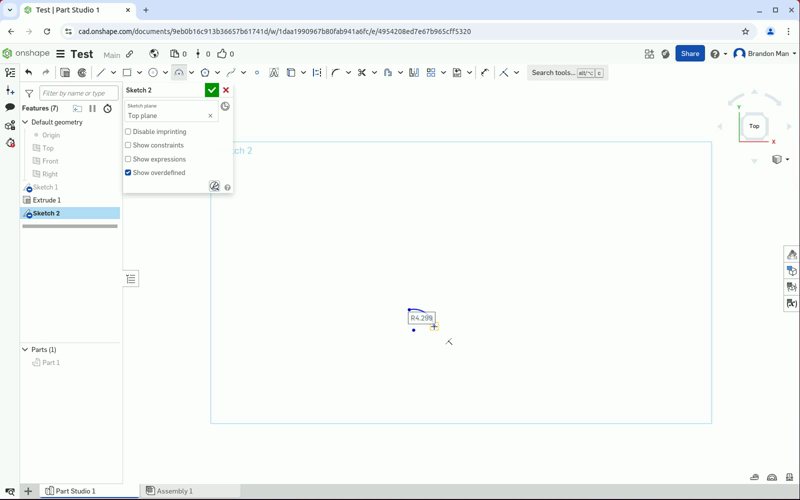
click(434, 326)
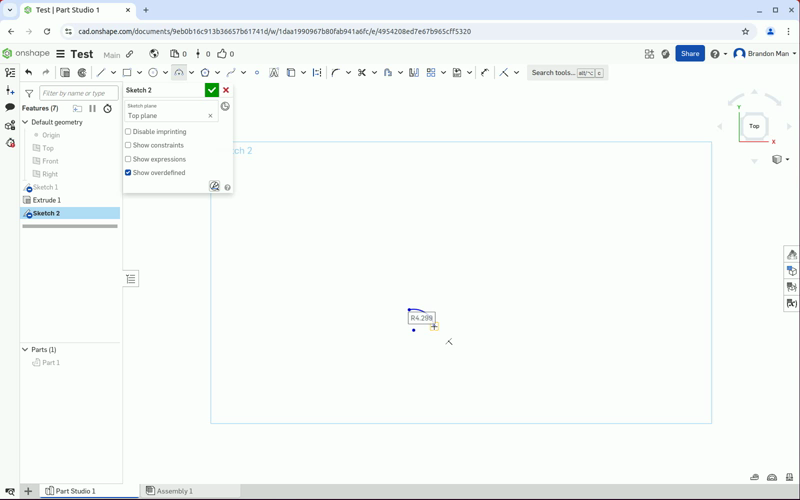
key_down(shift)
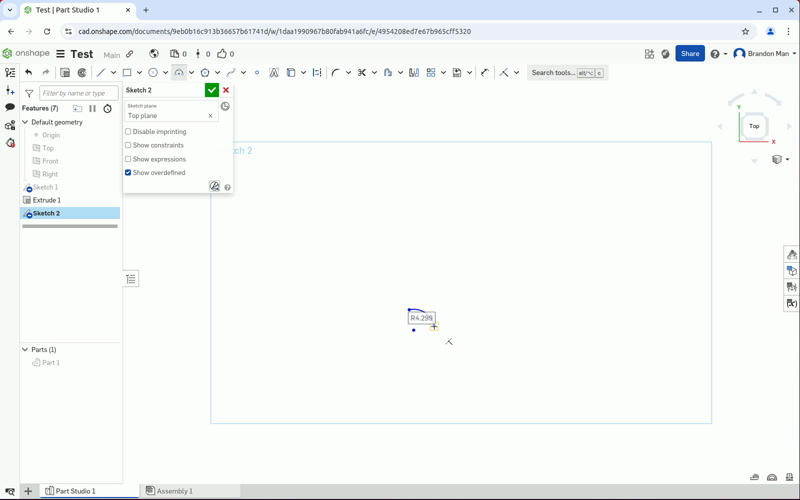
mouse_move(449, 315)
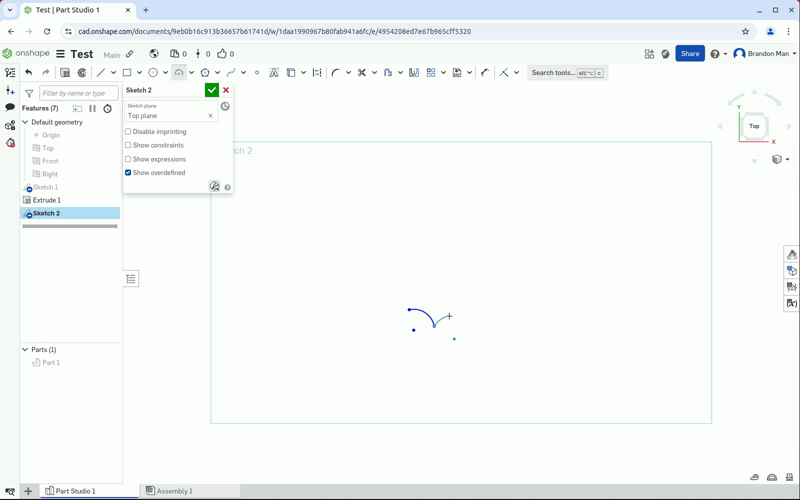
click(449, 315)
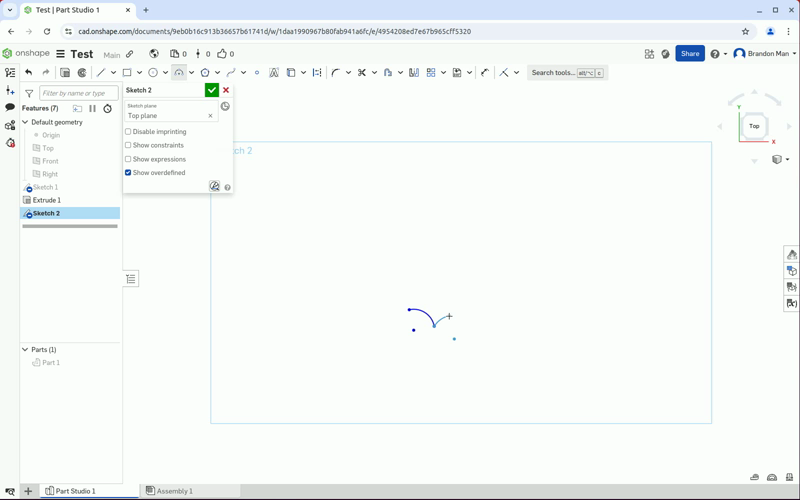
mouse_move(441, 319)
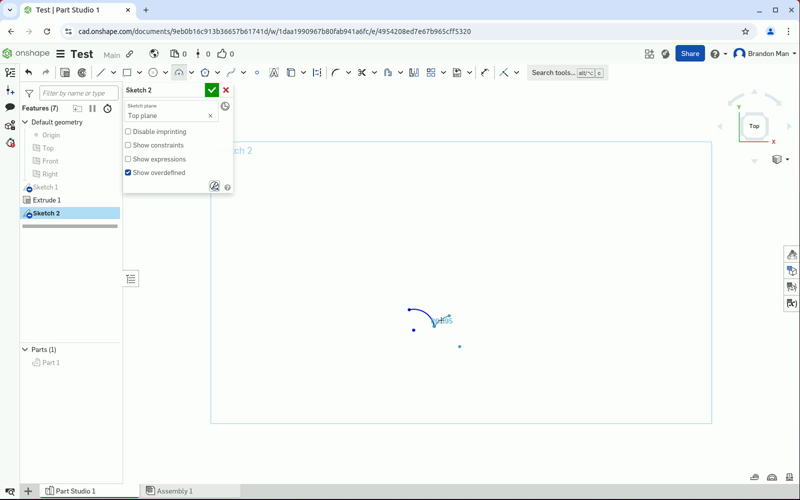
click(441, 319)
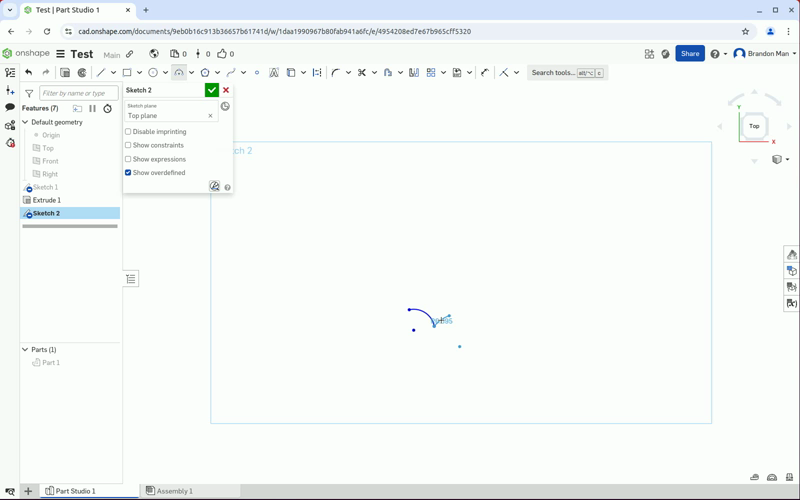
key_up(shift)
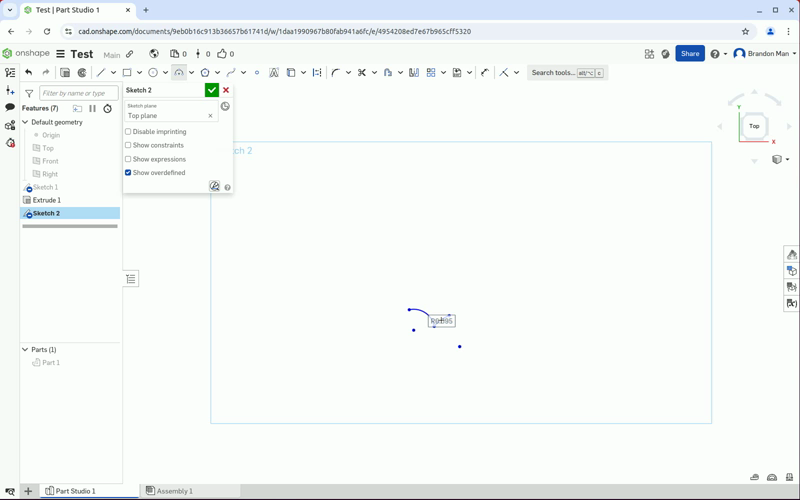
mouse_move(449, 315)
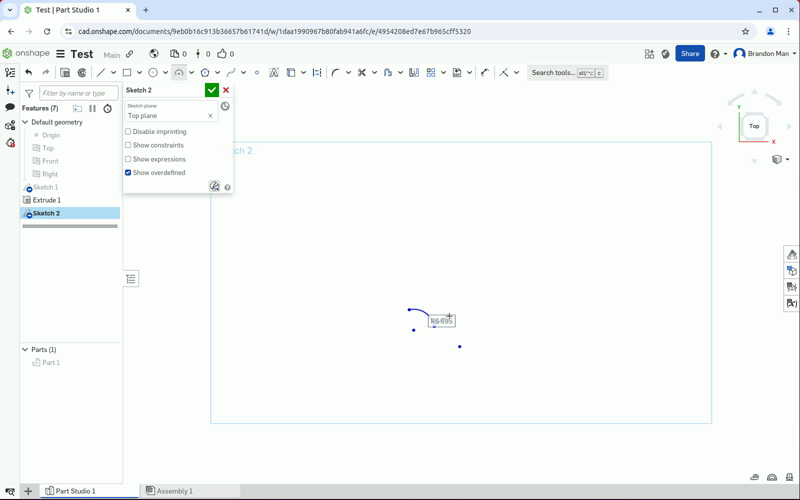
click(449, 315)
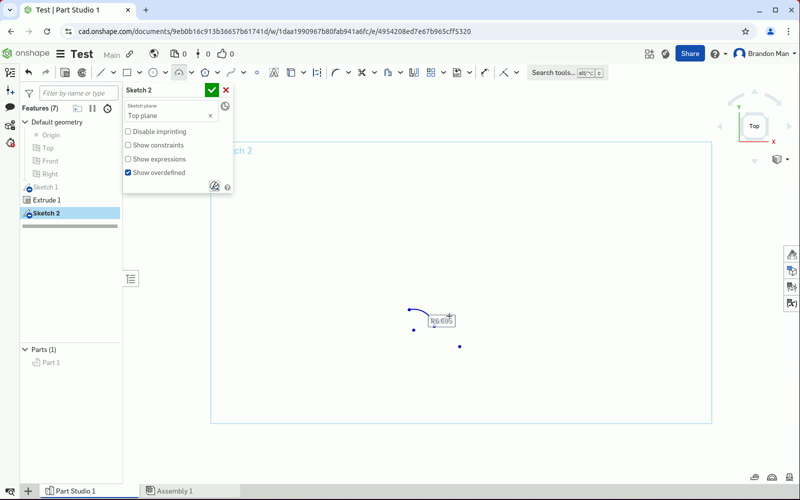
key_down(shift)
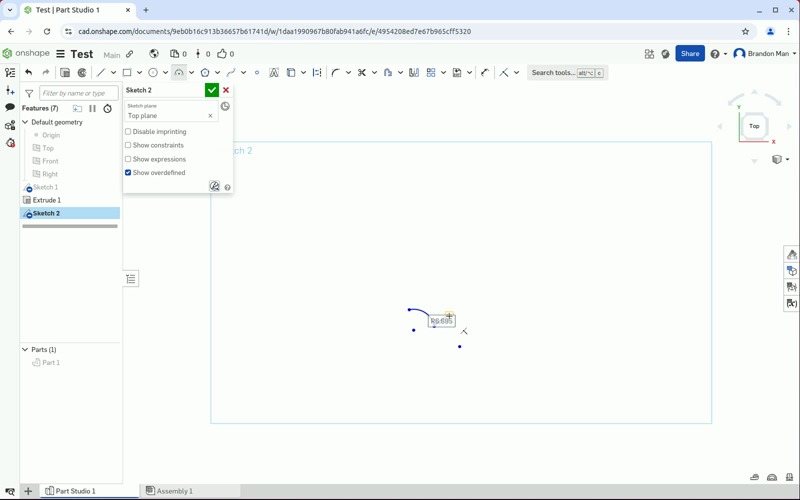
mouse_move(473, 315)
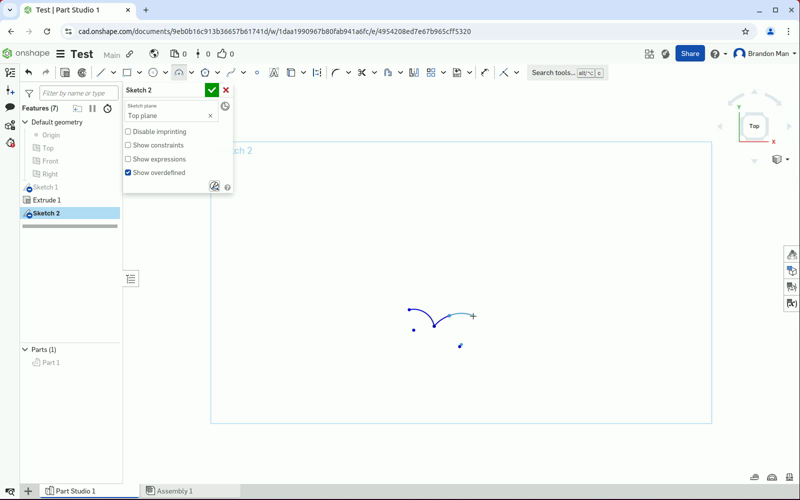
click(473, 315)
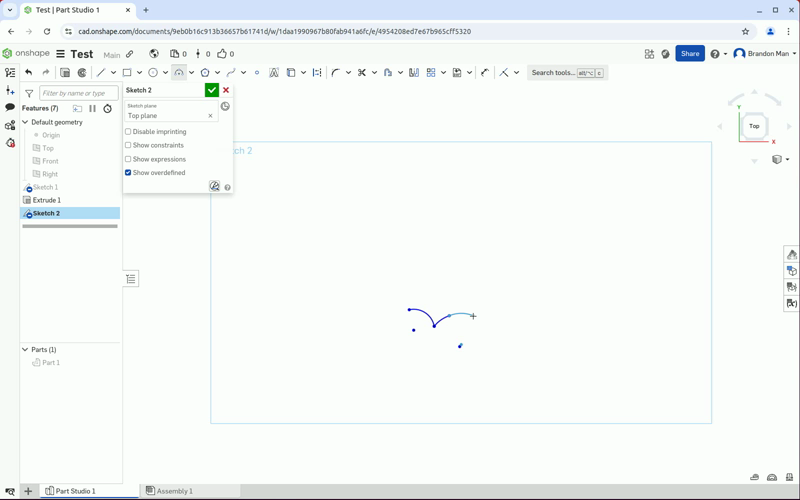
mouse_move(461, 248)
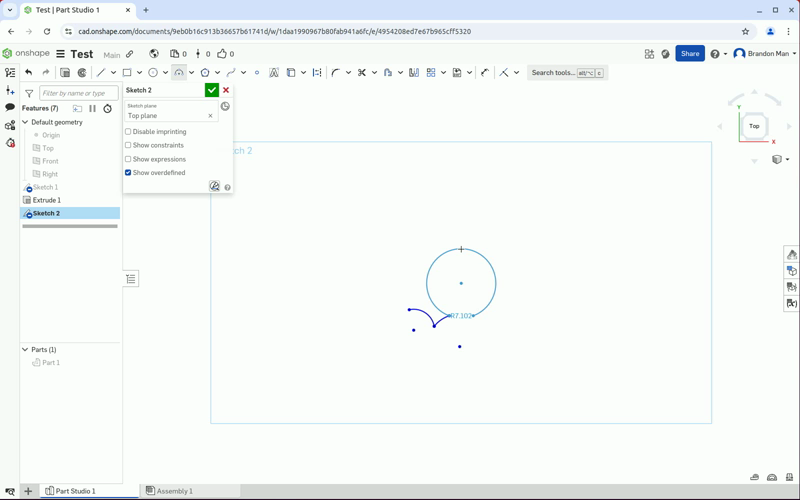
click(461, 248)
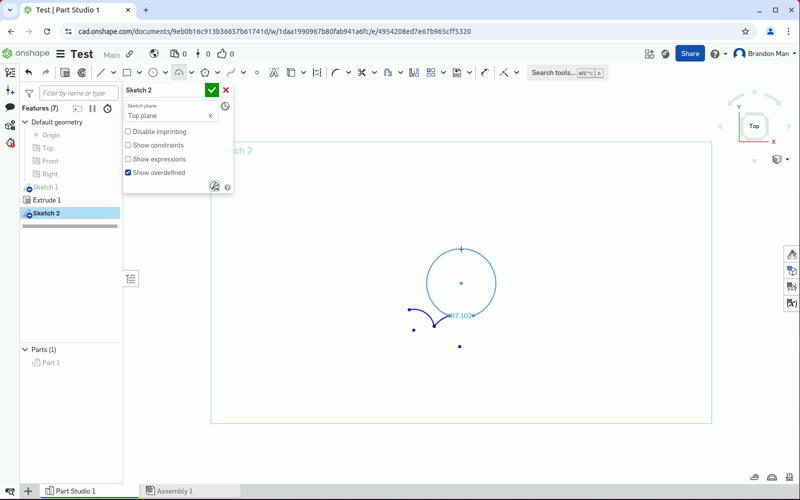
key_up(shift)
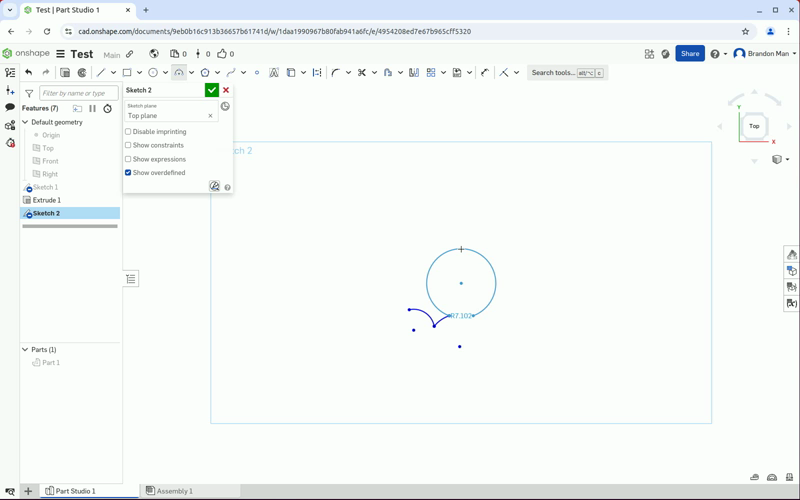
mouse_move(473, 315)
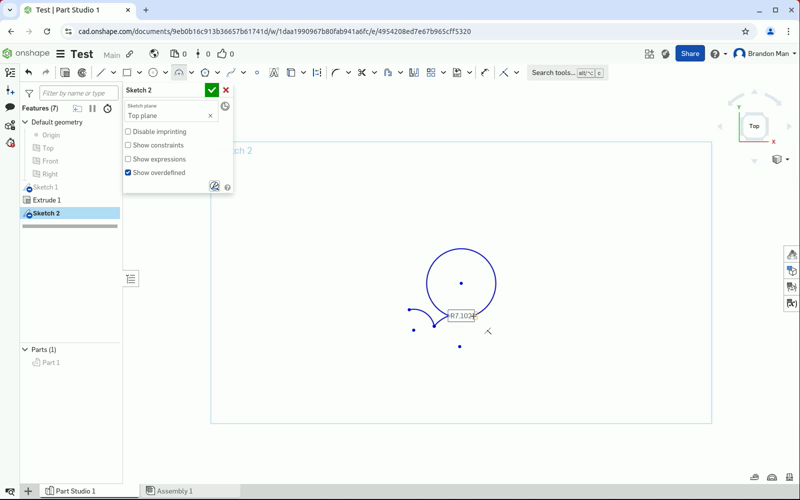
click(473, 315)
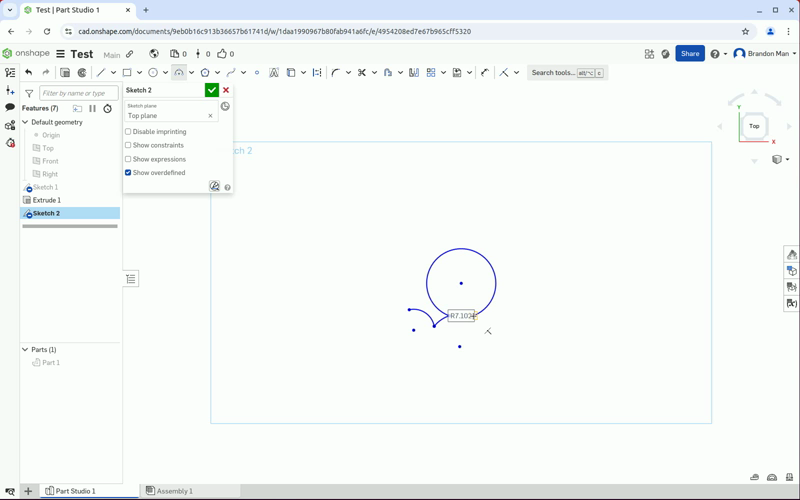
key_down(shift)
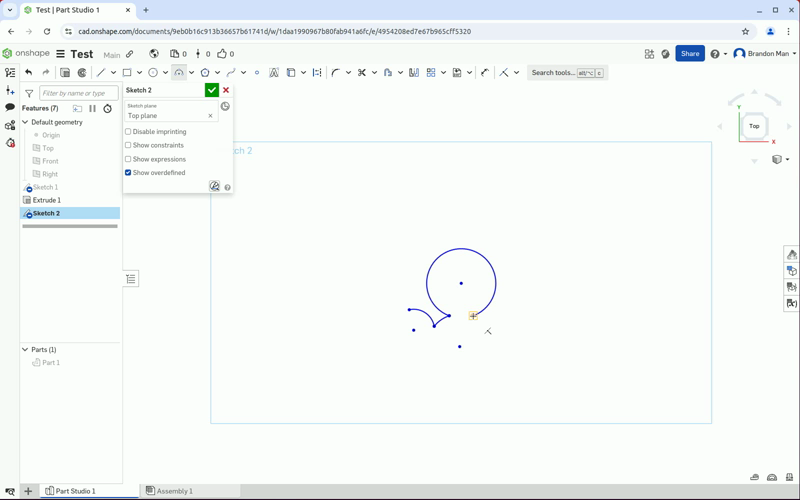
mouse_move(492, 333)
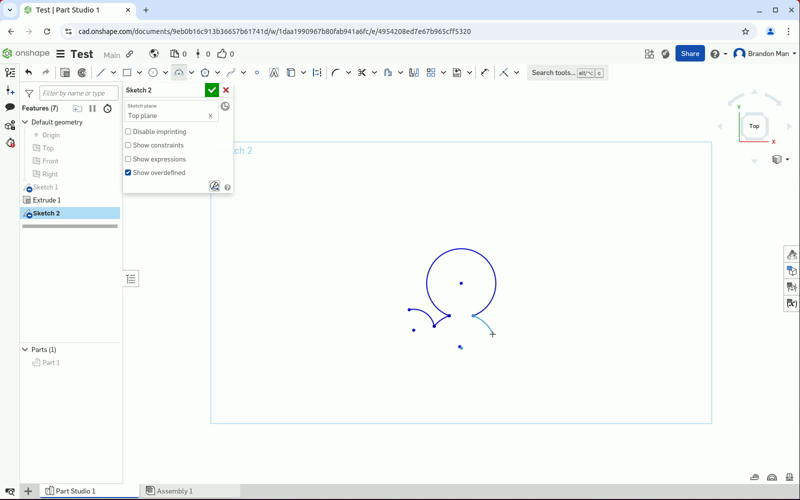
click(492, 333)
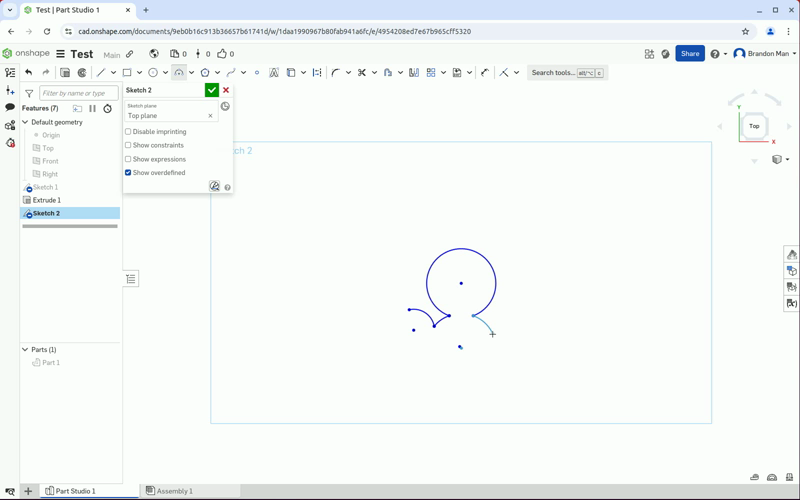
mouse_move(485, 322)
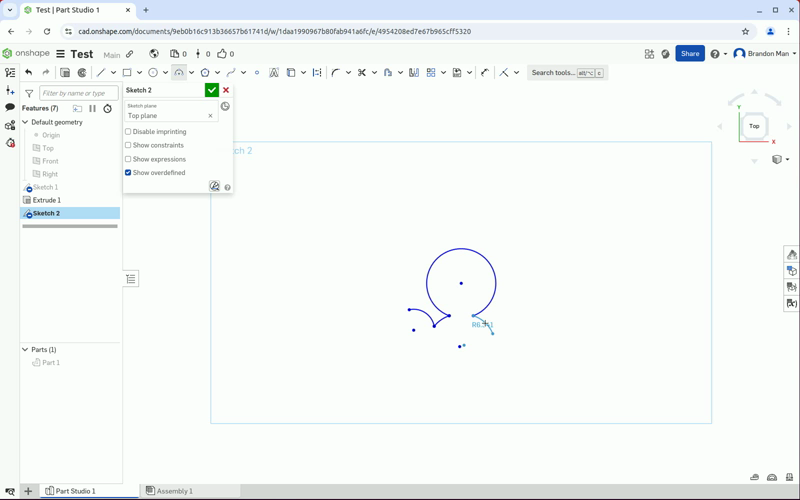
click(485, 322)
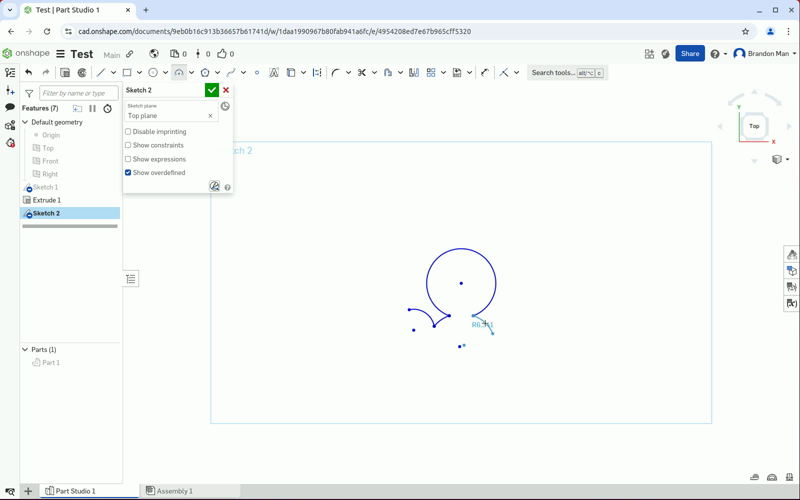
key_up(shift)
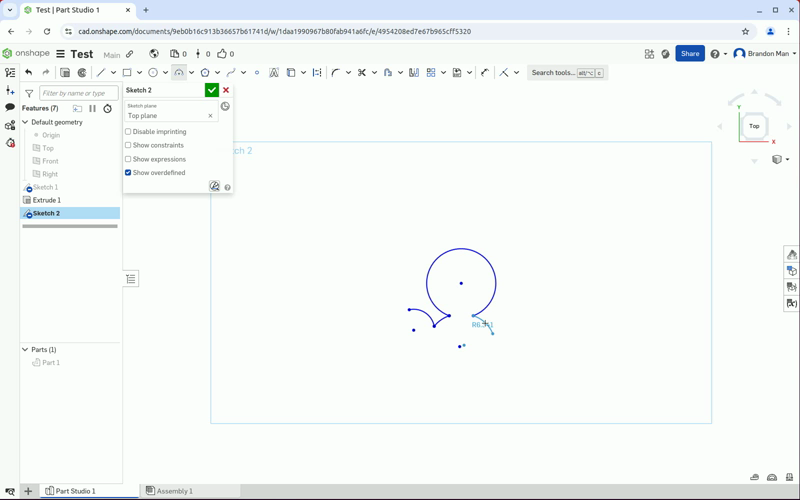
mouse_move(492, 333)
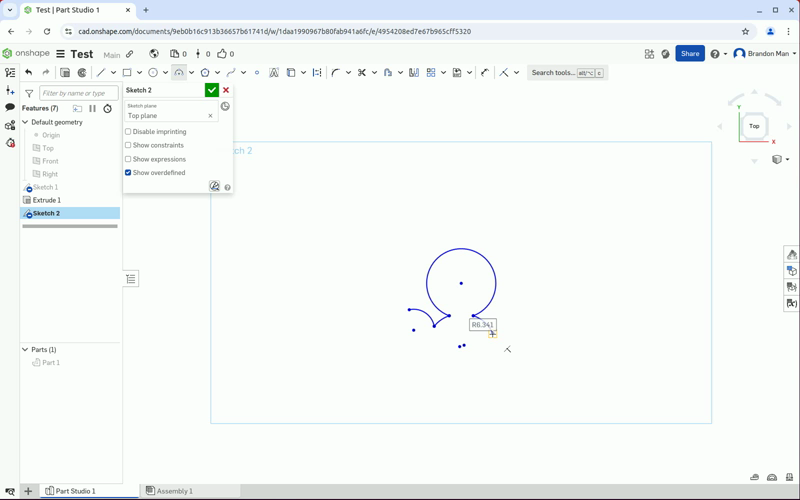
click(492, 333)
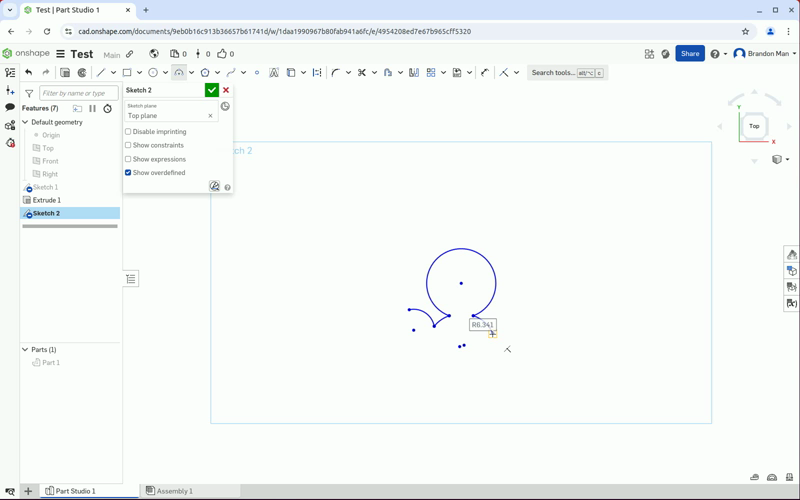
key_down(shift)
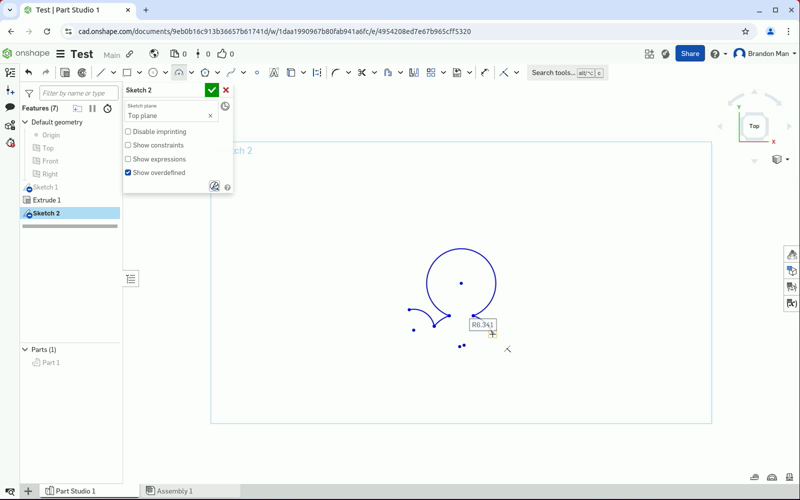
mouse_move(516, 309)
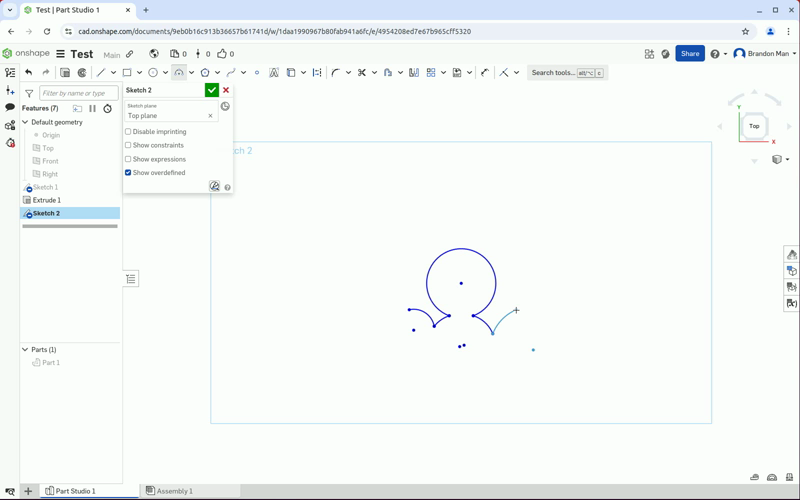
click(516, 309)
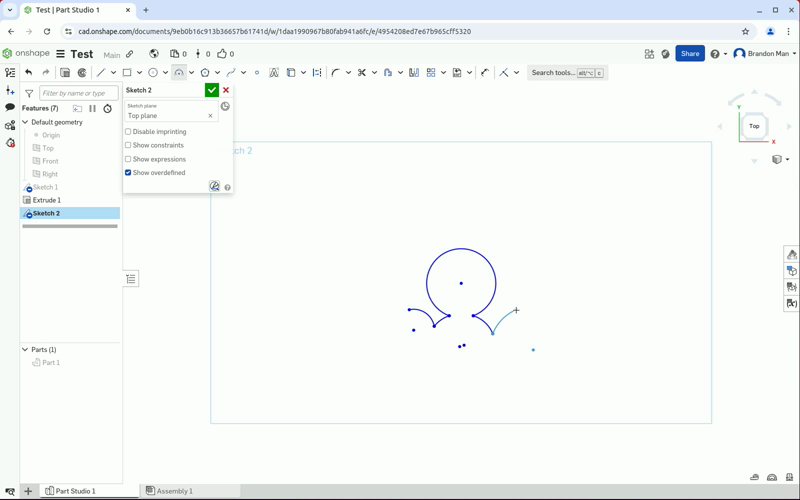
mouse_move(498, 315)
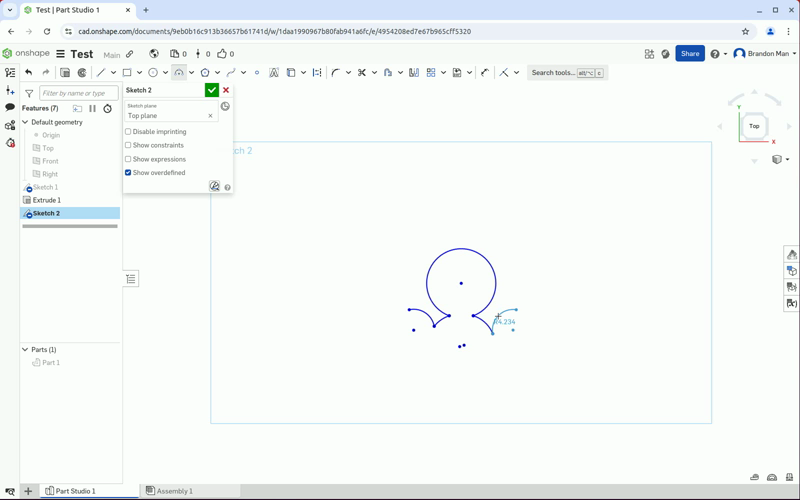
click(498, 315)
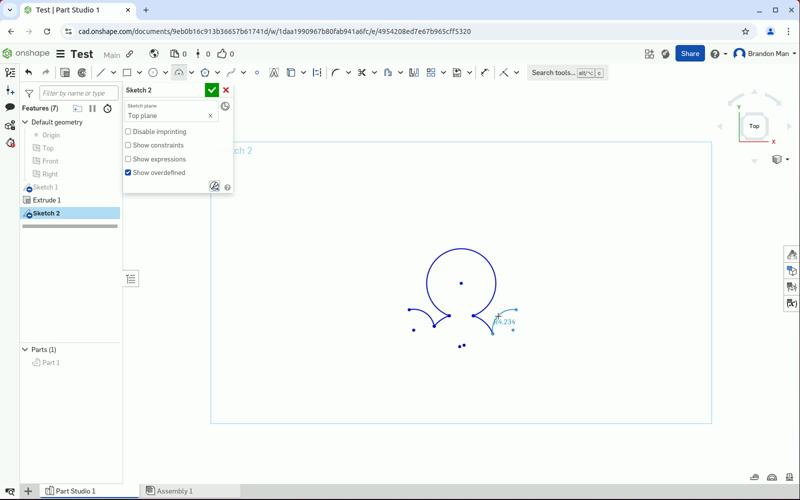
key_up(shift)
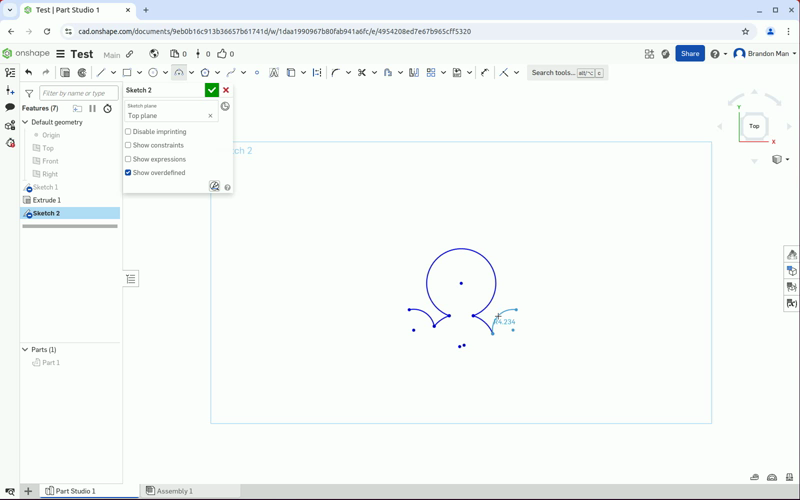
mouse_move(516, 309)
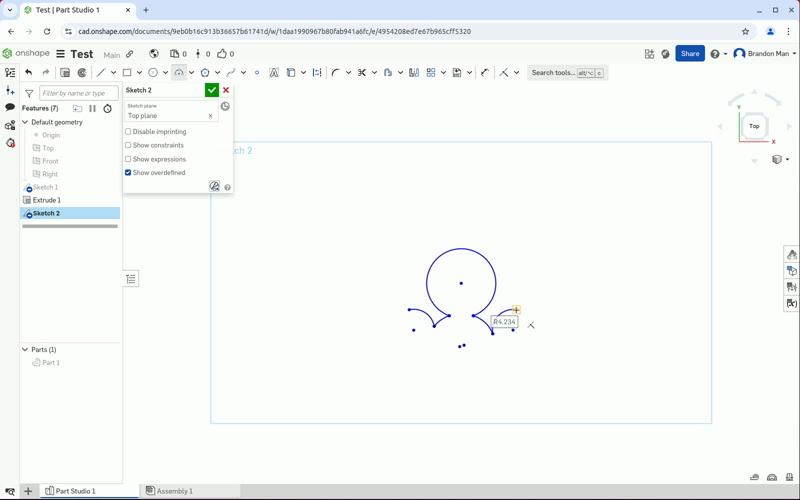
click(516, 309)
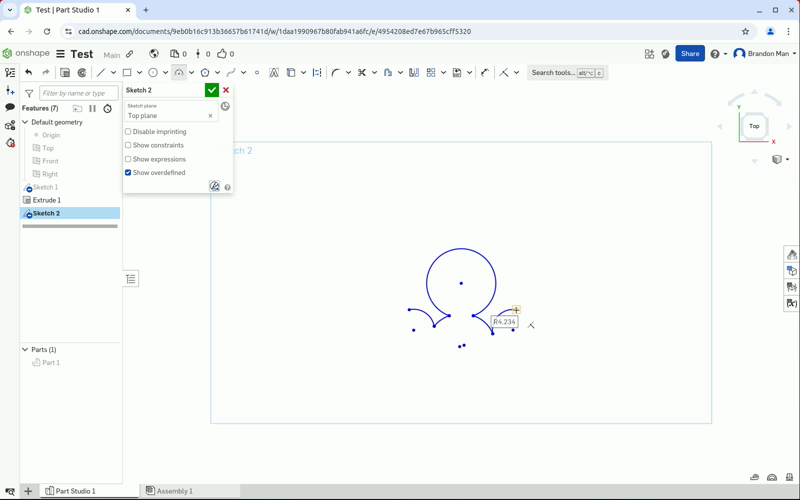
key_down(shift)
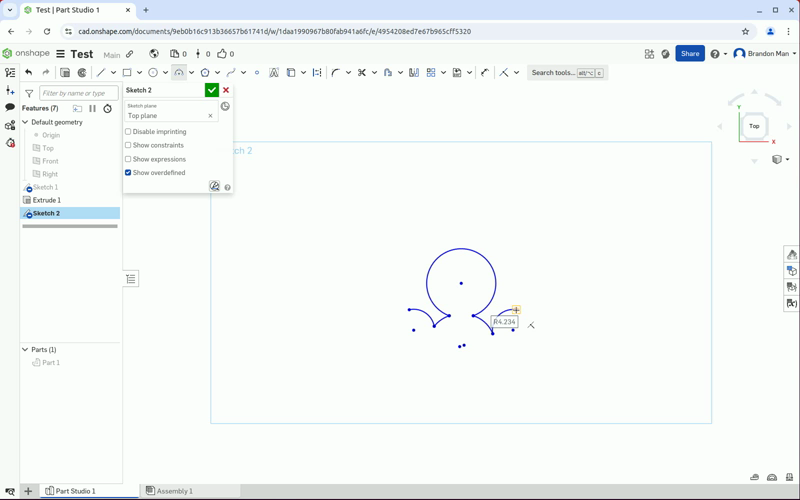
mouse_move(518, 255)
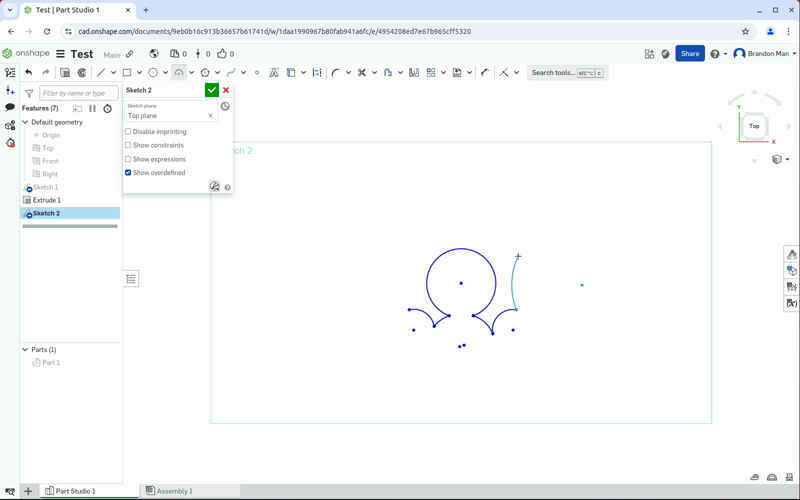
click(518, 255)
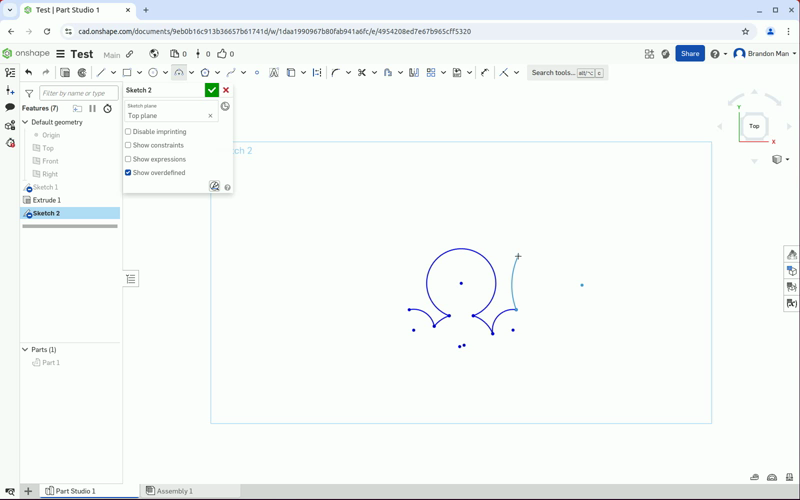
mouse_move(504, 282)
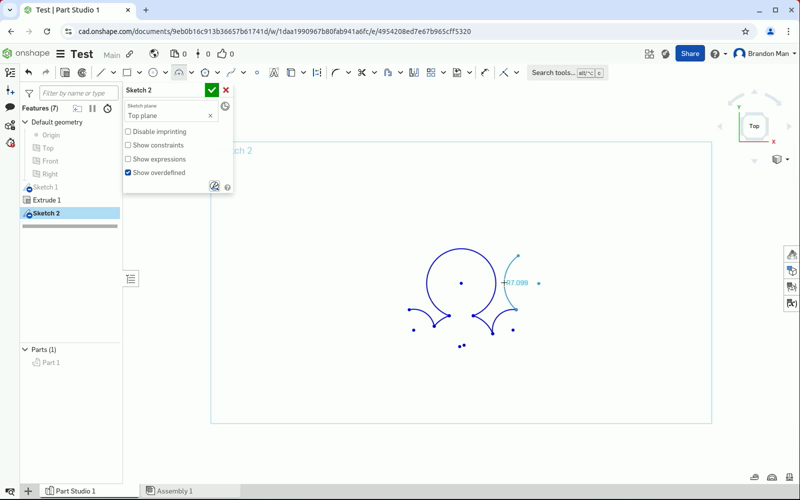
click(504, 282)
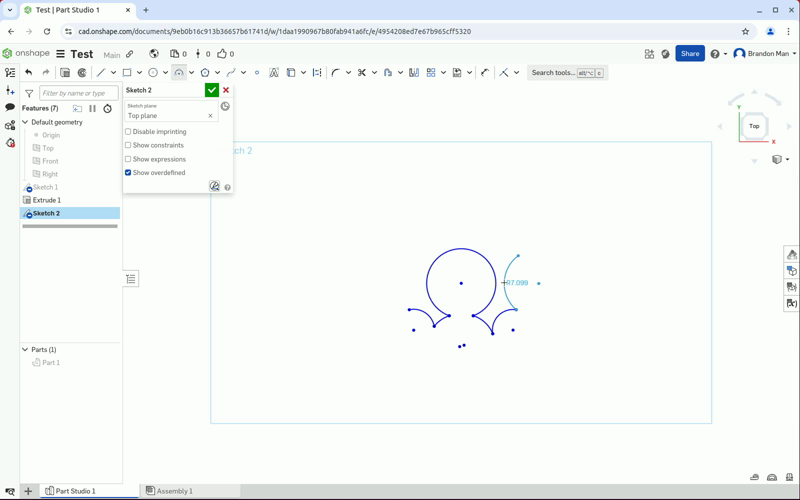
key_up(shift)
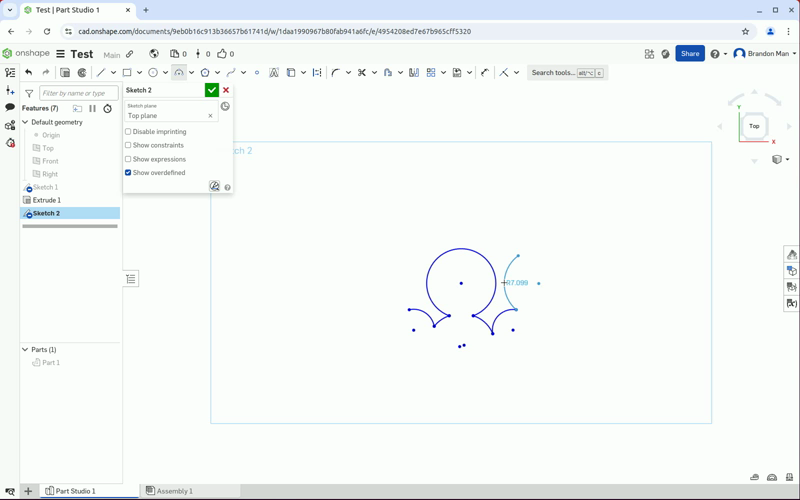
mouse_move(518, 255)
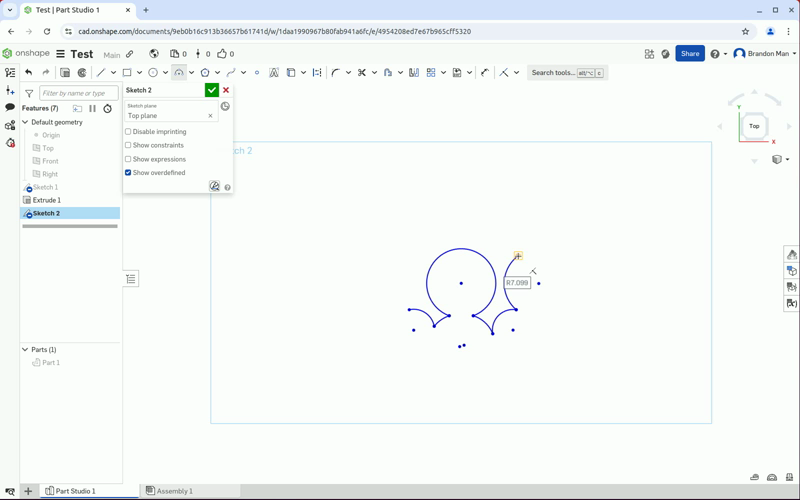
click(518, 255)
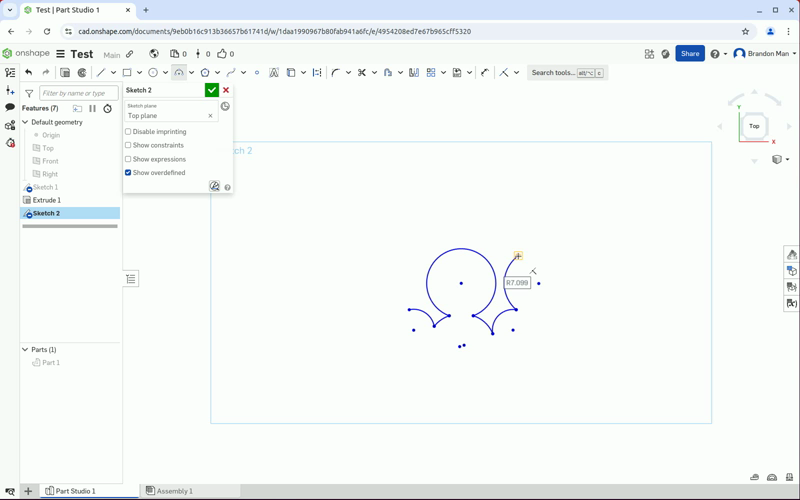
key_down(shift)
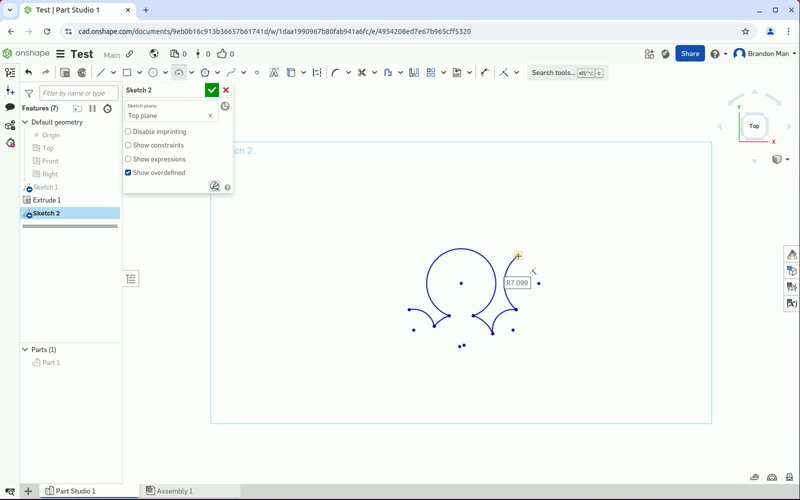
mouse_move(492, 225)
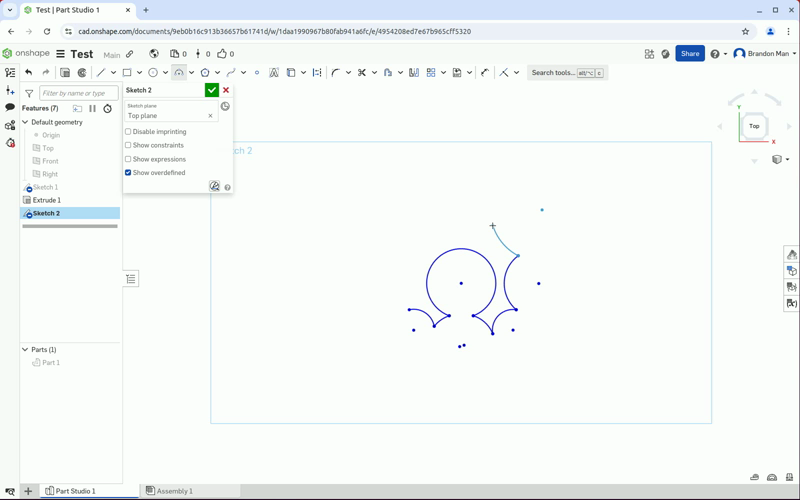
click(492, 225)
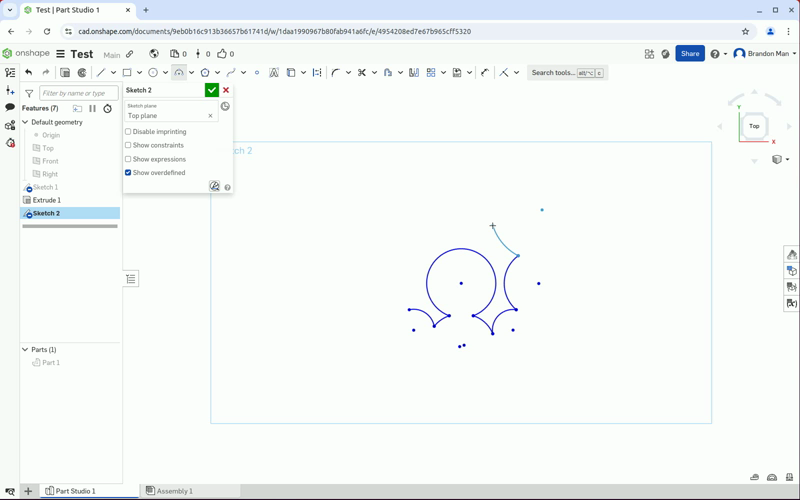
mouse_move(496, 247)
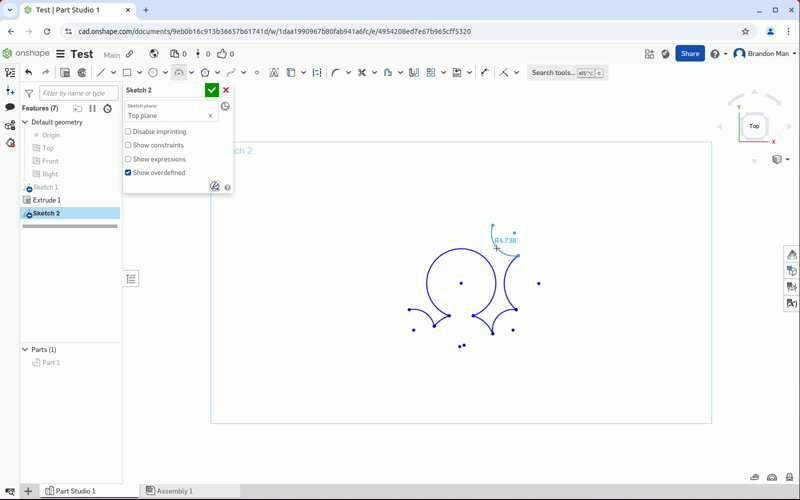
click(496, 247)
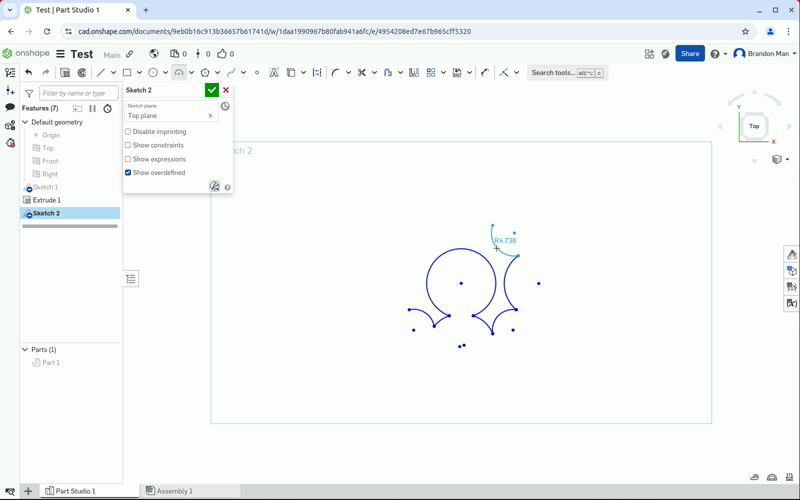
key_up(shift)
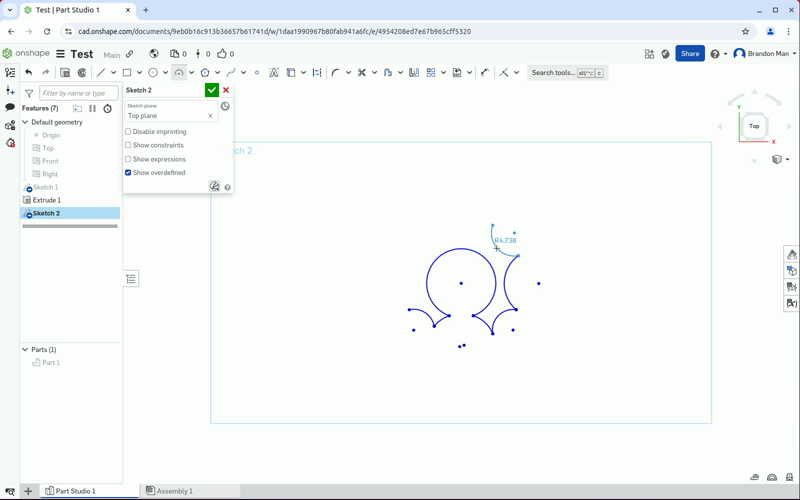
mouse_move(492, 225)
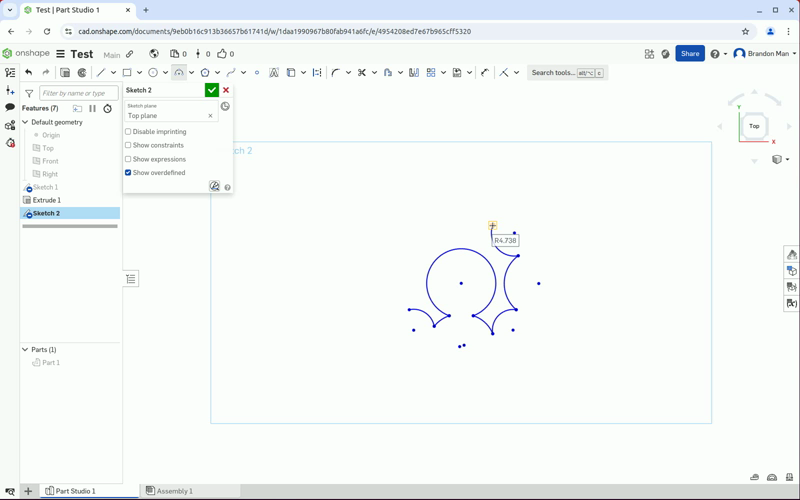
click(492, 225)
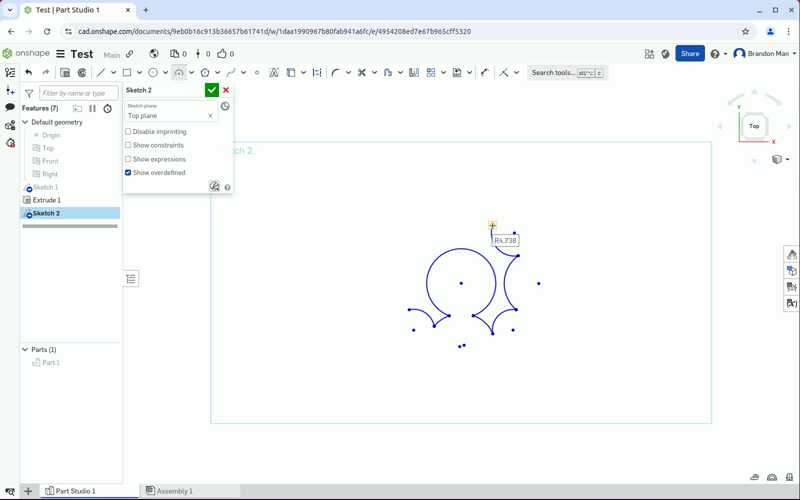
key_down(shift)
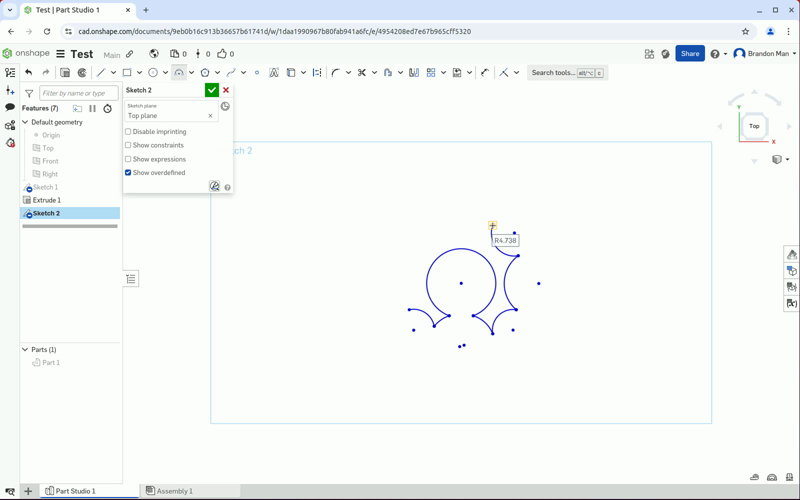
mouse_move(428, 226)
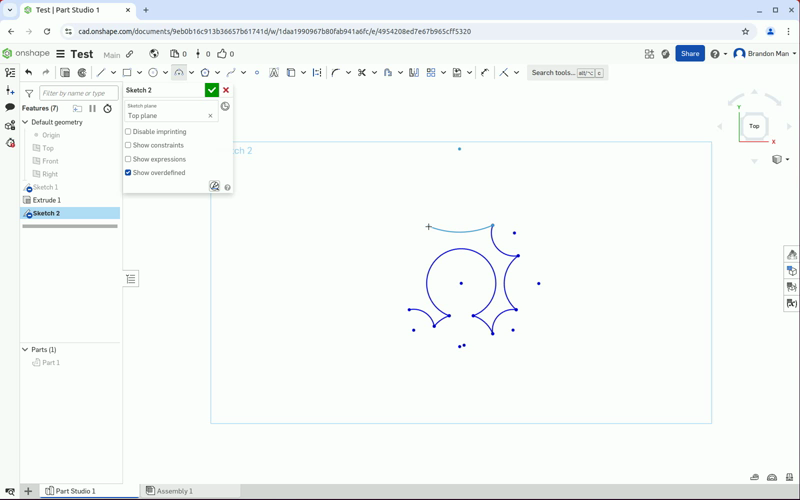
click(428, 226)
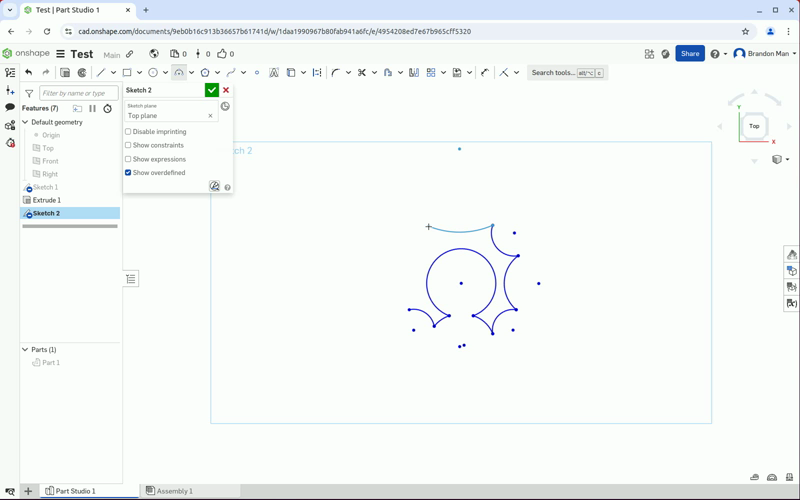
mouse_move(461, 247)
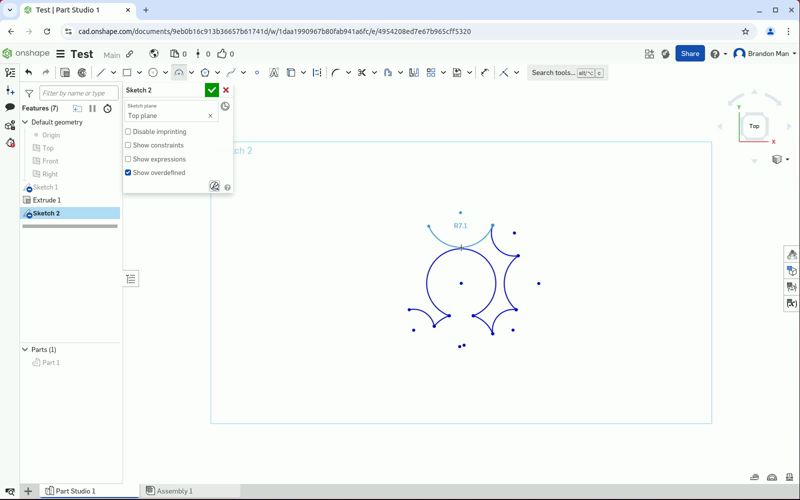
scroll(6)
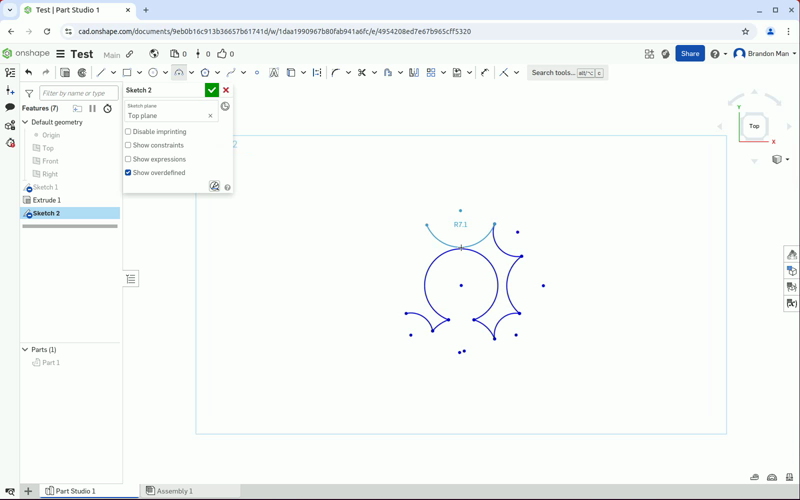
scroll(6)
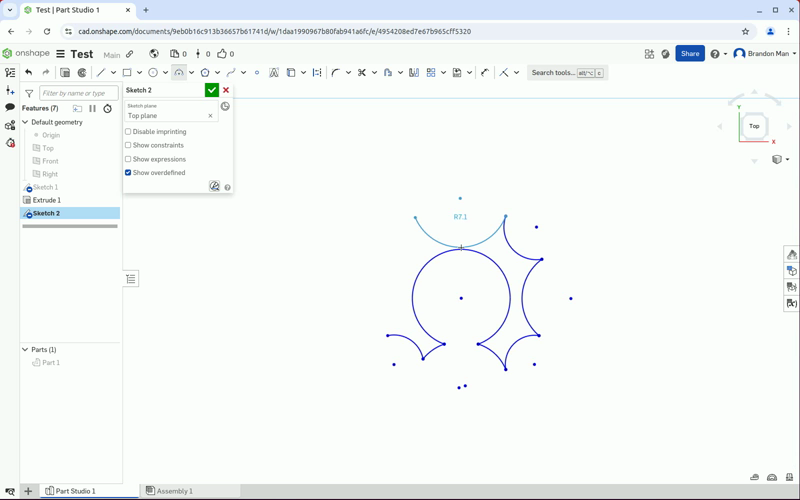
scroll(6)
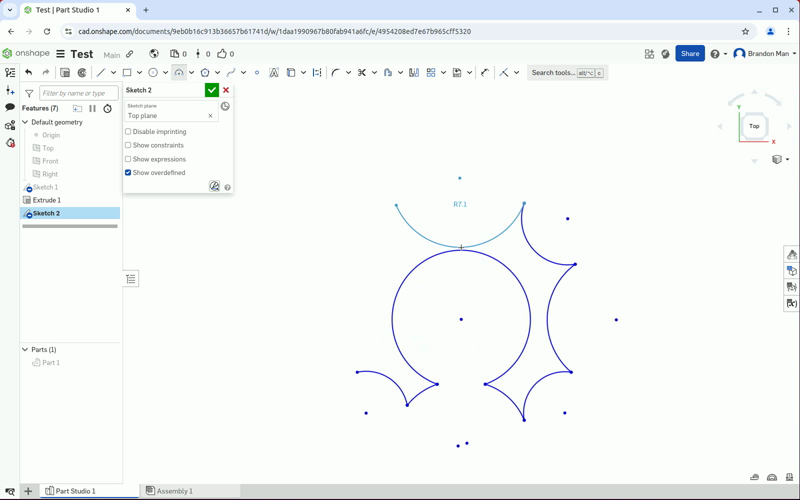
scroll(6)
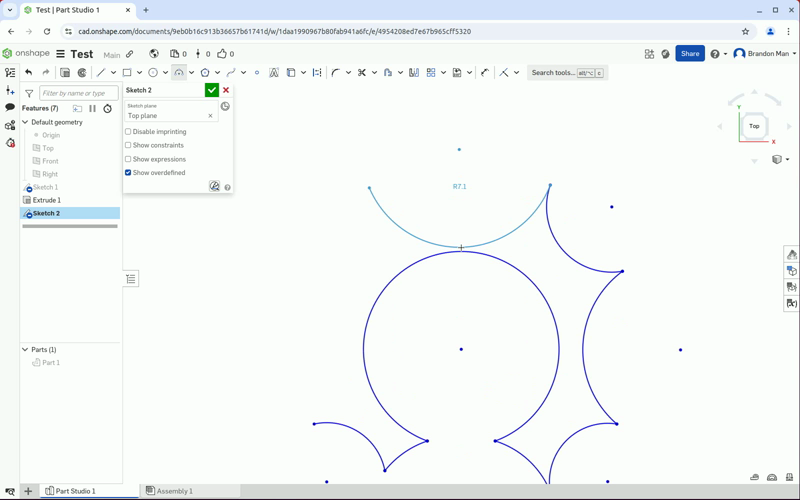
scroll(6)
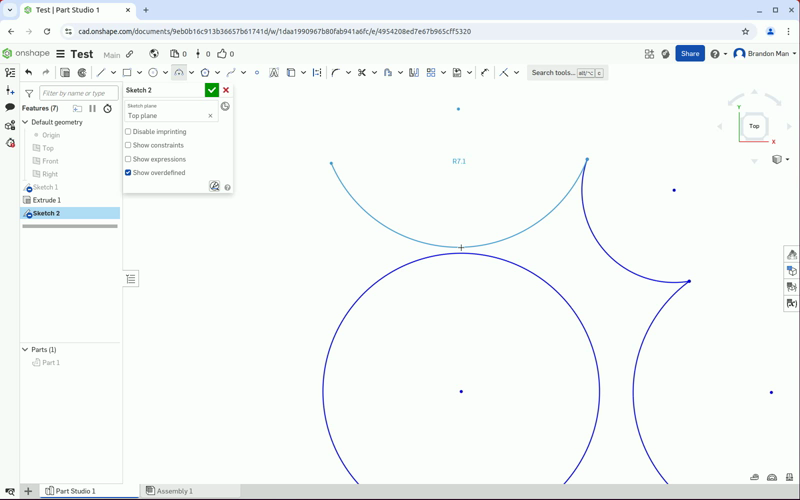
scroll(6)
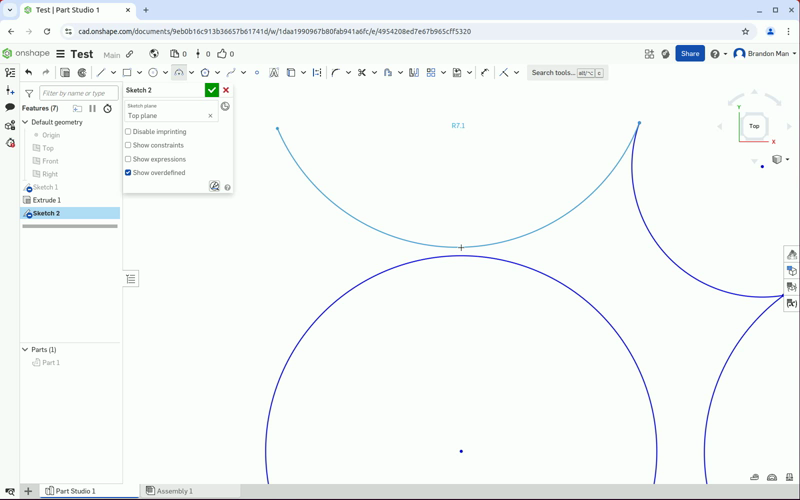
scroll(6)
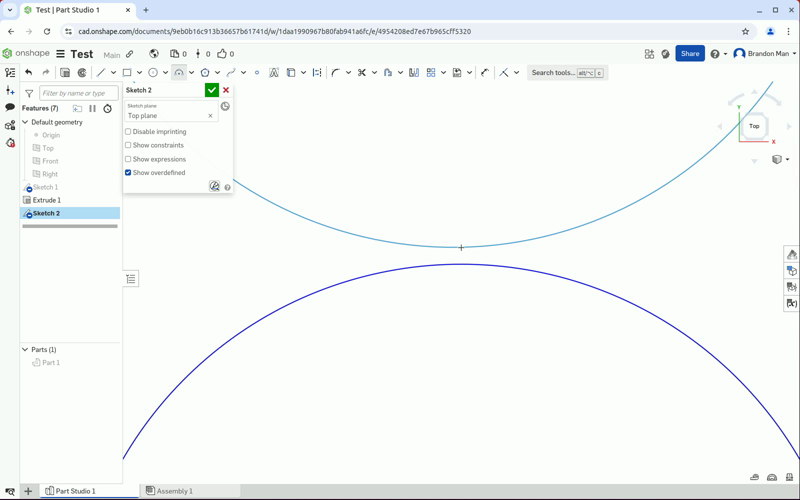
click(461, 247)
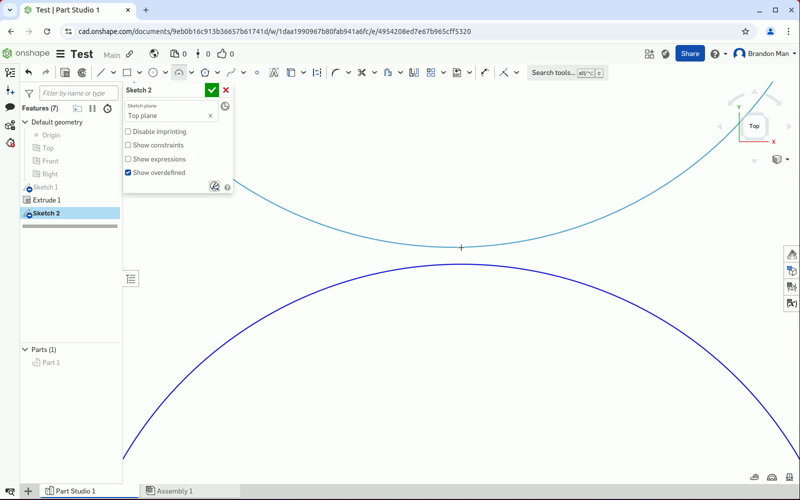
scroll(-6)
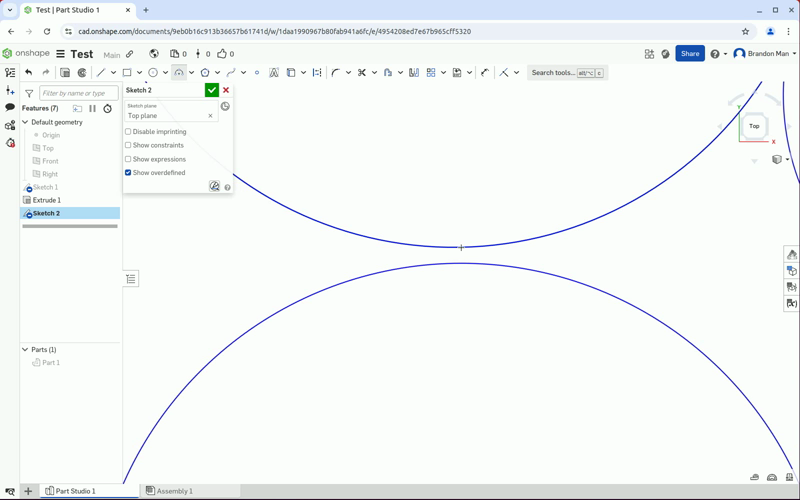
scroll(-6)
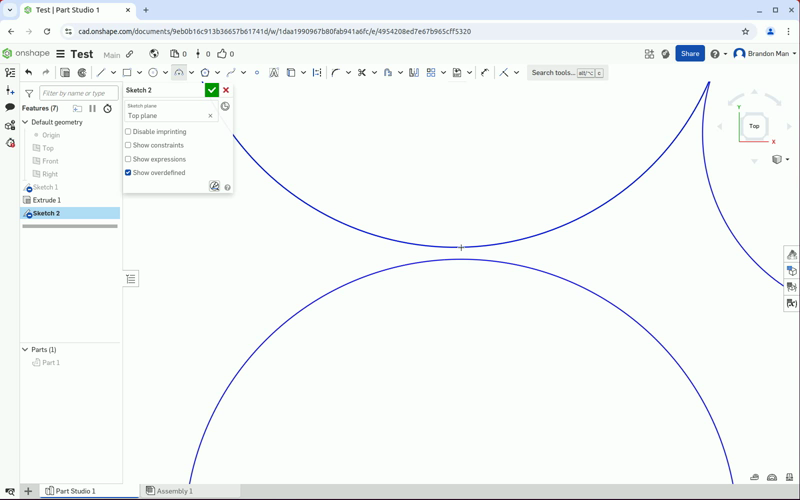
scroll(-6)
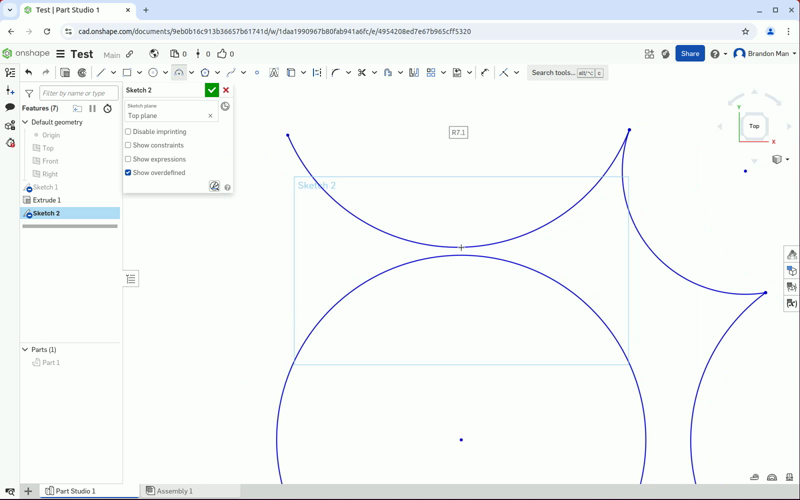
scroll(-6)
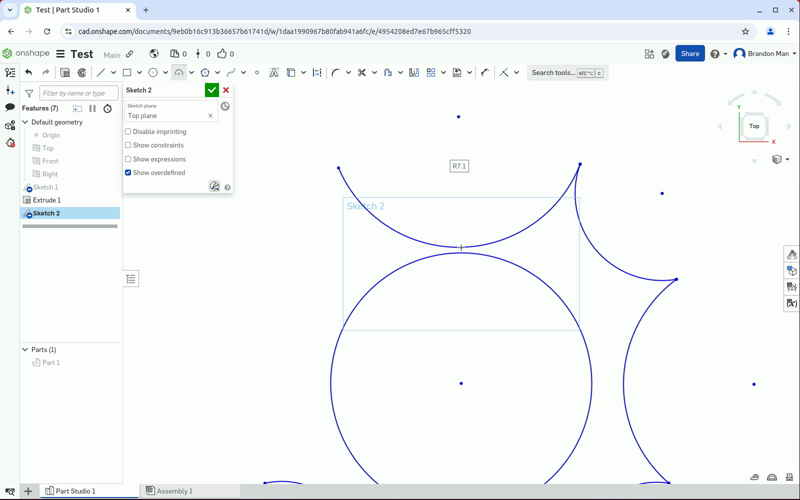
scroll(-6)
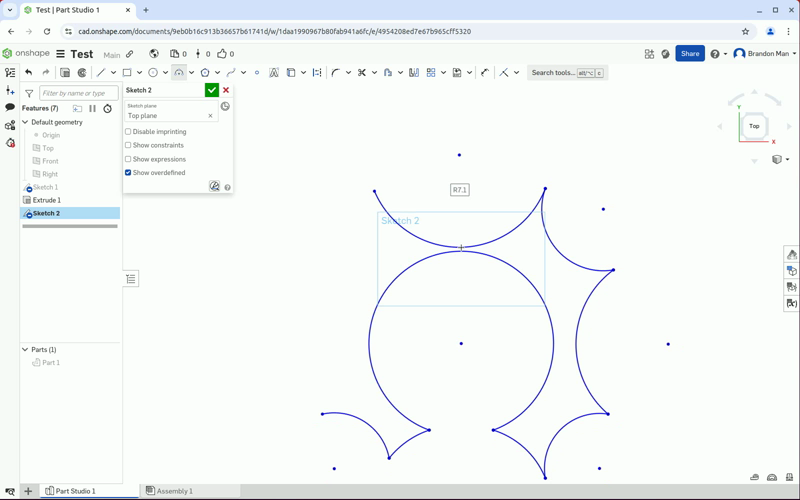
scroll(-6)
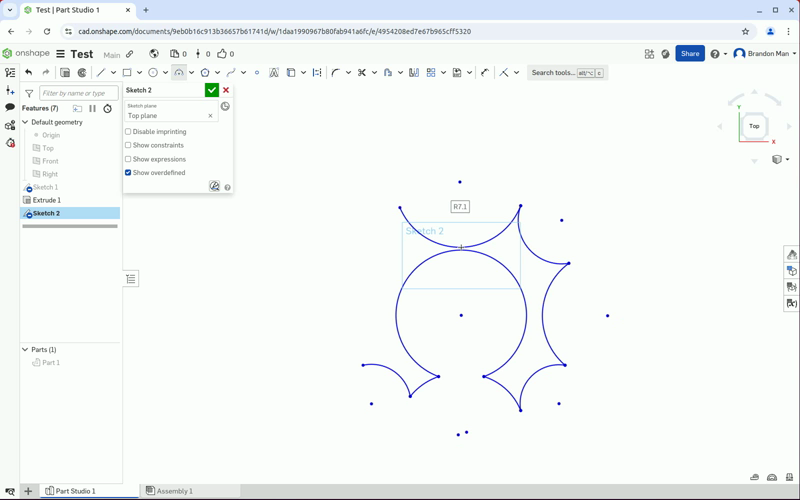
scroll(-6)
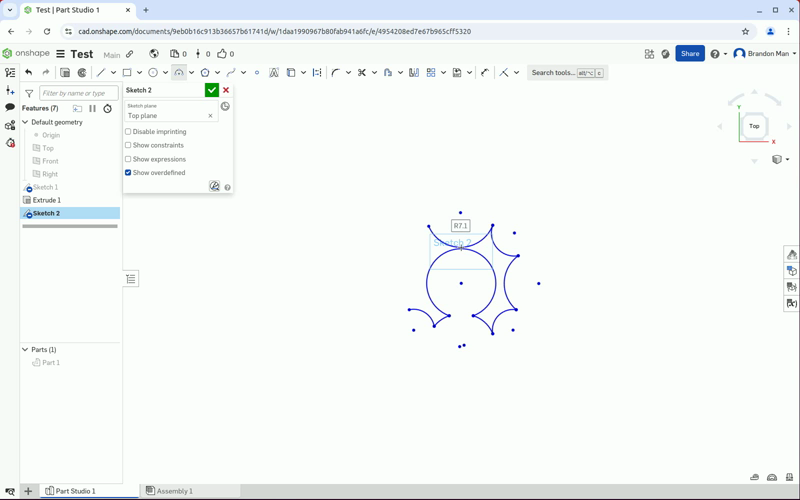
key_up(shift)
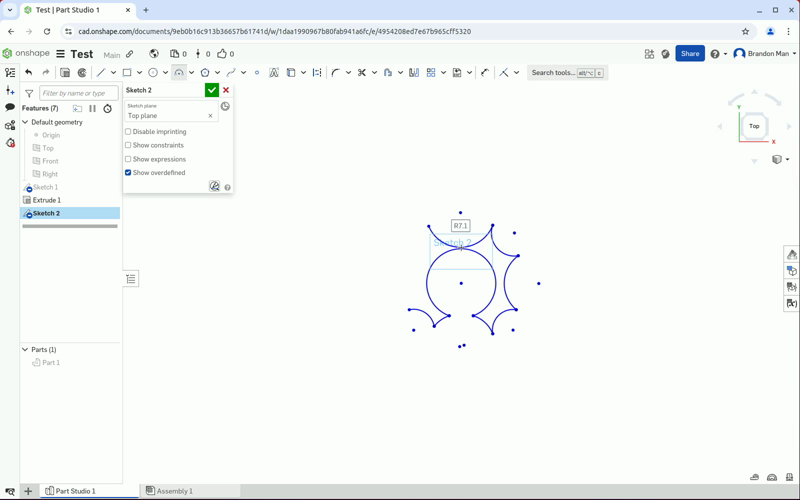
mouse_move(428, 226)
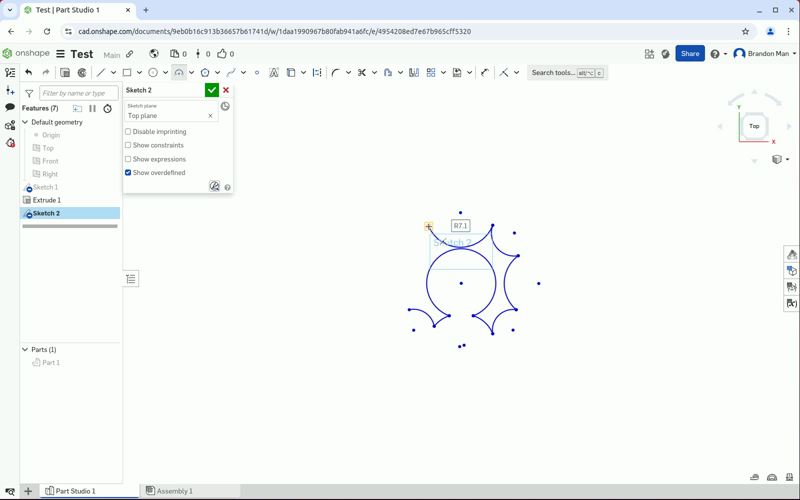
click(428, 226)
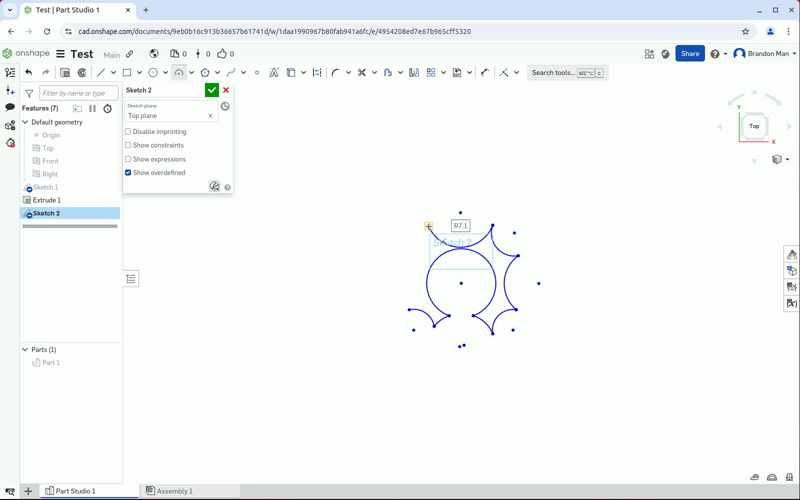
key_down(shift)
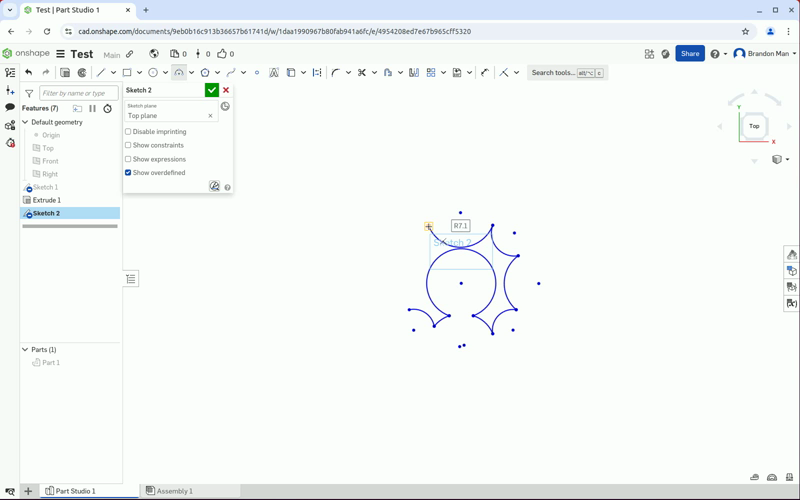
mouse_move(416, 264)
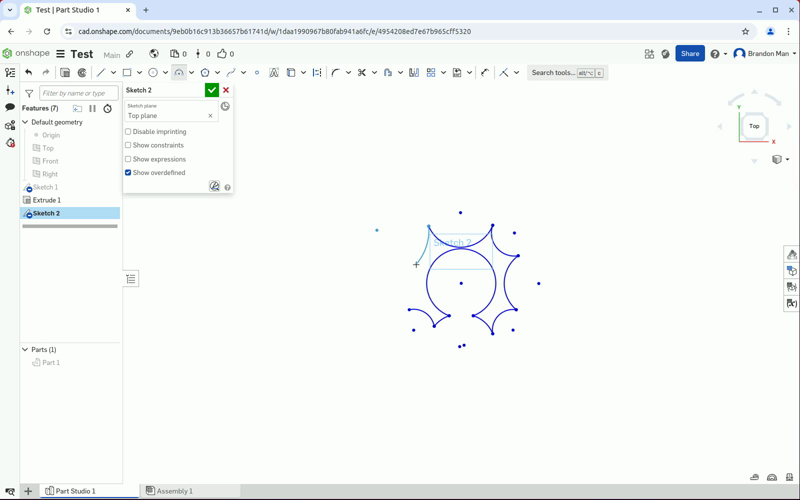
click(416, 264)
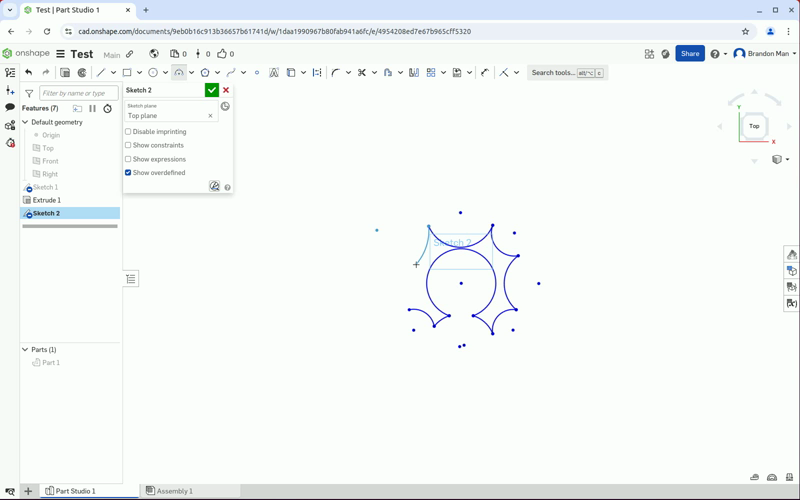
mouse_move(427, 246)
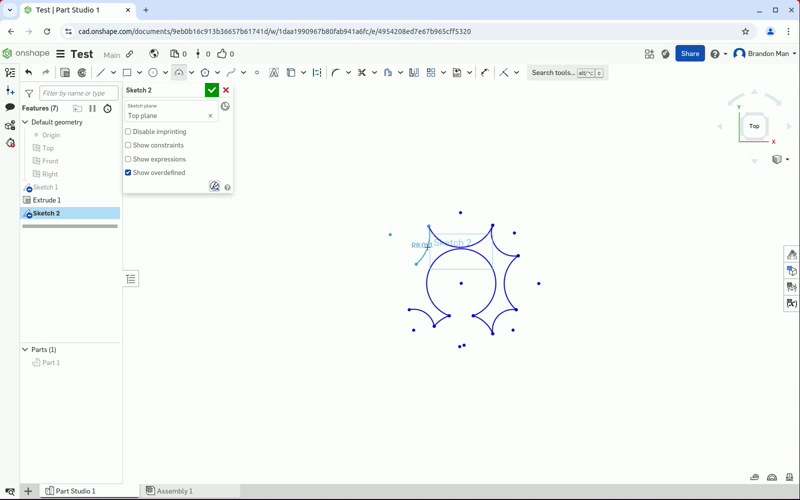
click(427, 246)
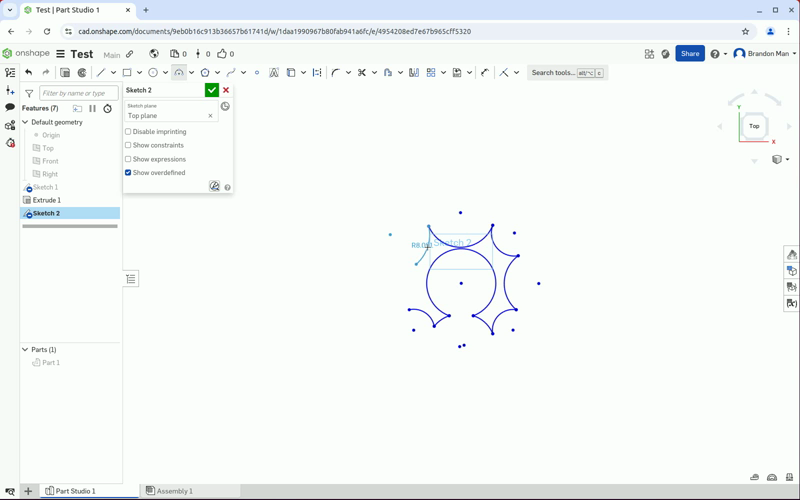
key_up(shift)
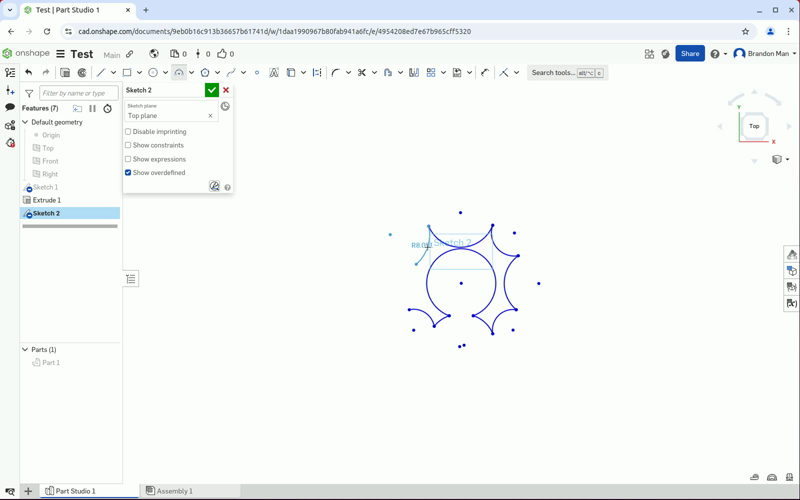
mouse_move(416, 264)
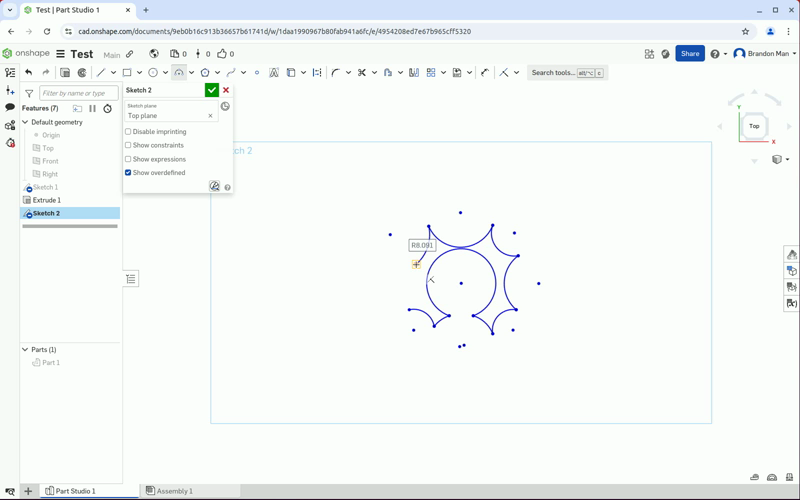
click(416, 264)
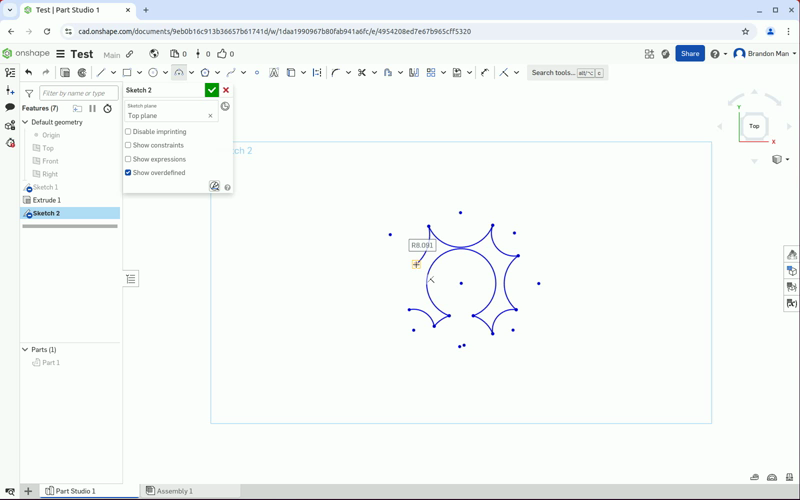
mouse_move(409, 309)
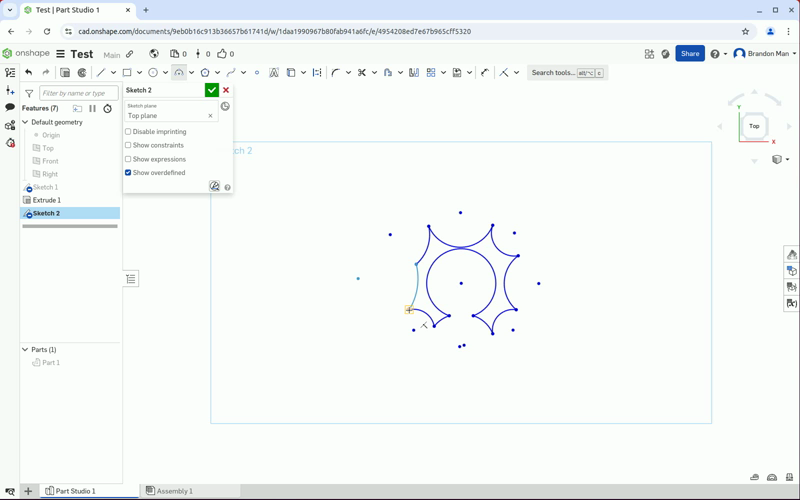
click(409, 309)
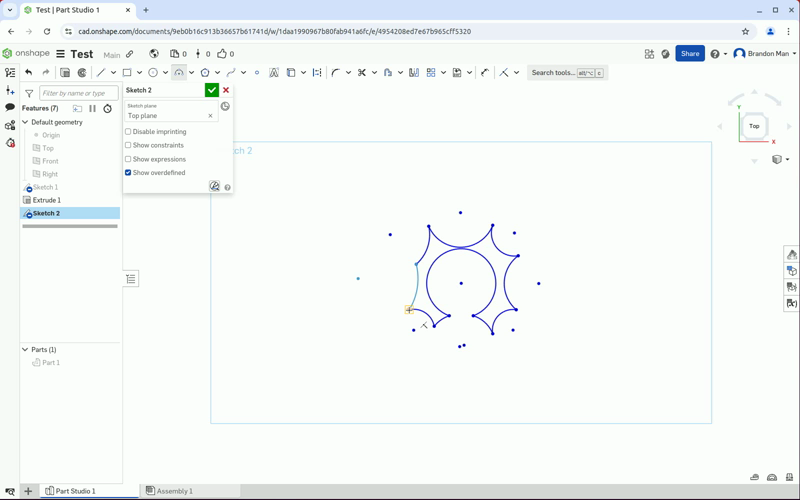
key_down(shift)
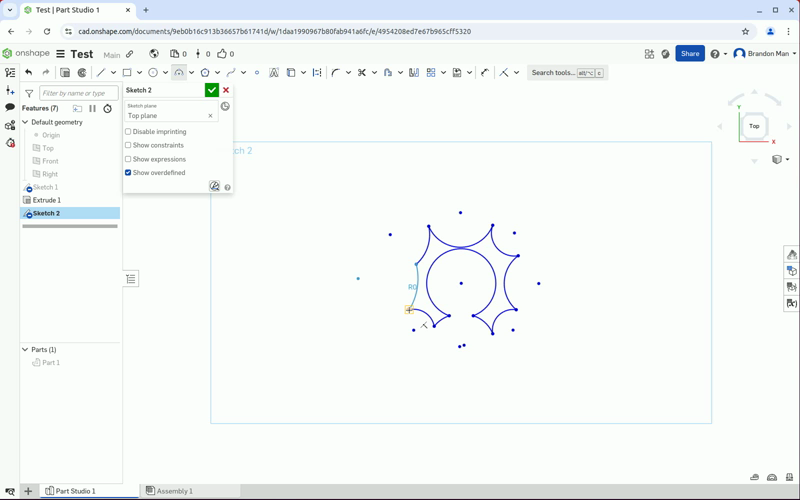
mouse_move(421, 288)
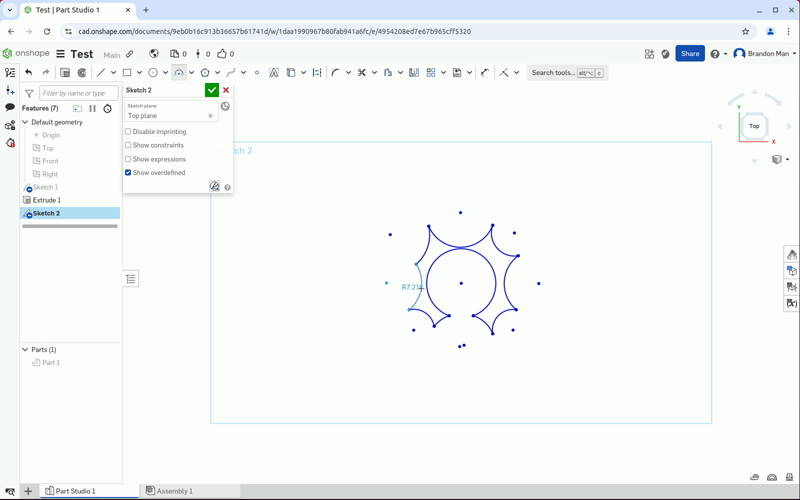
click(421, 288)
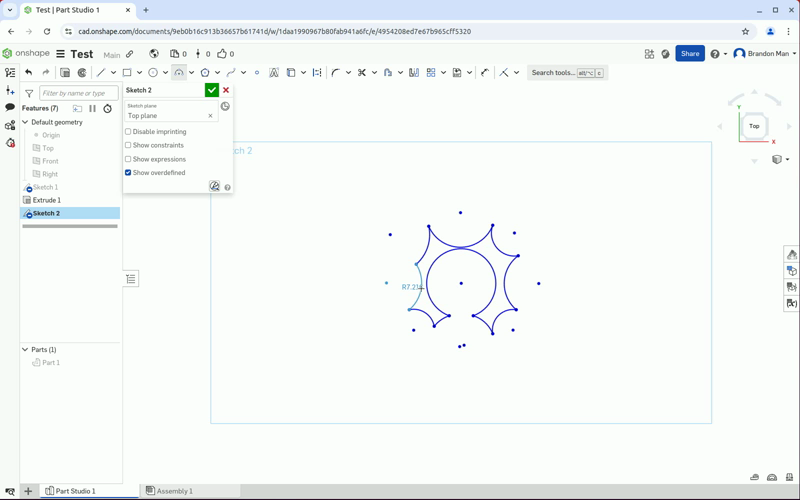
key_up(shift)
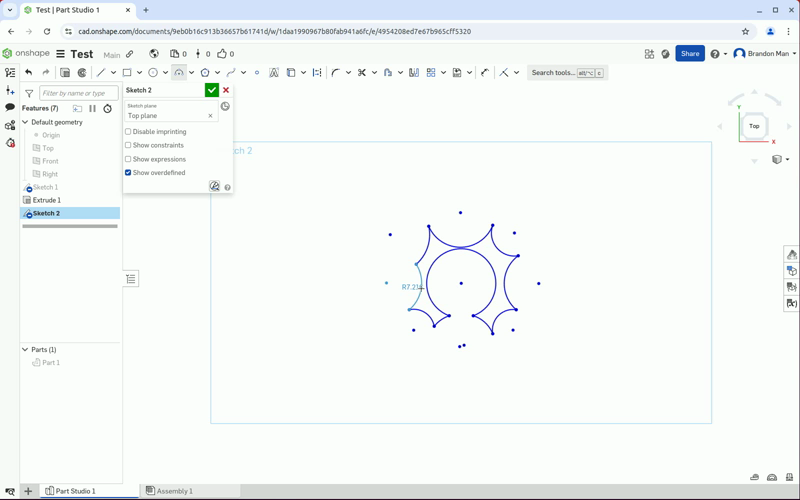
key(esc)
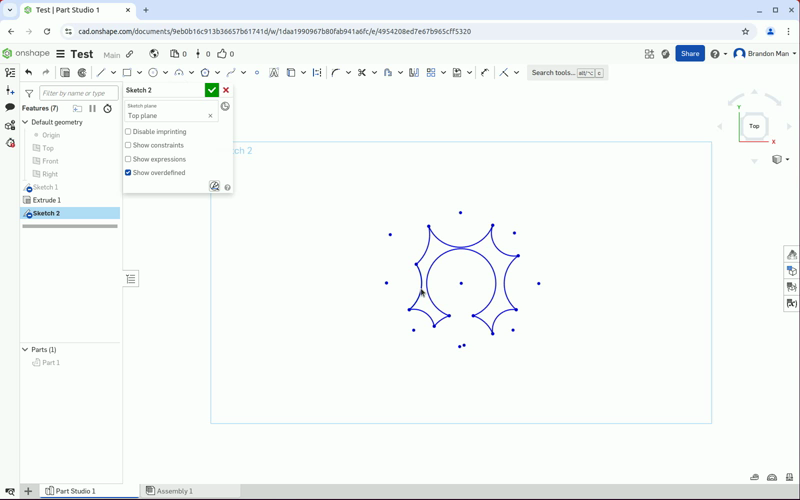
mouse_move(510, 272)
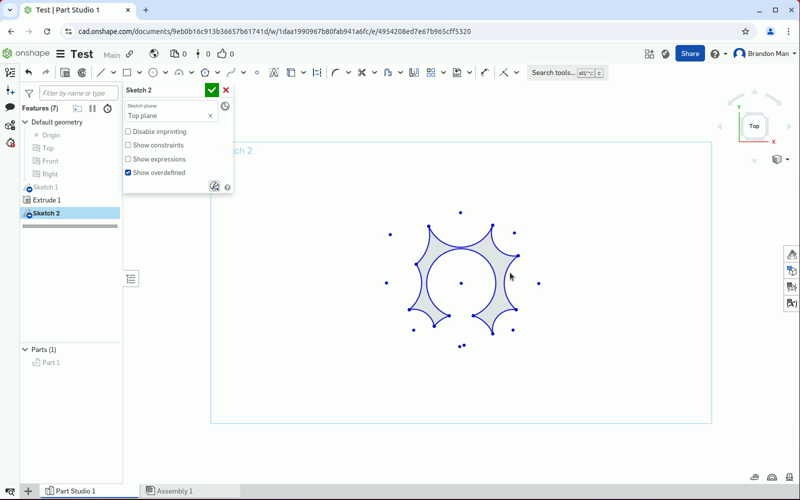
click(510, 272)
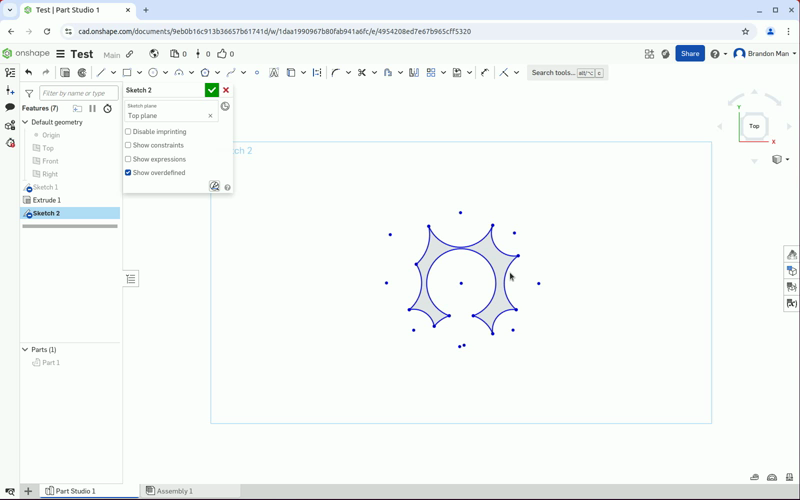
mouse_move(73, 352)
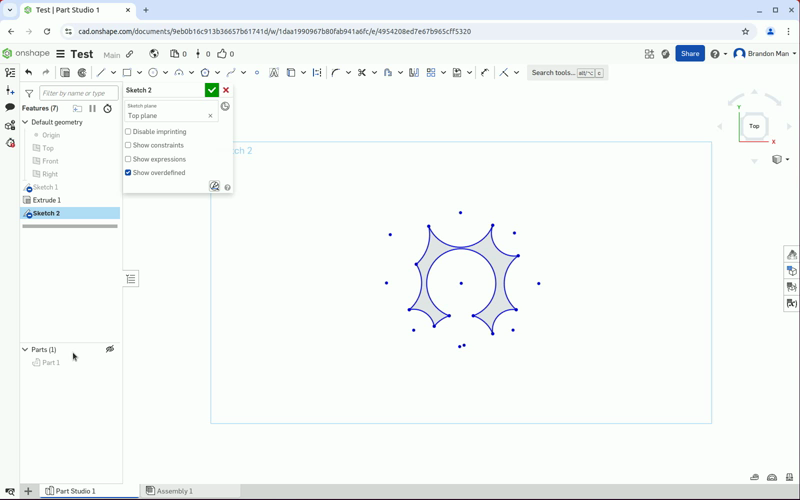
key(shift+y)
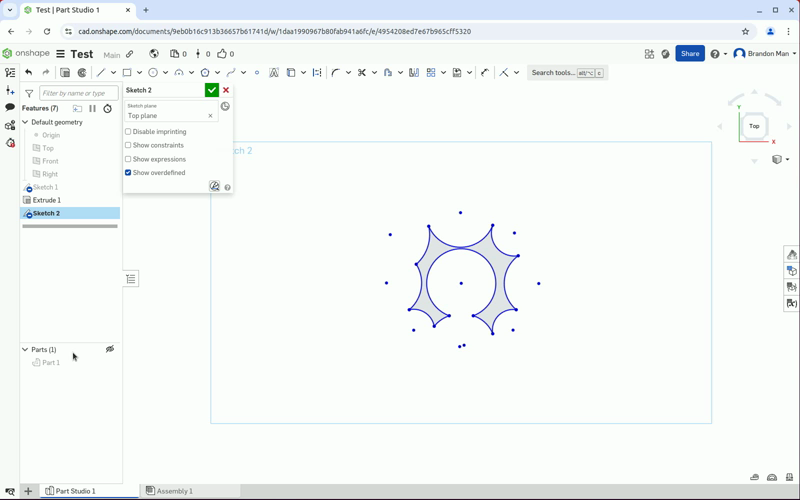
key(shift+e)
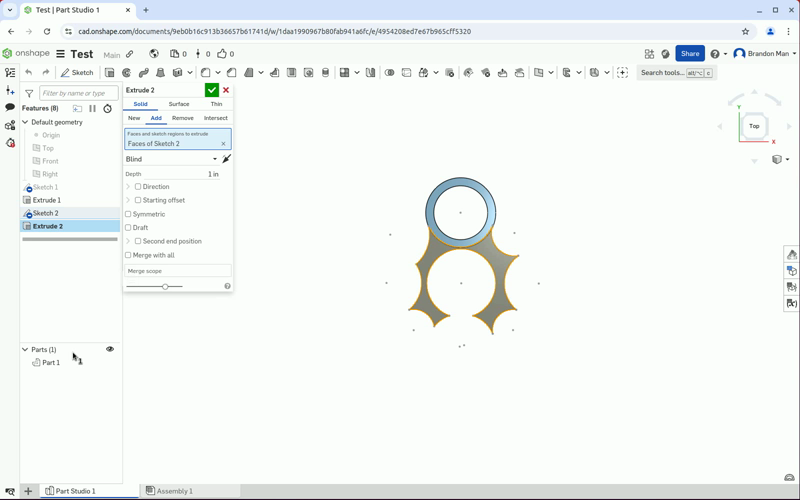
mouse_move(143, 106)
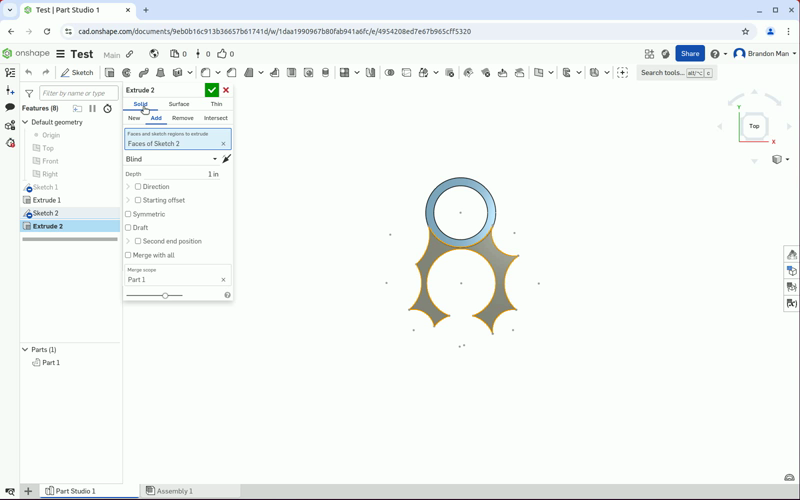
click(143, 106)
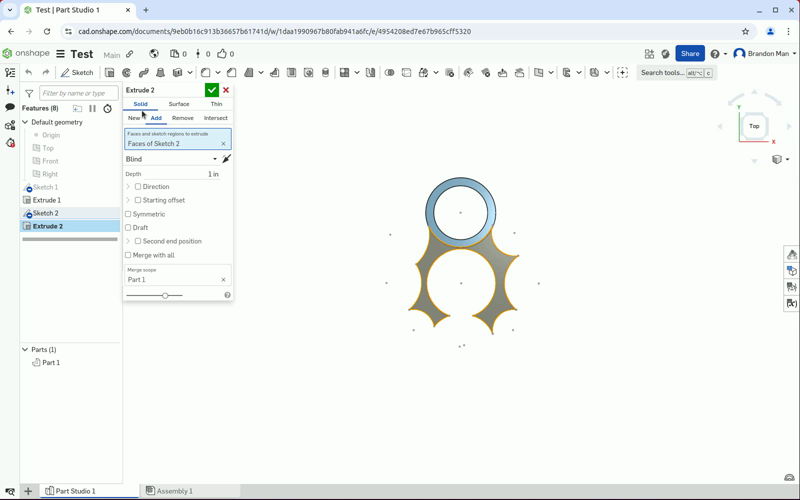
mouse_move(137, 120)
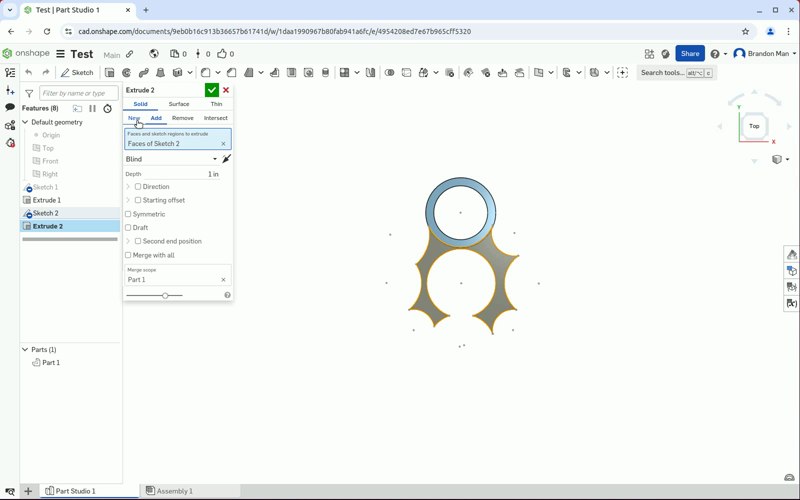
click(137, 120)
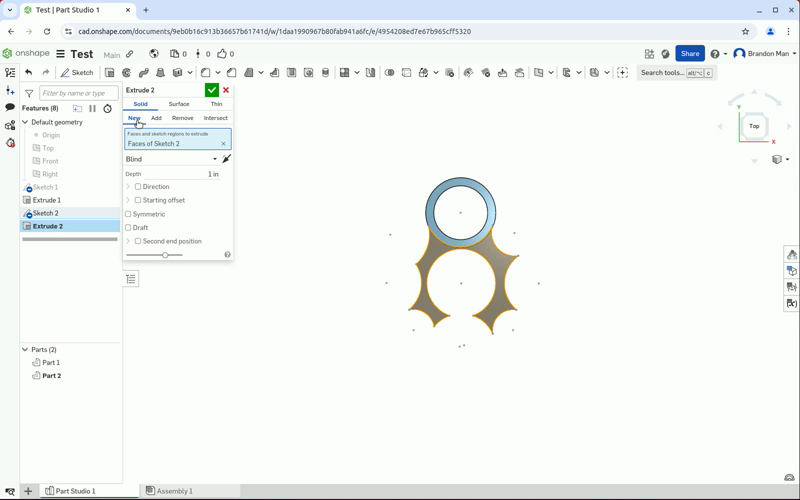
key(tab, 4)
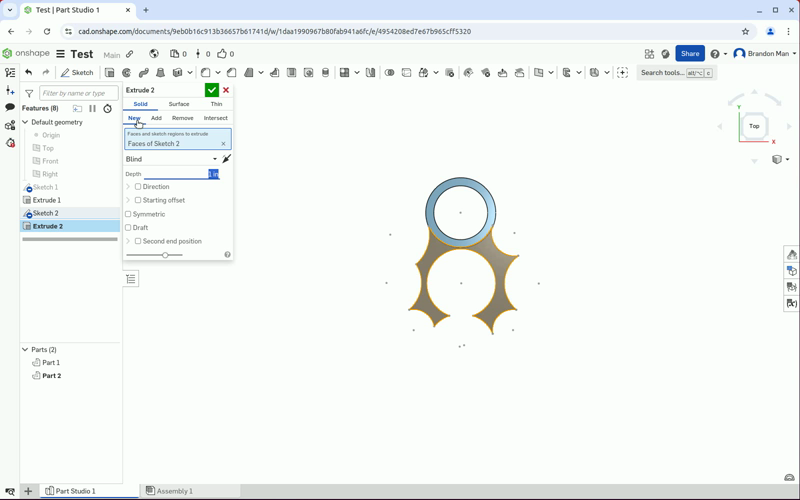
text(6.499)
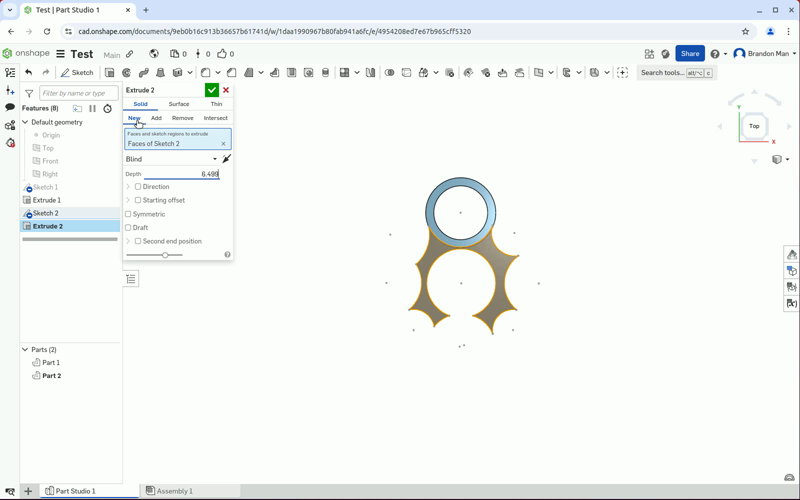
key(enter)
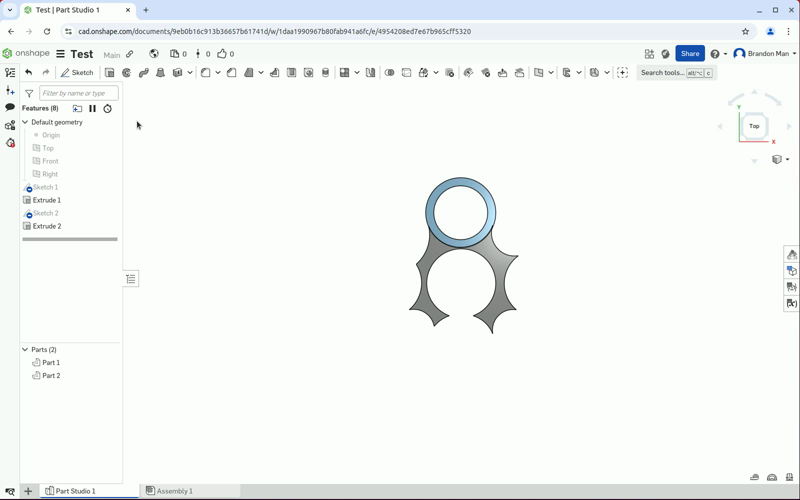
key(shift+h)
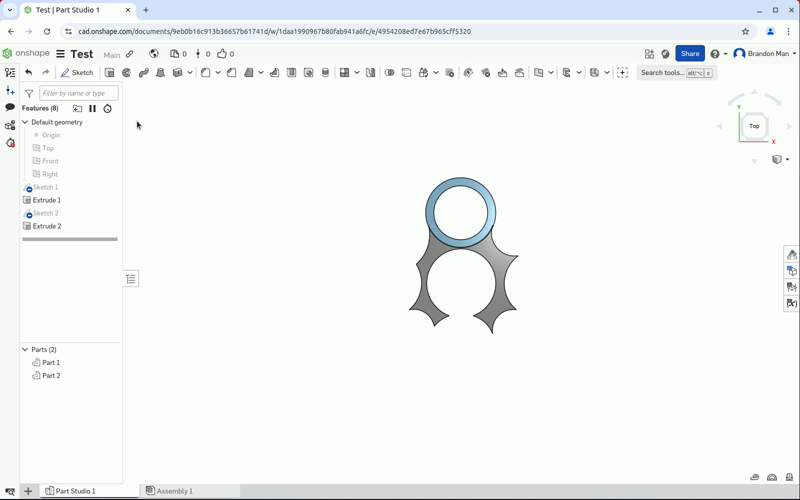
key(shift+h)
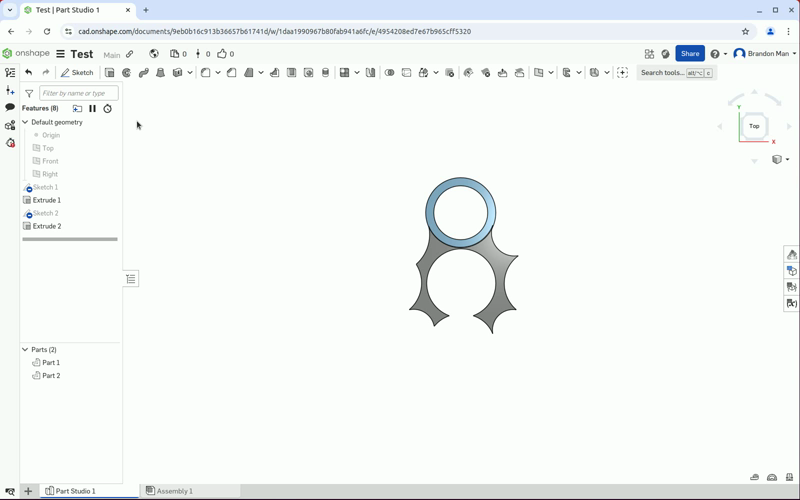
mouse_move(73, 189)
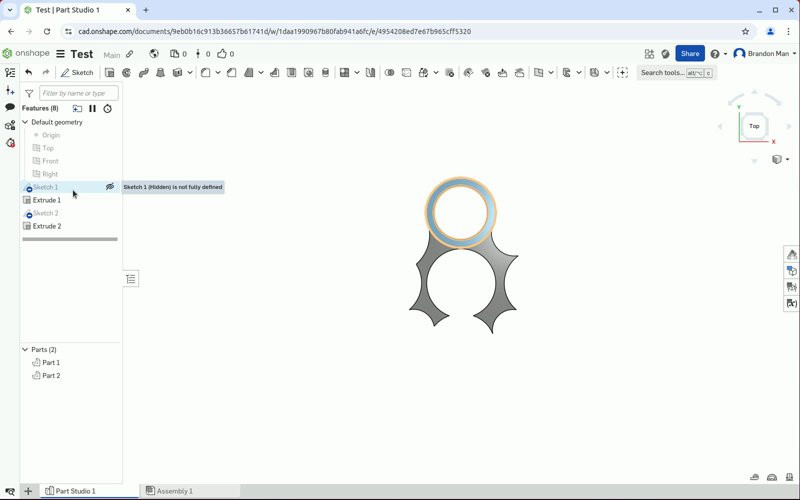
click(73, 189)
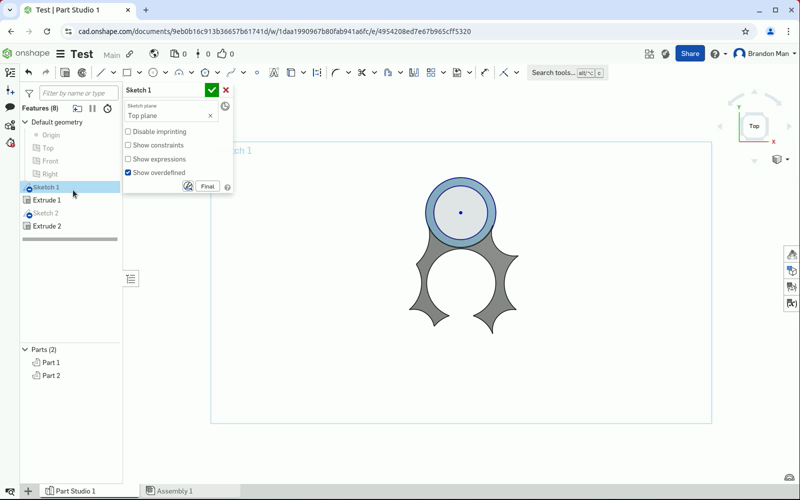
mouse_move(229, 92)
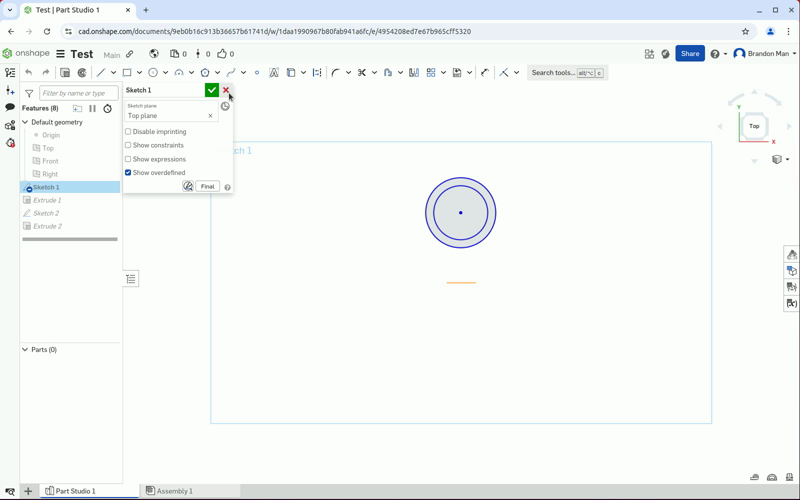
click(229, 92)
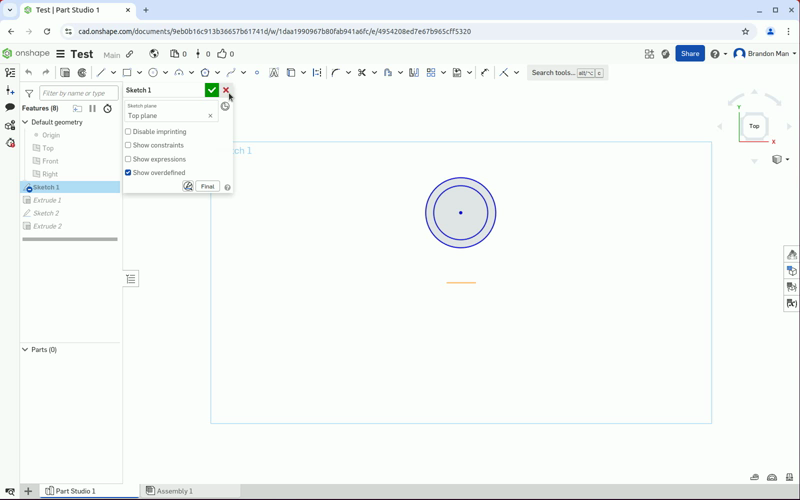
key(shift+s)
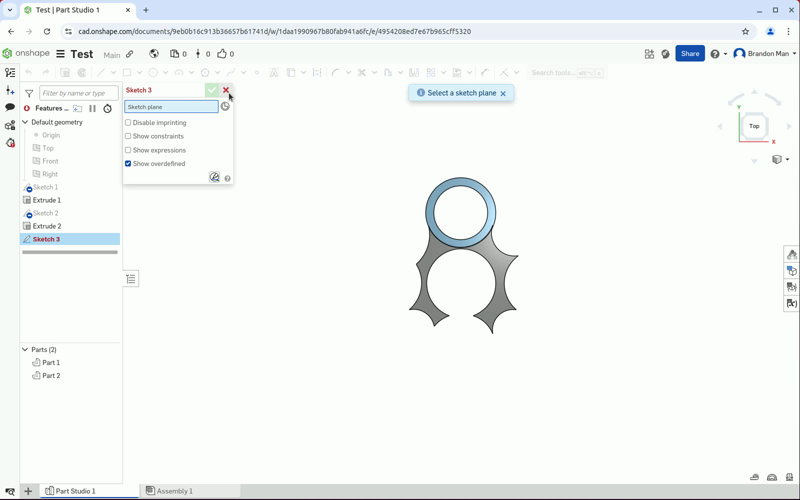
mouse_move(73, 150)
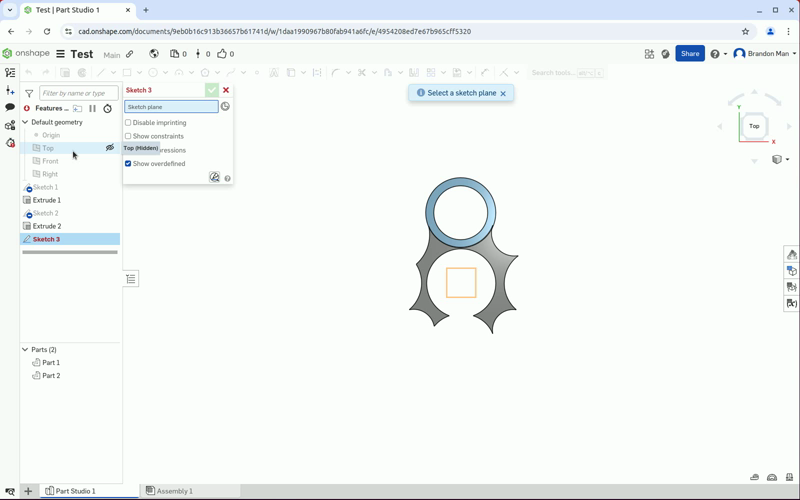
click(73, 150)
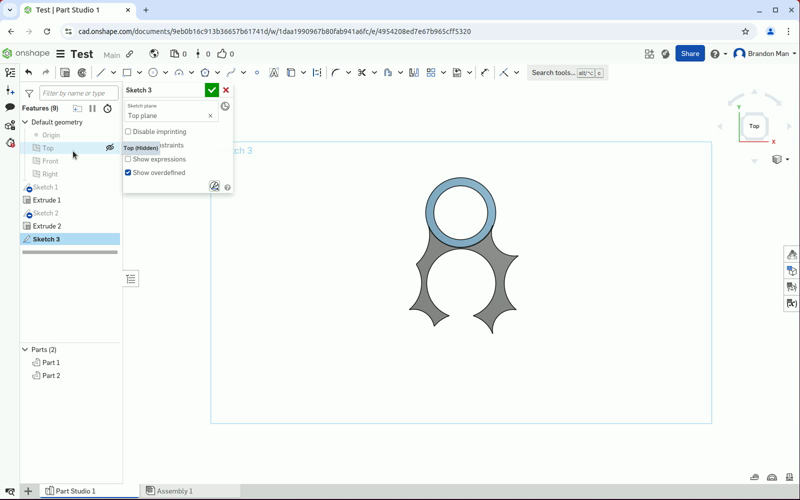
mouse_move(73, 352)
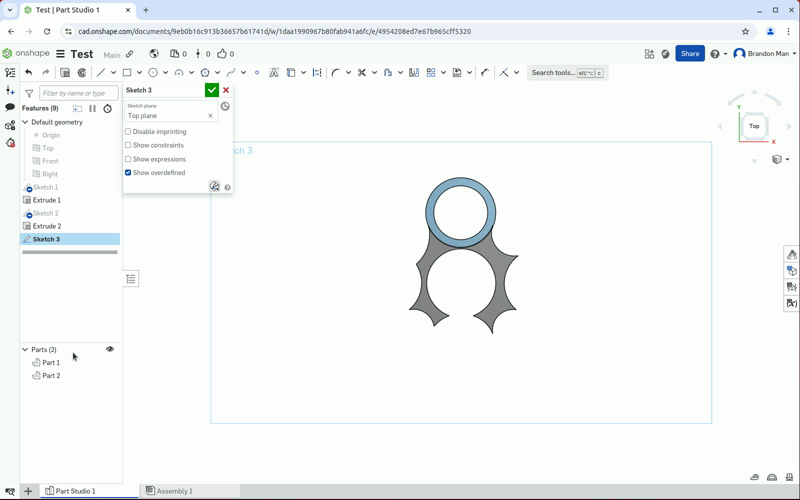
key(y)
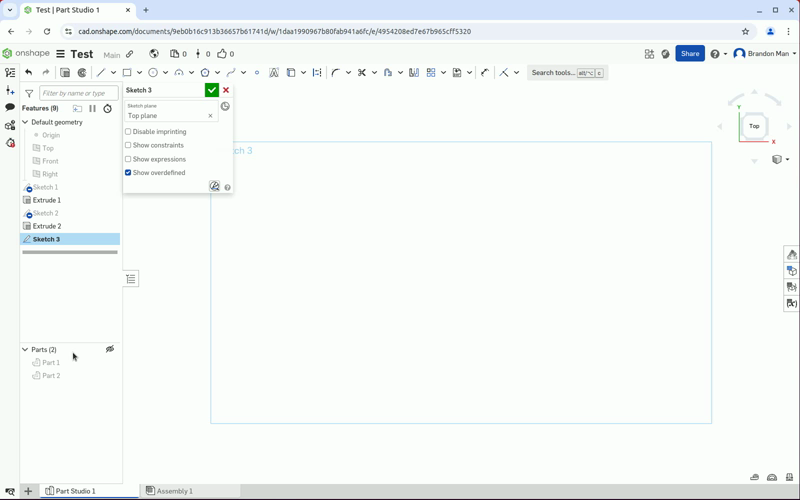
key(a)
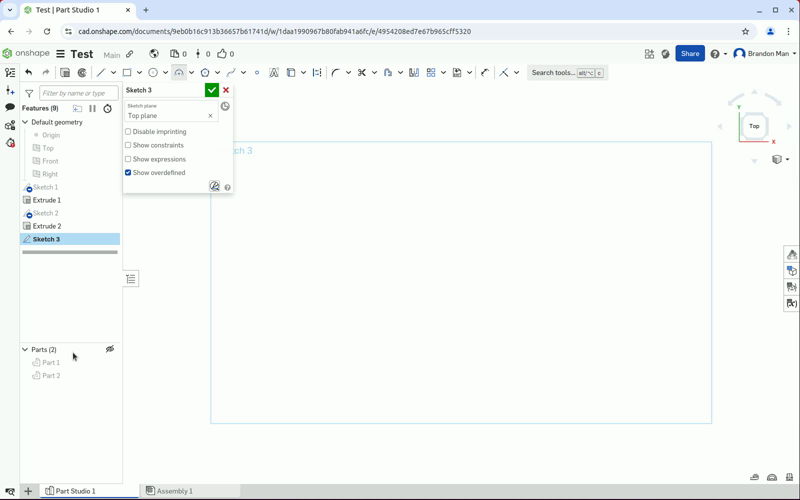
key_down(shift)
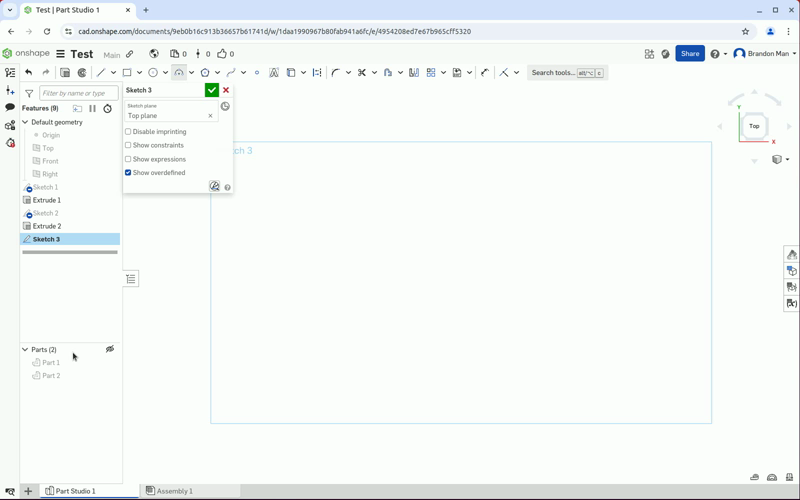
mouse_move(569, 297)
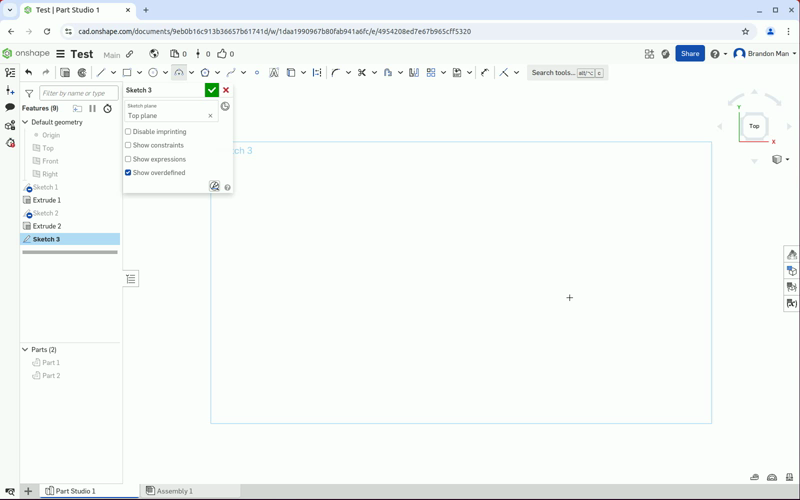
click(569, 297)
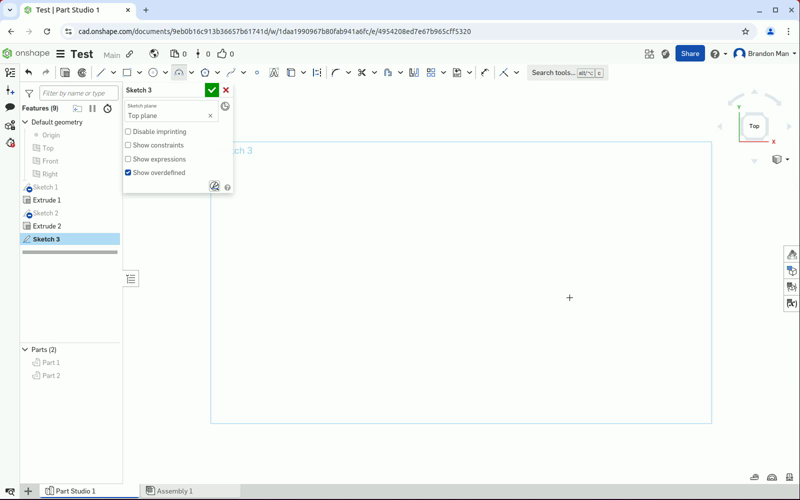
key_up(shift)
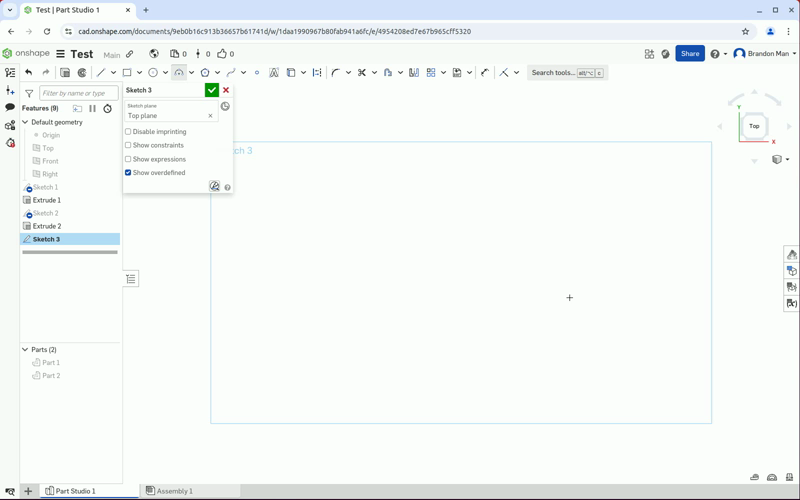
key_down(shift)
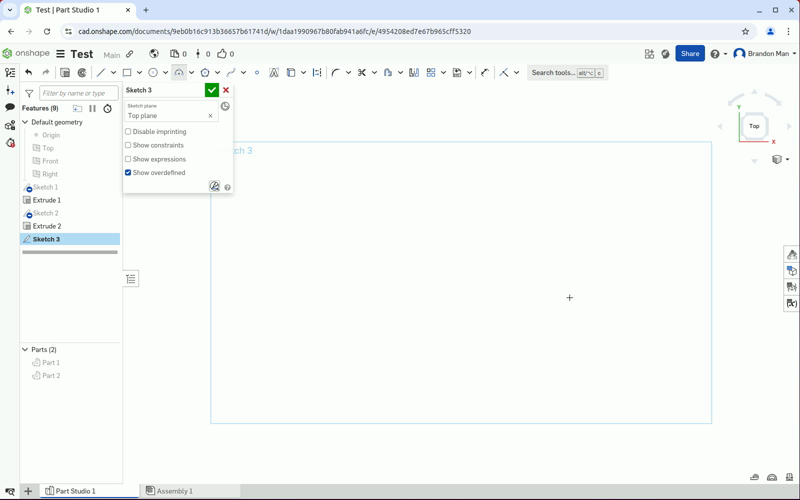
mouse_move(569, 267)
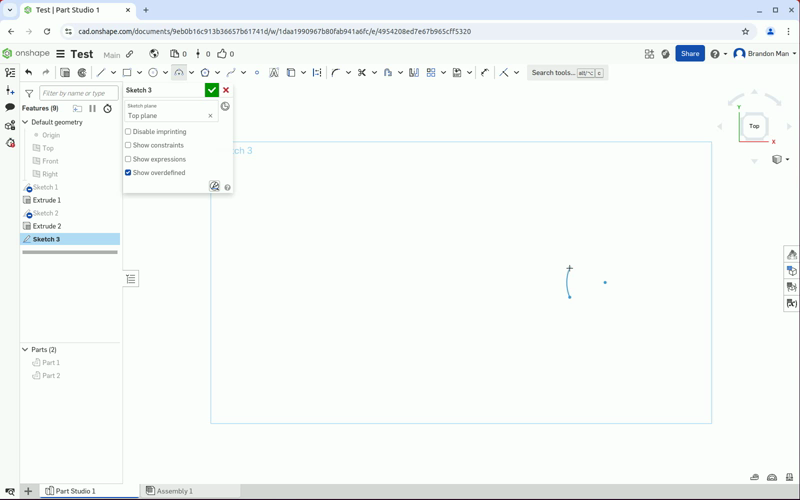
click(569, 267)
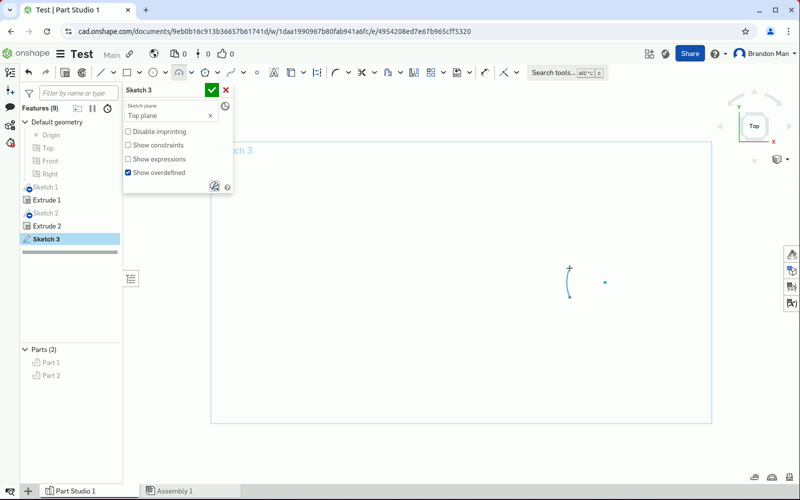
mouse_move(570, 282)
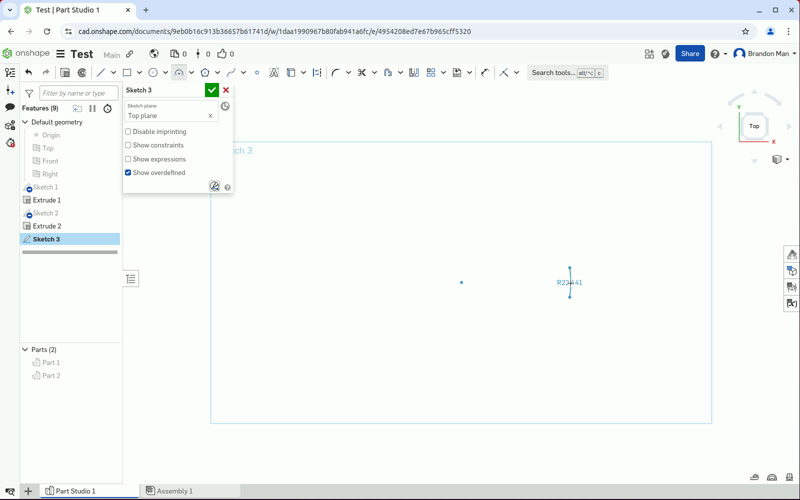
click(570, 282)
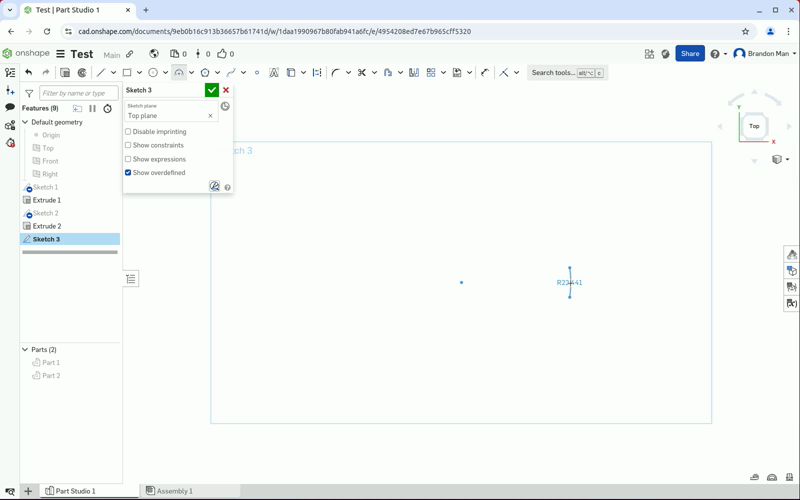
key_up(shift)
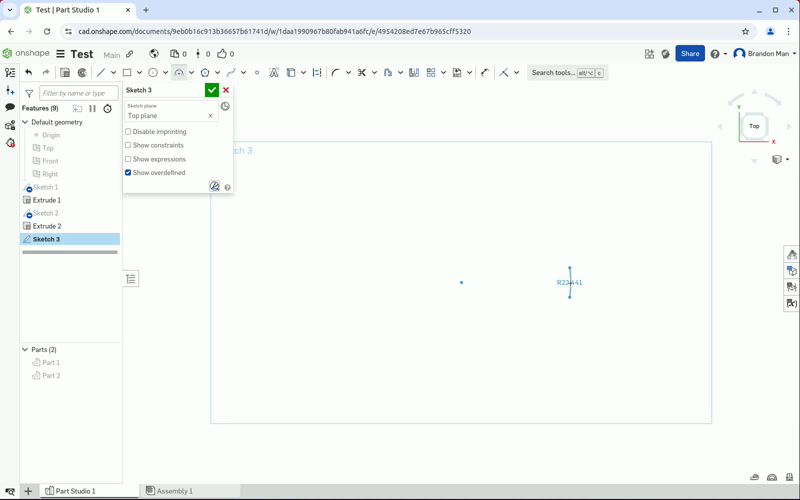
mouse_move(569, 267)
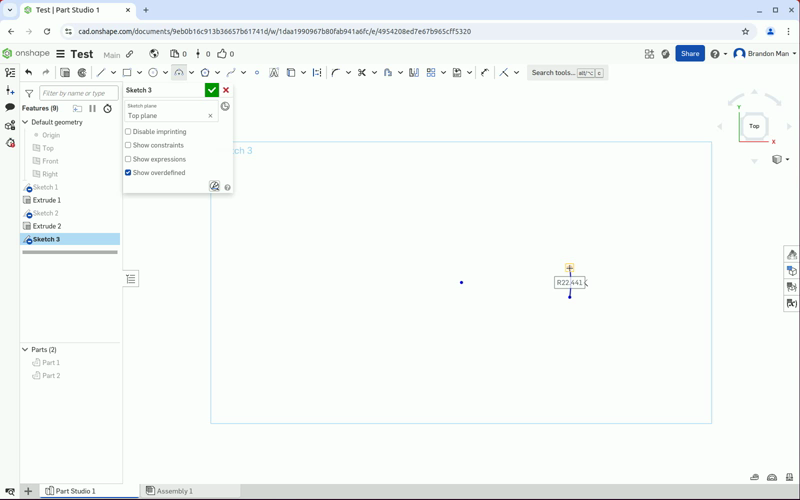
click(569, 267)
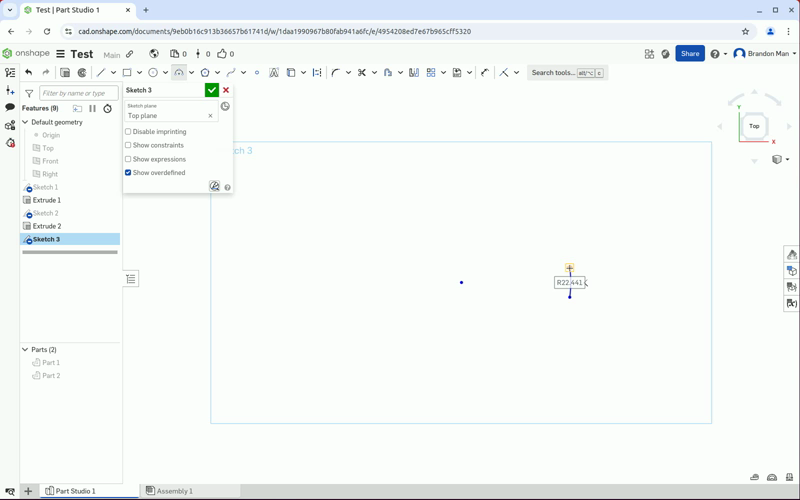
mouse_move(569, 297)
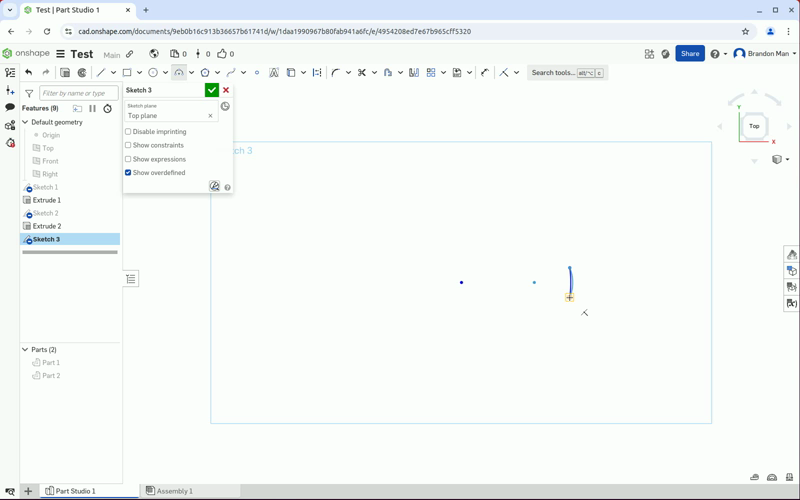
click(569, 297)
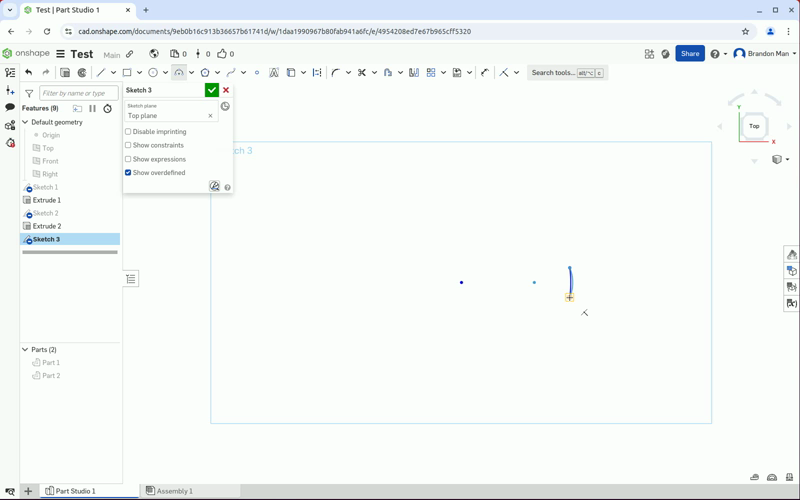
key_down(shift)
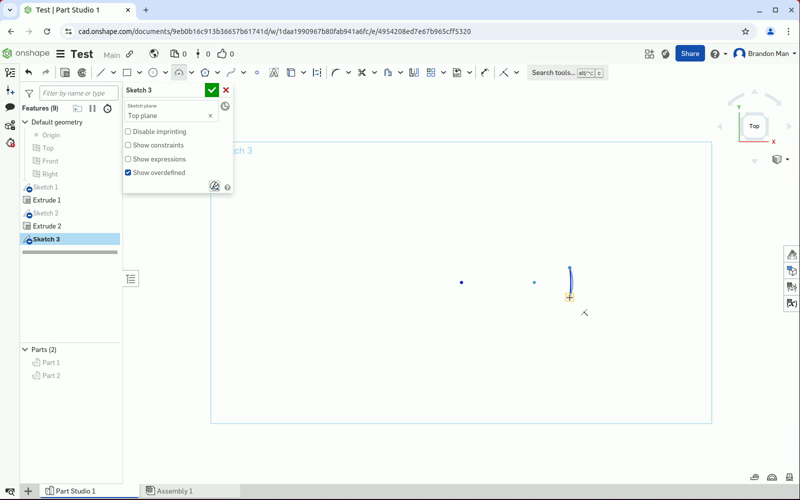
mouse_move(503, 282)
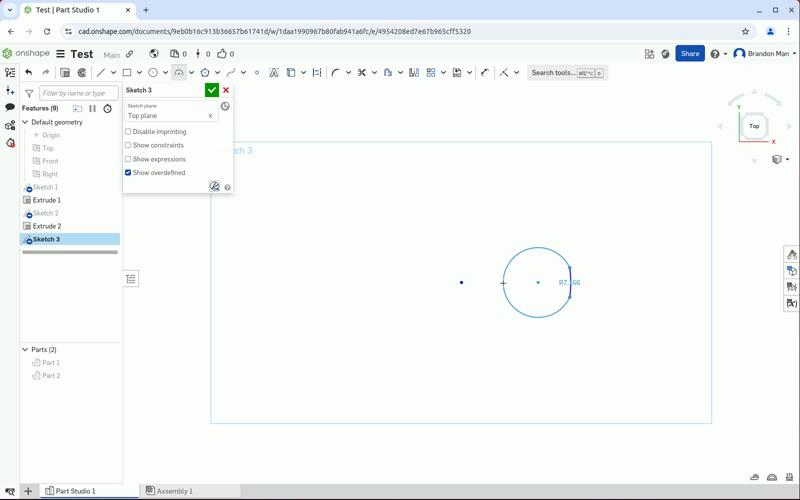
click(503, 282)
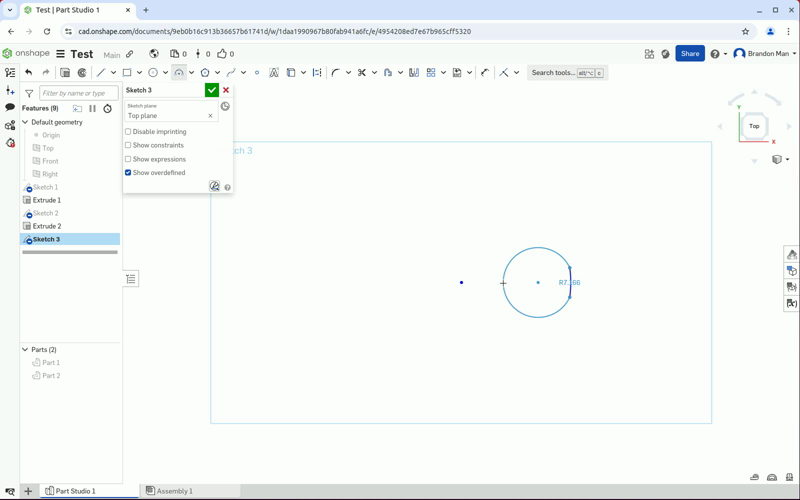
key_up(shift)
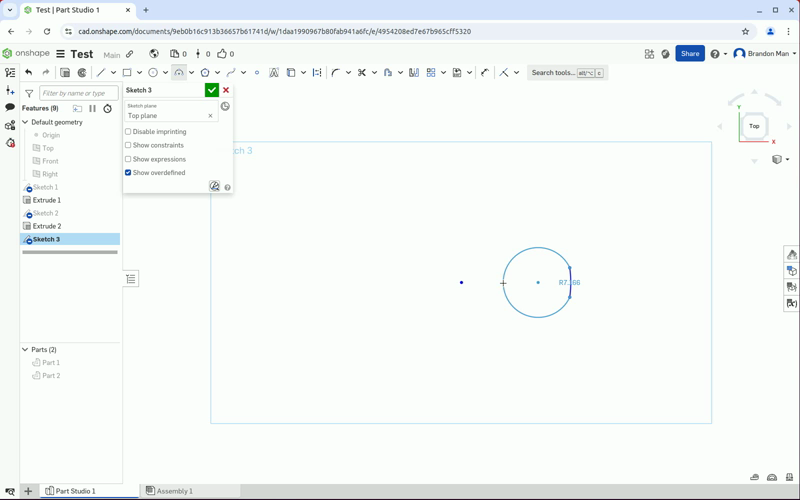
key(esc)
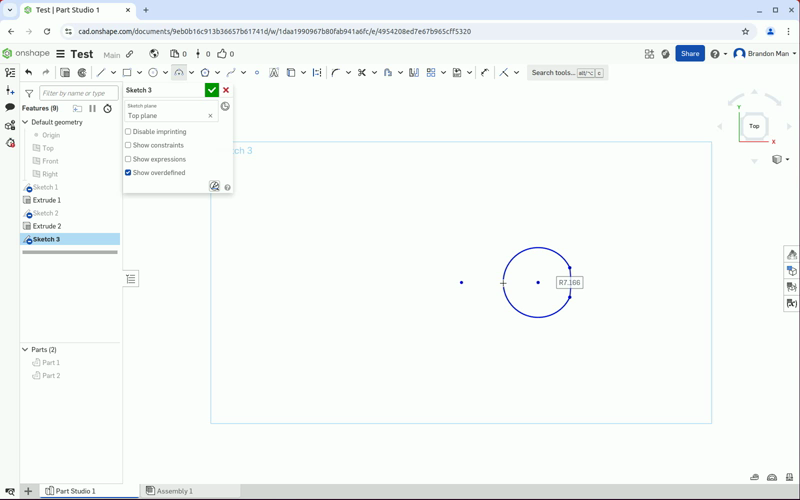
key(c)
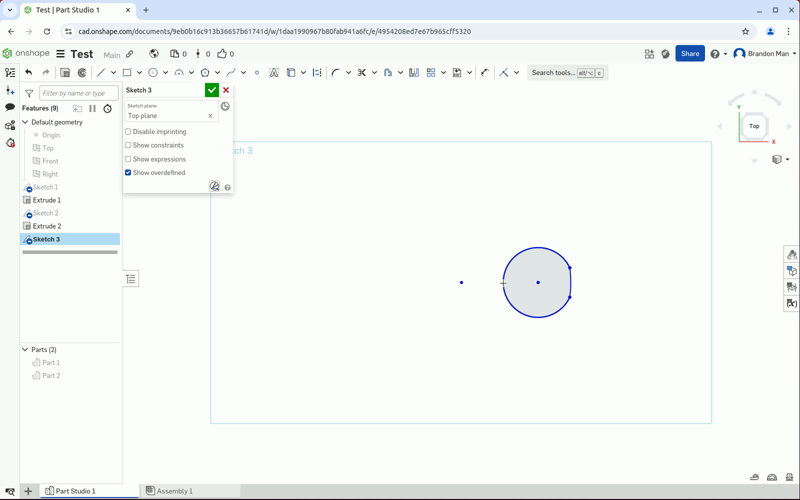
key_down(shift)
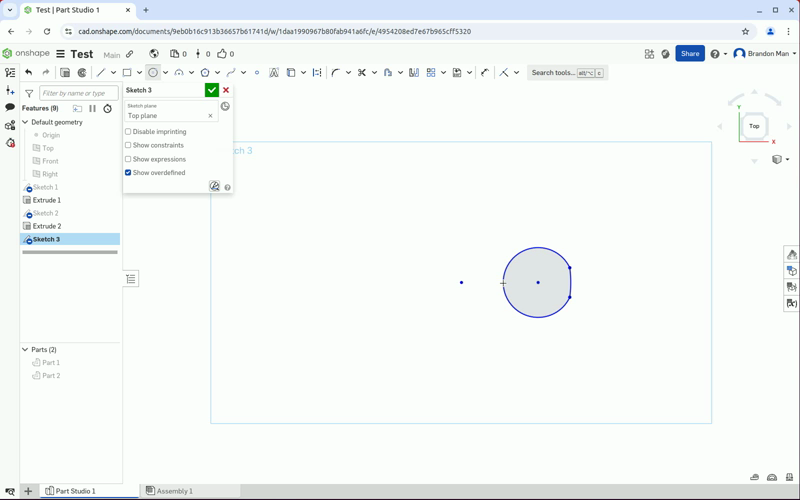
mouse_move(537, 282)
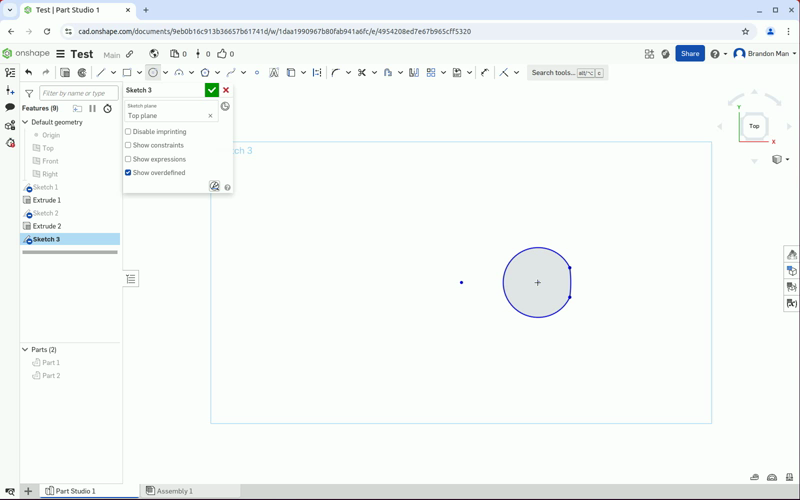
scroll(6)
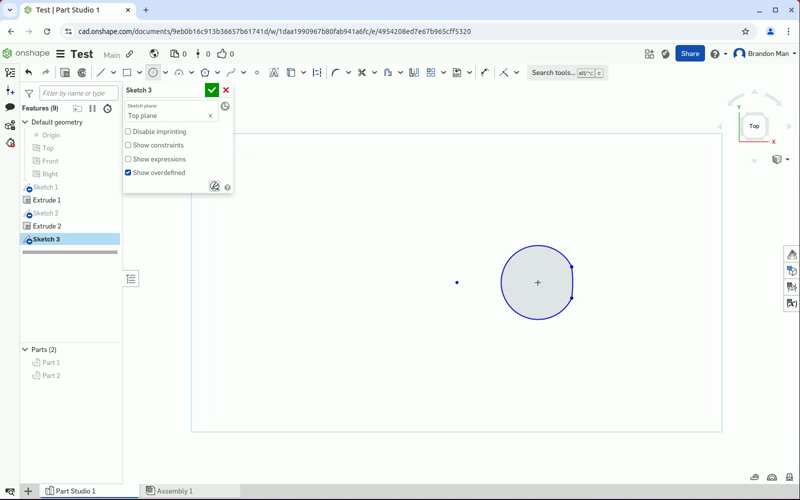
scroll(6)
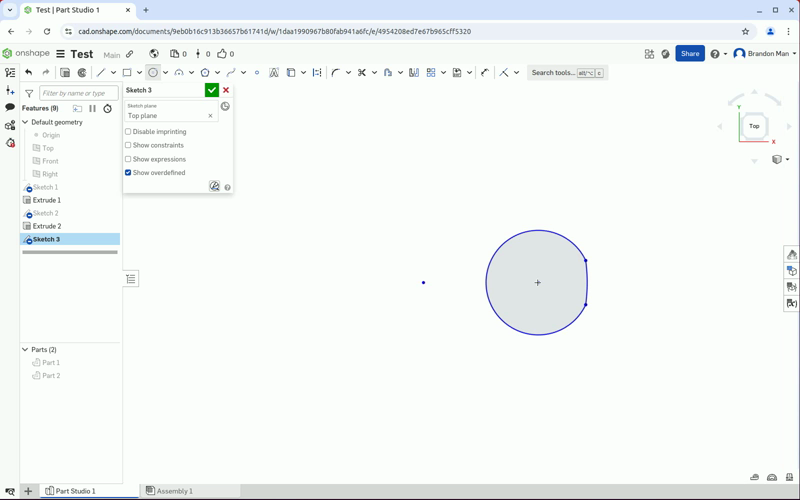
scroll(6)
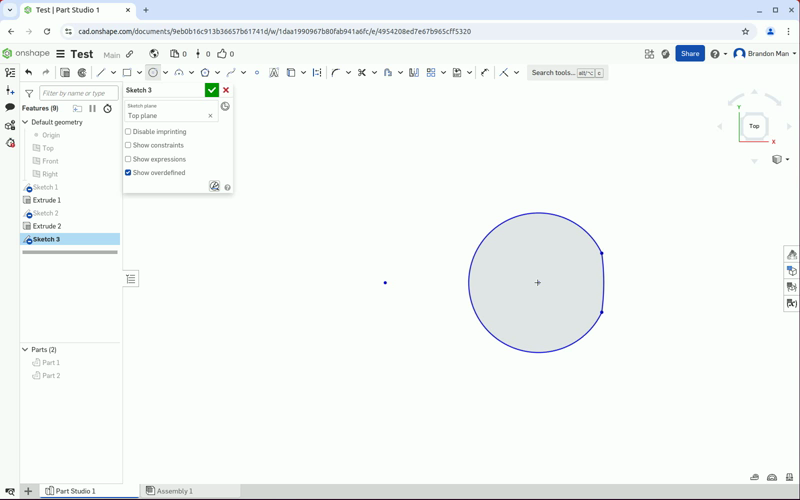
scroll(6)
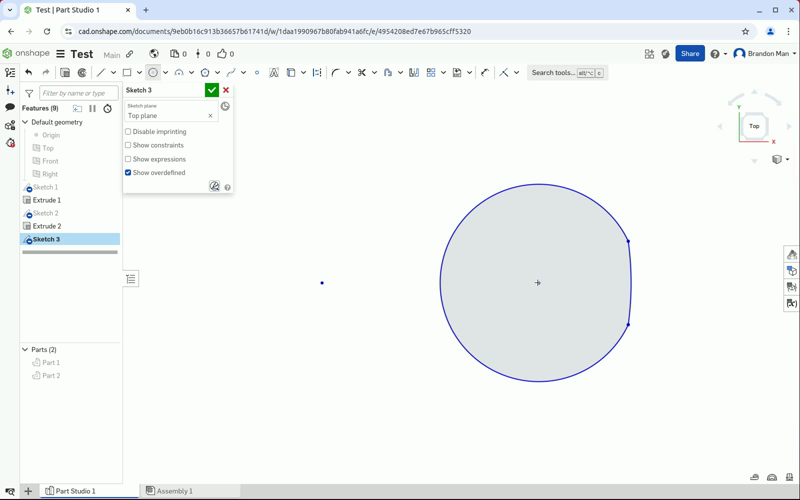
scroll(6)
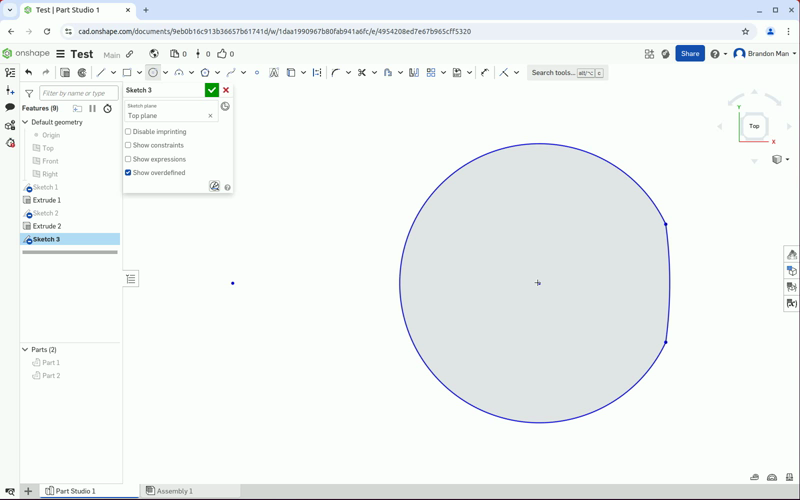
scroll(6)
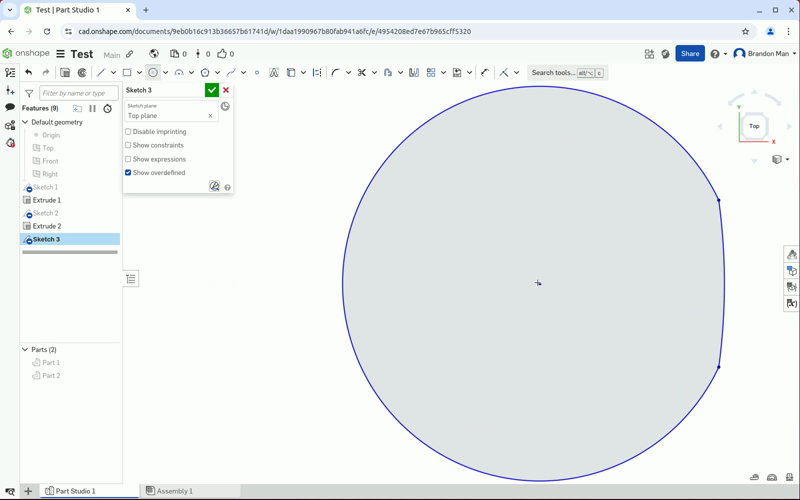
scroll(6)
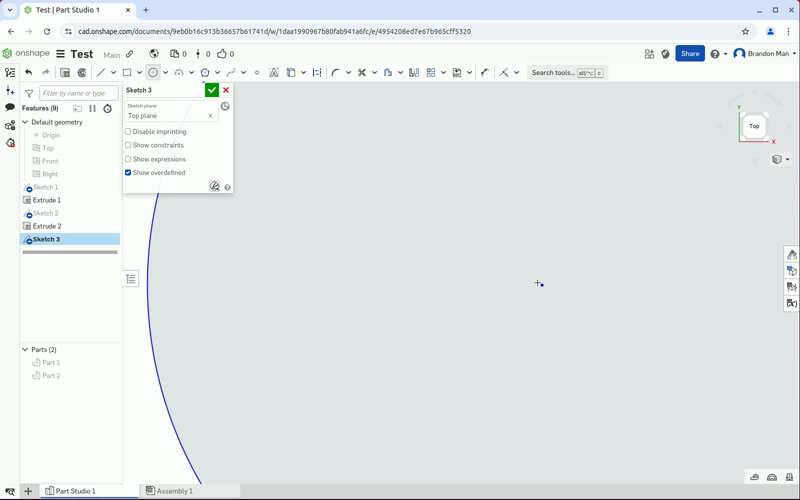
click(537, 282)
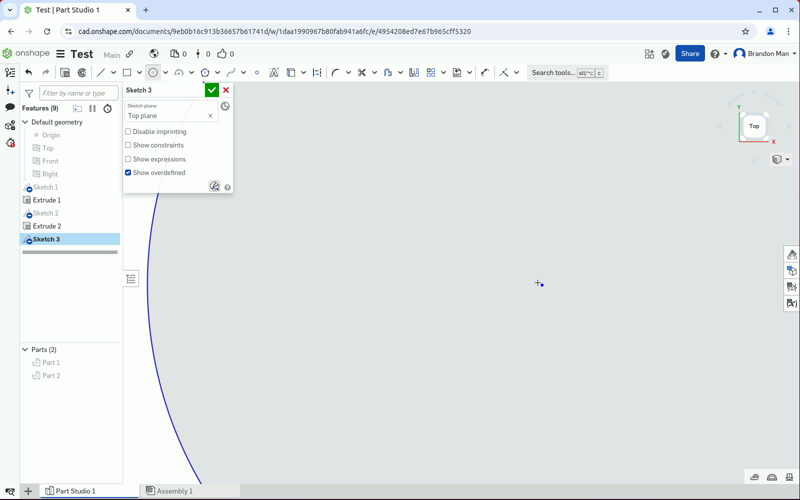
scroll(-6)
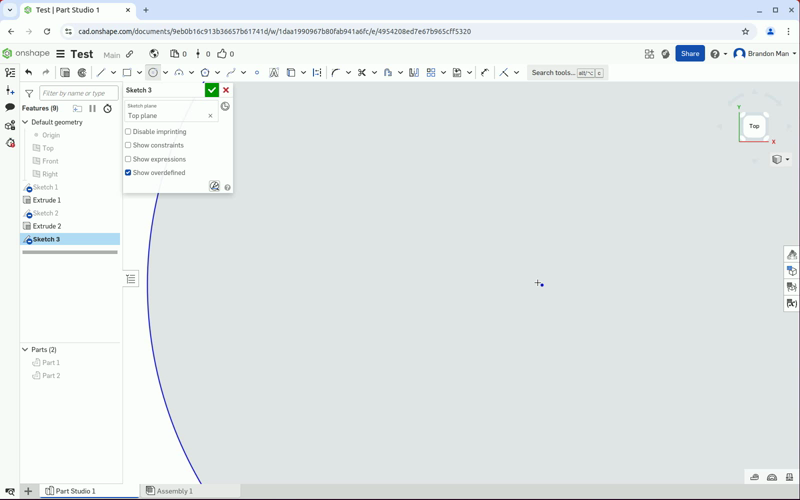
scroll(-6)
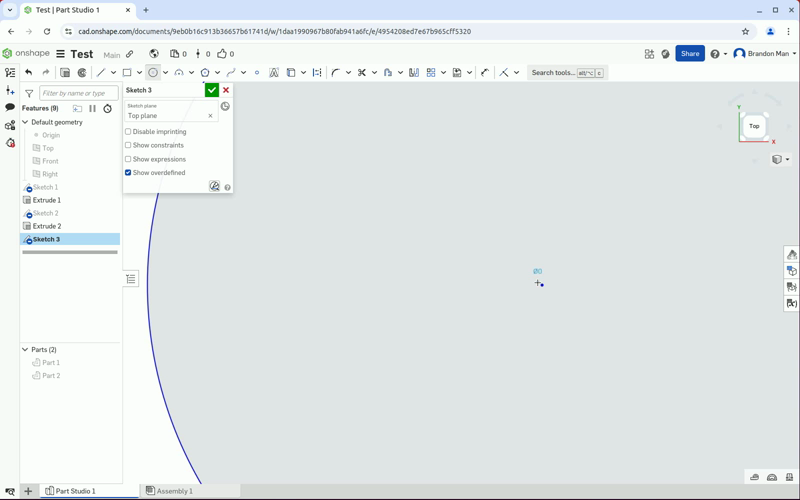
scroll(-6)
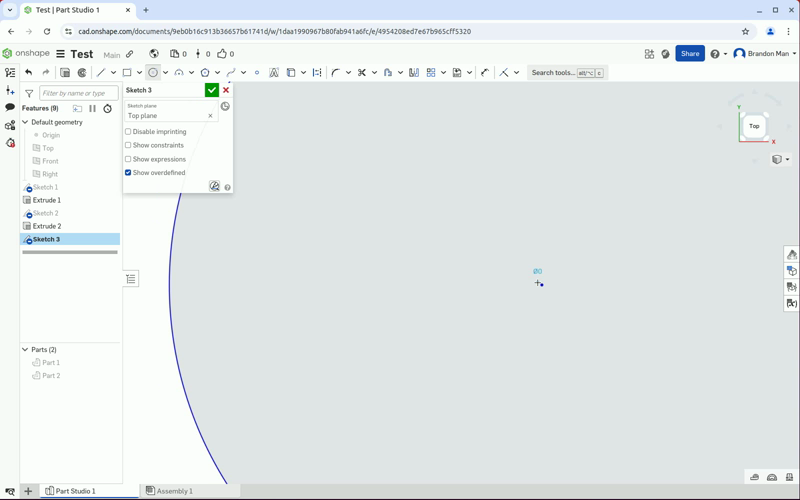
scroll(-6)
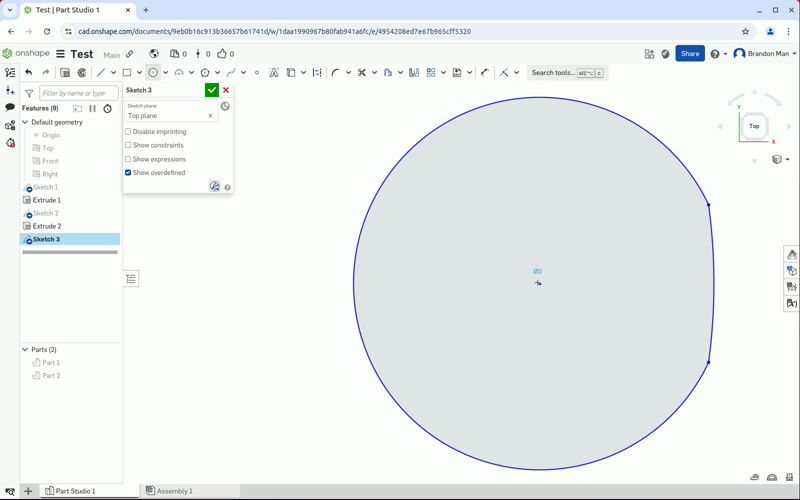
scroll(-6)
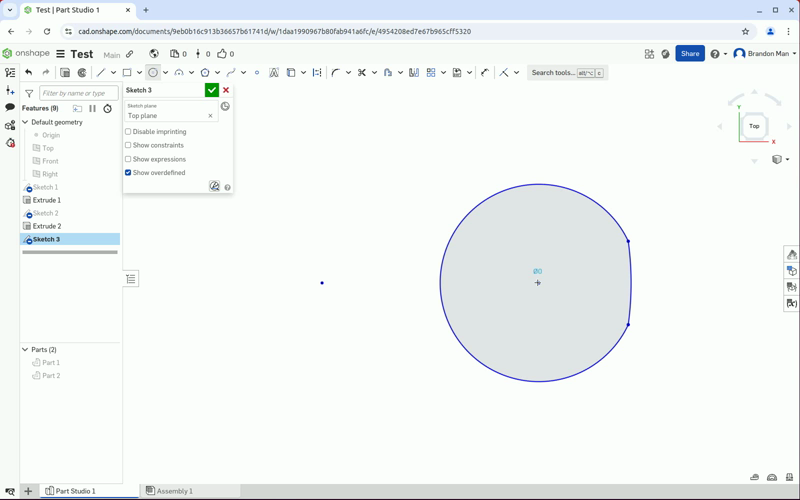
scroll(-6)
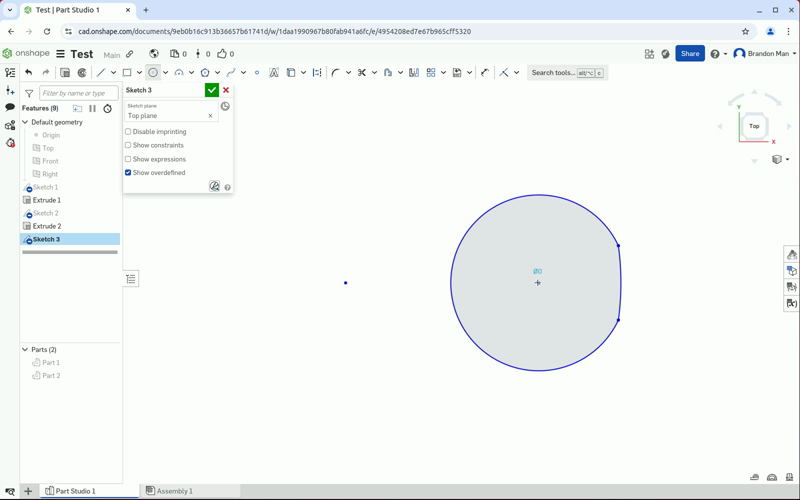
scroll(-6)
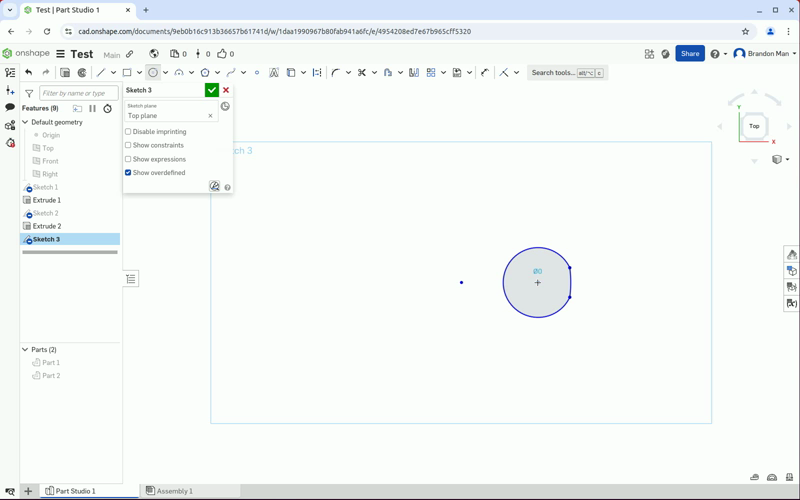
key_up(shift)
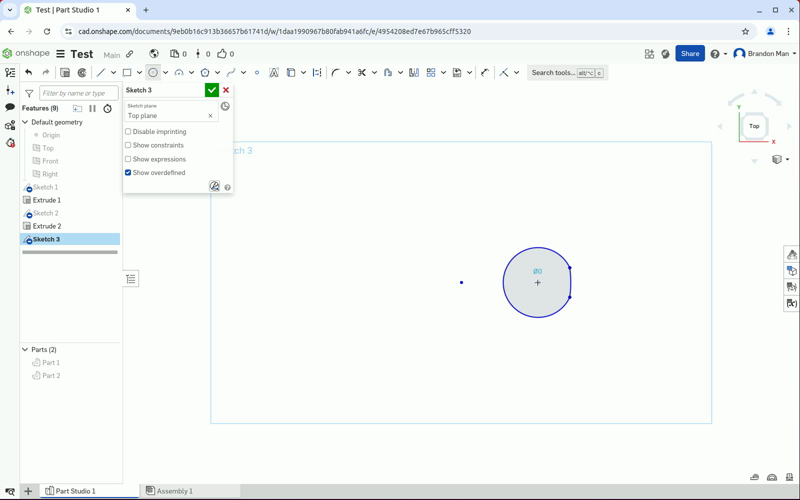
mouse_move(565, 282)
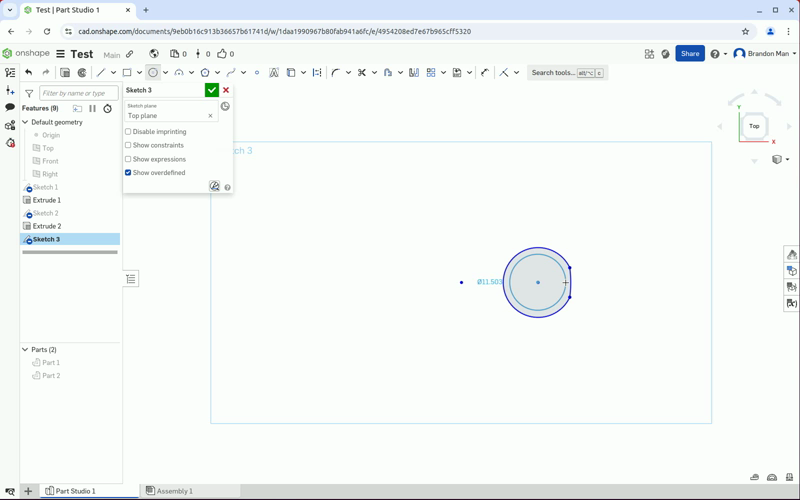
click(565, 282)
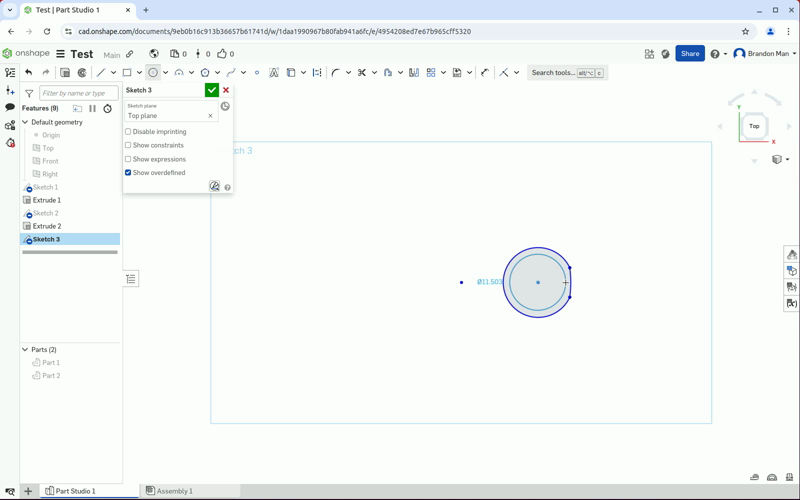
key(esc)
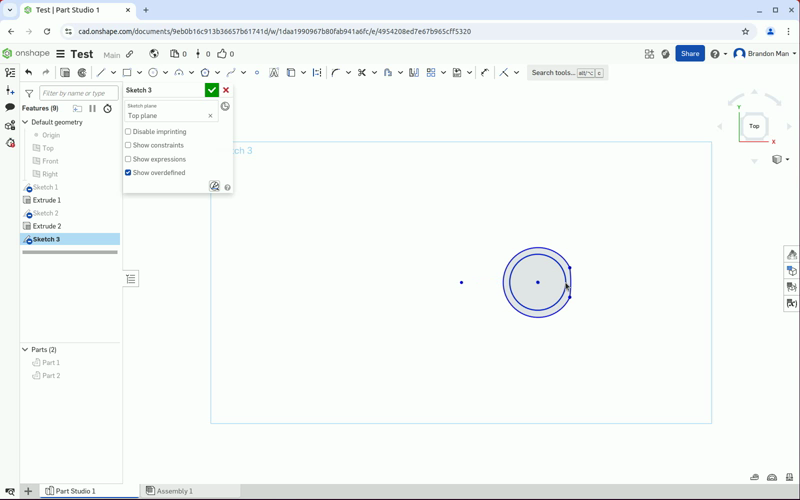
mouse_move(533, 316)
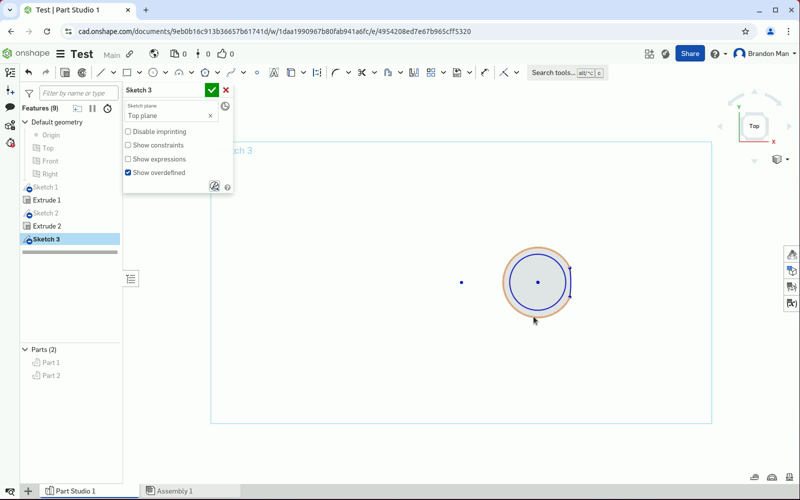
scroll(6)
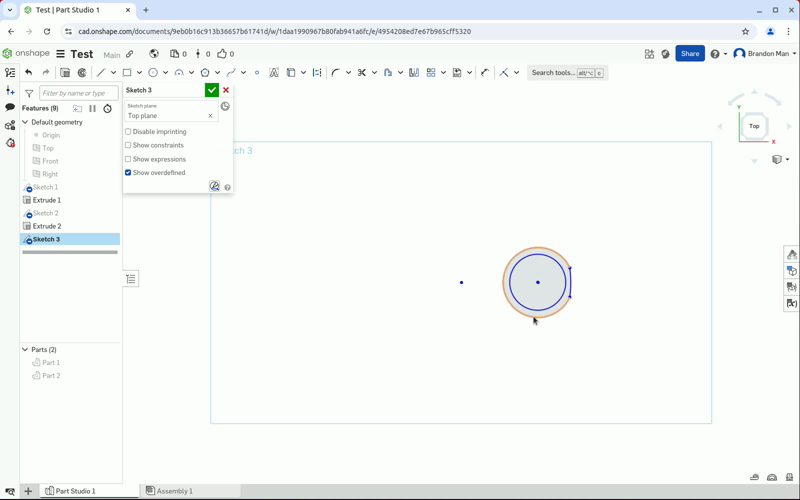
scroll(6)
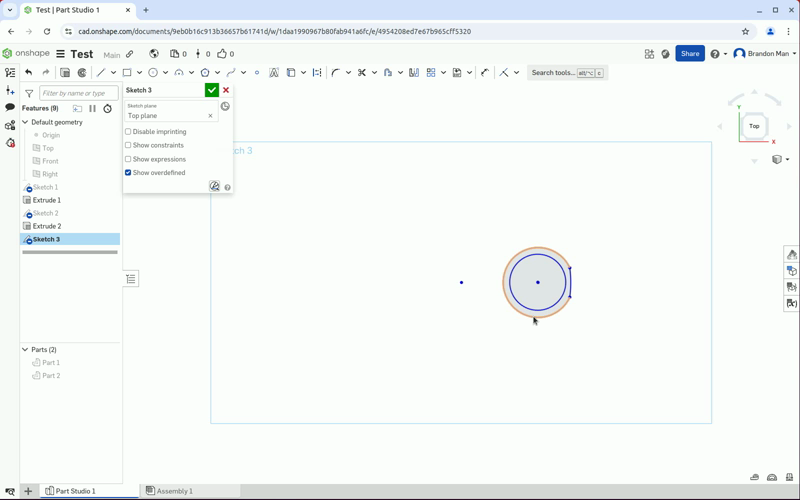
scroll(6)
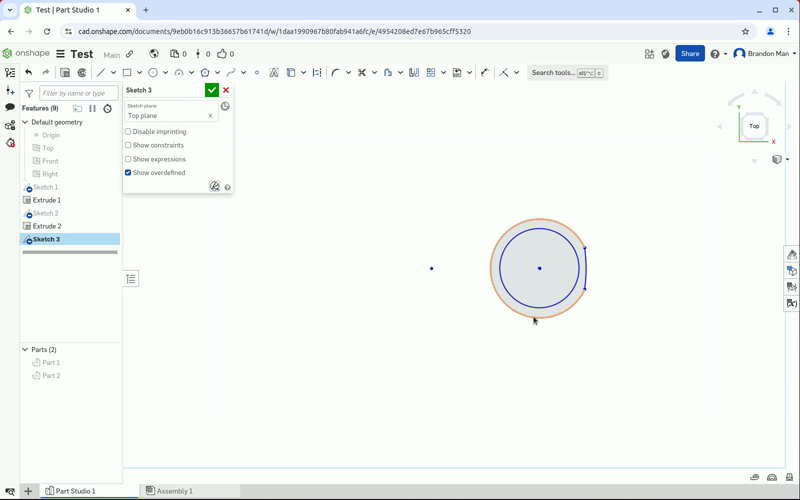
scroll(6)
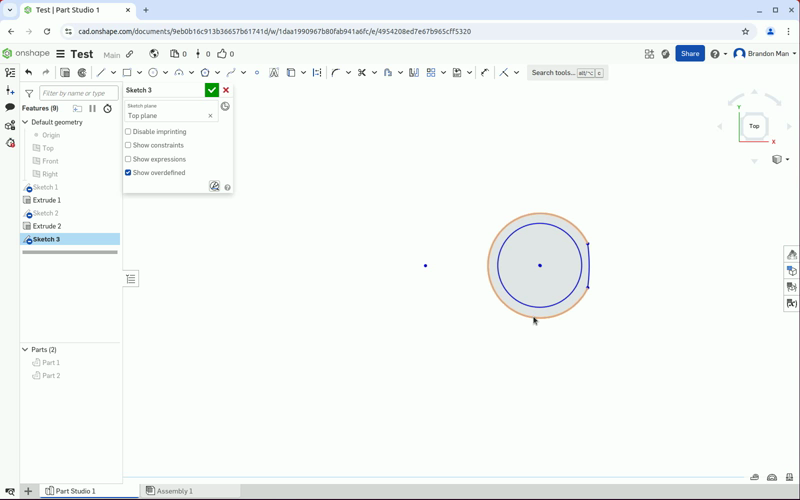
scroll(6)
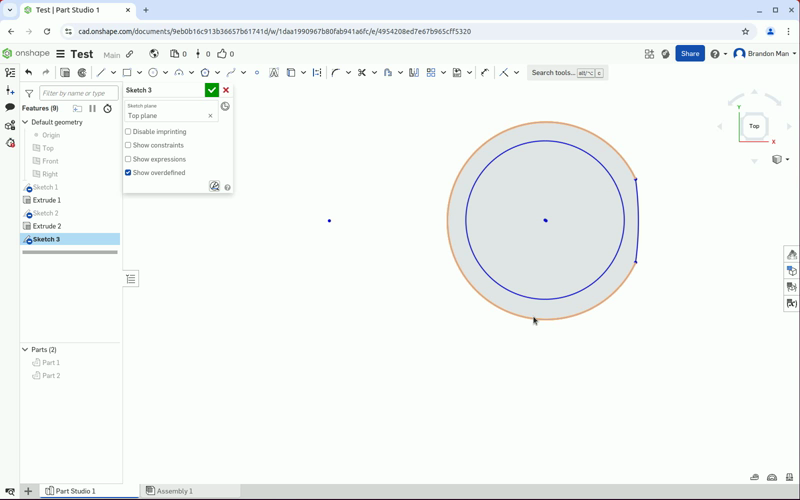
scroll(6)
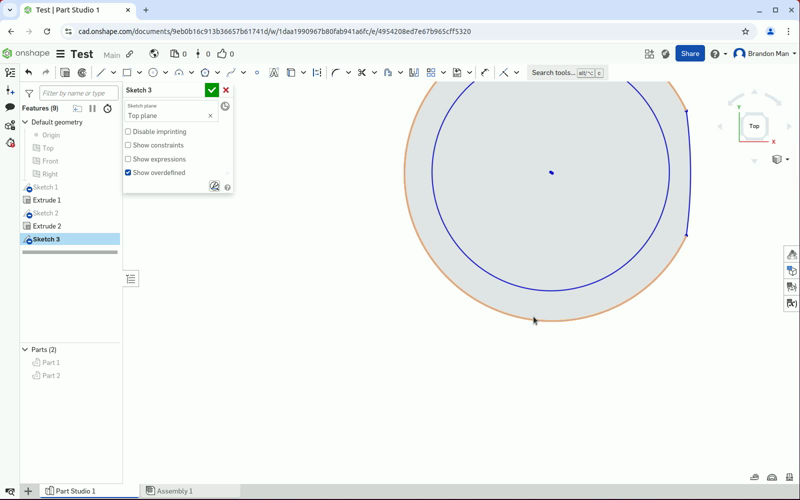
scroll(6)
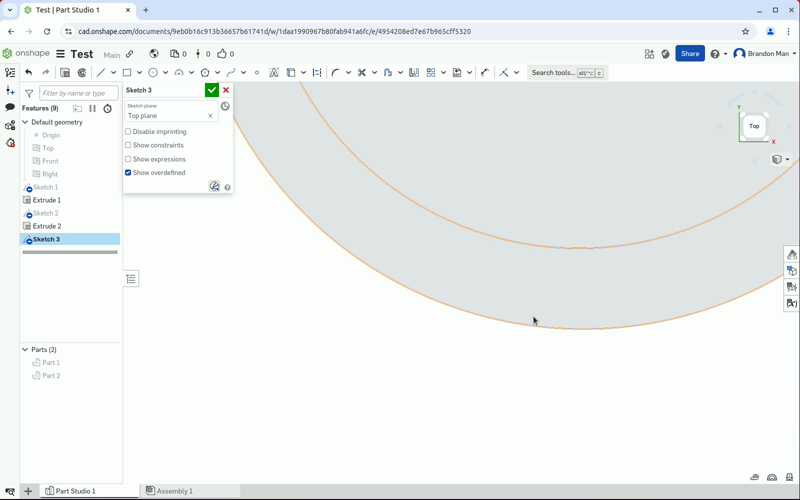
click(533, 316)
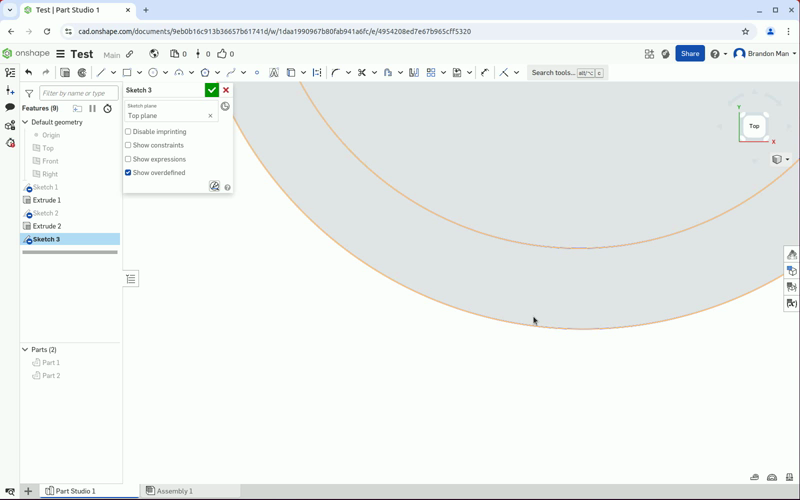
scroll(-6)
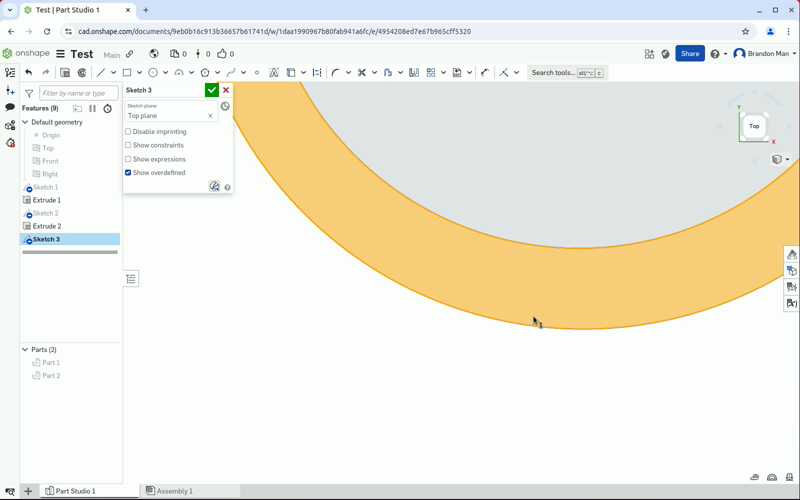
scroll(-6)
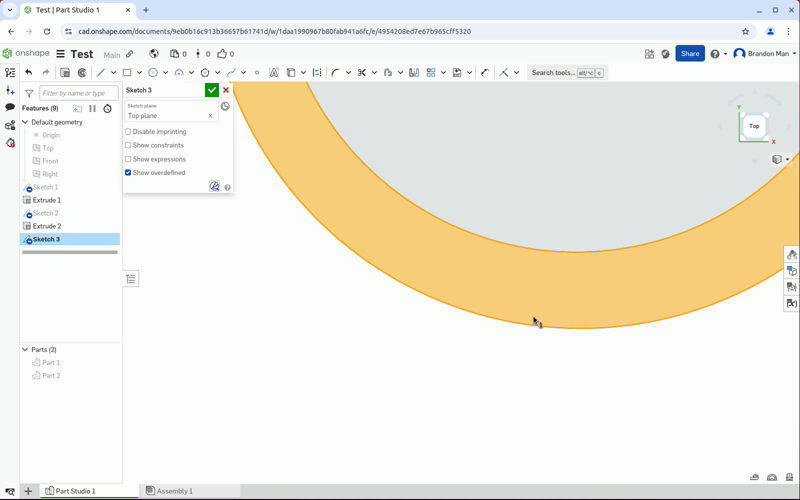
scroll(-6)
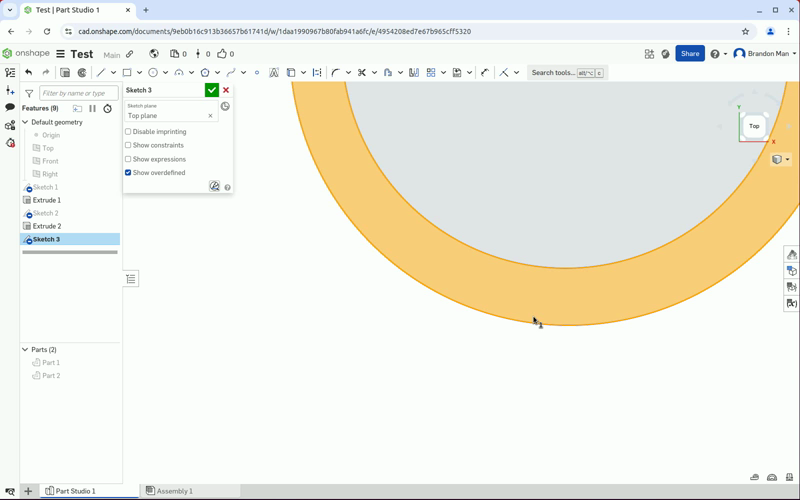
scroll(-6)
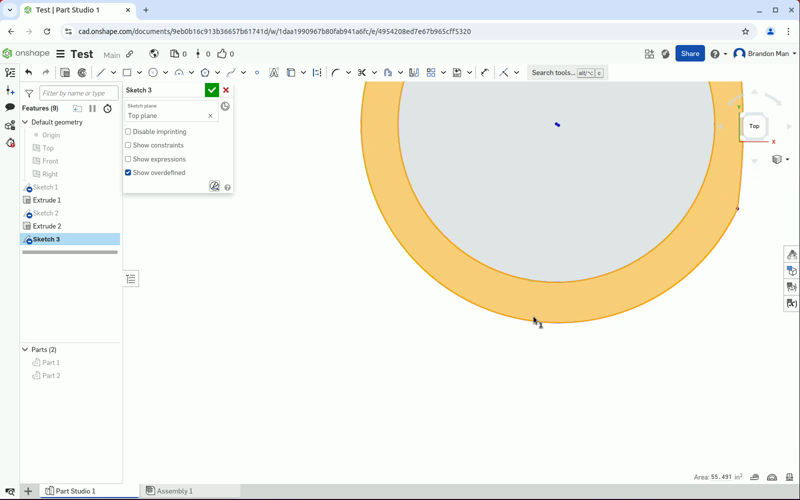
scroll(-6)
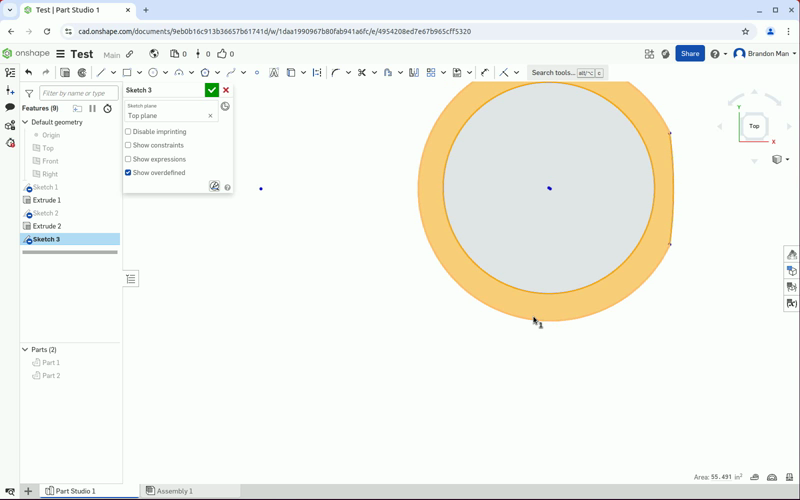
scroll(-6)
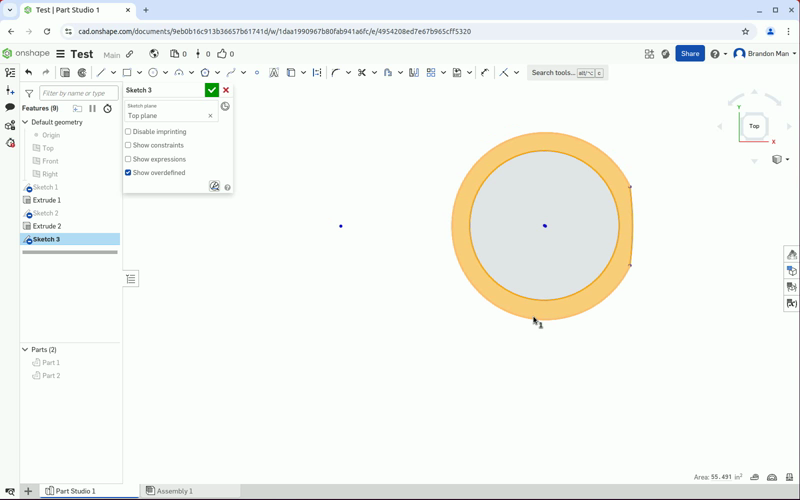
scroll(-6)
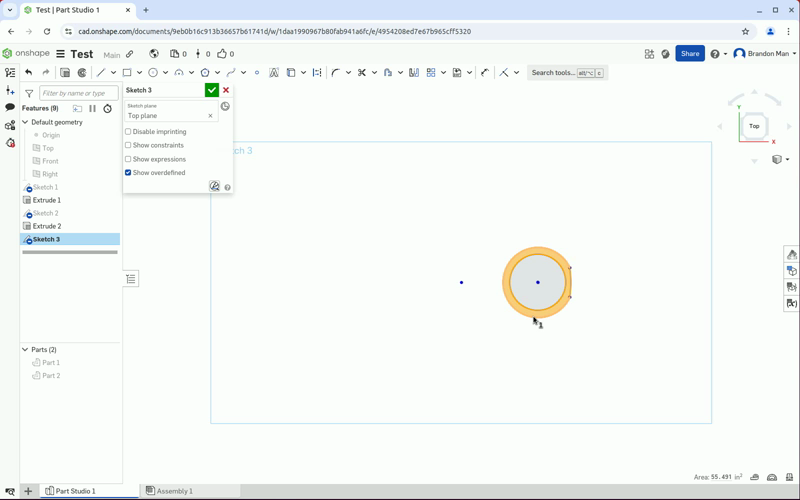
mouse_move(73, 352)
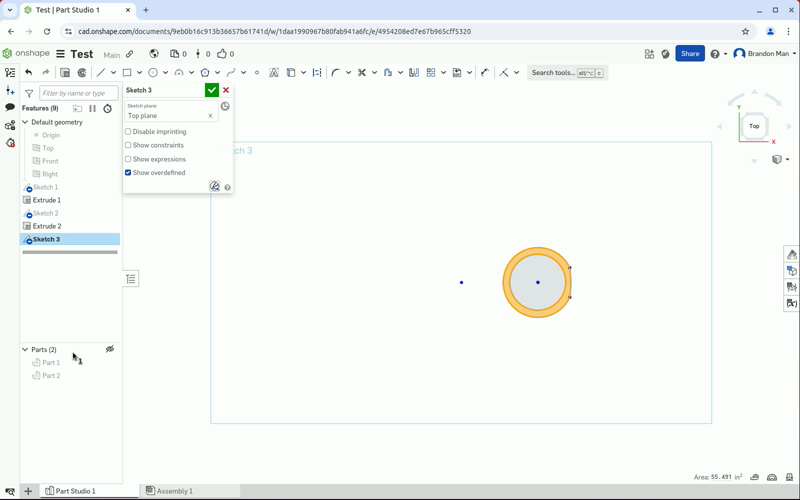
key(shift+y)
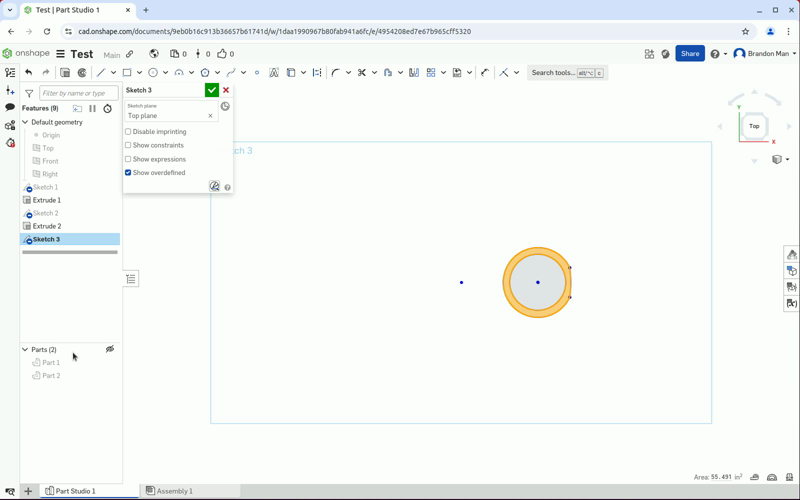
key(shift+e)
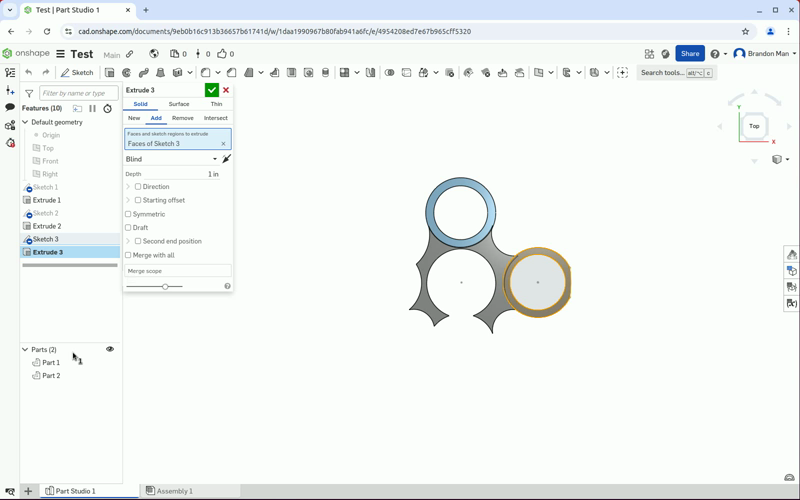
mouse_move(143, 106)
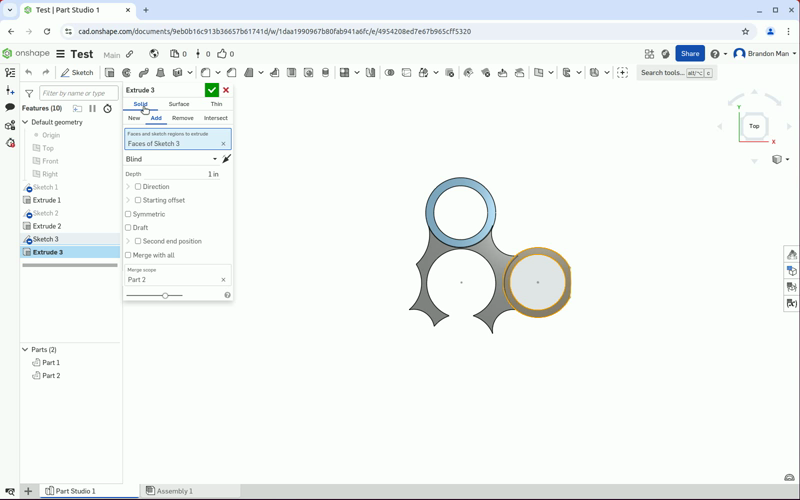
click(143, 106)
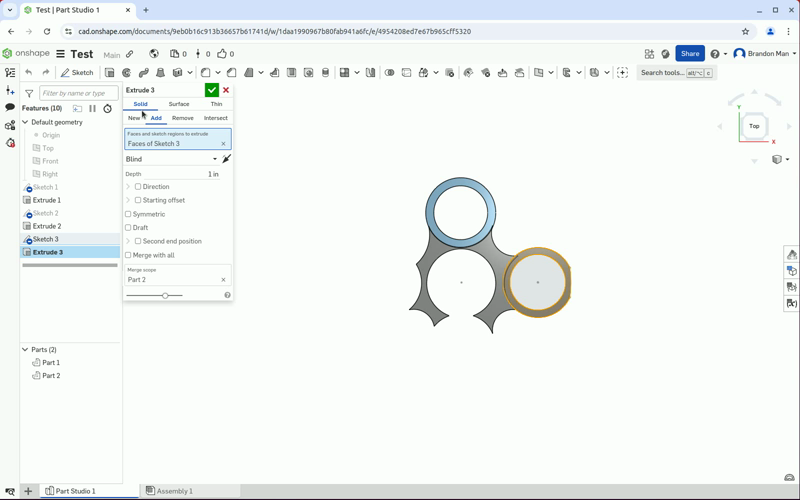
mouse_move(137, 120)
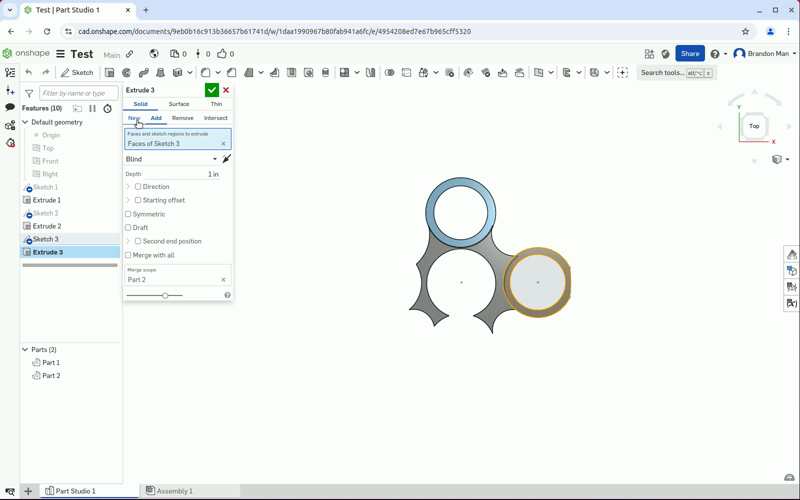
click(137, 120)
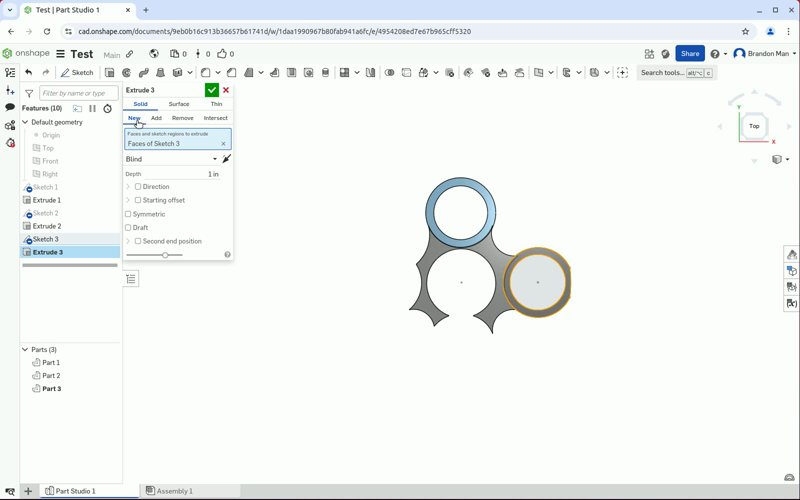
key(tab, 4)
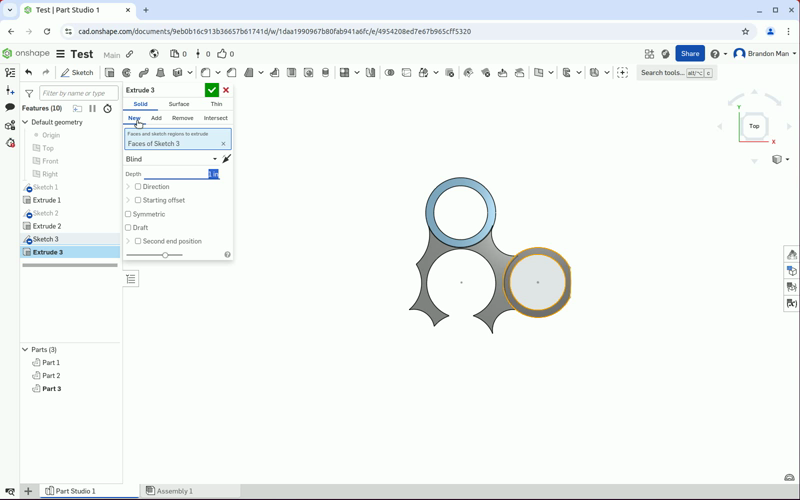
text(6.499)
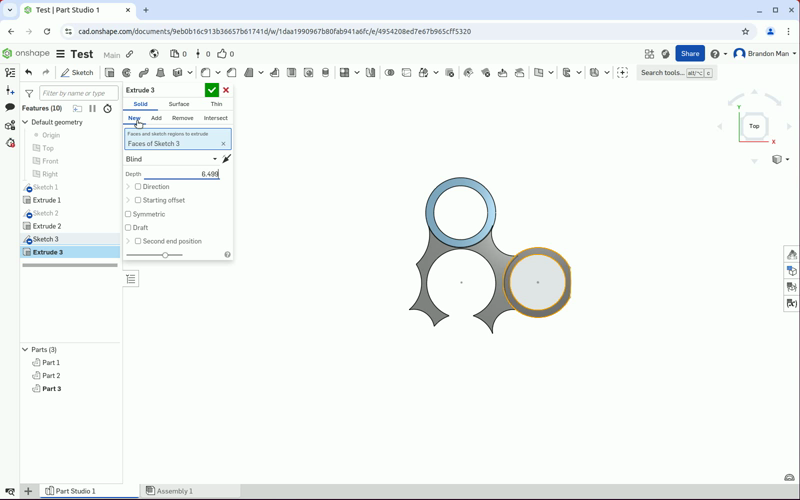
key(enter)
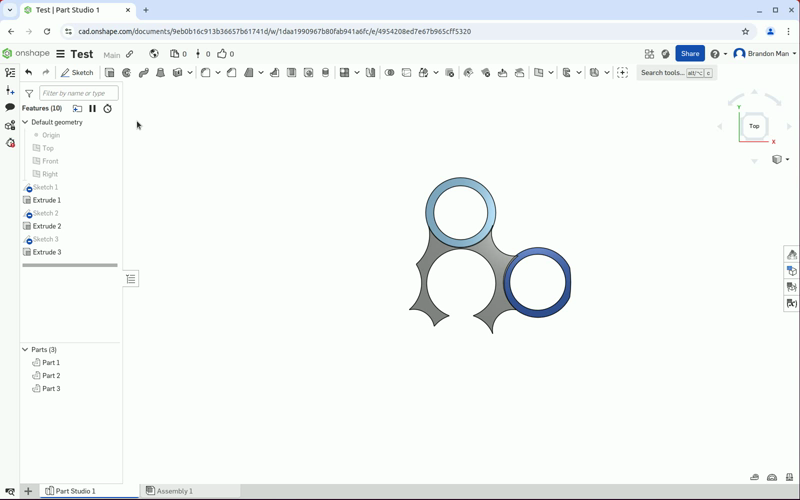
key(shift+h)
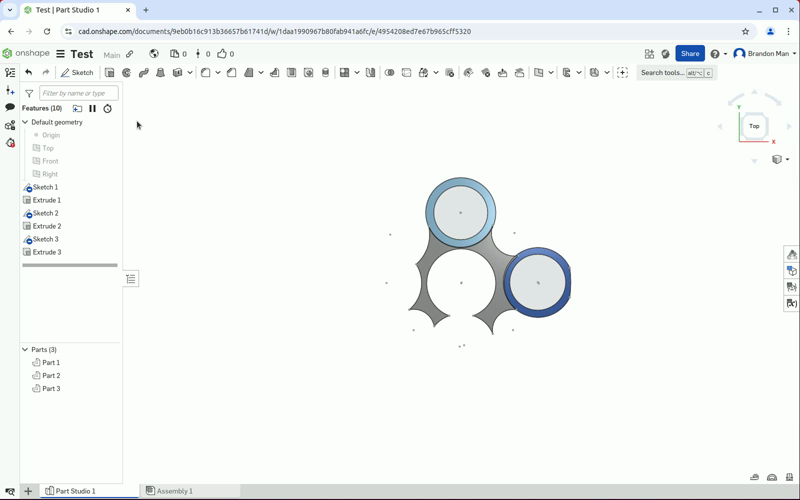
key(shift+h)
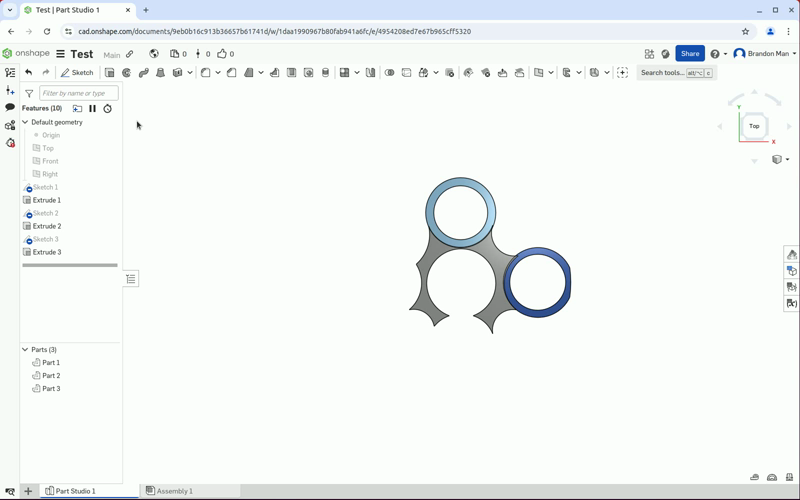
mouse_move(73, 189)
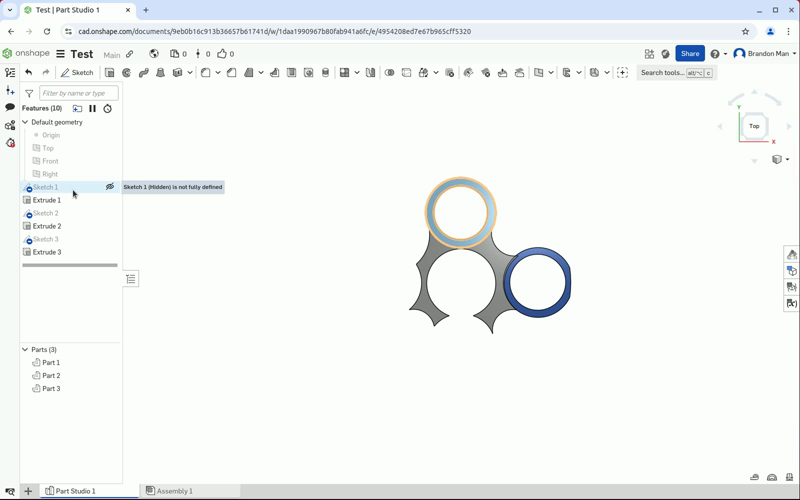
click(73, 189)
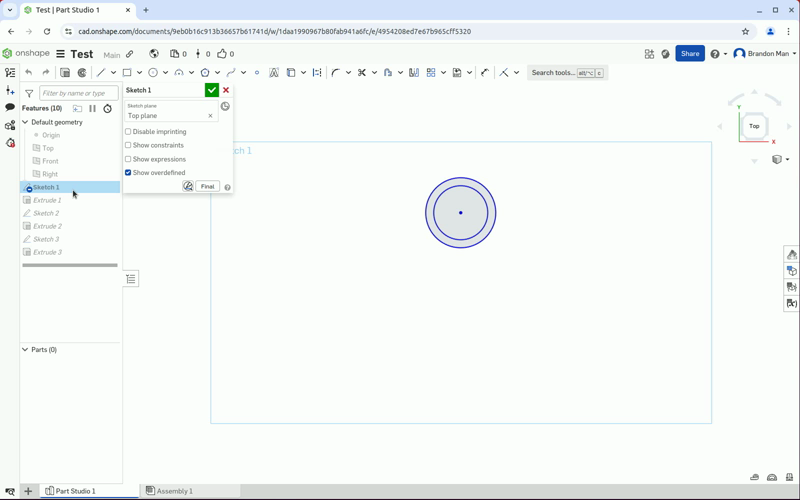
mouse_move(229, 92)
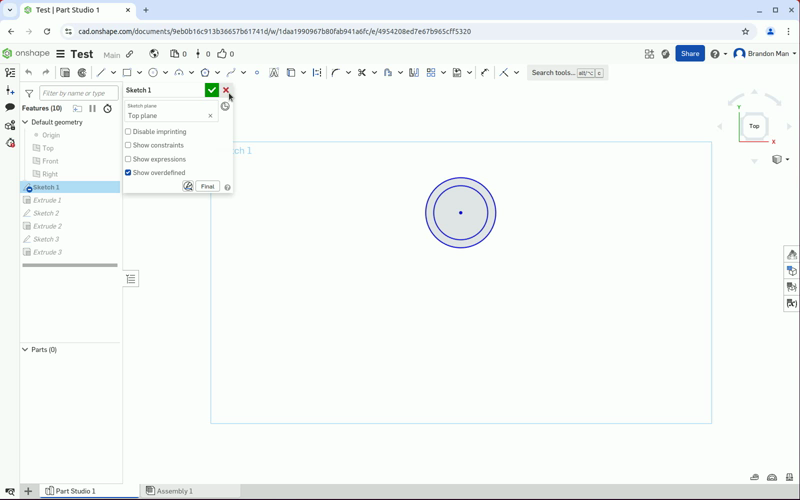
click(229, 92)
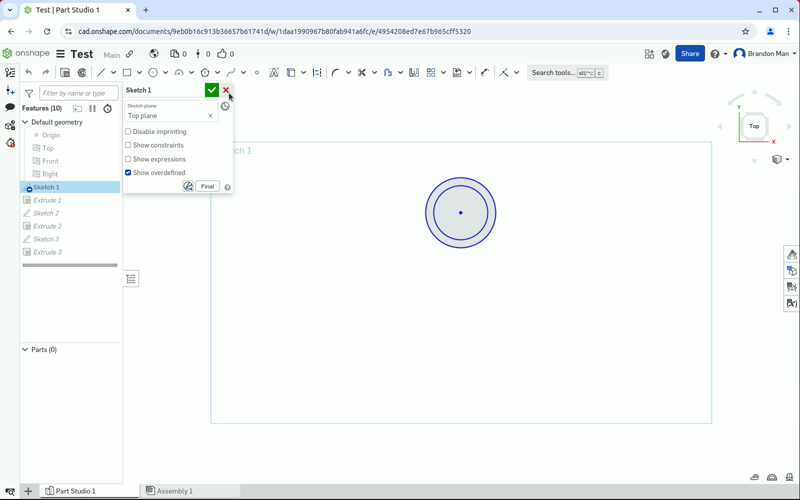
key(shift+s)
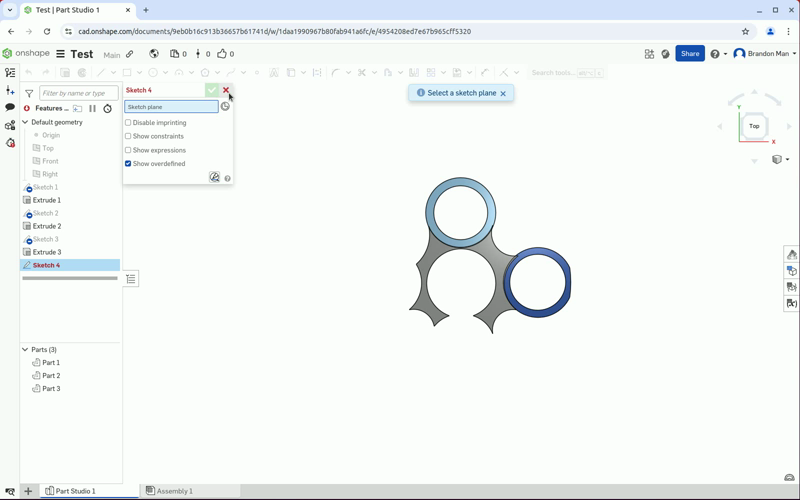
mouse_move(73, 150)
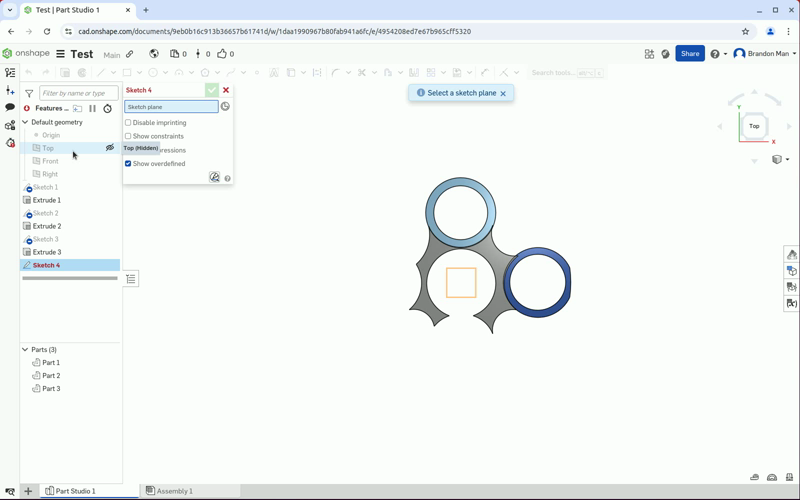
click(73, 150)
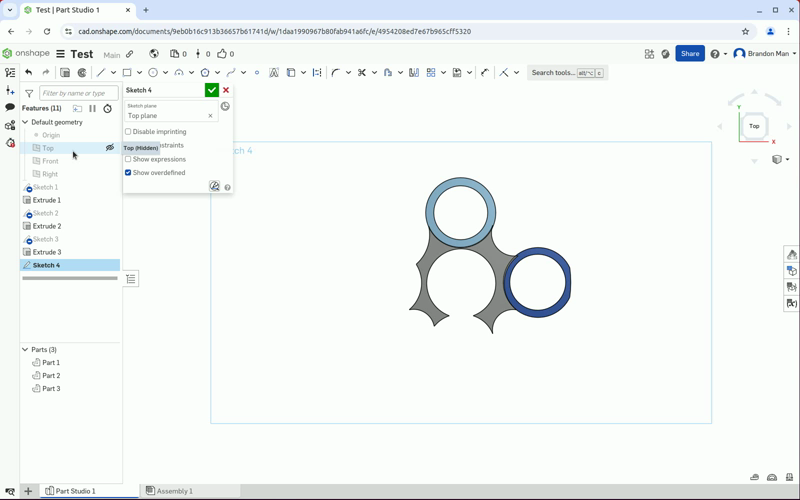
mouse_move(73, 352)
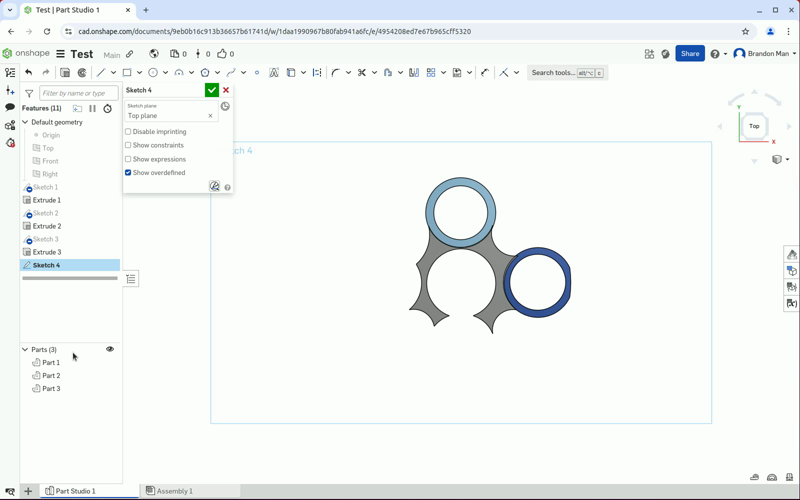
key(y)
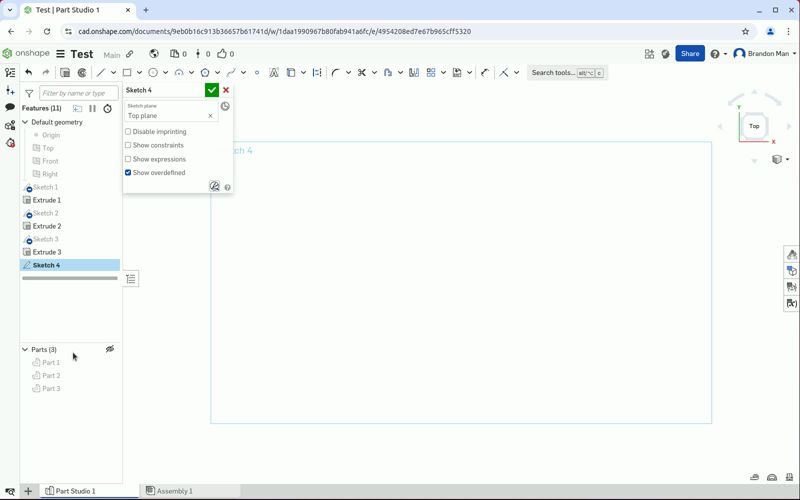
key(c)
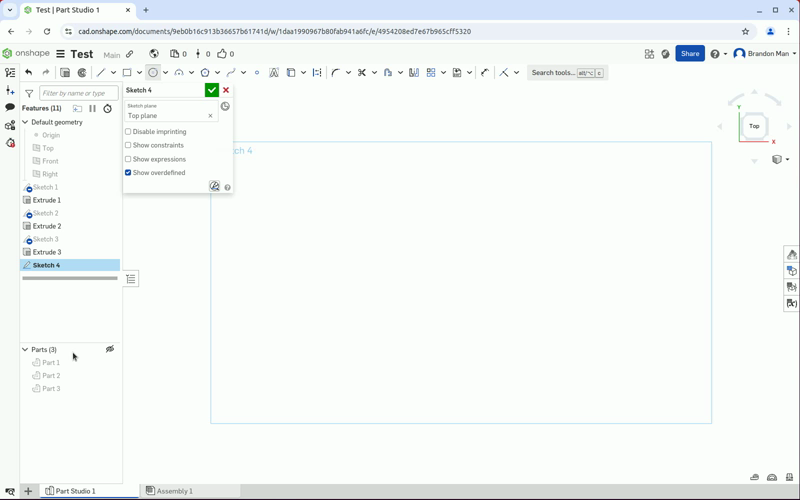
key_down(shift)
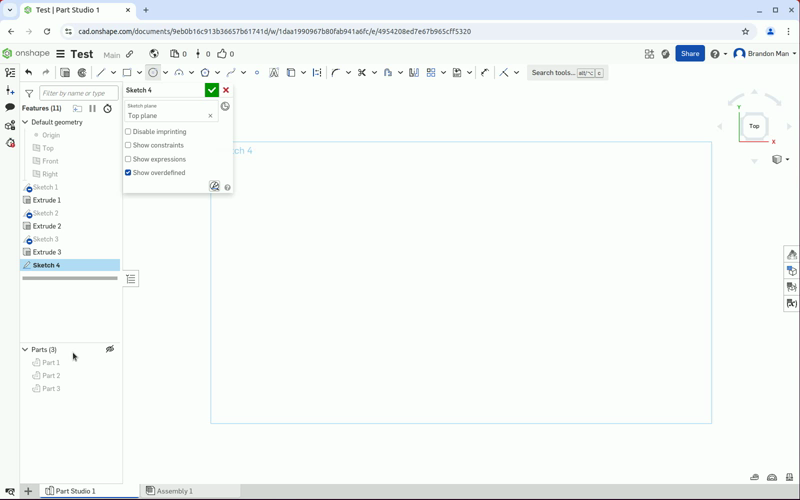
mouse_move(386, 282)
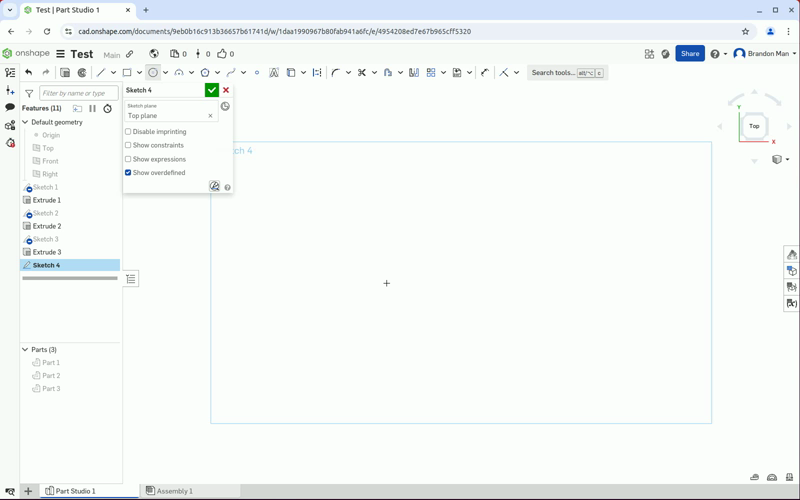
click(386, 282)
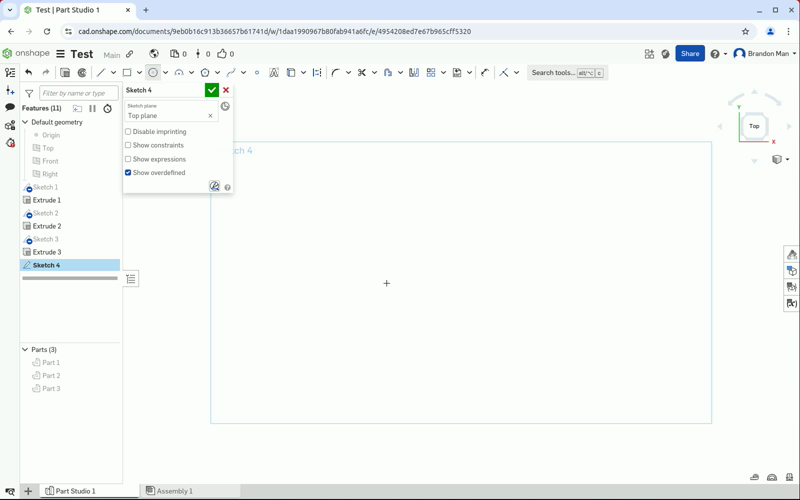
key_up(shift)
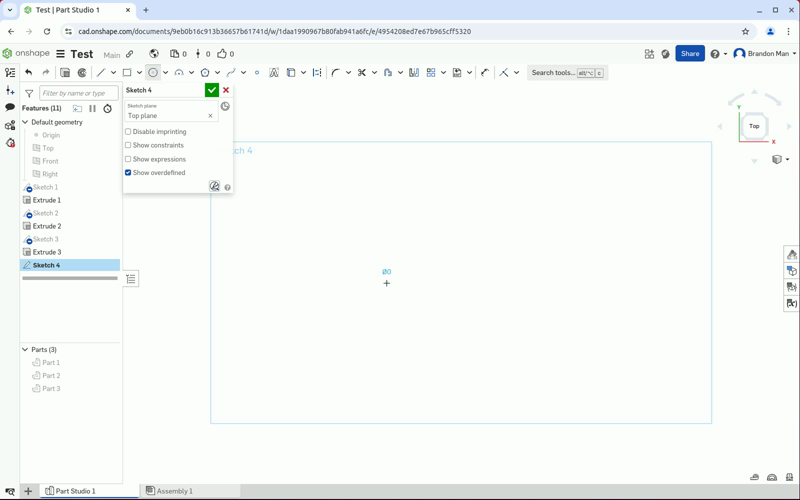
mouse_move(422, 282)
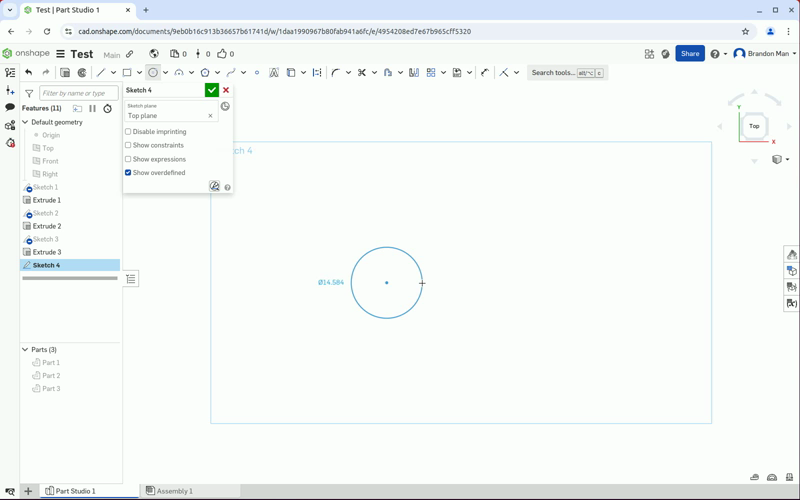
click(422, 282)
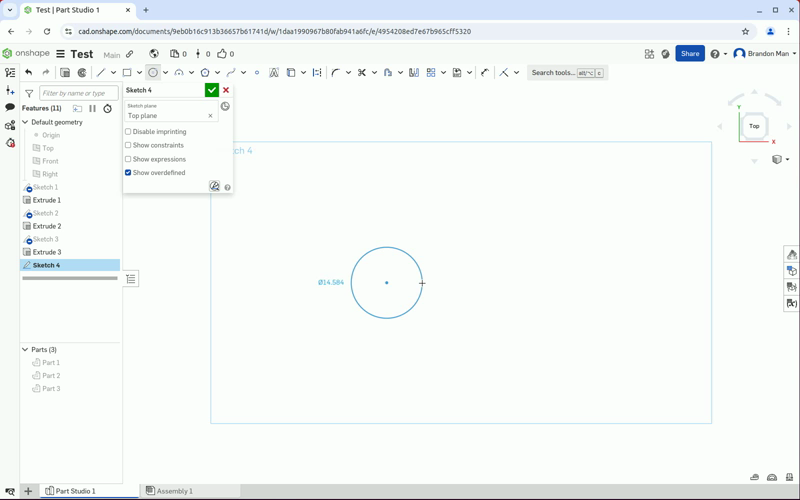
key(esc)
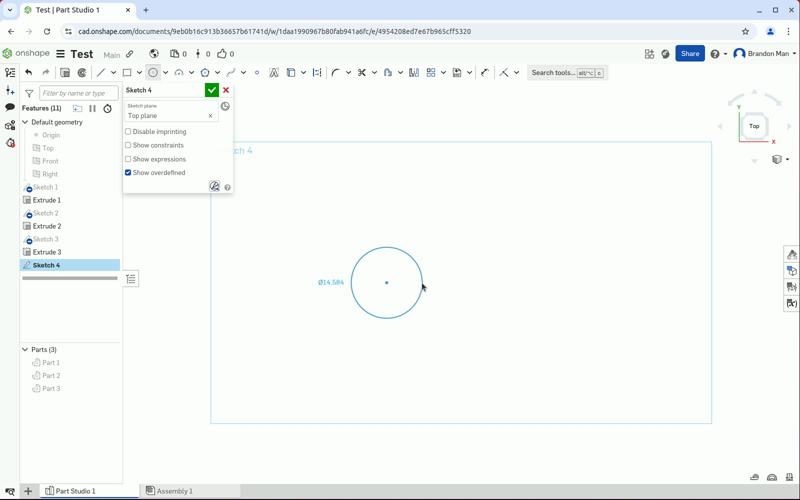
key(c)
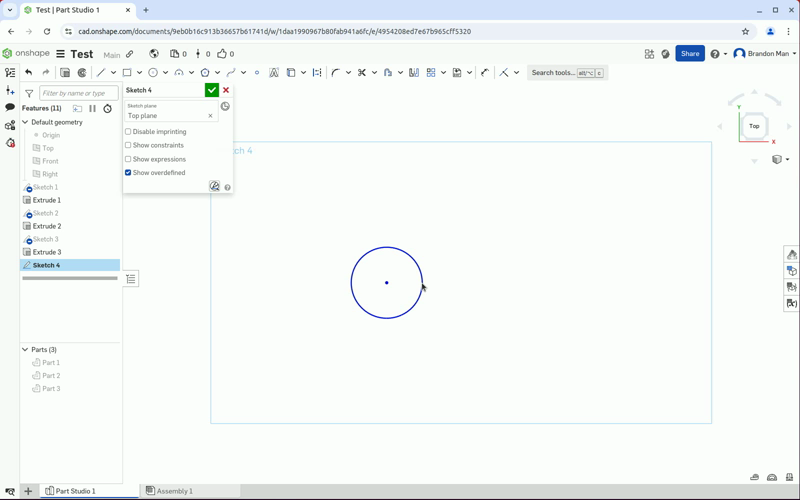
key_down(shift)
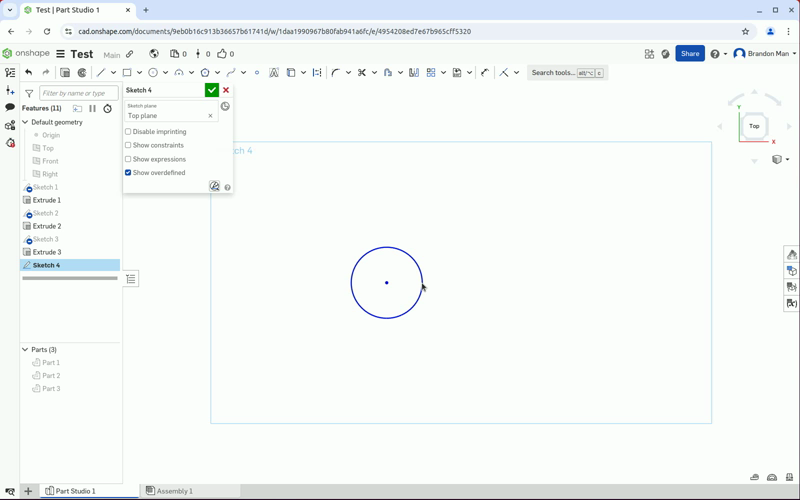
mouse_move(386, 282)
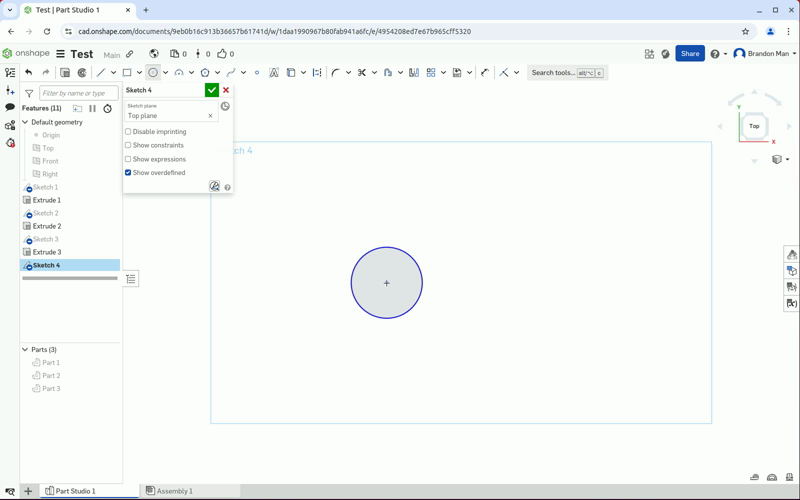
click(386, 282)
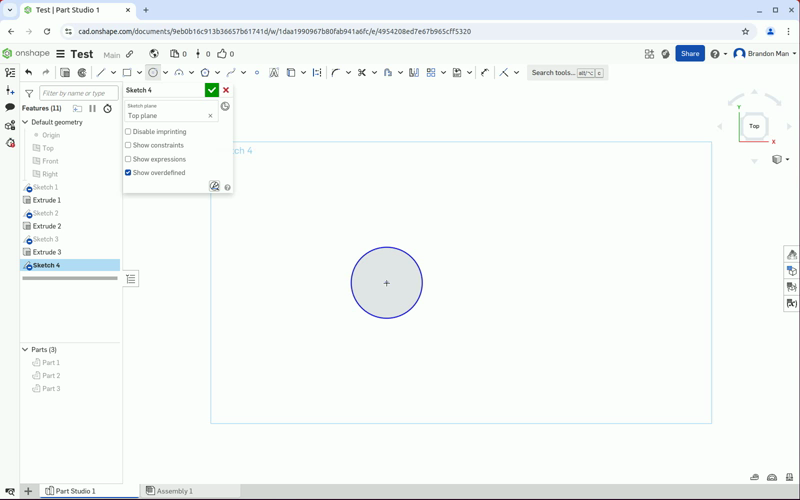
key_up(shift)
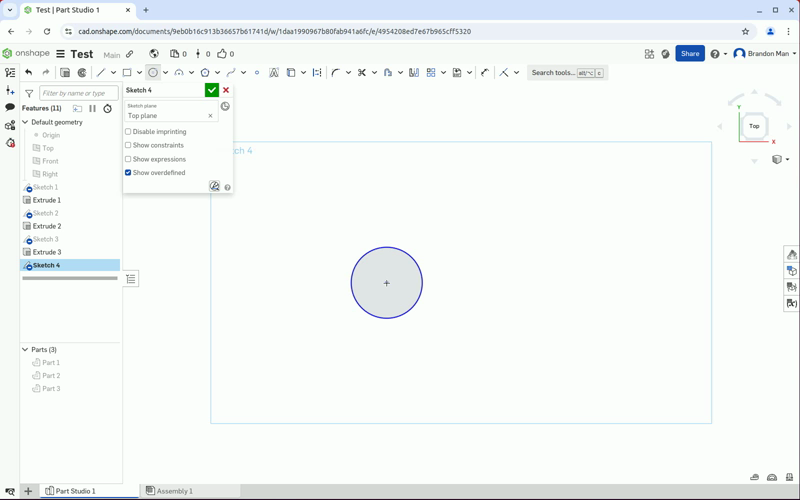
mouse_move(414, 282)
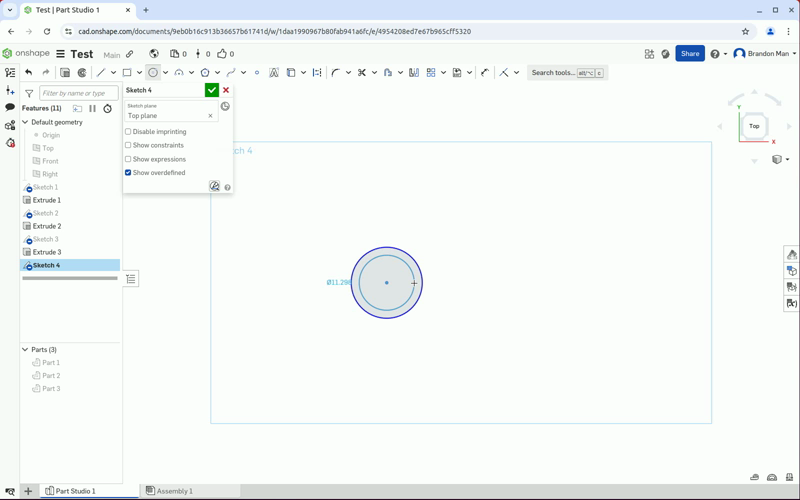
click(414, 282)
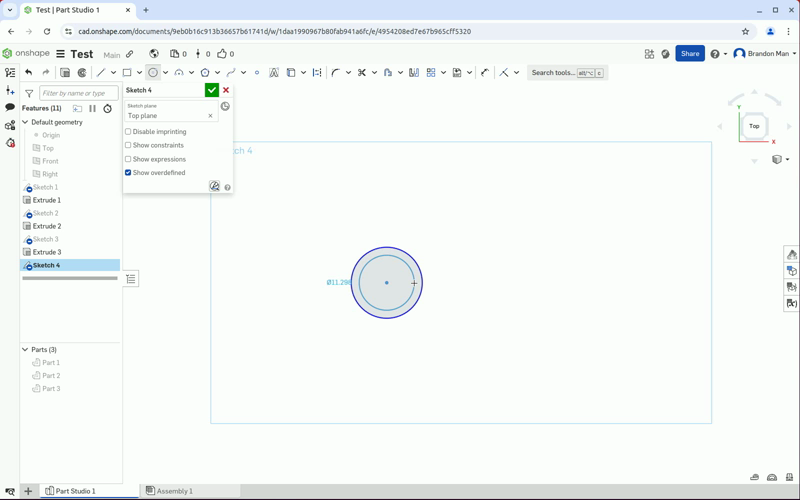
key(esc)
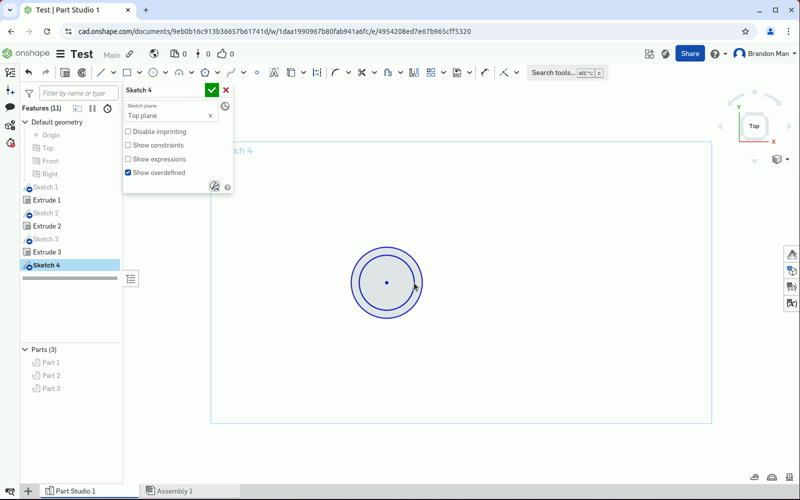
mouse_move(357, 289)
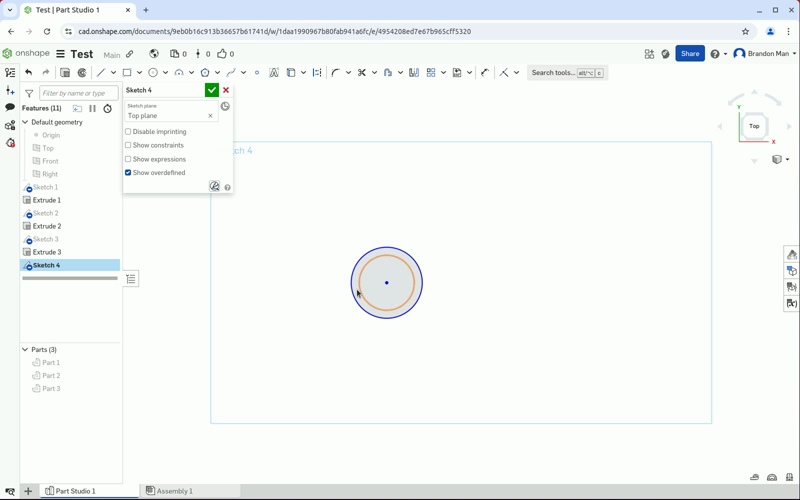
scroll(6)
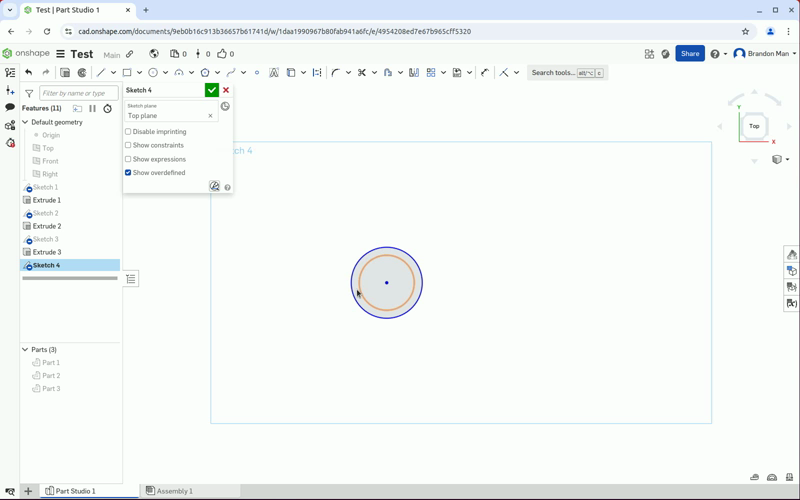
scroll(6)
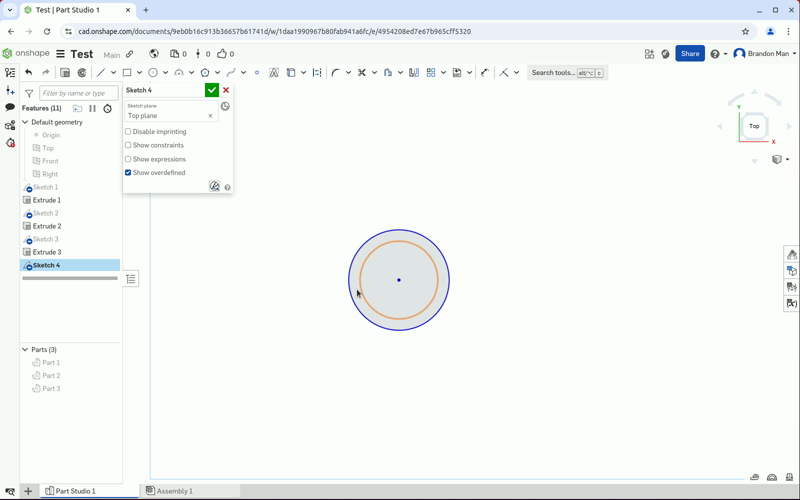
scroll(6)
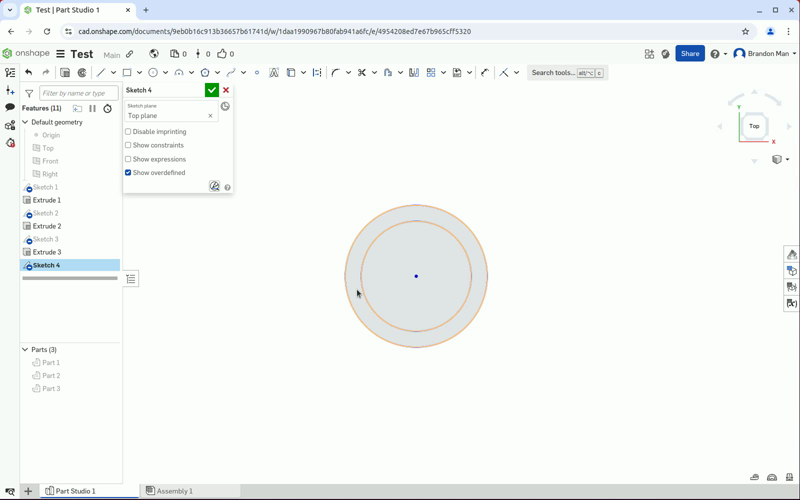
scroll(6)
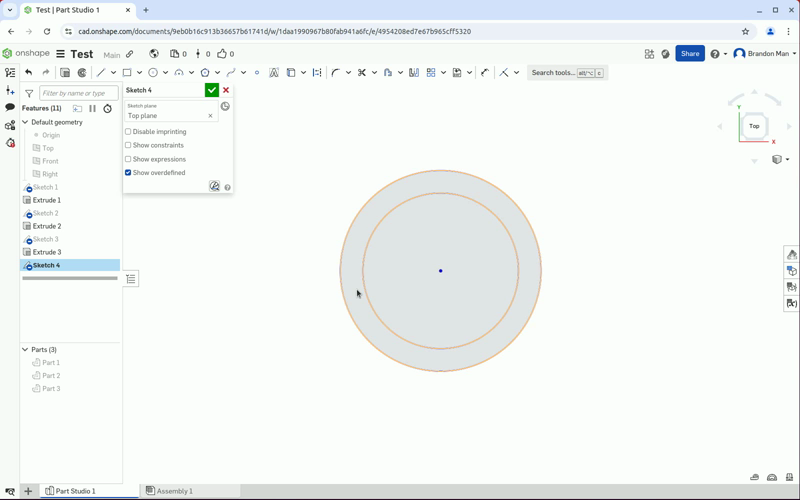
scroll(6)
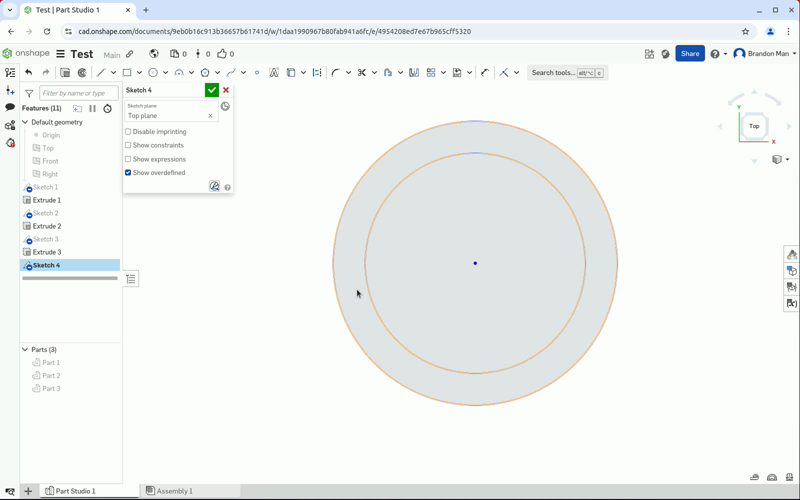
scroll(6)
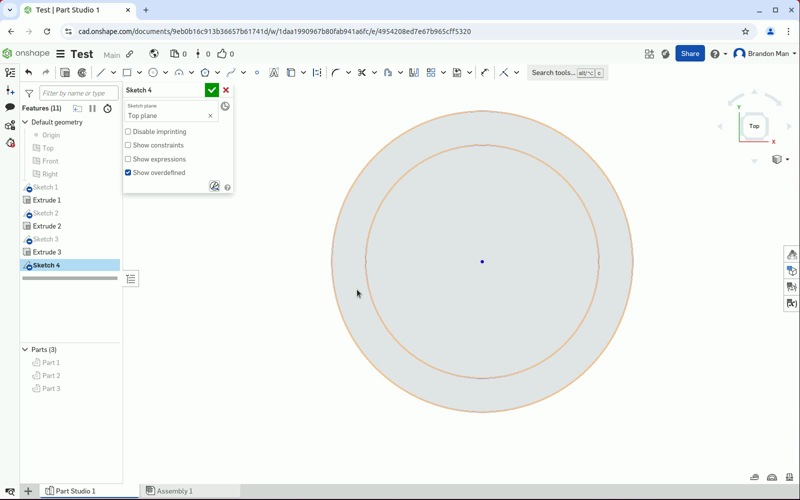
scroll(6)
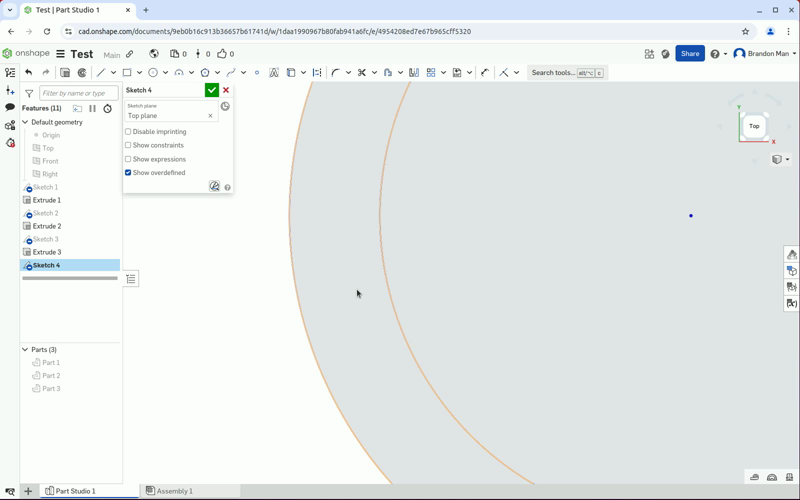
click(357, 289)
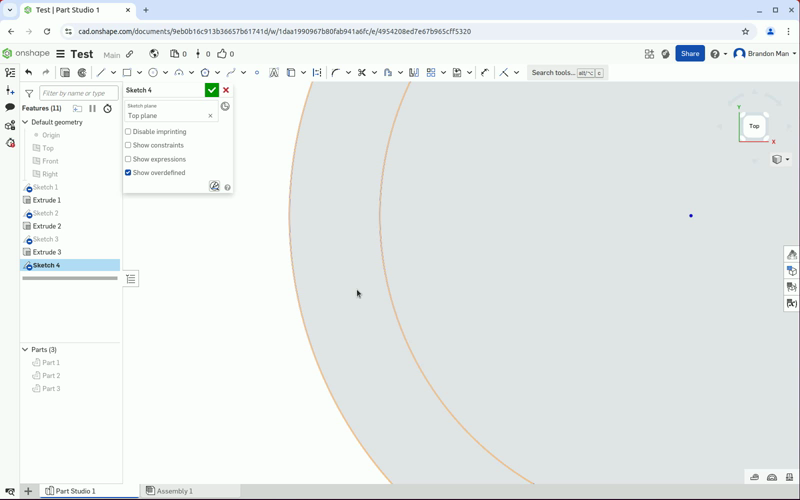
scroll(-6)
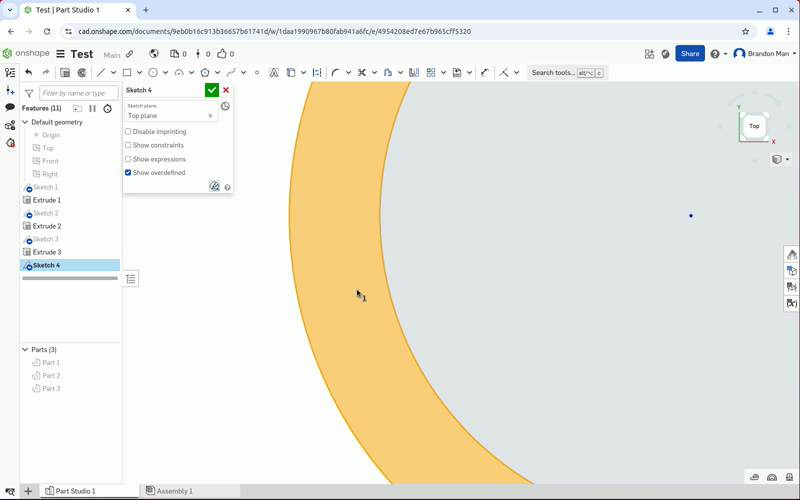
scroll(-6)
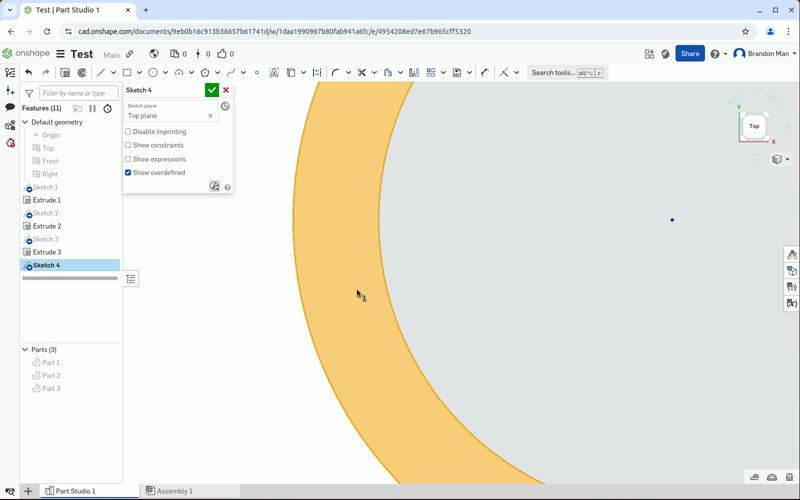
scroll(-6)
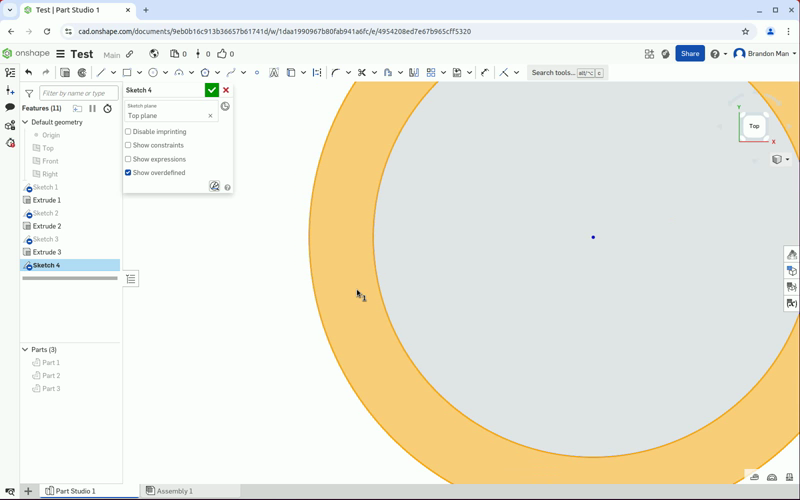
scroll(-6)
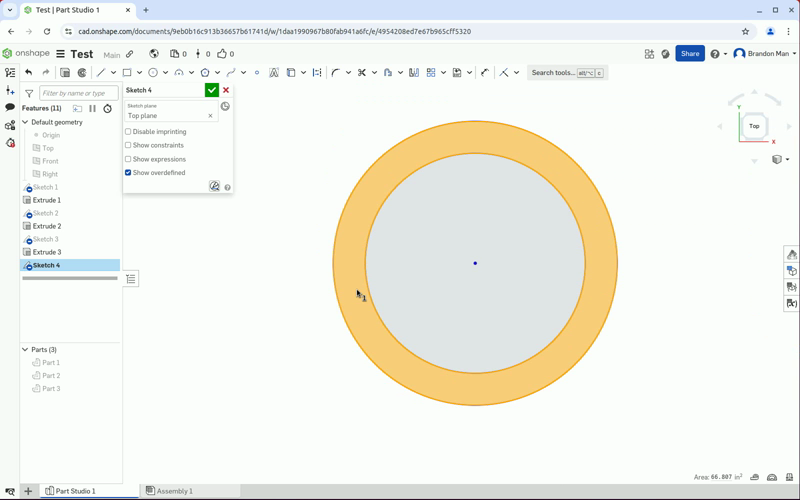
scroll(-6)
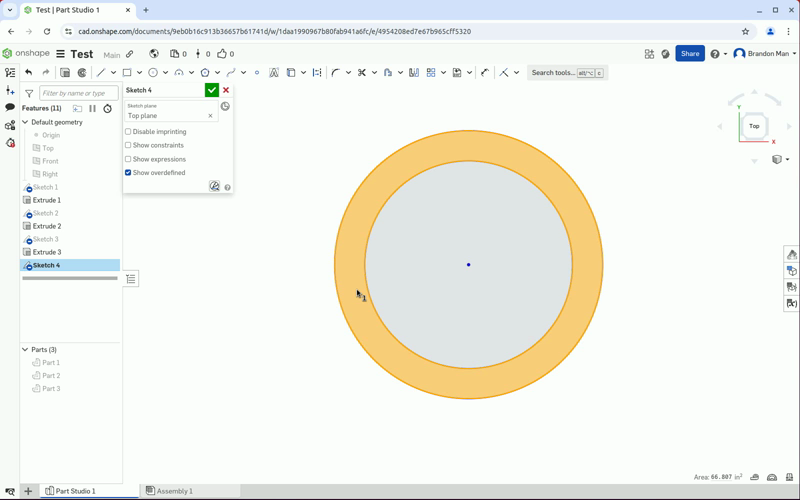
scroll(-6)
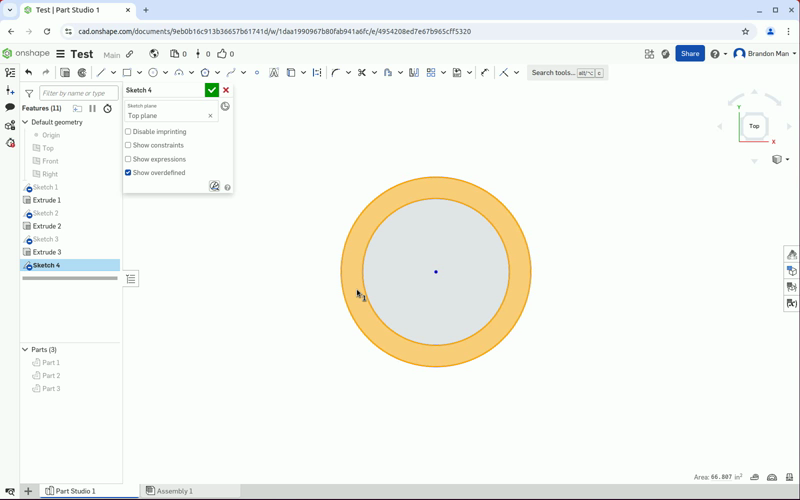
scroll(-6)
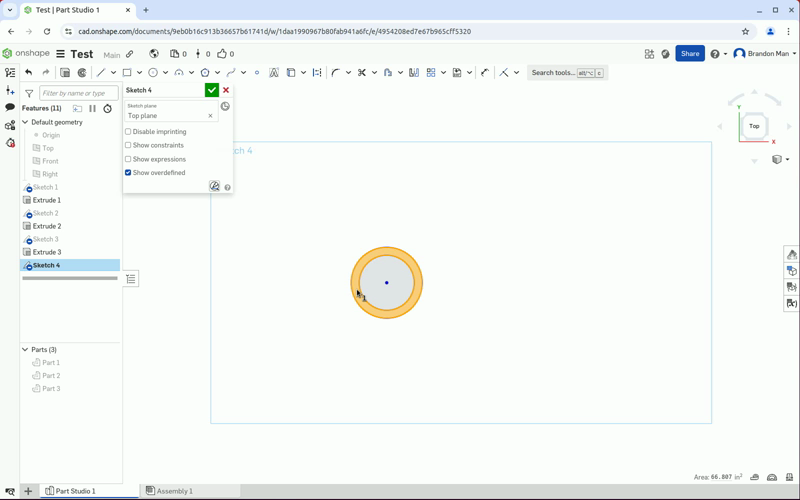
mouse_move(73, 352)
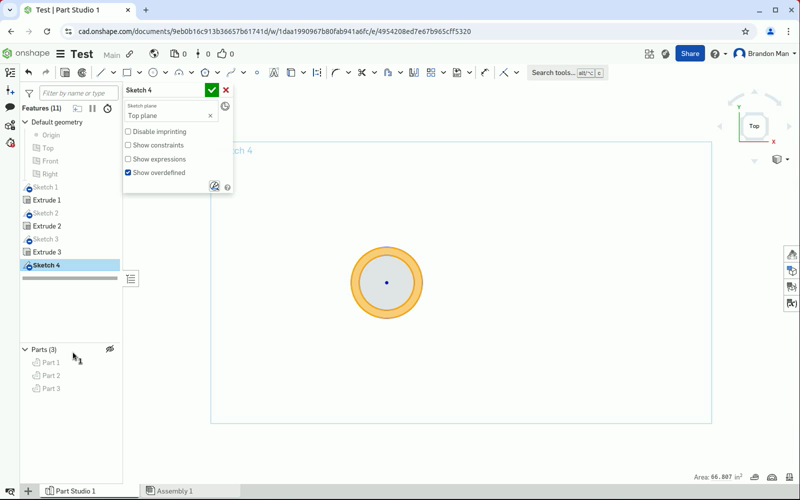
key(shift+y)
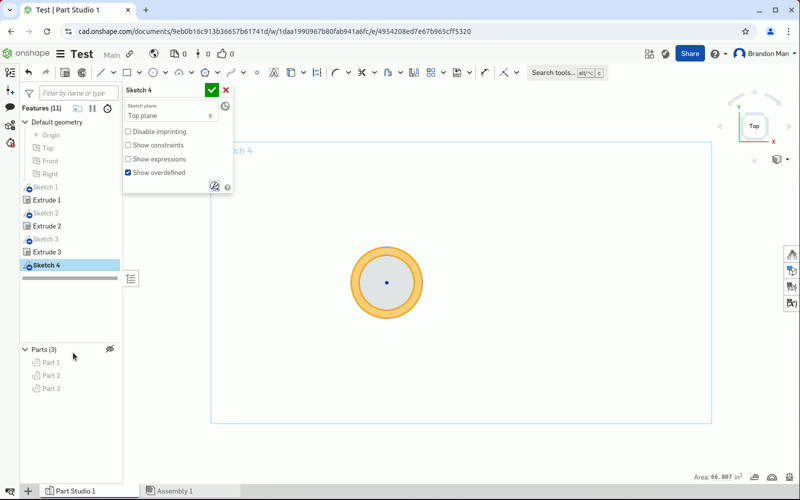
key(shift+e)
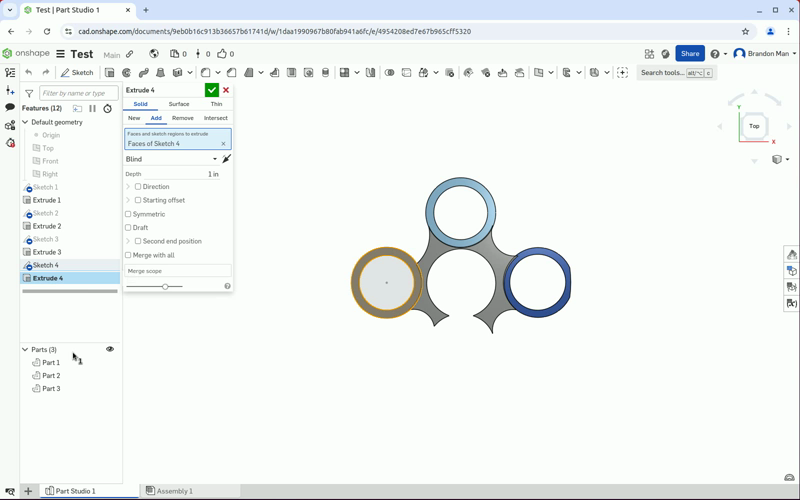
mouse_move(143, 106)
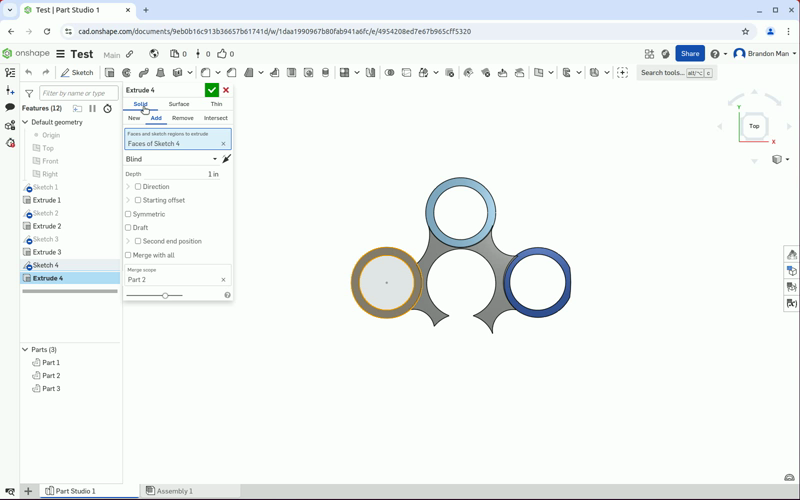
click(143, 106)
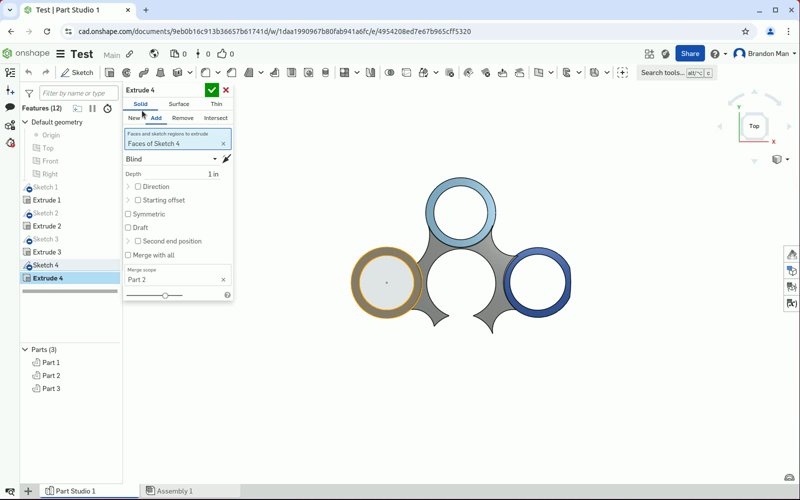
mouse_move(137, 120)
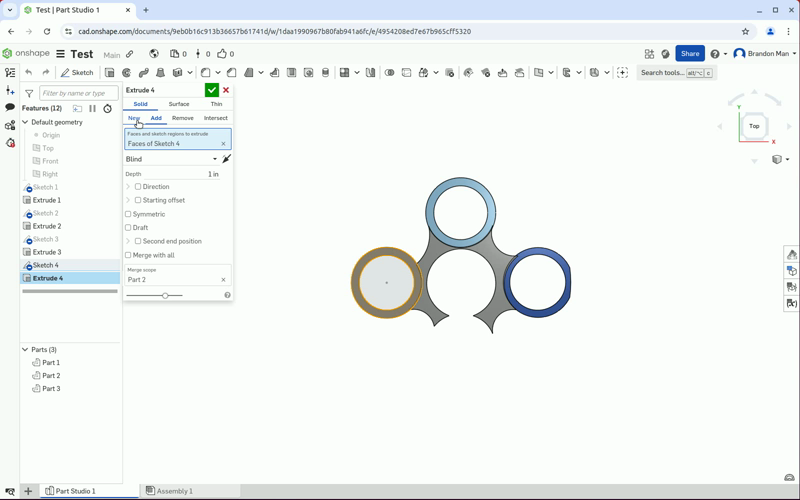
click(137, 120)
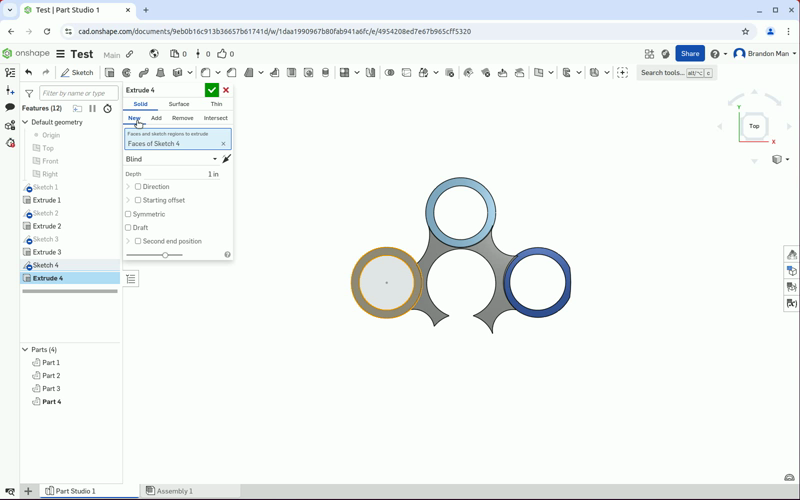
key(tab, 4)
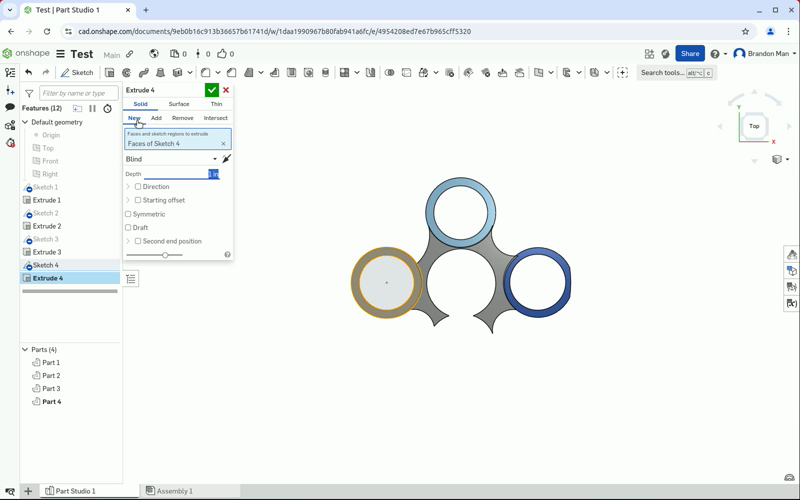
text(6.499)
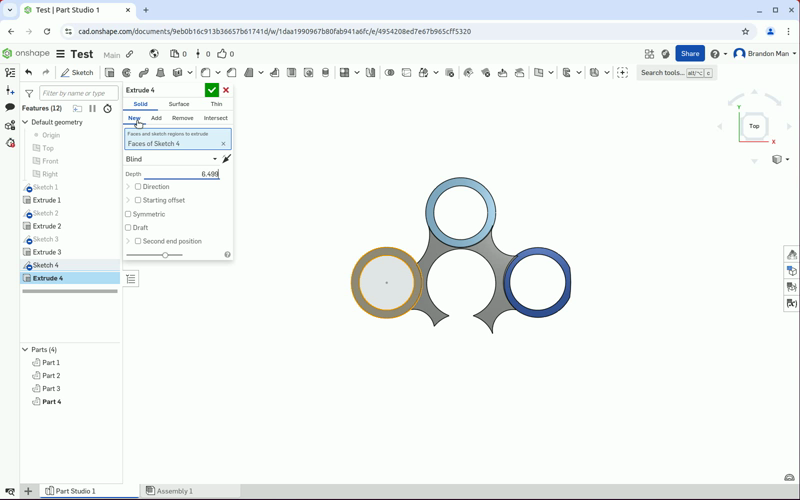
key(enter)
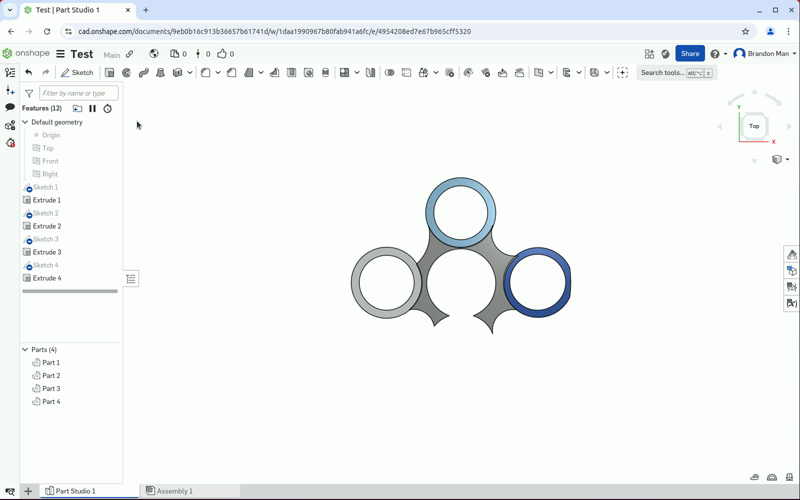
key(shift+h)
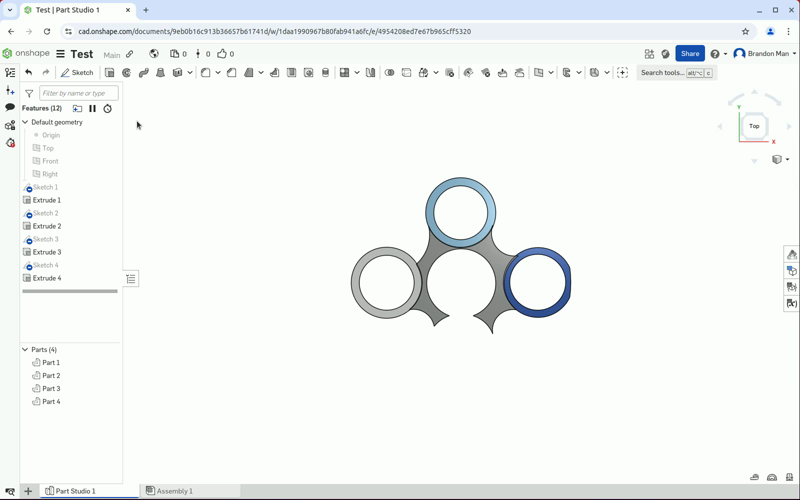
key(shift+h)
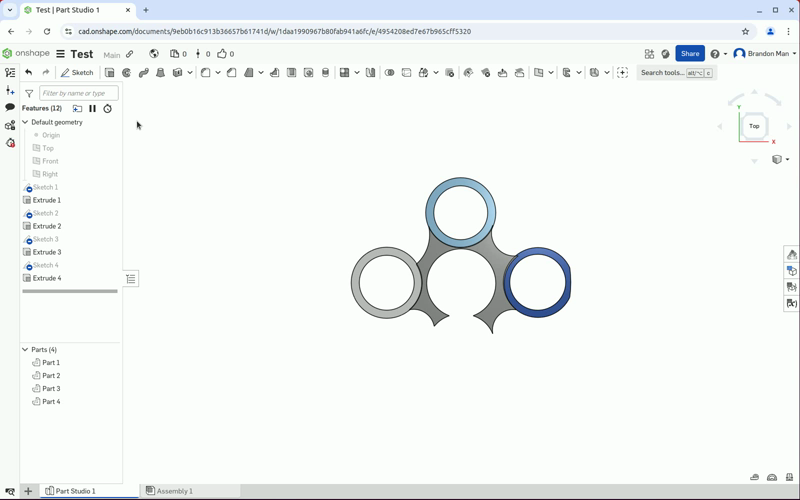
mouse_move(73, 189)
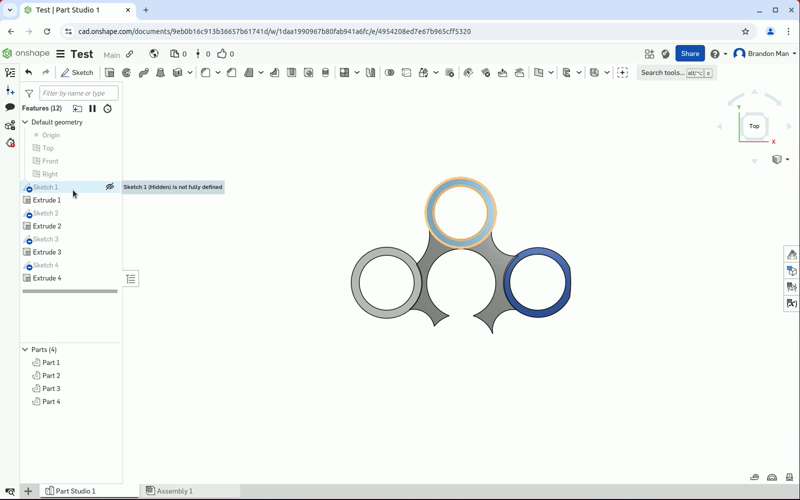
click(73, 189)
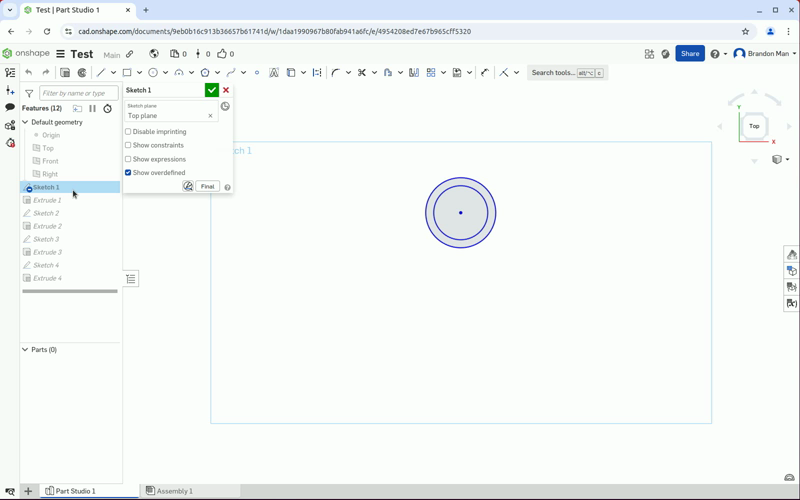
mouse_move(229, 92)
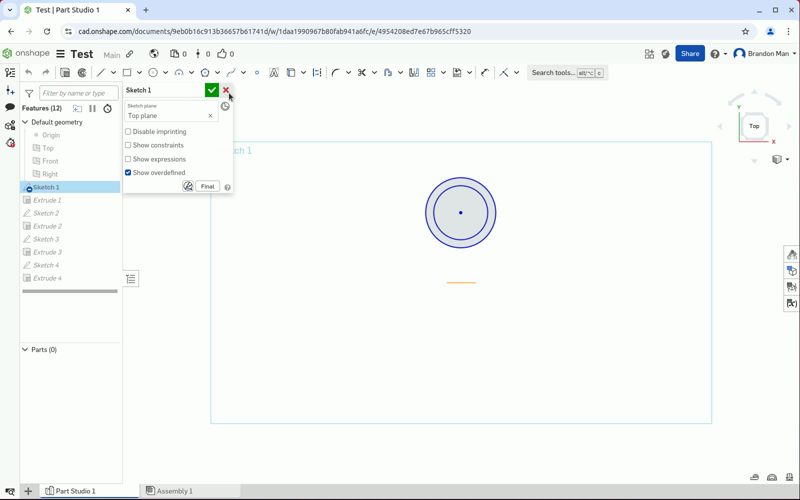
click(229, 92)
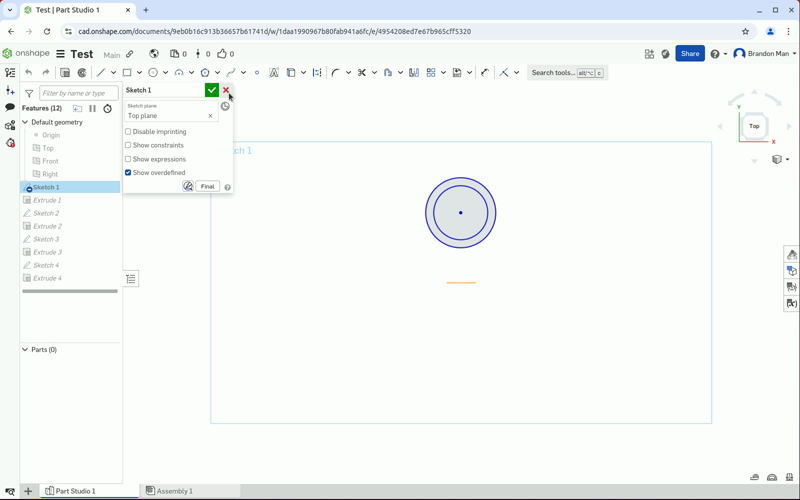
key(shift+s)
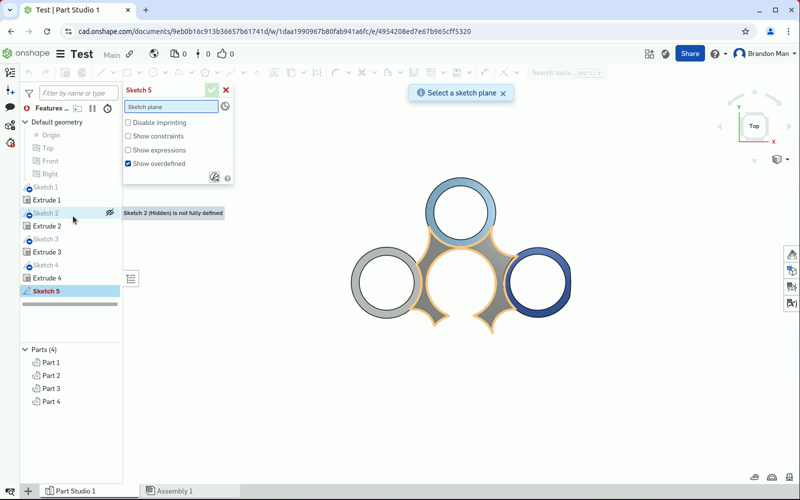
scroll(3)
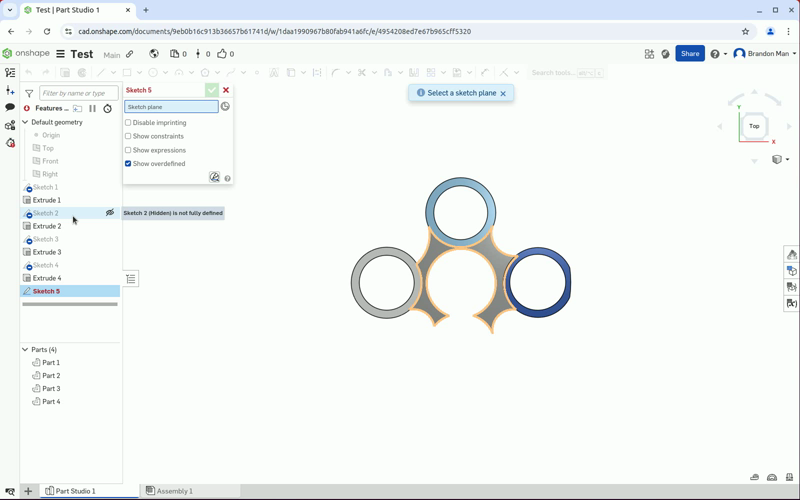
mouse_move(73, 150)
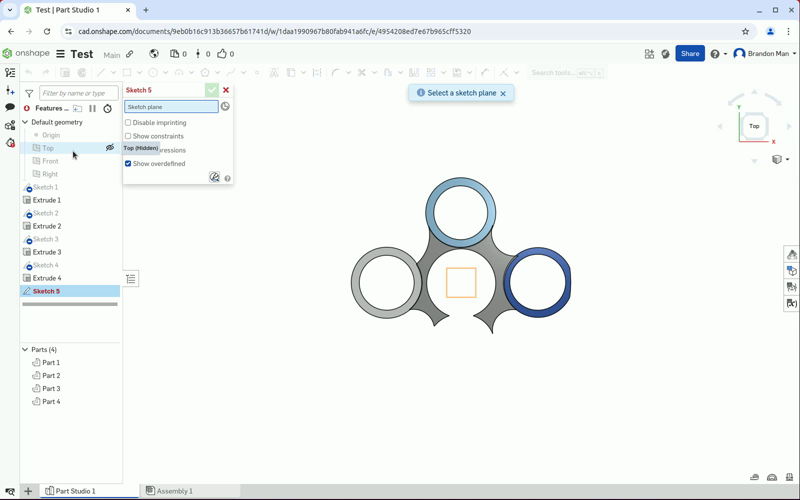
click(73, 150)
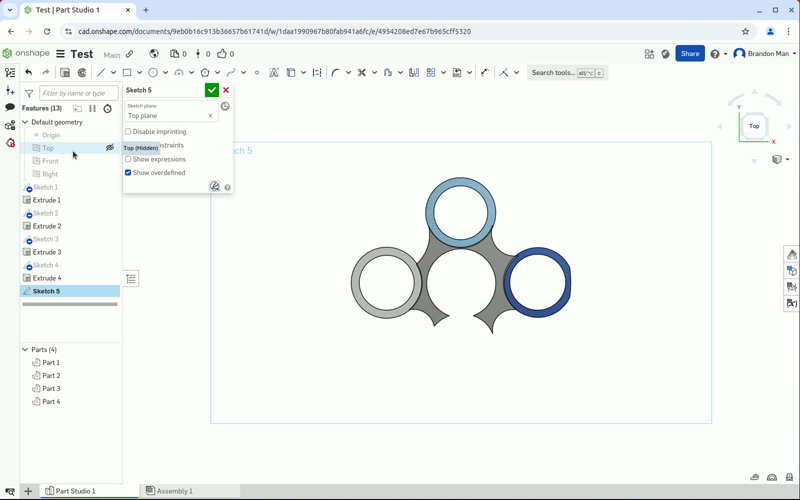
mouse_move(73, 352)
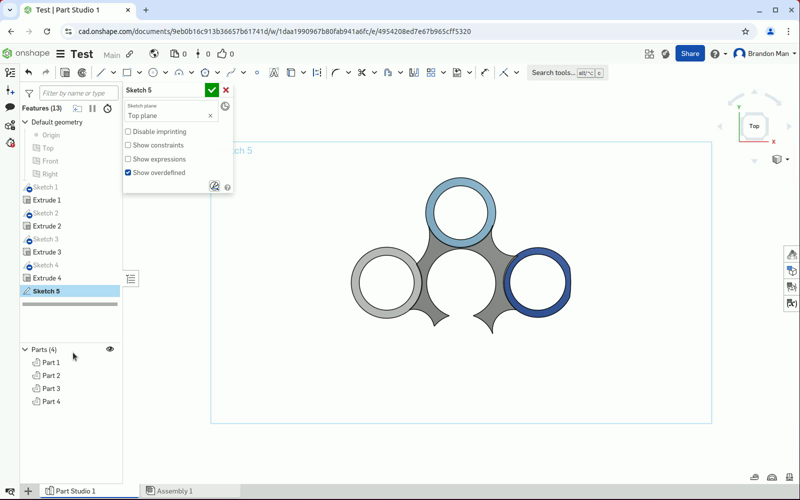
key(y)
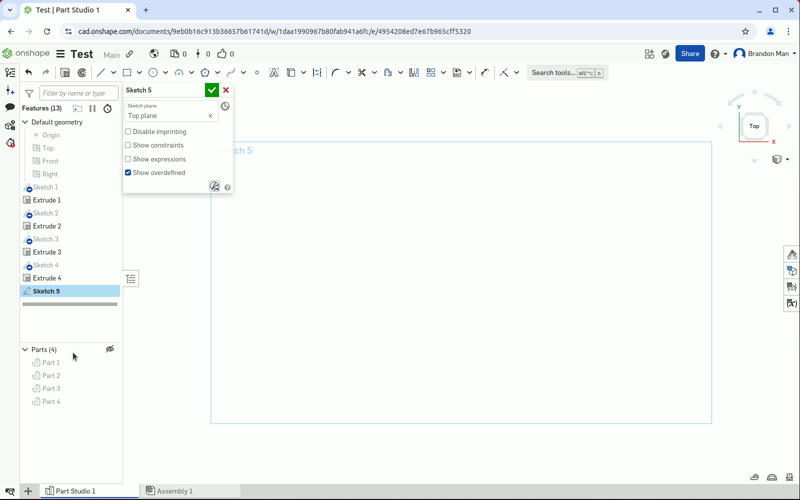
key(a)
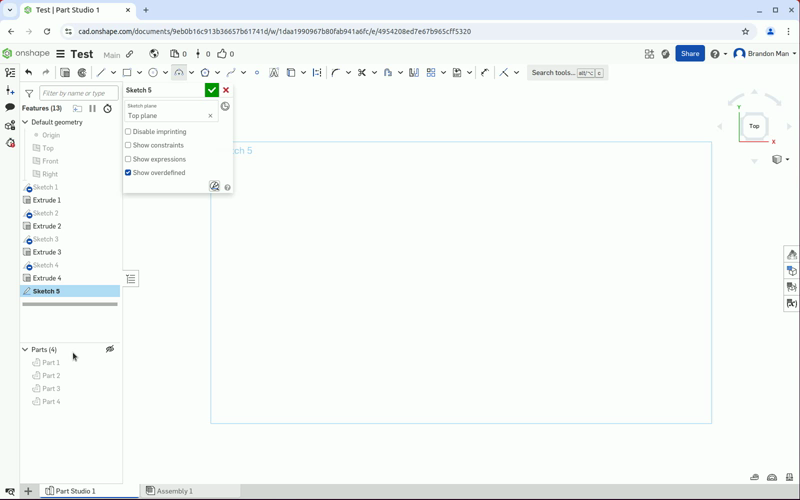
key_down(shift)
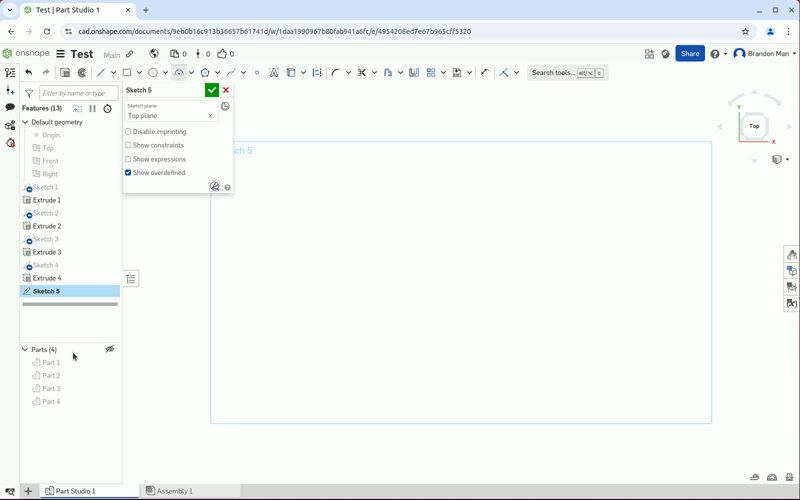
mouse_move(449, 315)
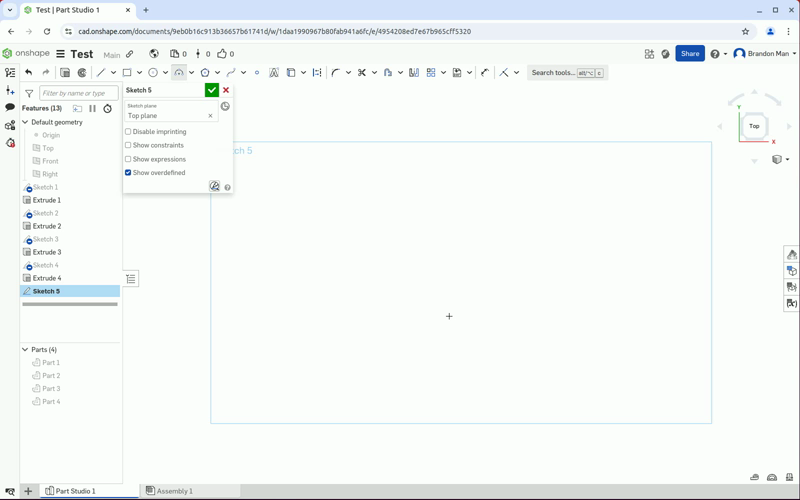
click(449, 315)
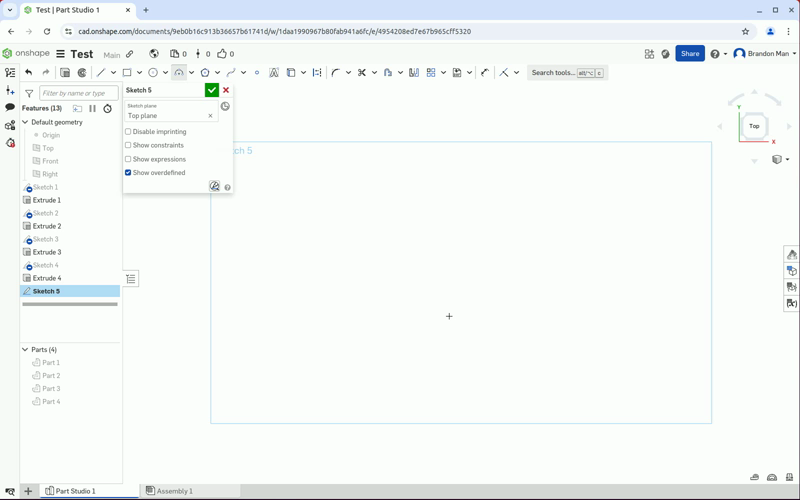
key_up(shift)
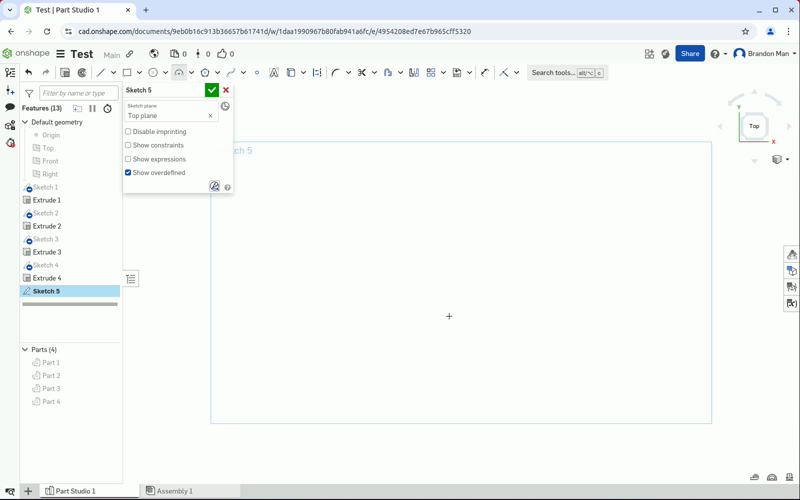
key_down(shift)
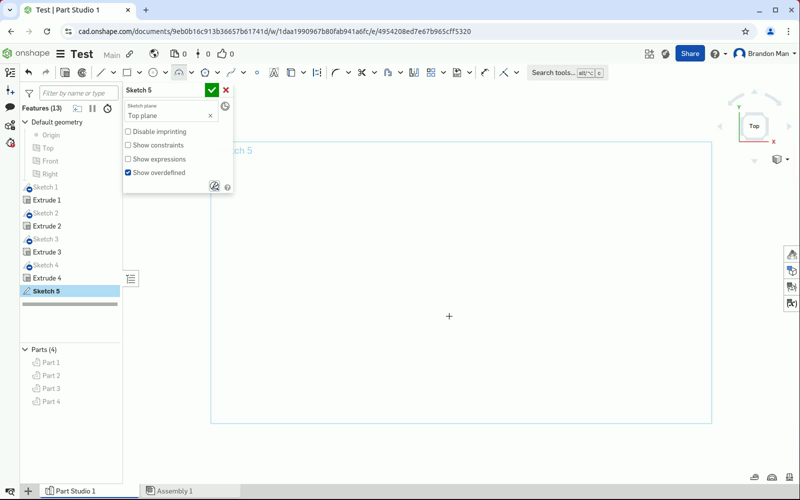
mouse_move(494, 340)
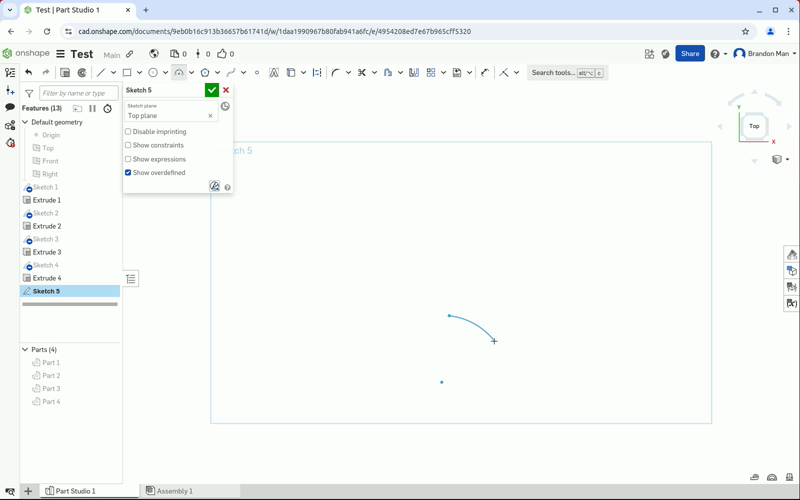
click(494, 340)
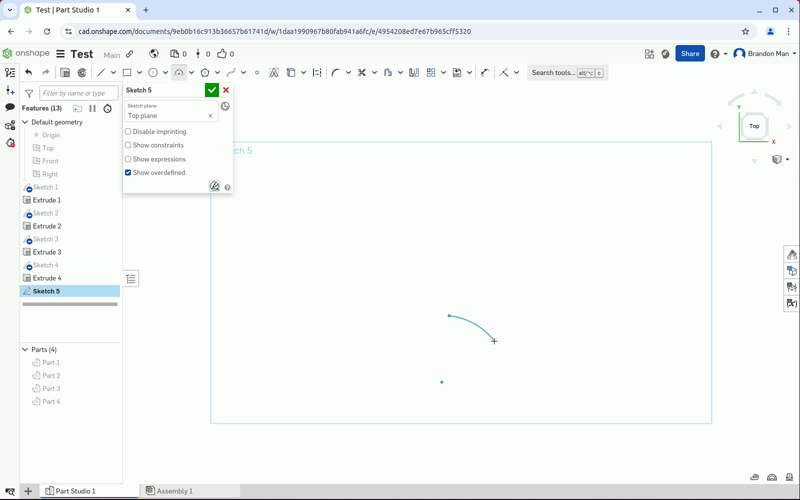
mouse_move(444, 378)
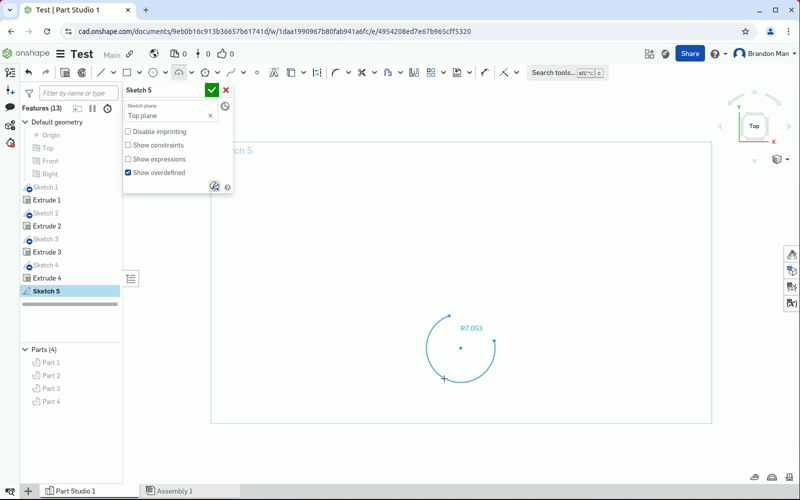
click(444, 378)
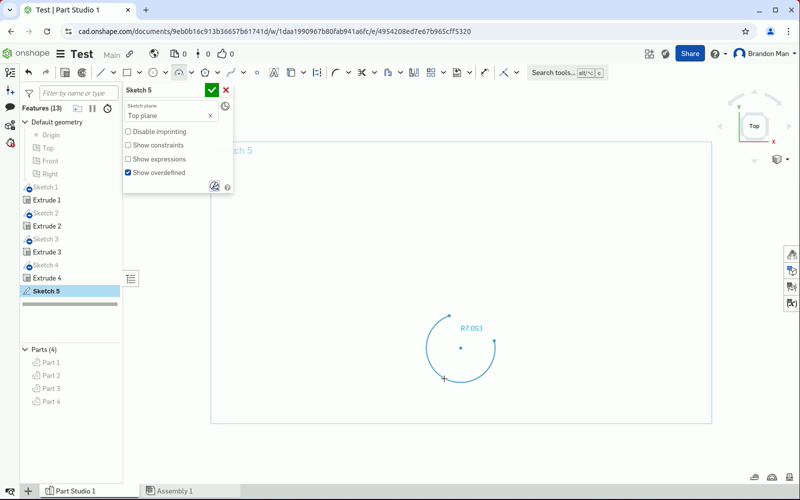
key_up(shift)
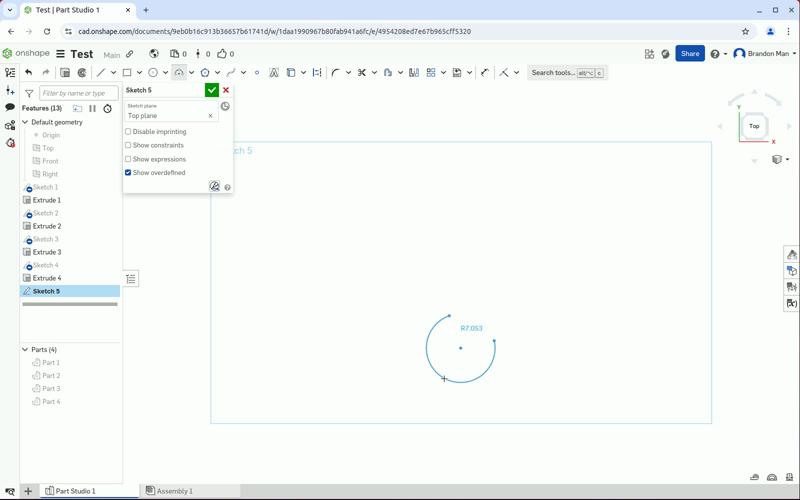
mouse_move(494, 340)
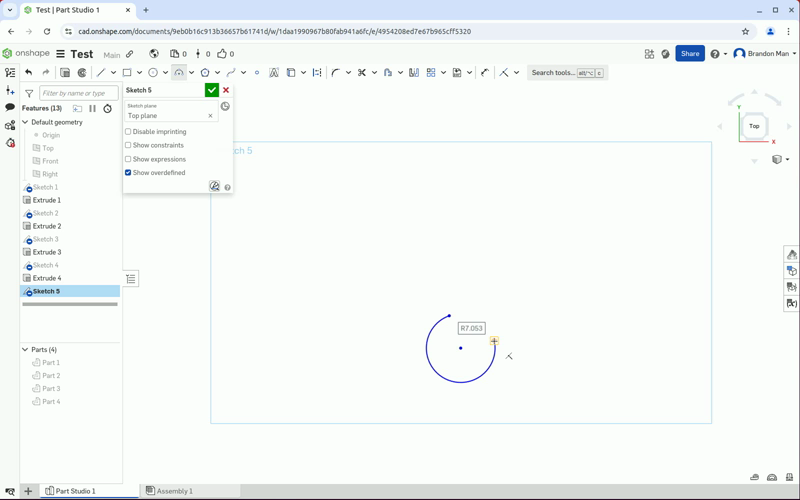
click(494, 340)
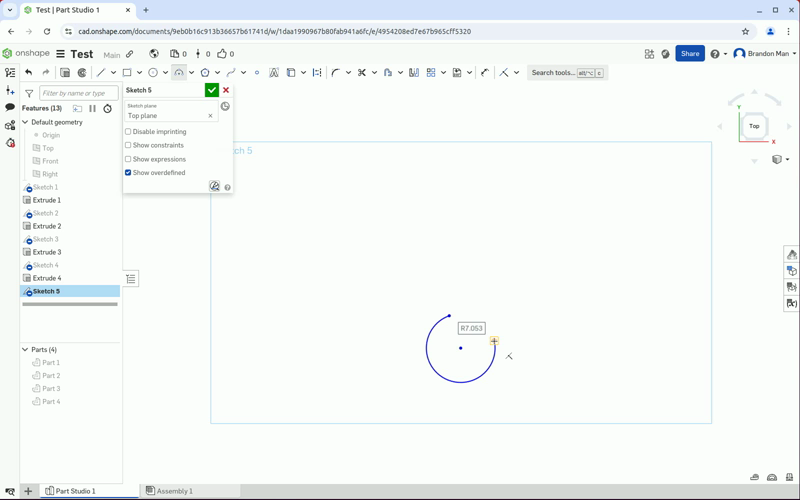
key_down(shift)
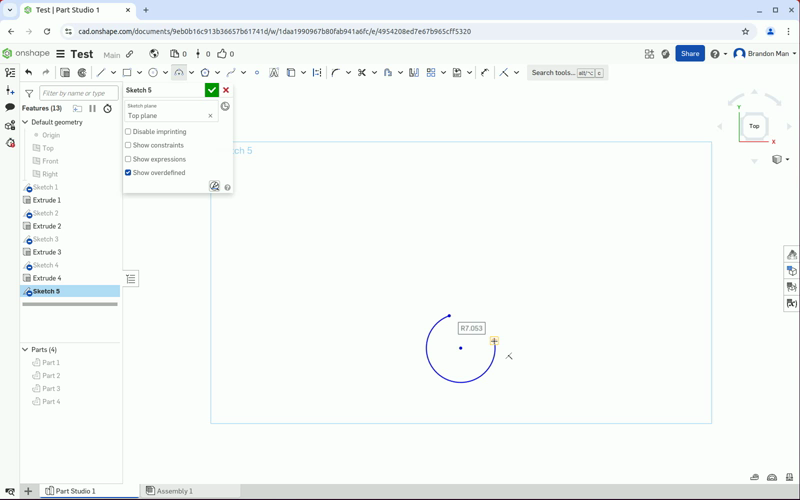
mouse_move(492, 333)
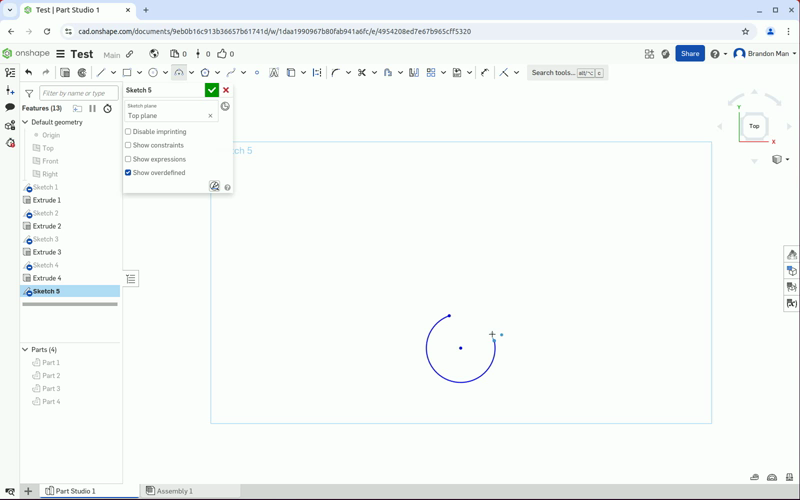
scroll(6)
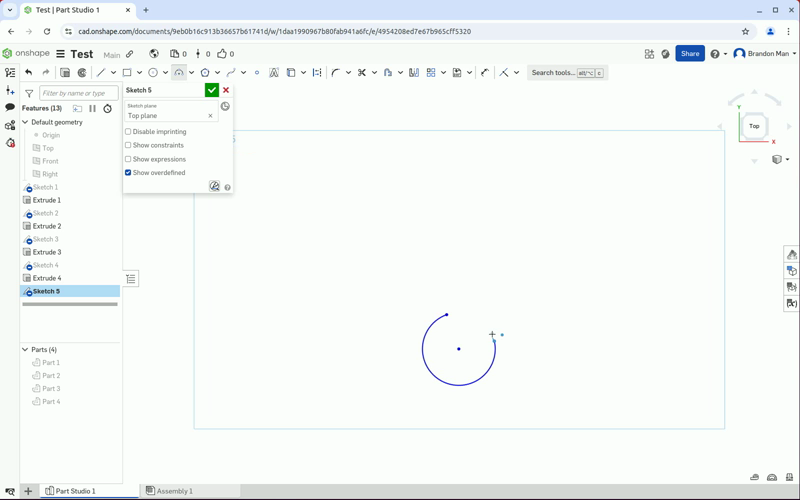
scroll(6)
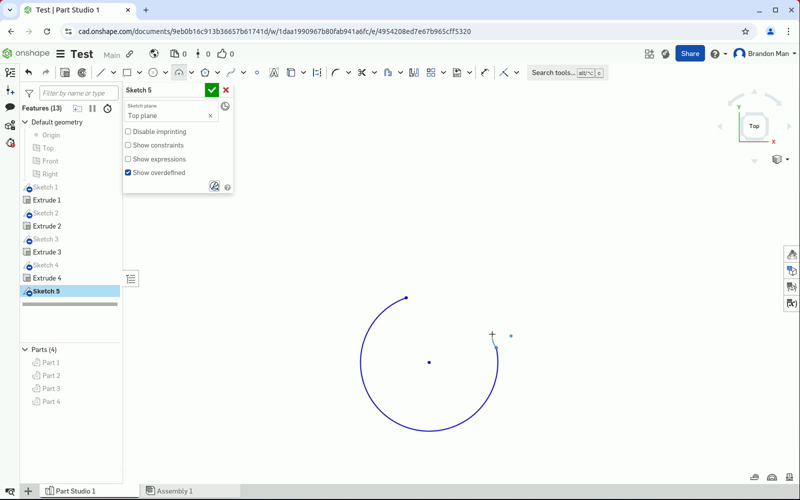
scroll(6)
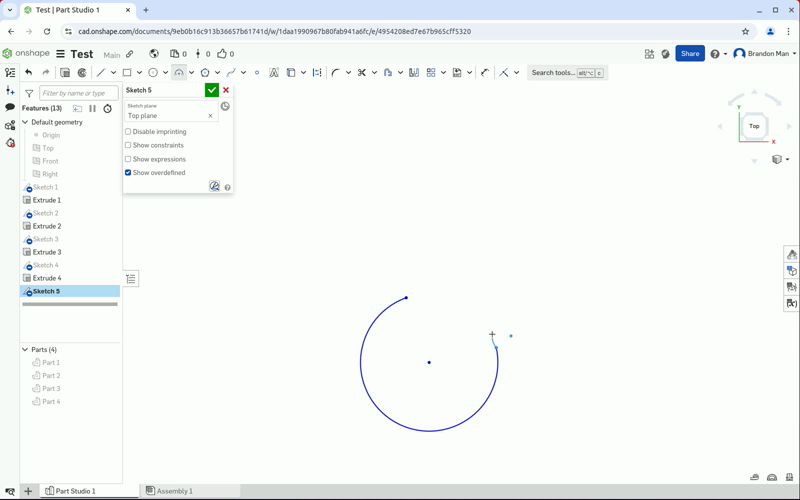
scroll(6)
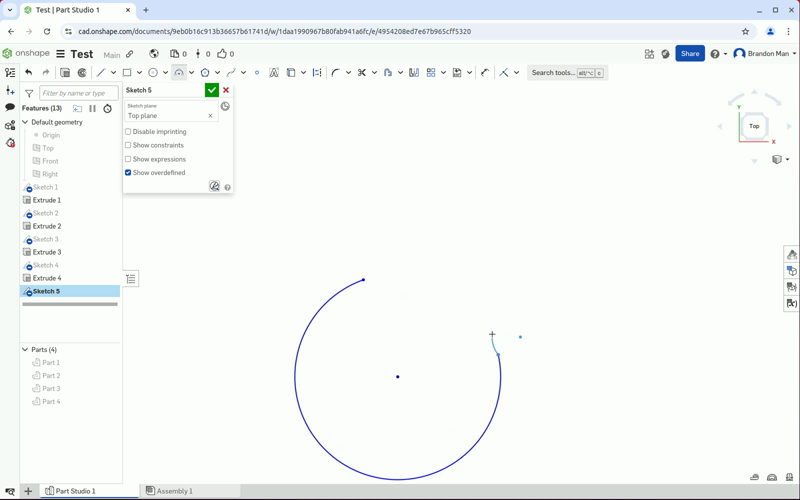
scroll(6)
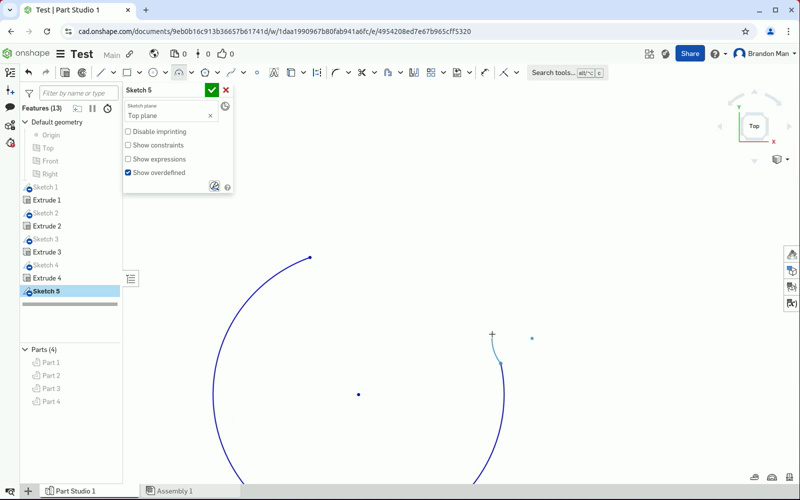
scroll(6)
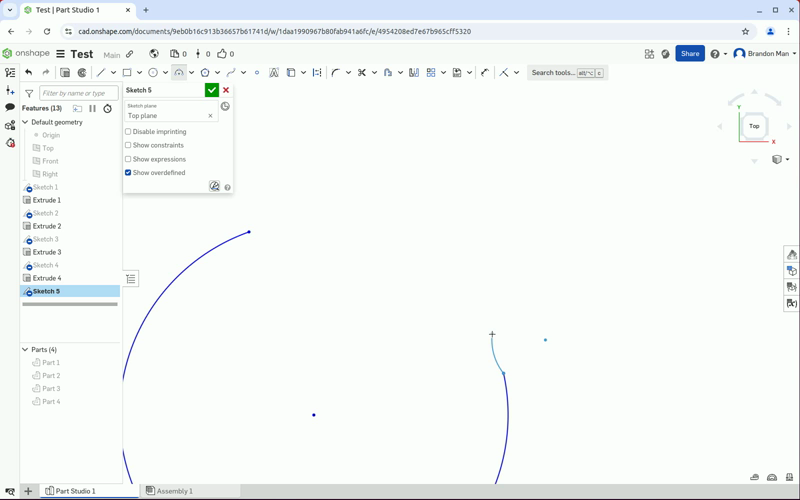
scroll(6)
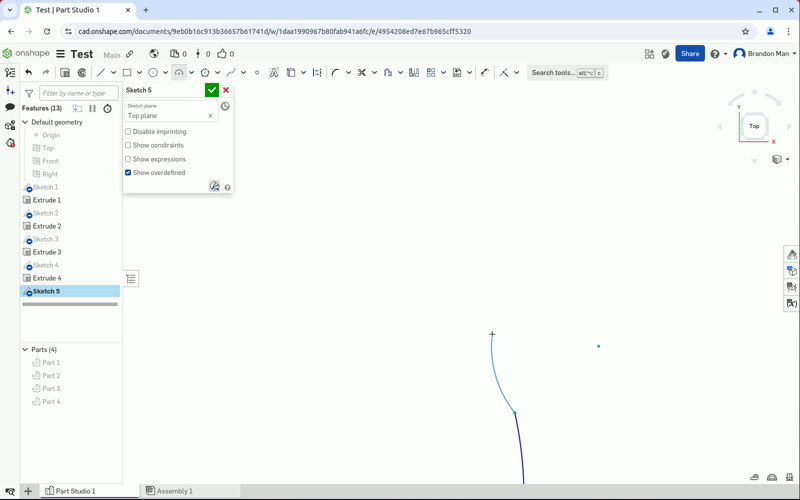
click(492, 333)
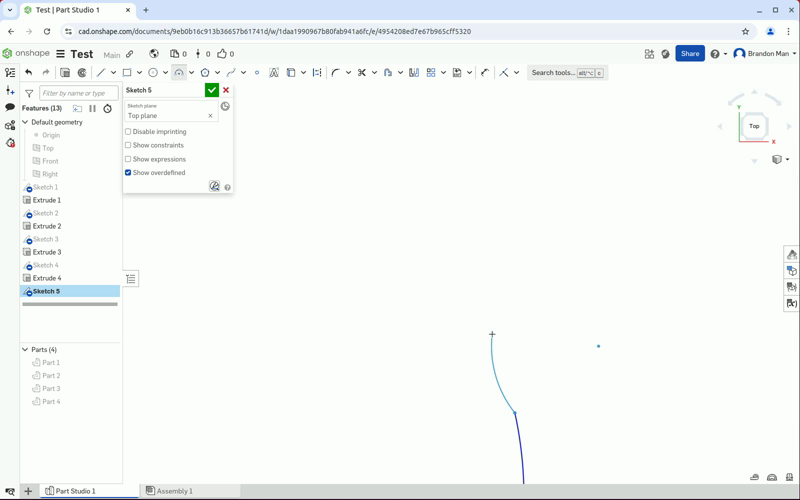
scroll(-6)
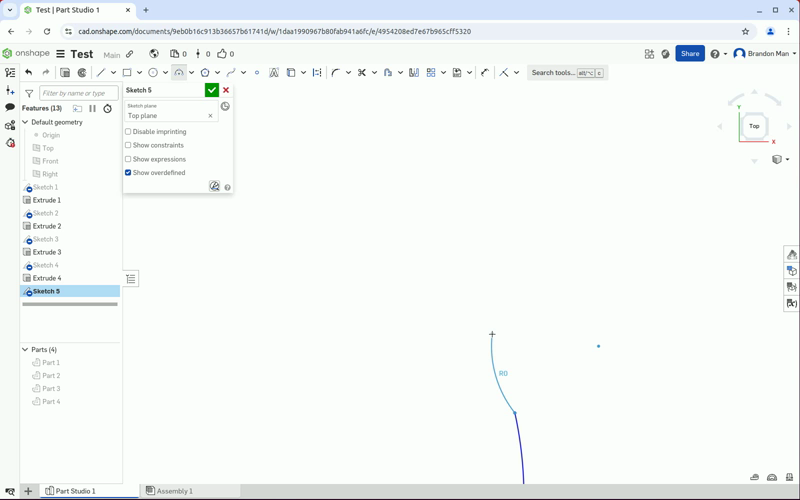
scroll(-6)
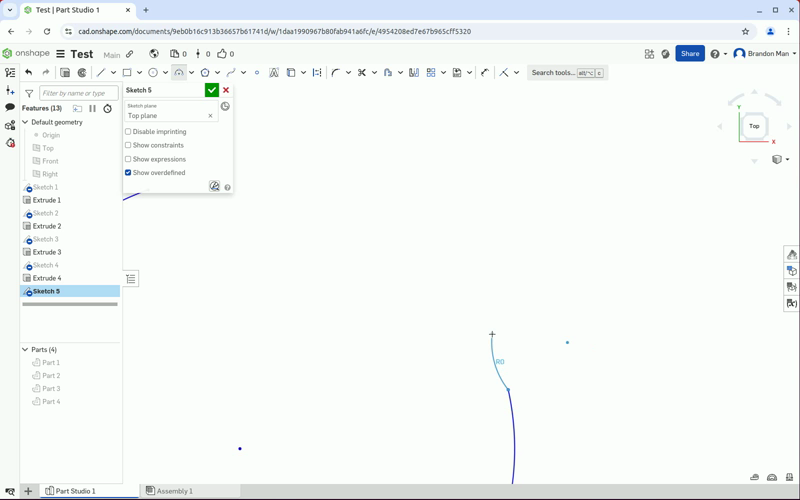
scroll(-6)
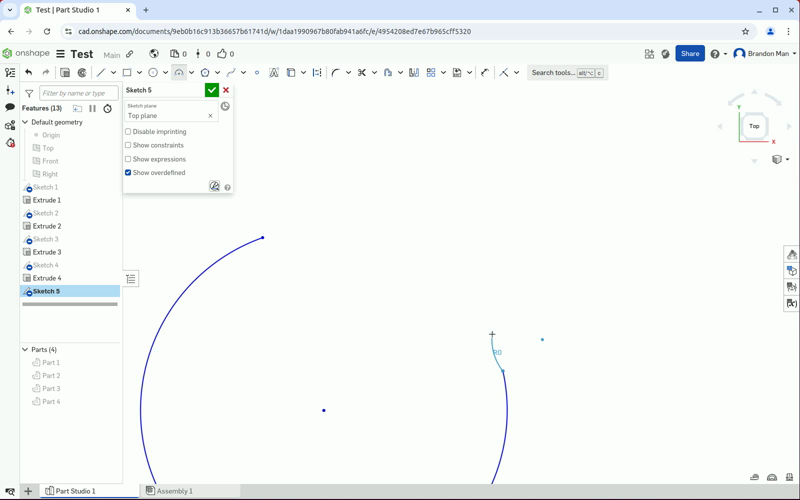
scroll(-6)
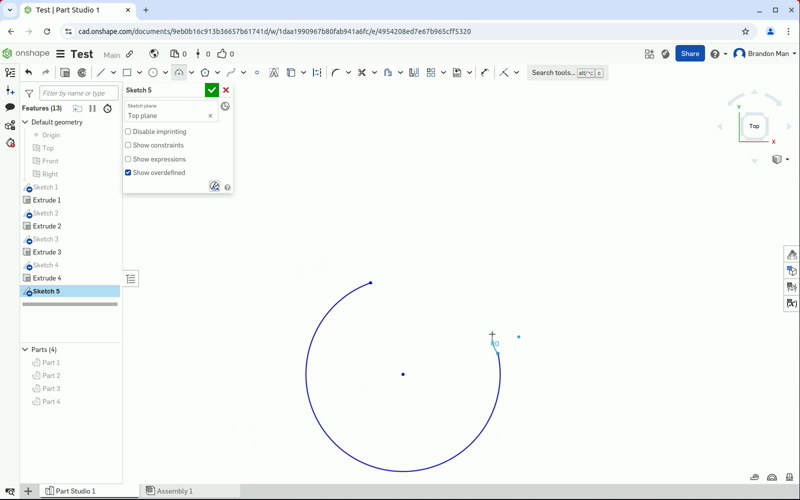
scroll(-6)
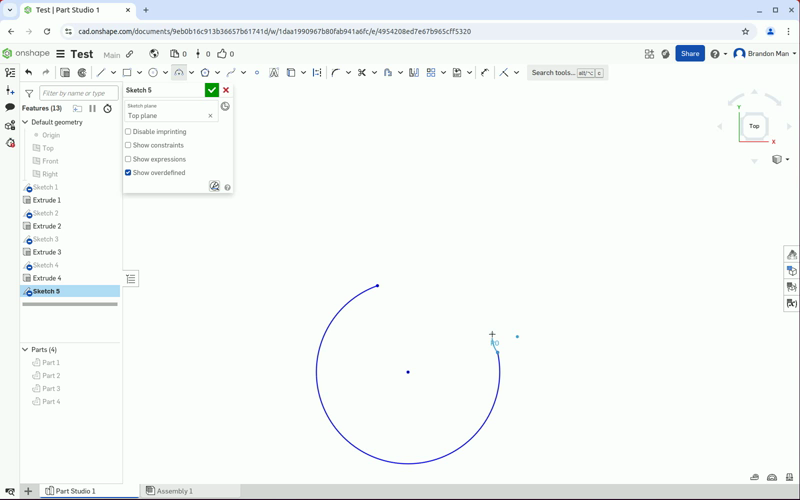
scroll(-6)
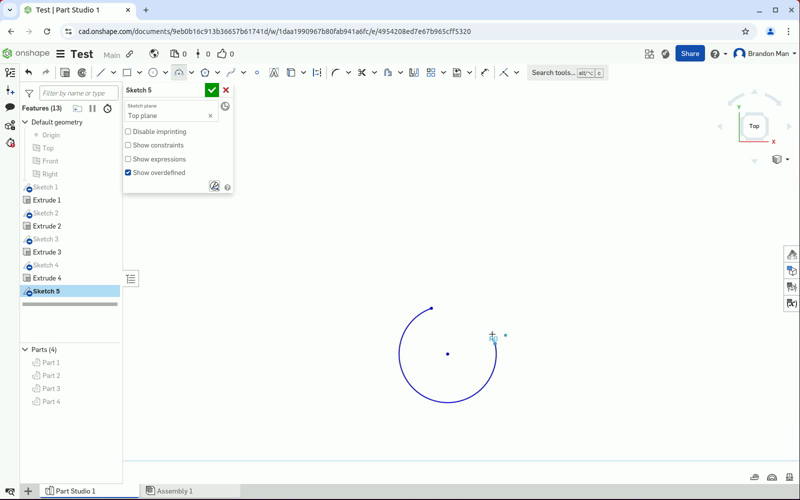
scroll(-6)
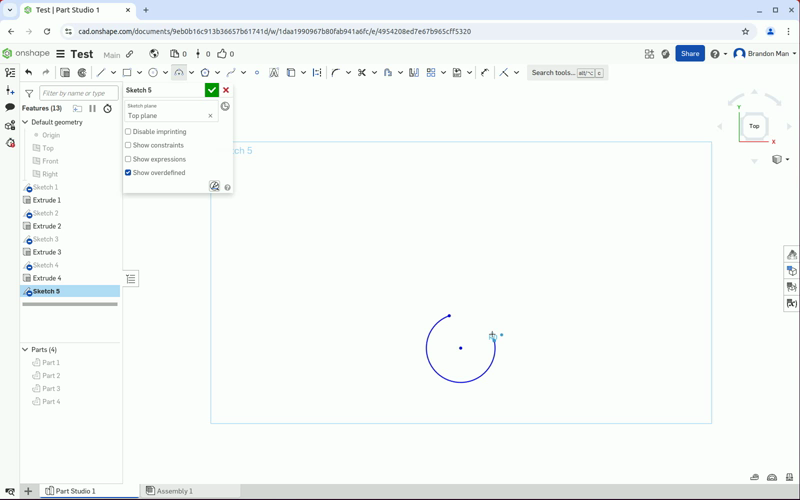
mouse_move(492, 337)
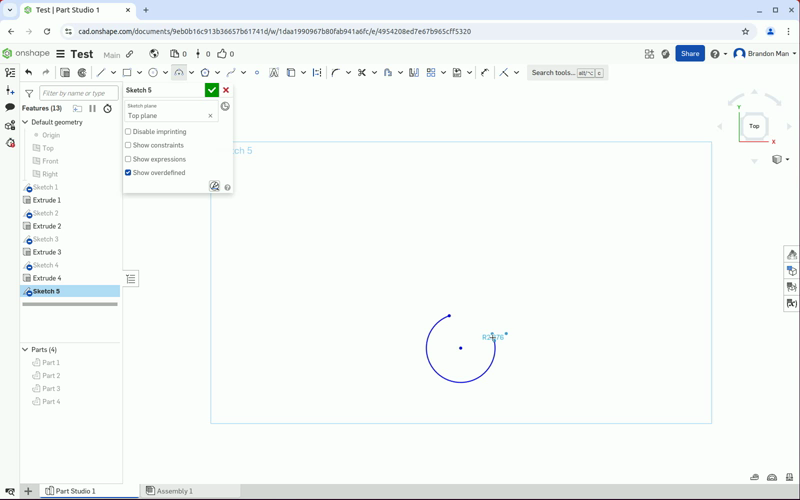
scroll(6)
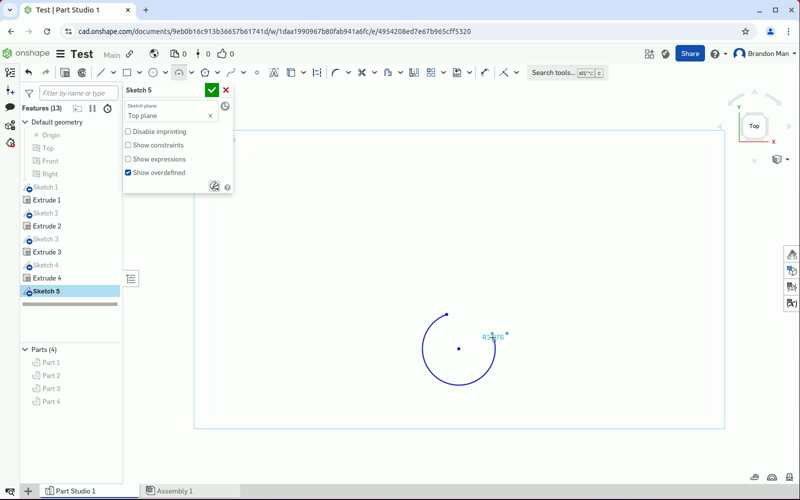
scroll(6)
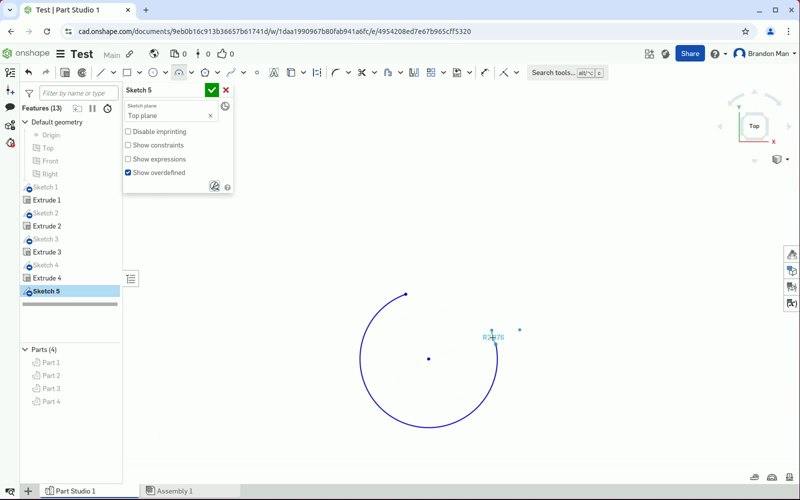
scroll(6)
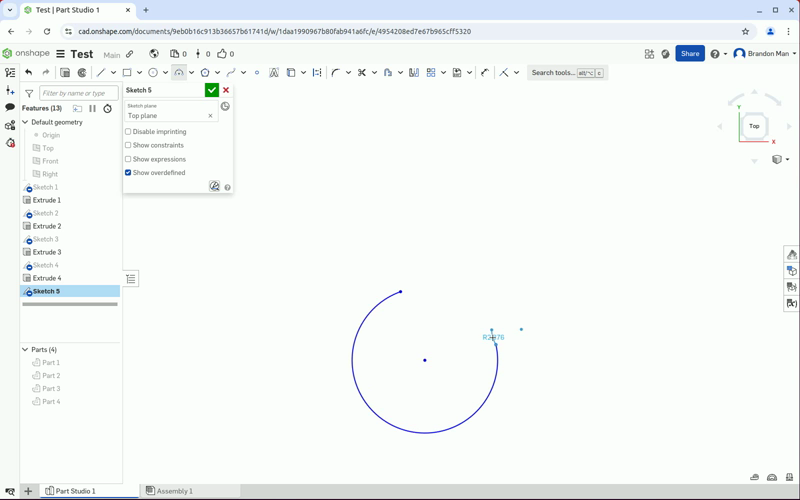
scroll(6)
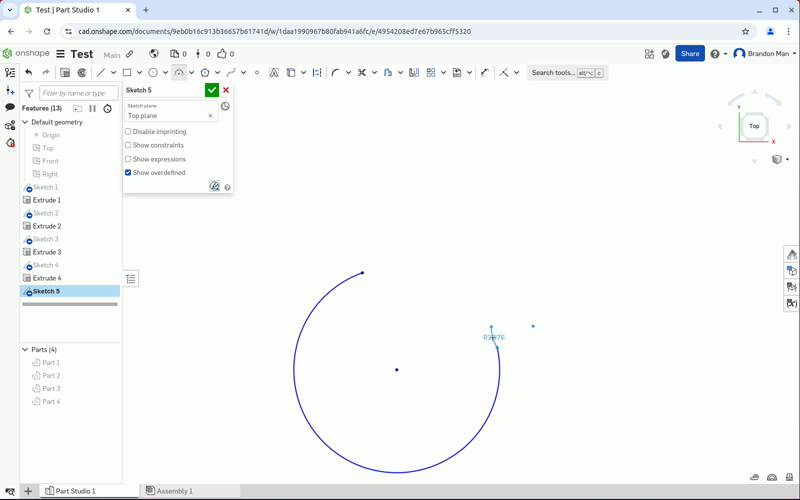
scroll(6)
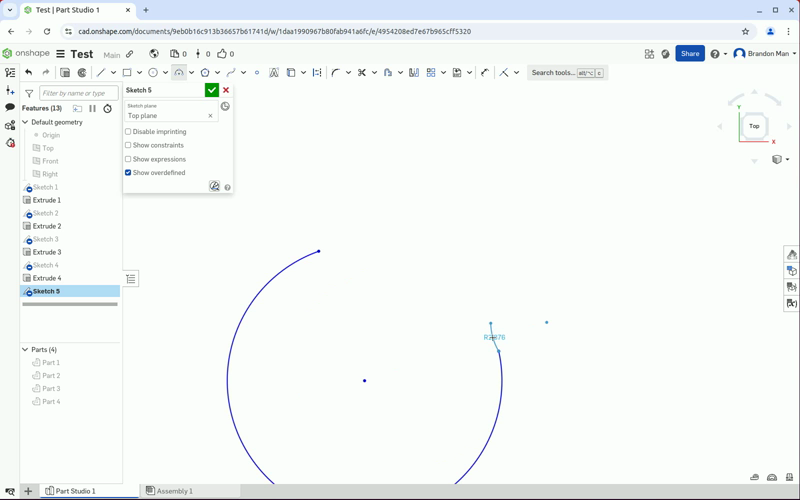
scroll(6)
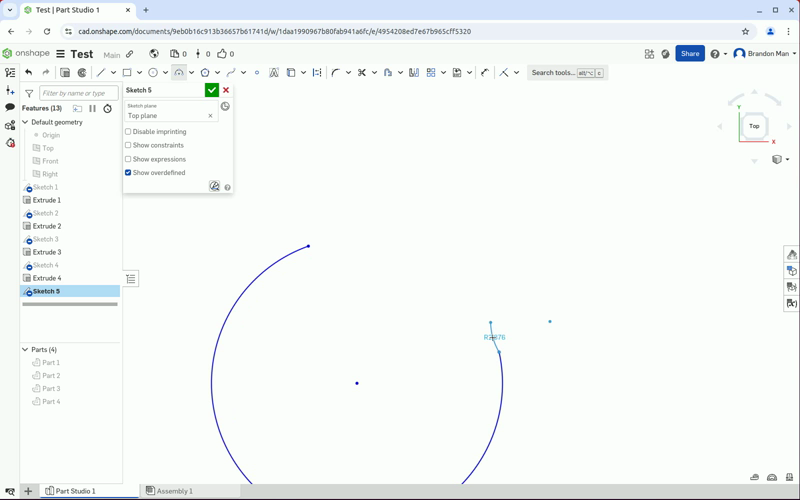
scroll(6)
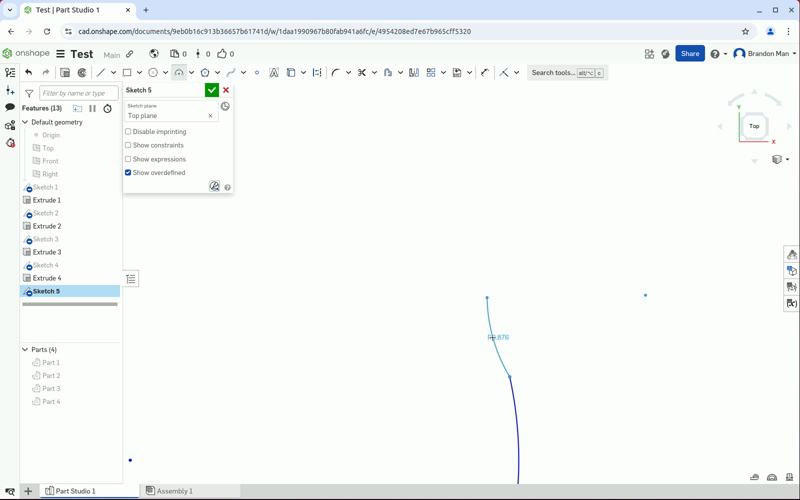
click(492, 337)
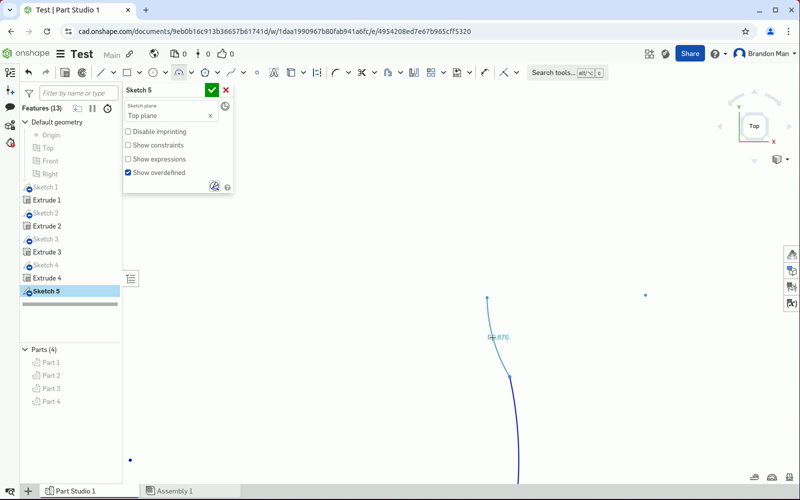
scroll(-6)
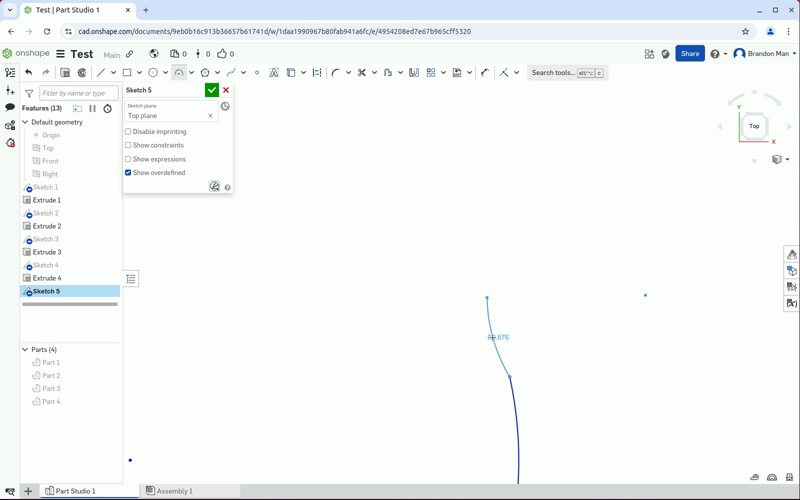
scroll(-6)
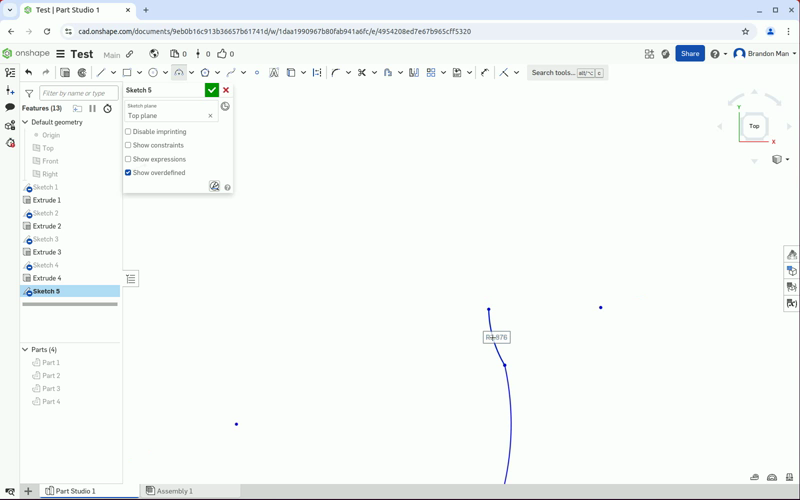
scroll(-6)
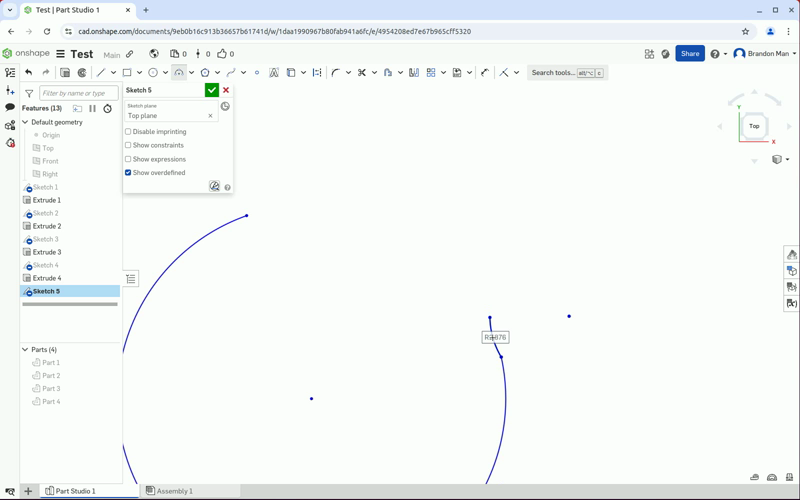
scroll(-6)
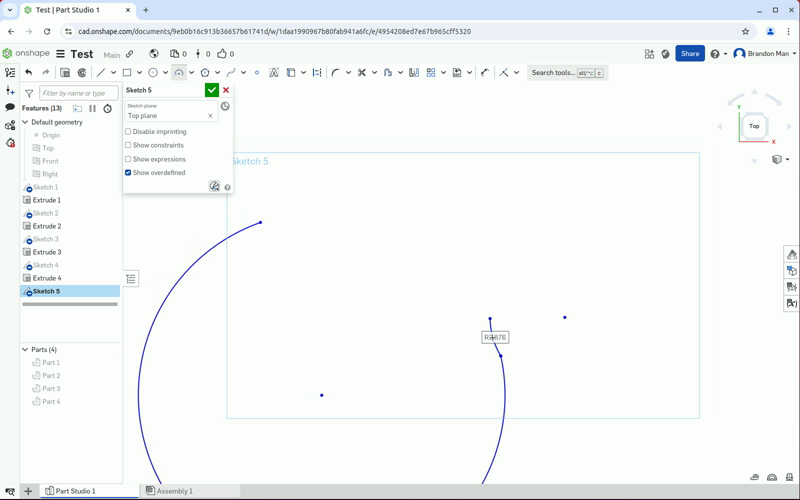
scroll(-6)
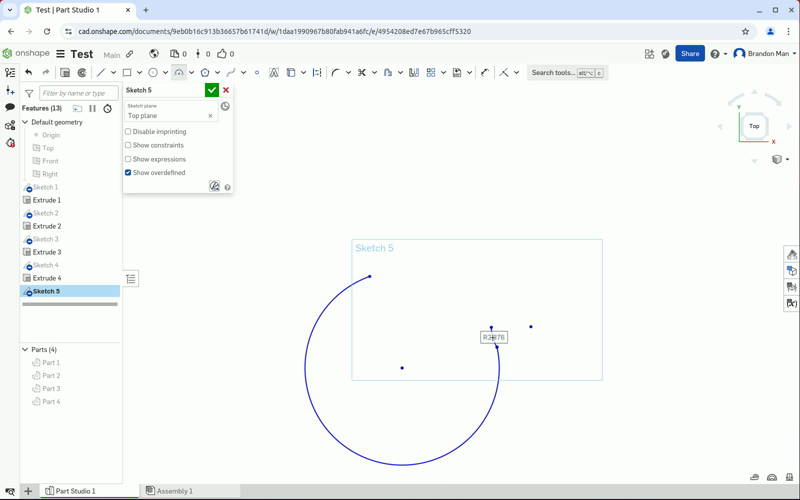
scroll(-6)
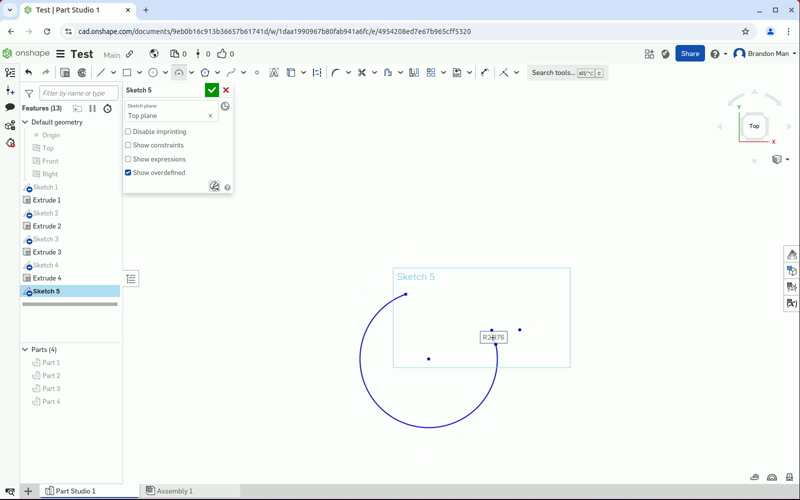
scroll(-6)
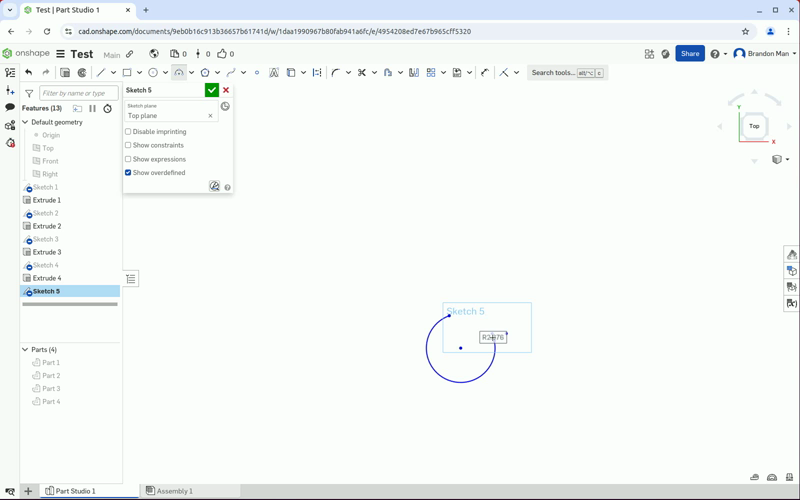
key_up(shift)
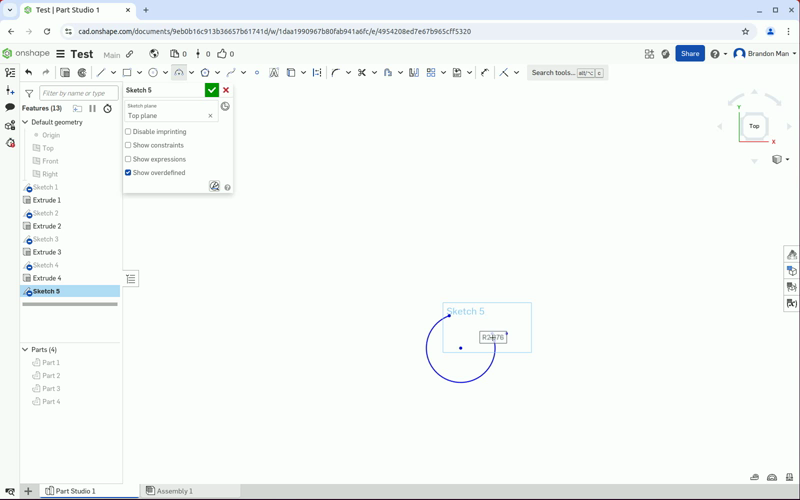
mouse_move(492, 333)
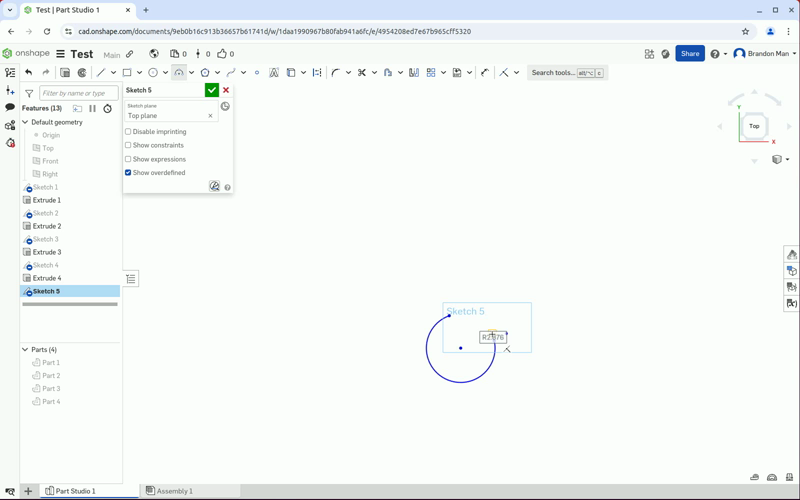
scroll(6)
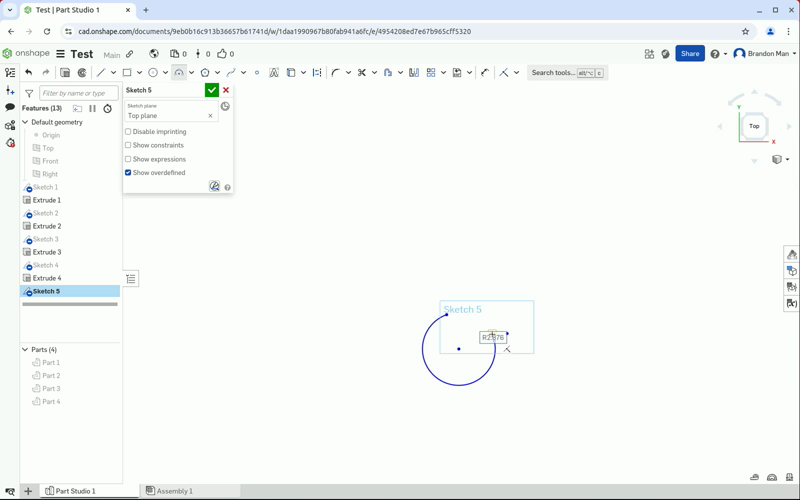
scroll(6)
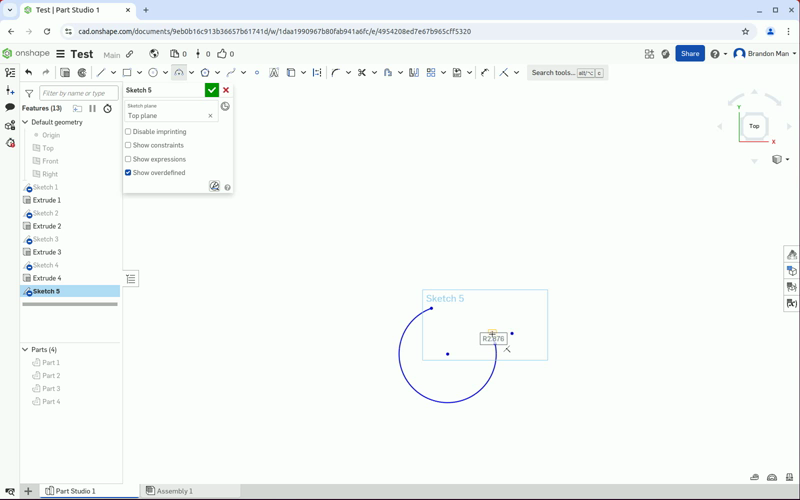
scroll(6)
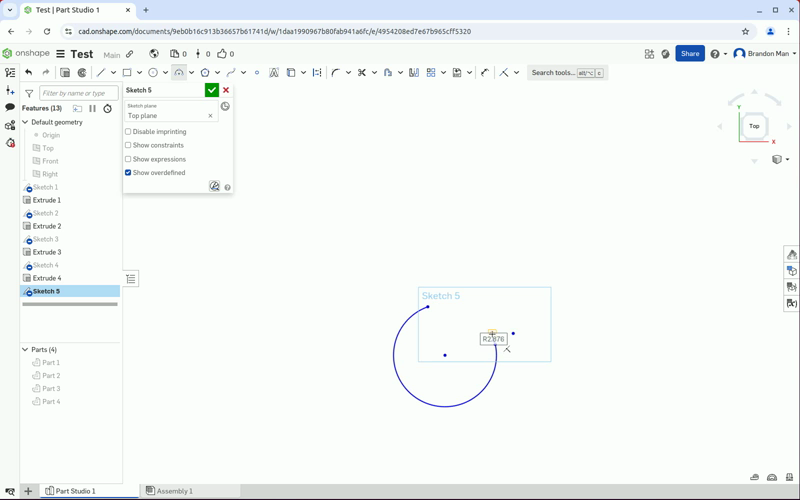
scroll(6)
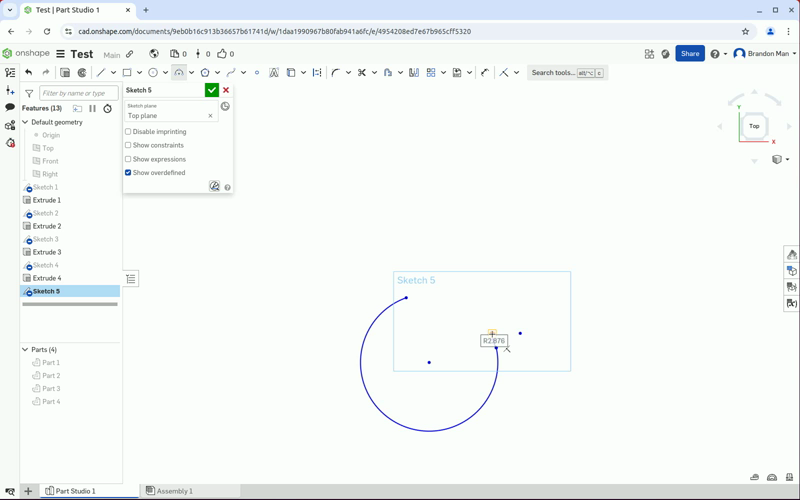
scroll(6)
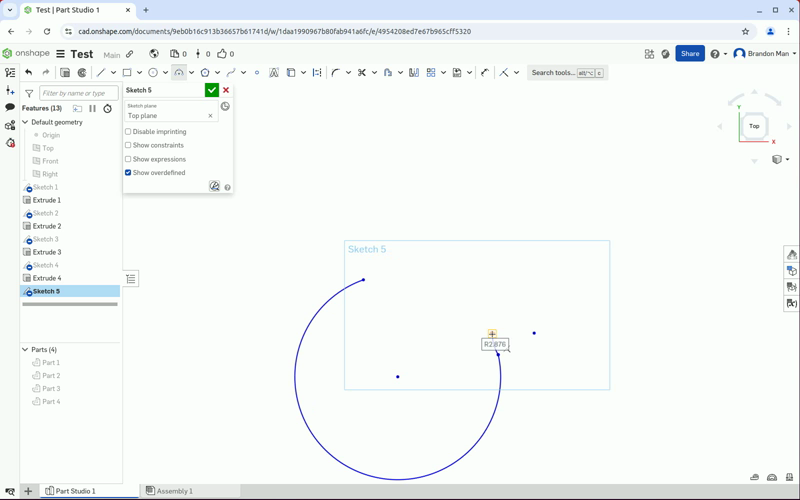
scroll(6)
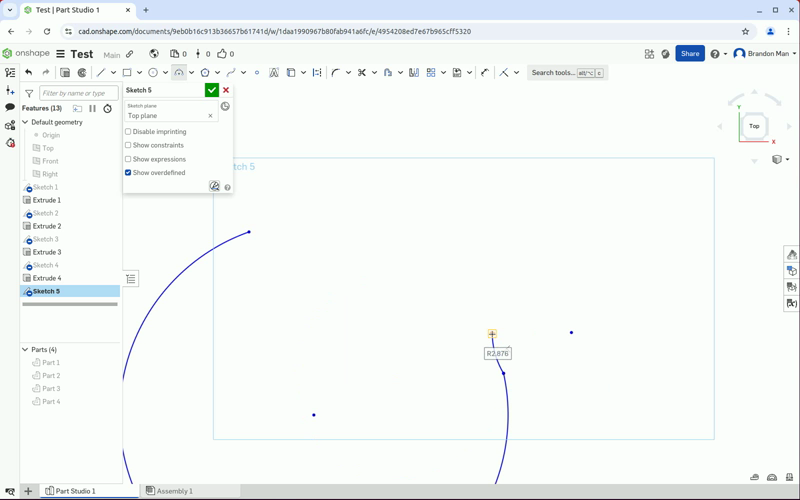
scroll(6)
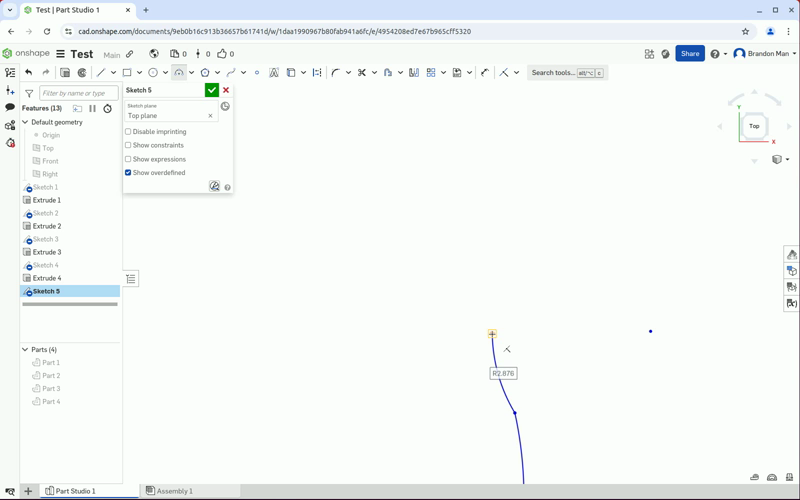
click(492, 333)
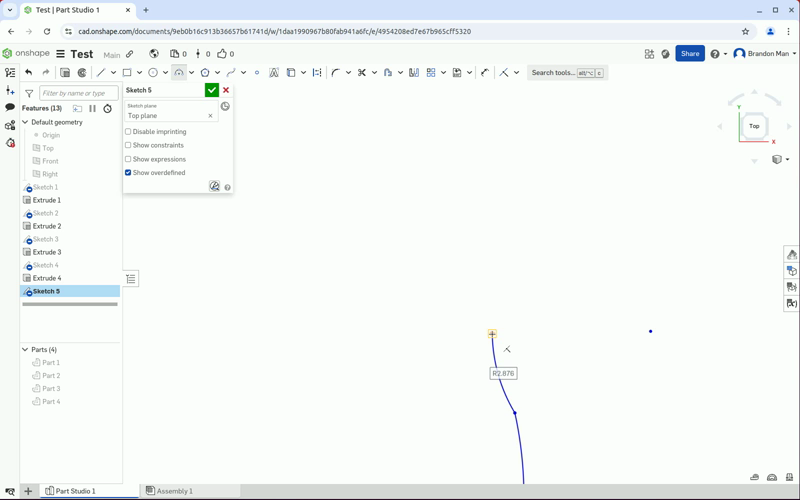
scroll(-6)
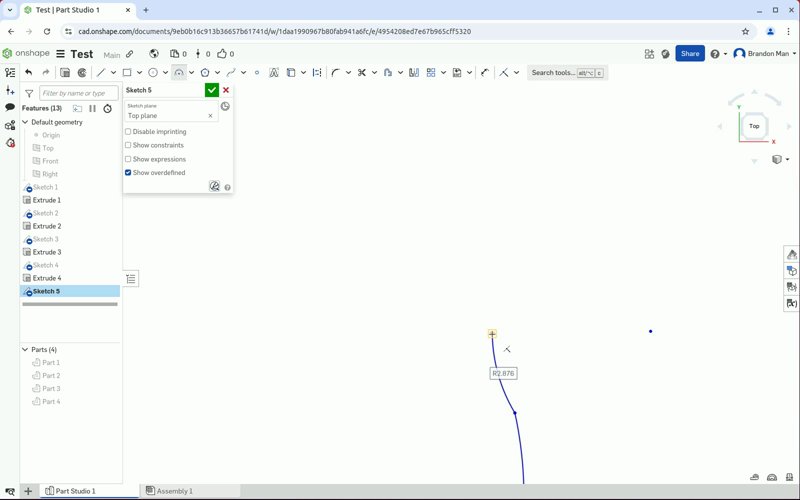
scroll(-6)
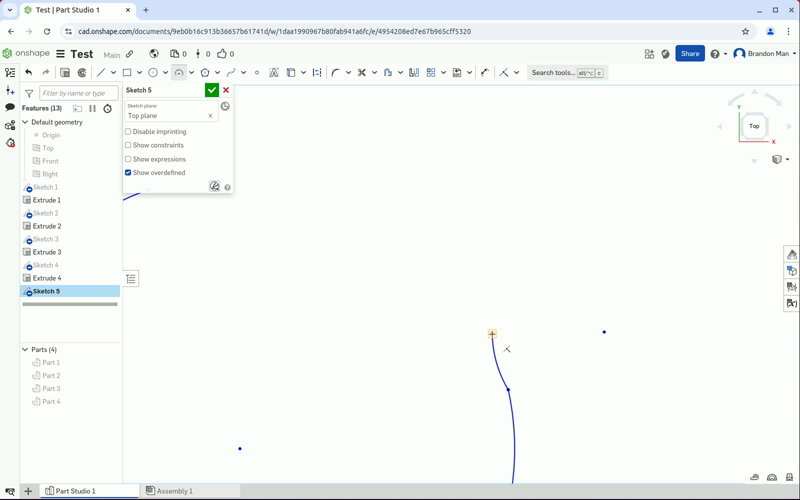
scroll(-6)
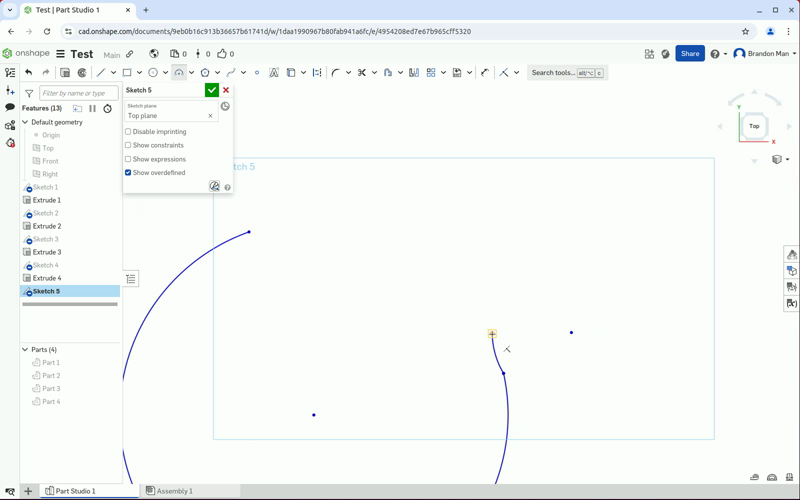
scroll(-6)
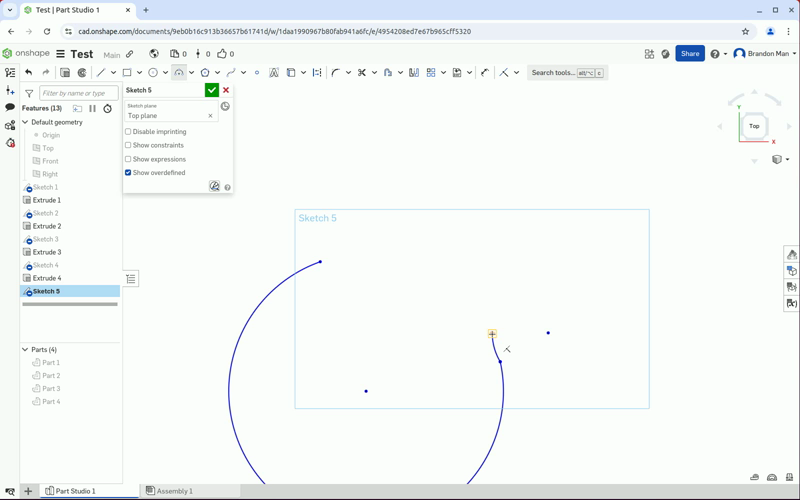
scroll(-6)
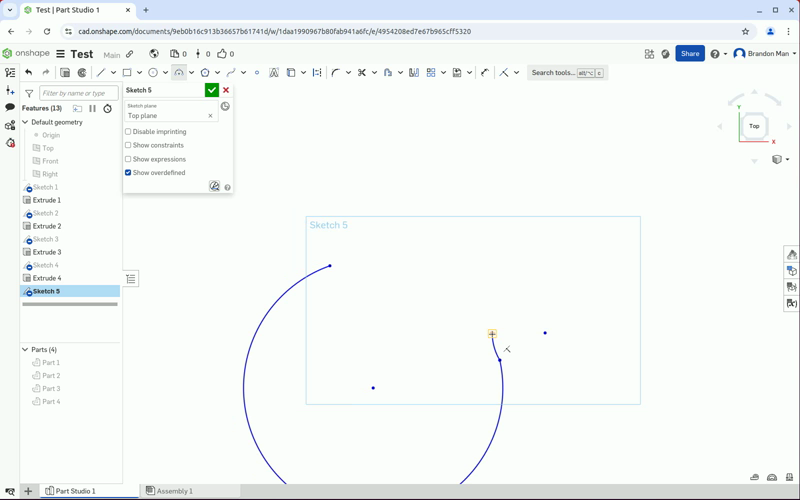
scroll(-6)
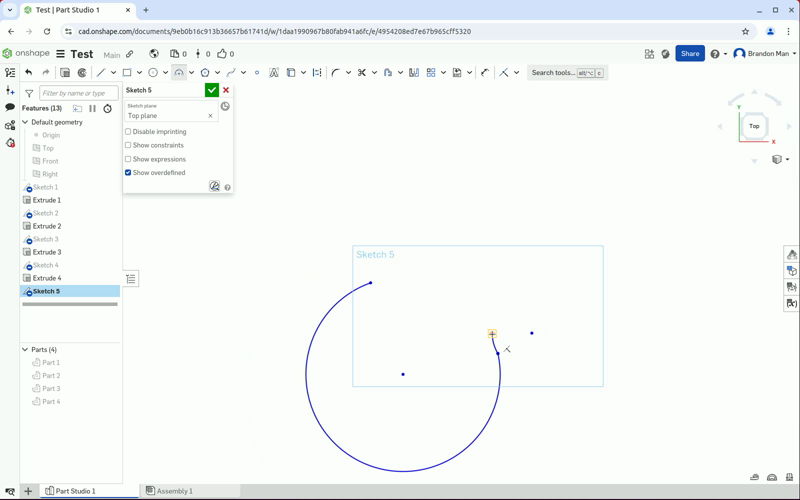
scroll(-6)
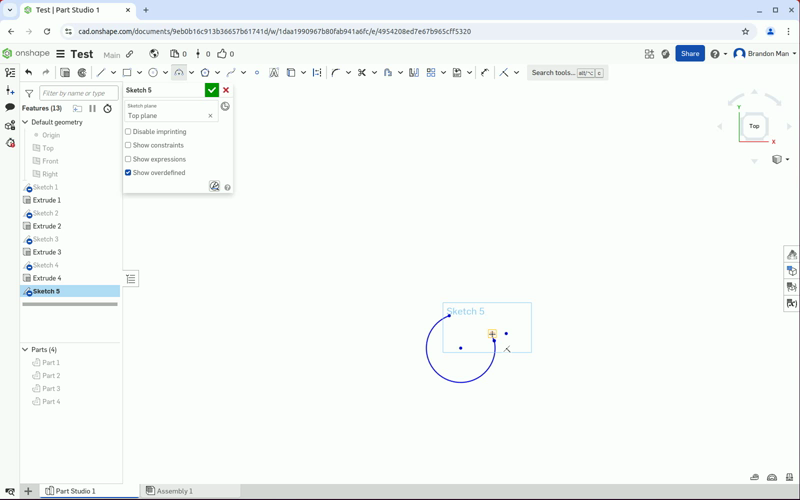
key_down(shift)
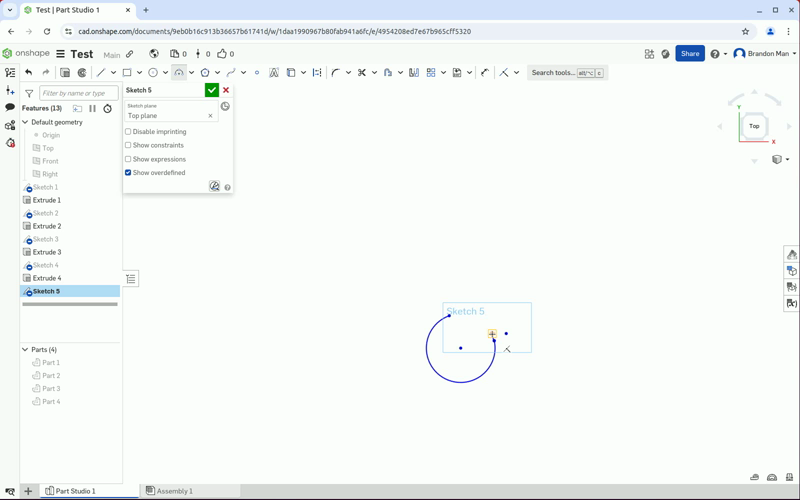
mouse_move(473, 315)
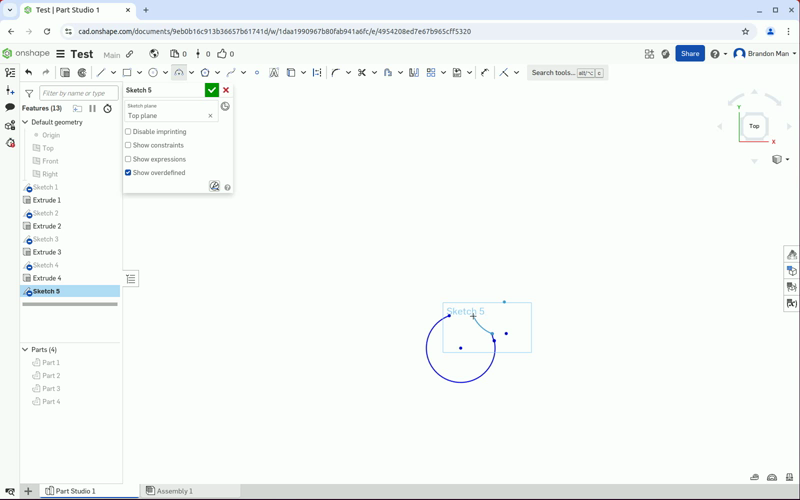
click(473, 315)
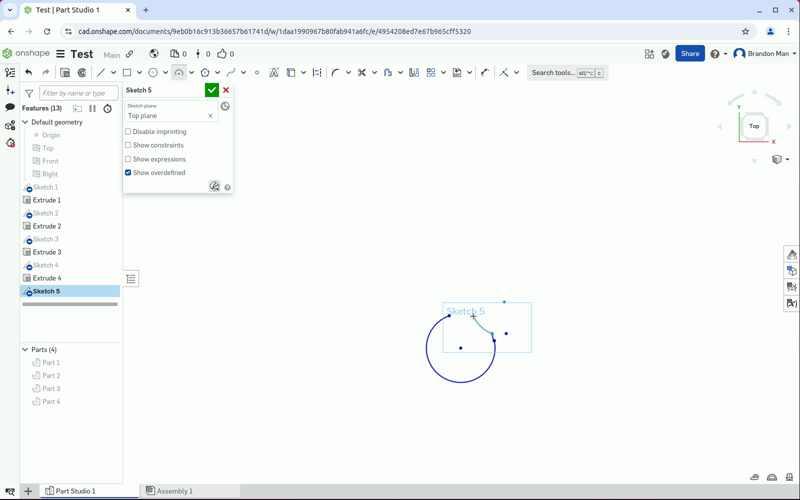
mouse_move(484, 322)
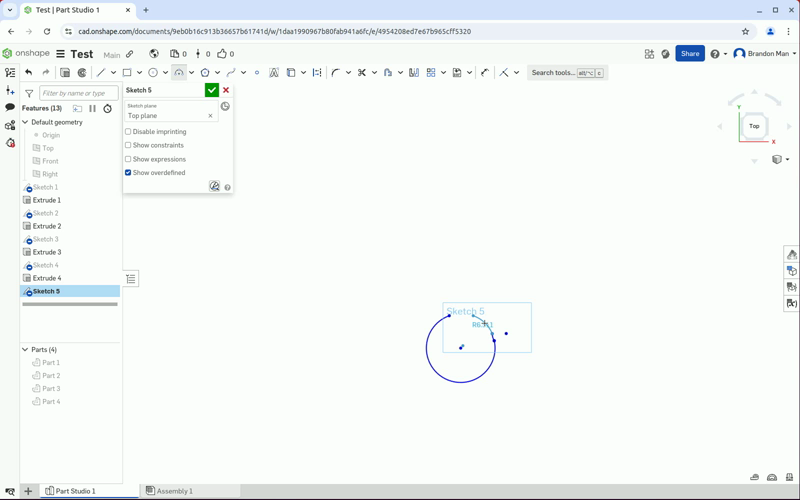
click(484, 322)
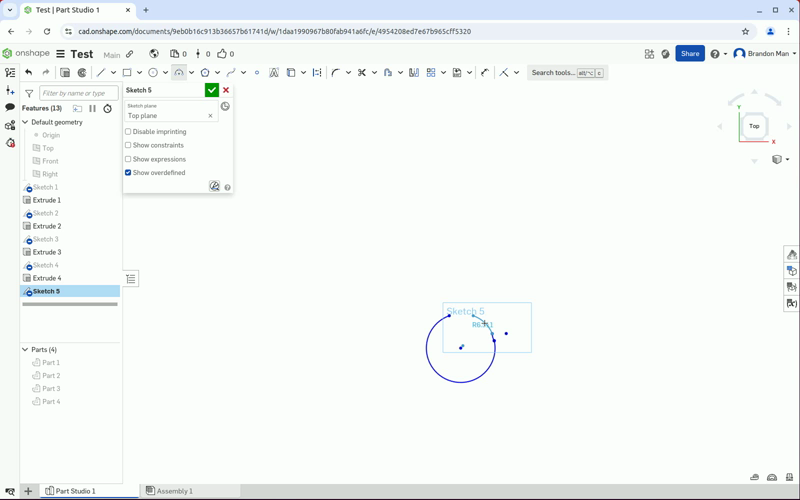
key_up(shift)
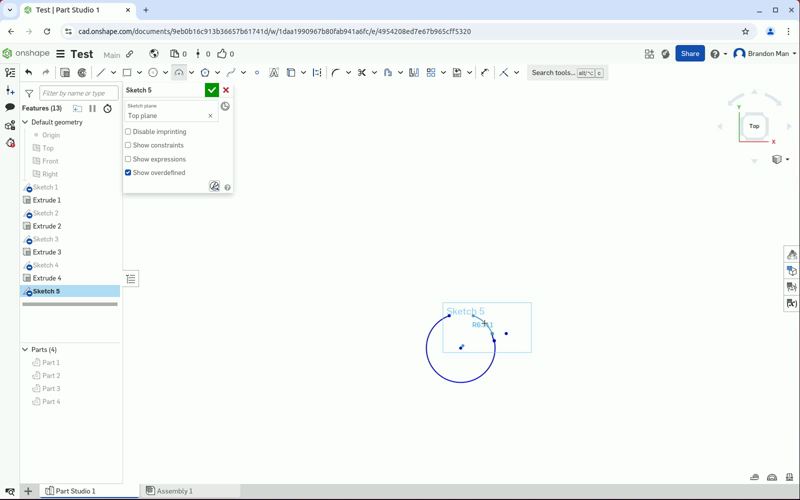
mouse_move(473, 315)
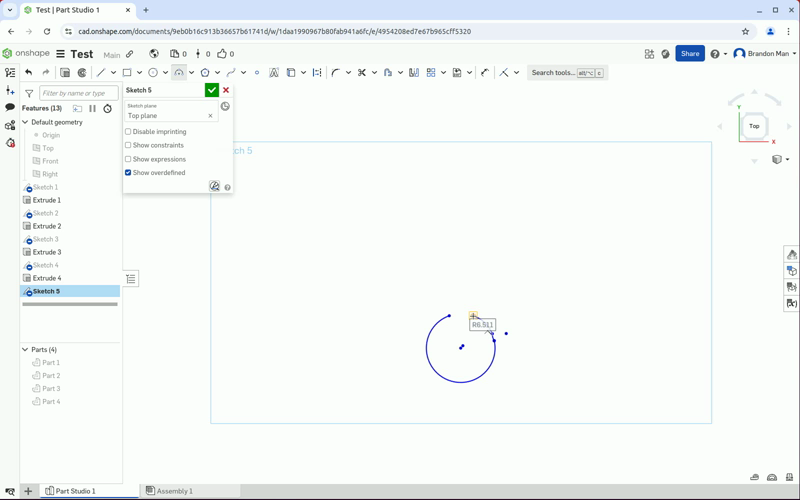
click(473, 315)
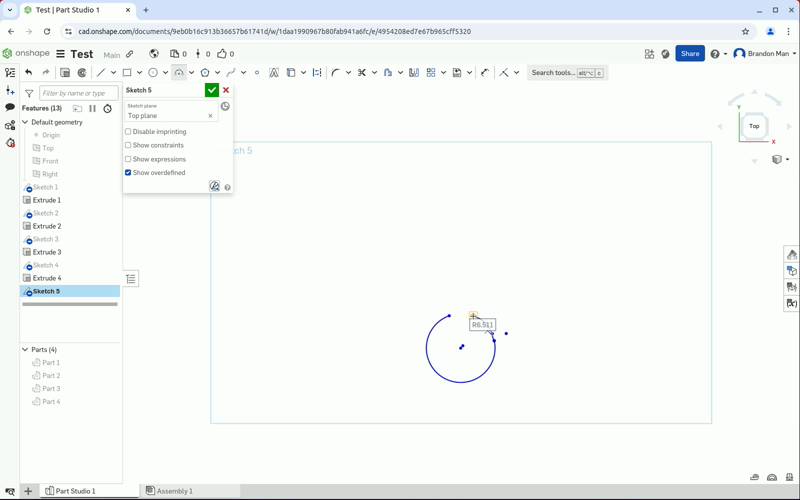
mouse_move(449, 315)
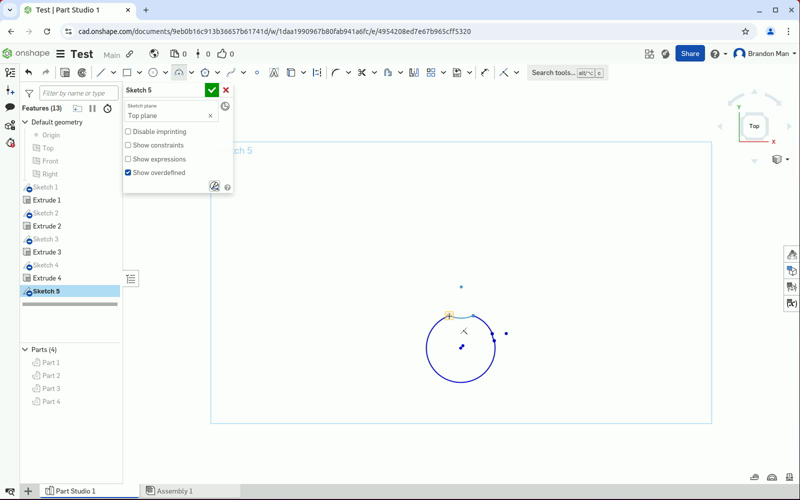
click(449, 315)
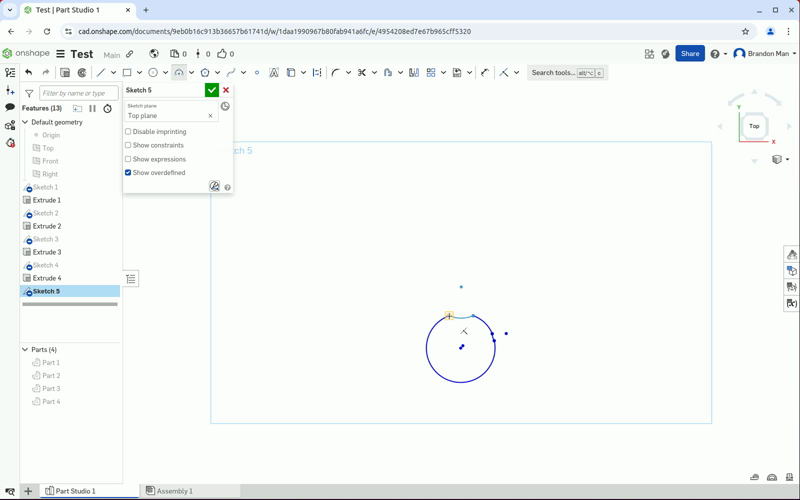
key_down(shift)
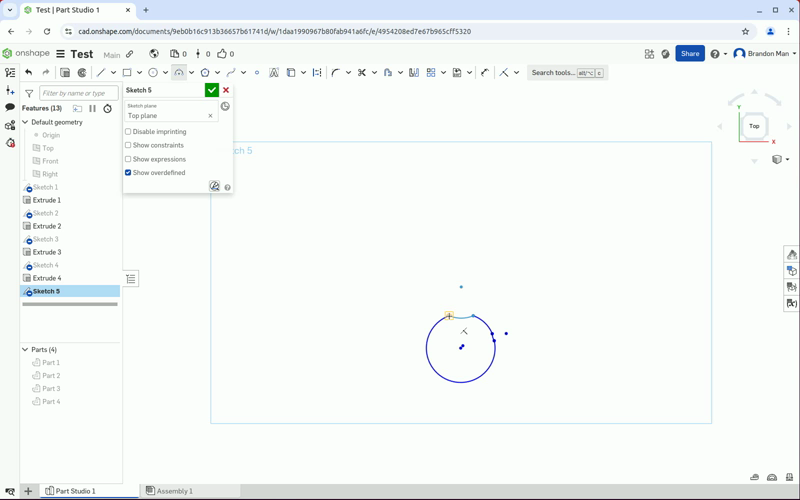
mouse_move(461, 318)
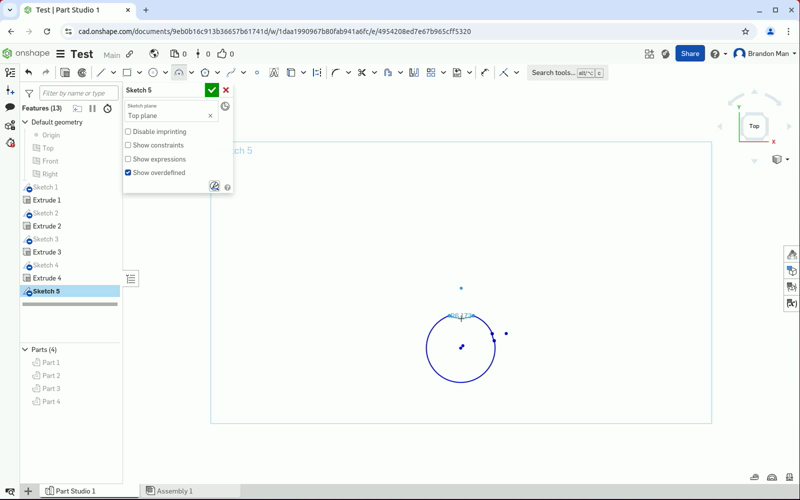
click(461, 318)
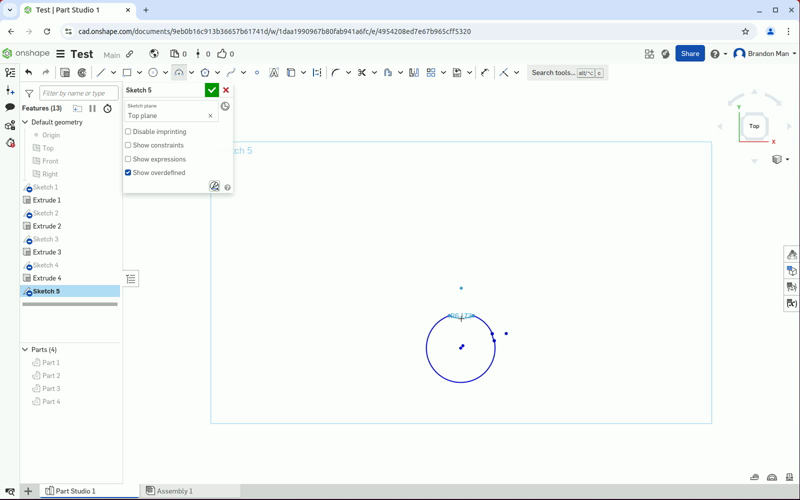
key_up(shift)
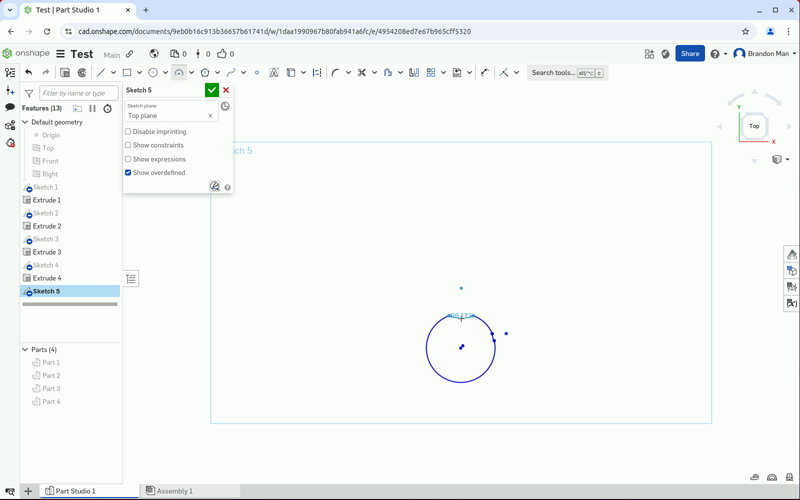
key(esc)
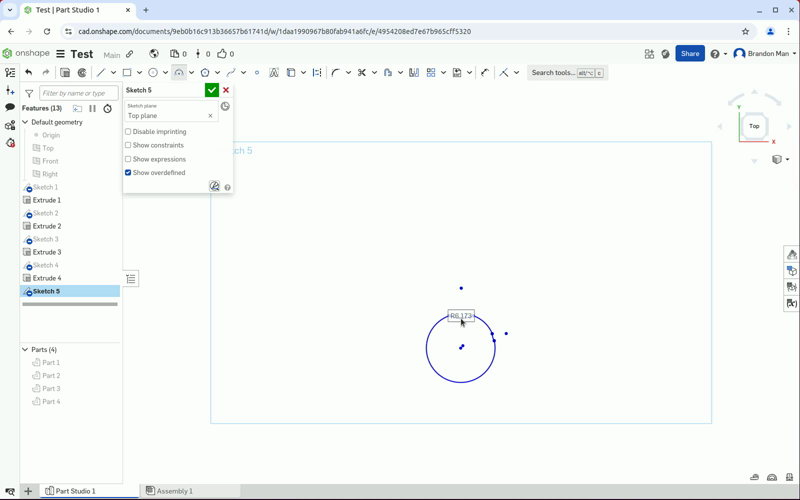
key(c)
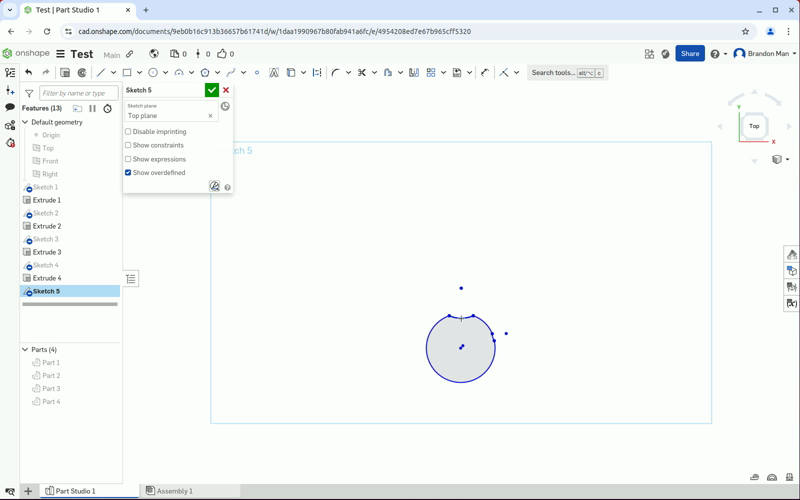
key_down(shift)
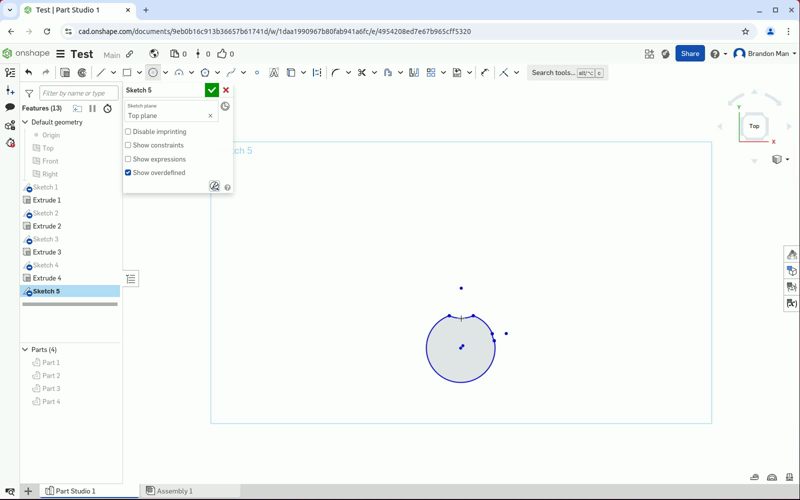
mouse_move(461, 348)
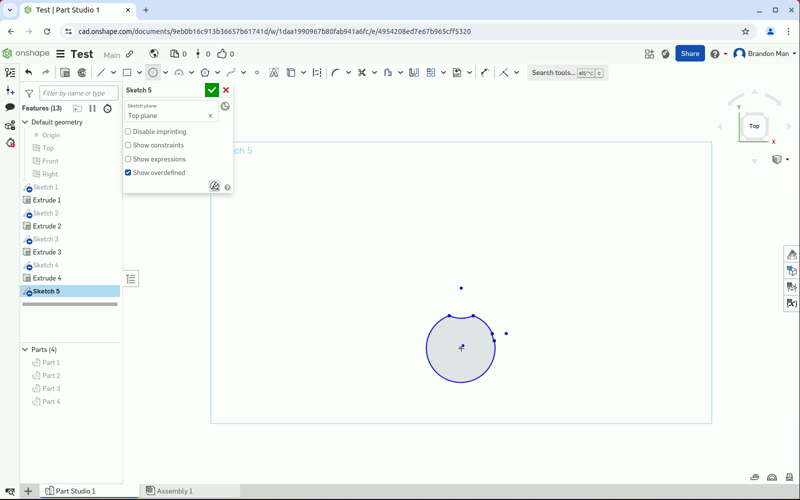
scroll(6)
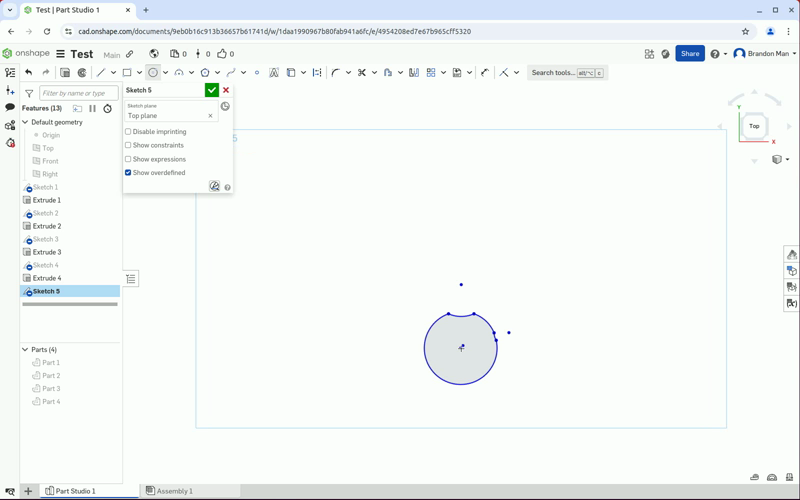
scroll(6)
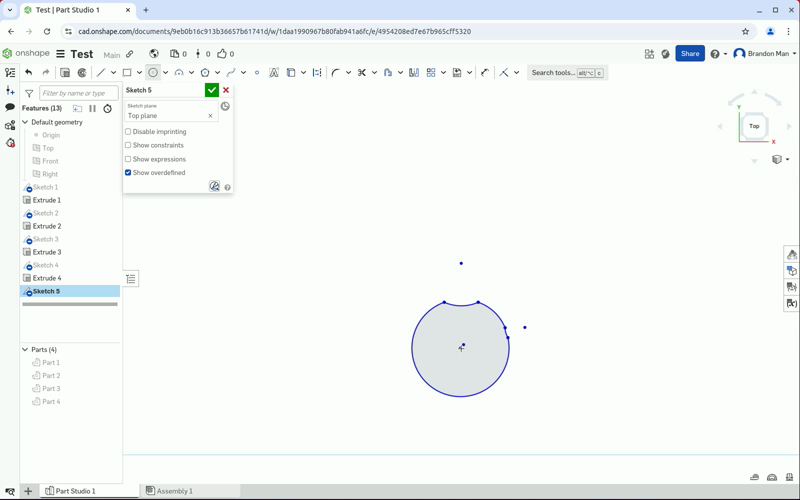
scroll(6)
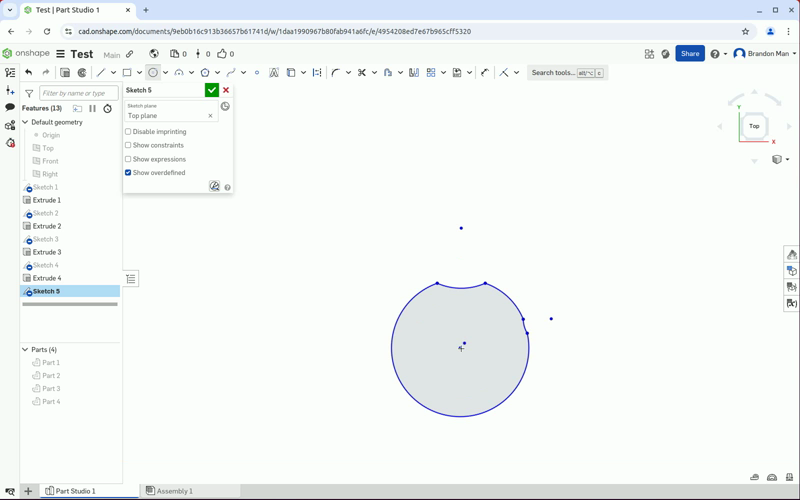
scroll(6)
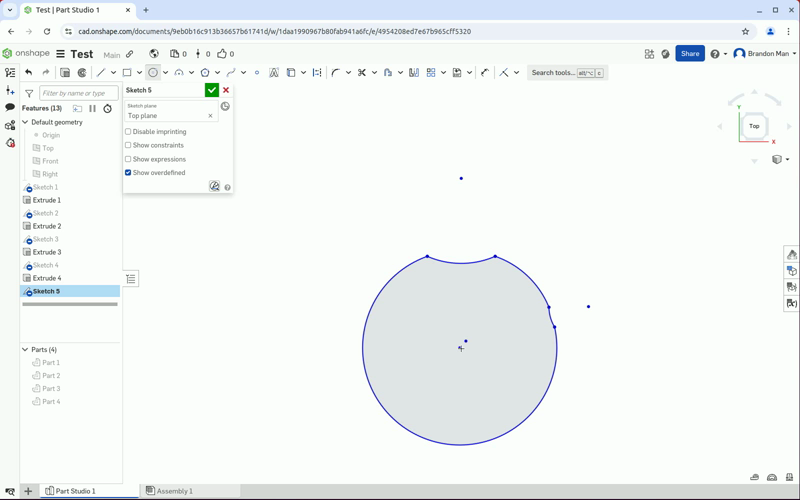
scroll(6)
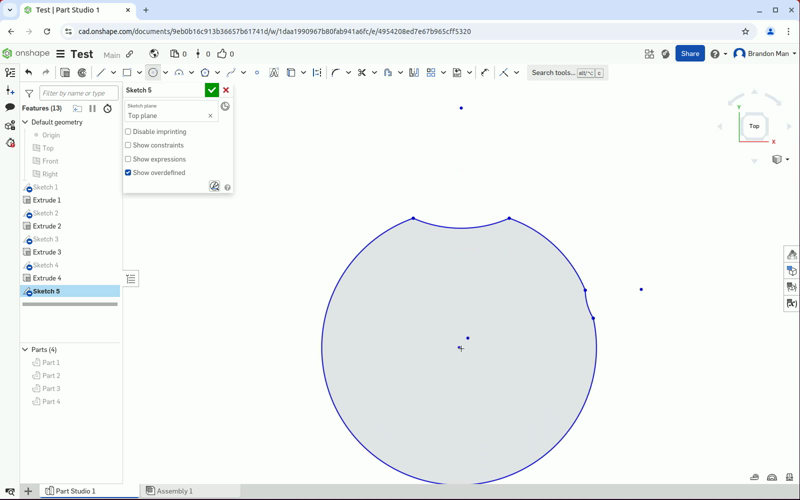
scroll(6)
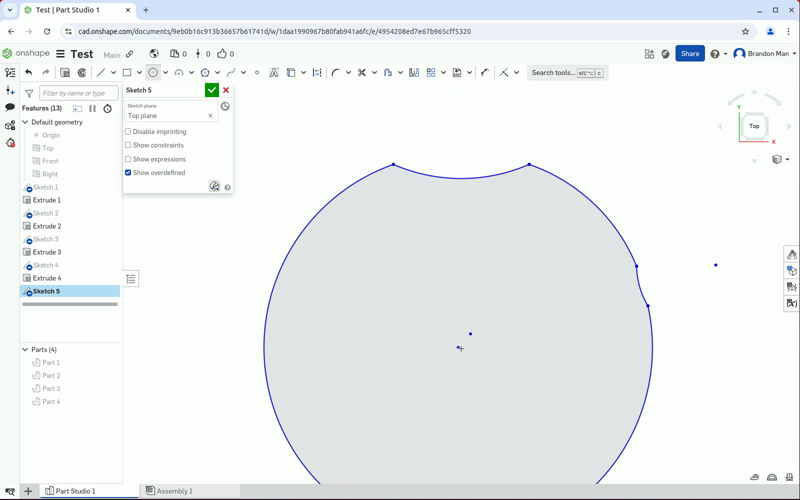
scroll(6)
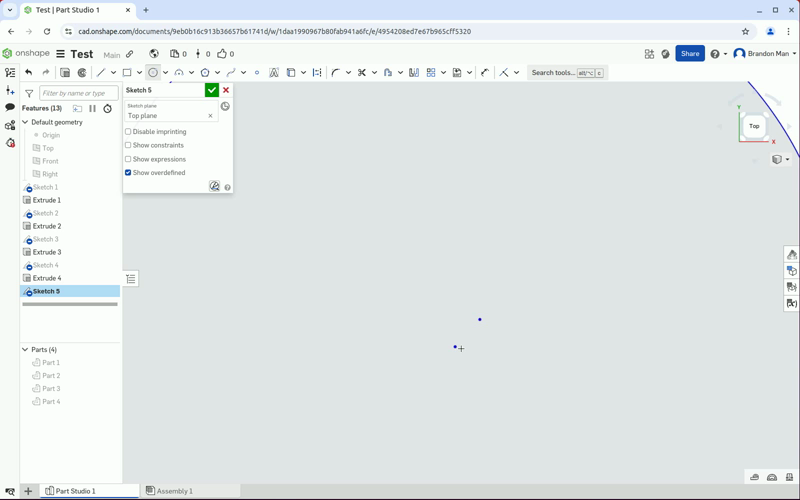
click(461, 348)
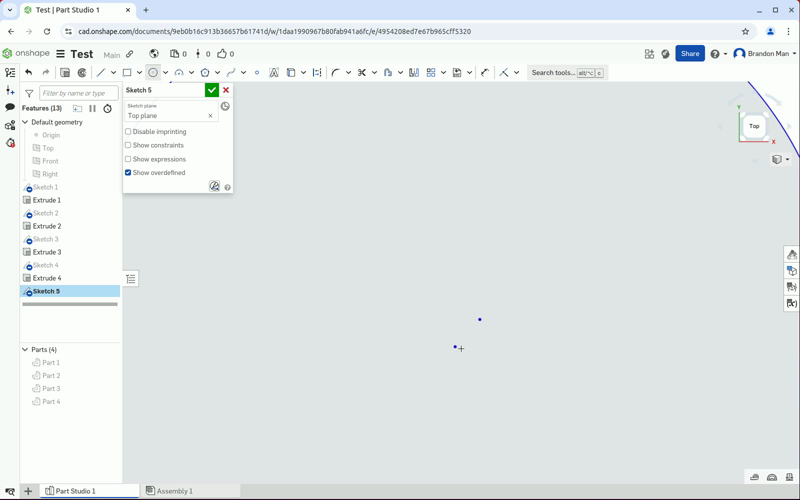
scroll(-6)
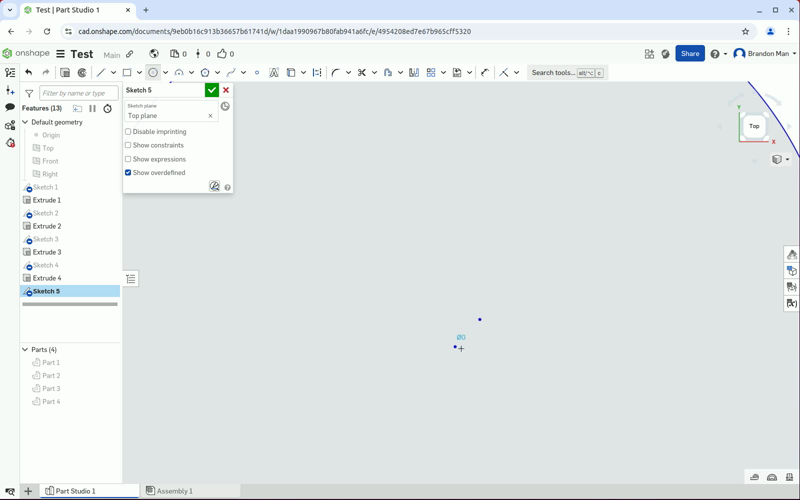
scroll(-6)
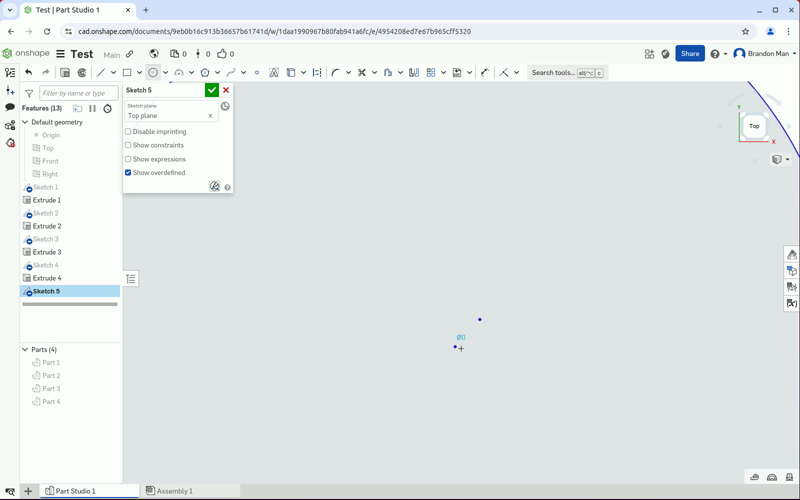
scroll(-6)
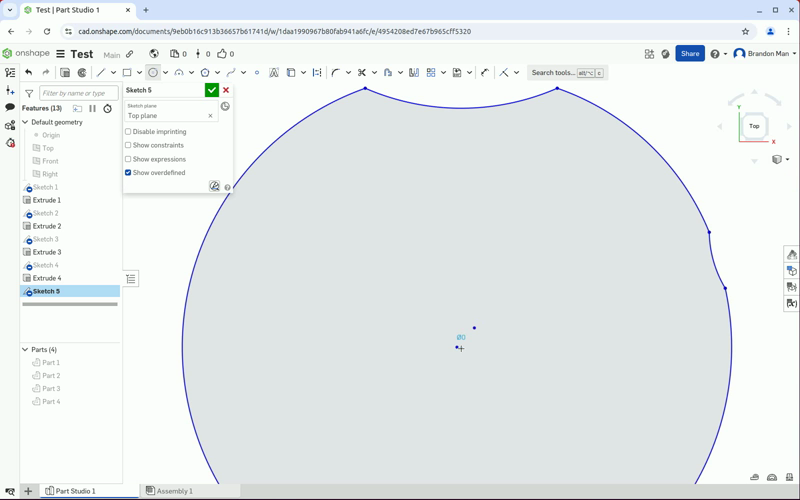
scroll(-6)
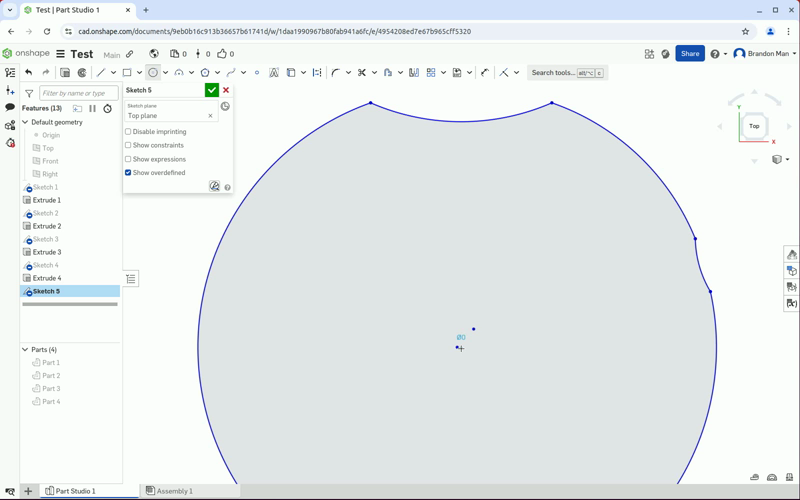
scroll(-6)
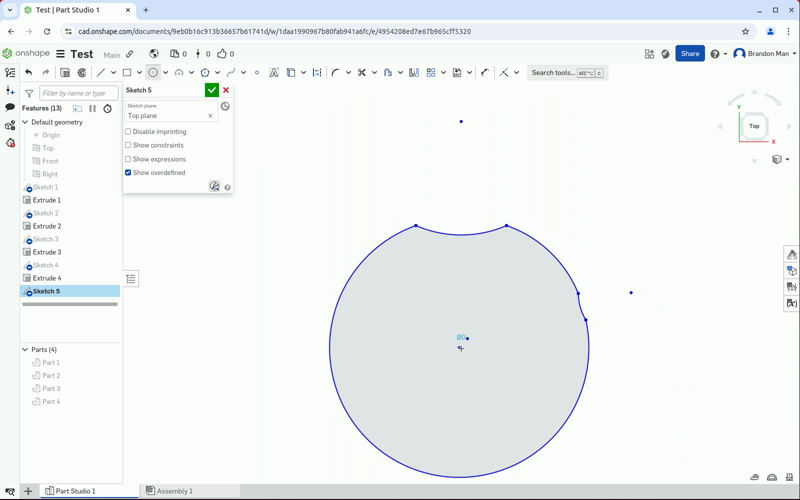
scroll(-6)
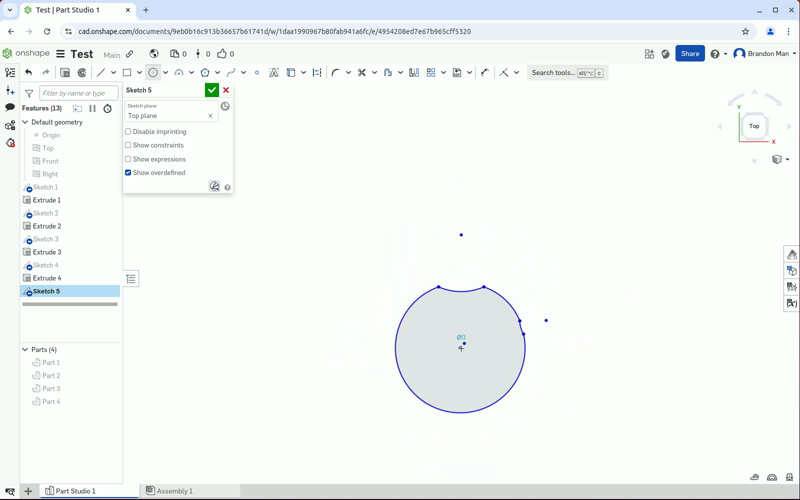
scroll(-6)
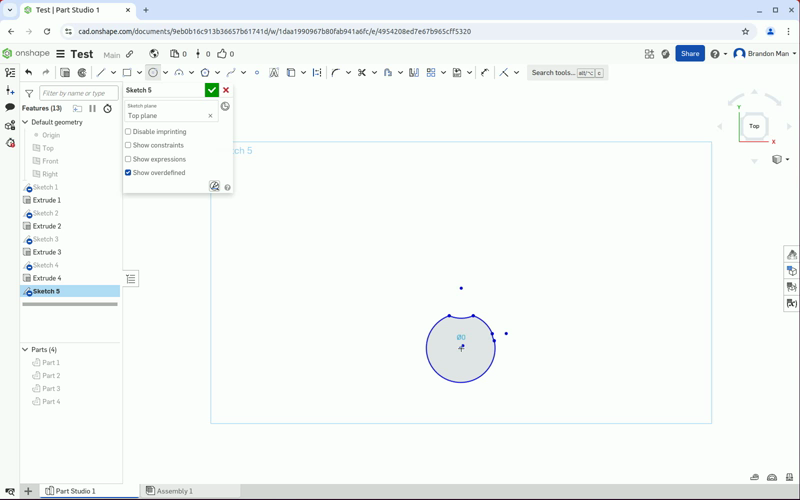
key_up(shift)
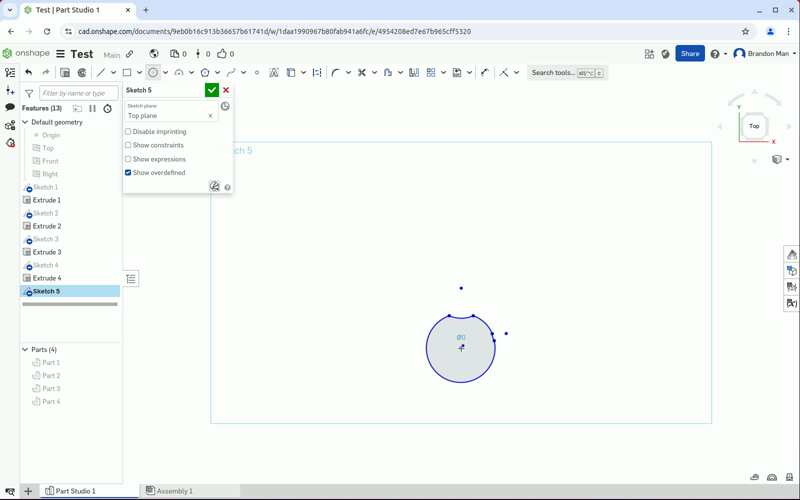
mouse_move(488, 348)
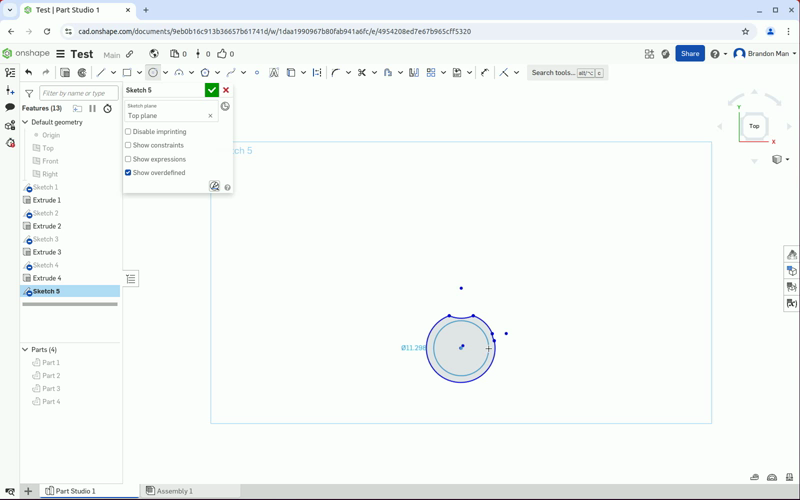
click(488, 348)
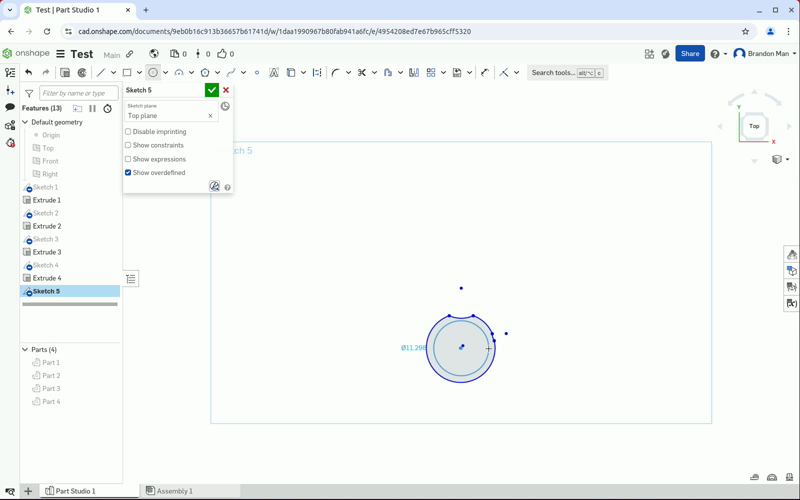
key(esc)
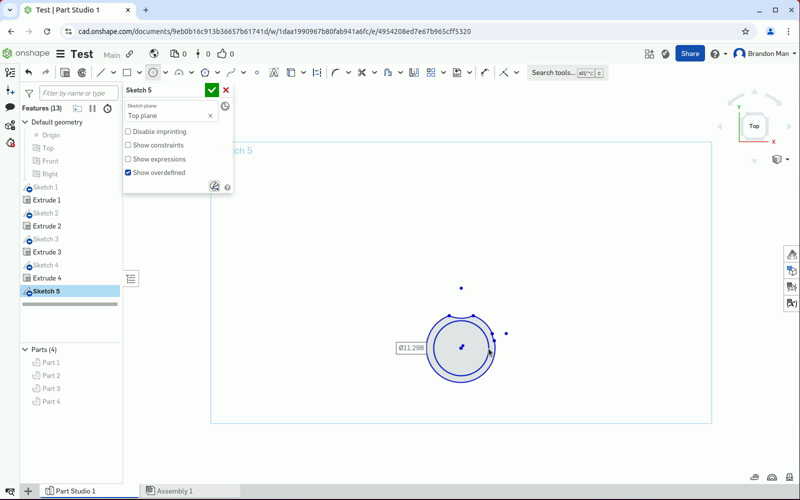
mouse_move(442, 375)
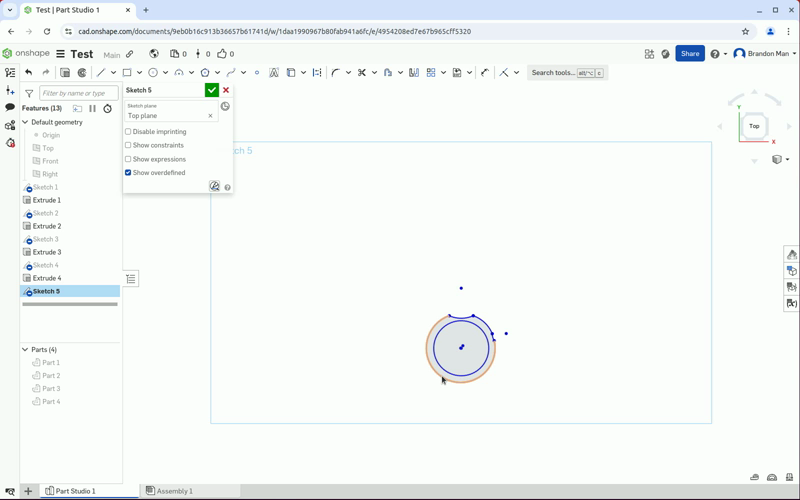
scroll(6)
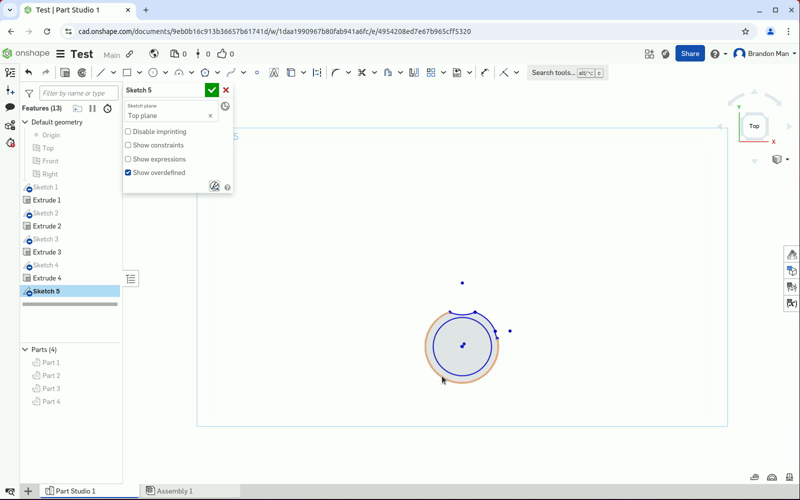
scroll(6)
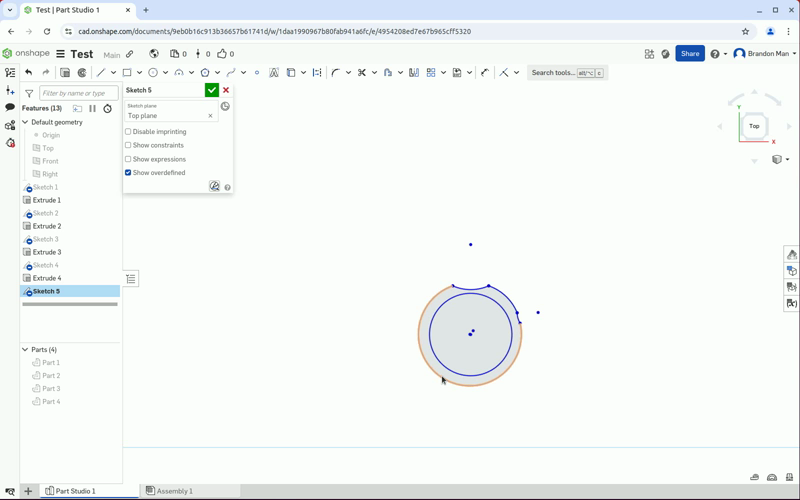
scroll(6)
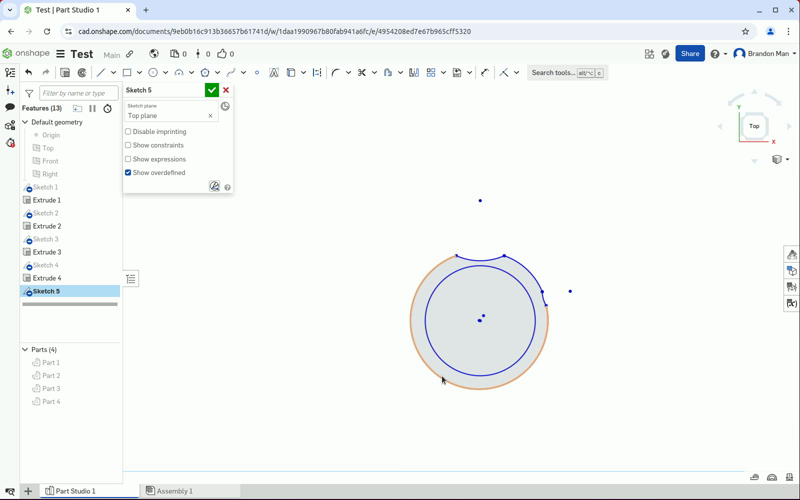
scroll(6)
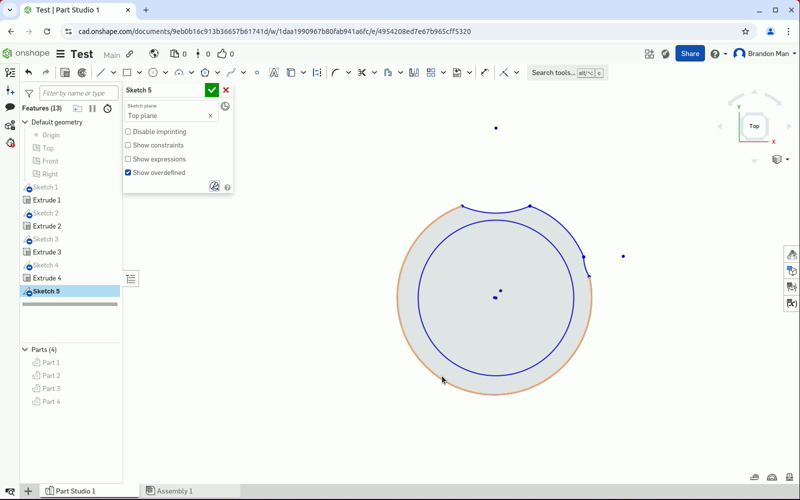
scroll(6)
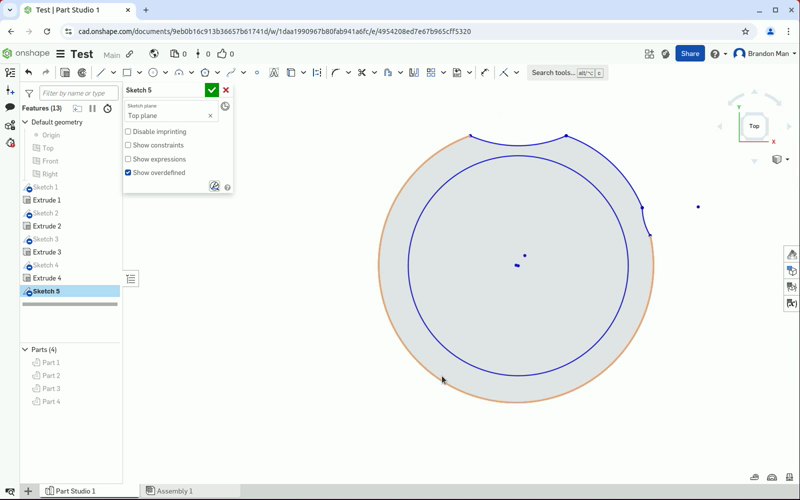
scroll(6)
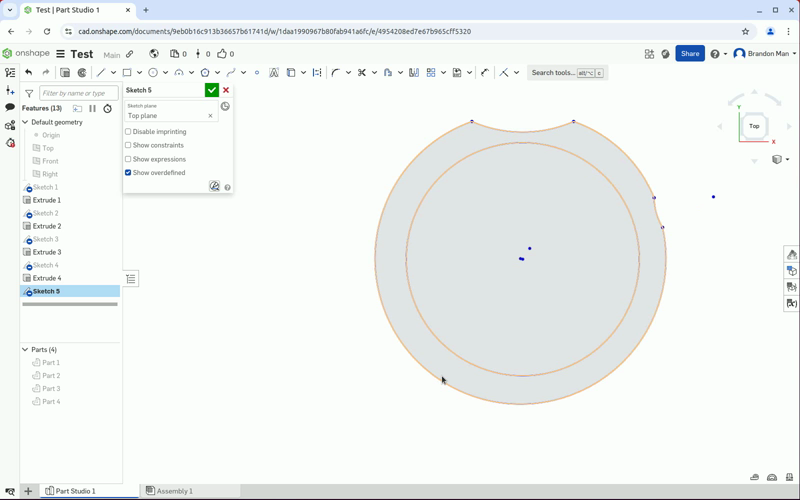
scroll(6)
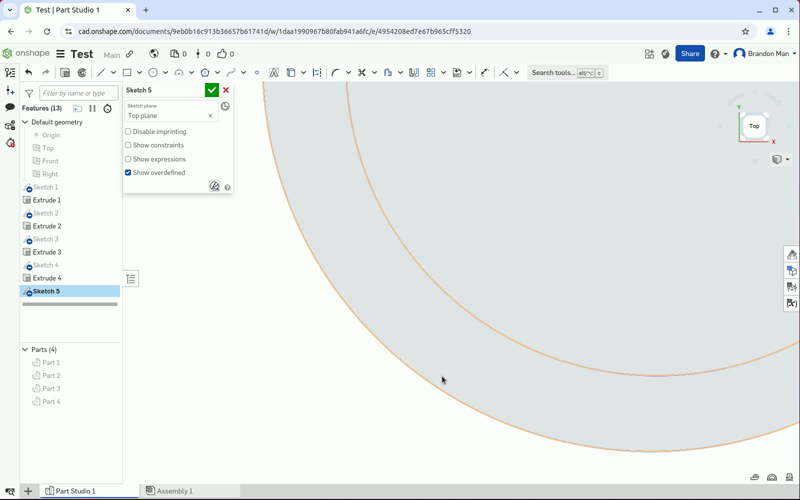
click(442, 375)
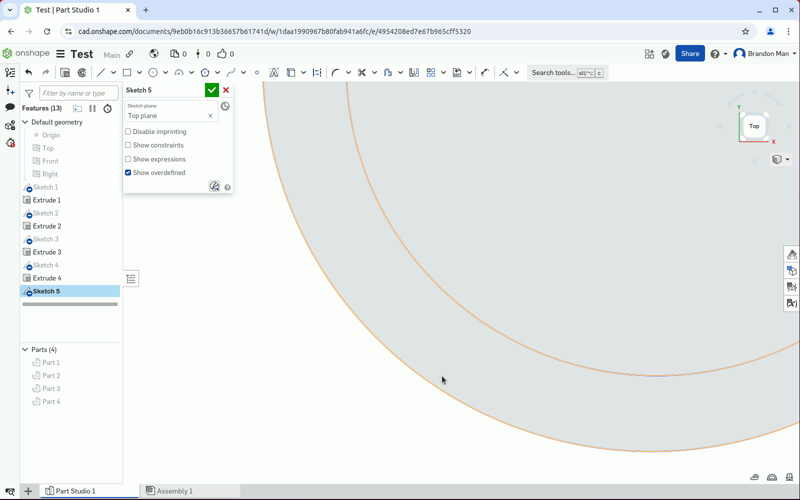
scroll(-6)
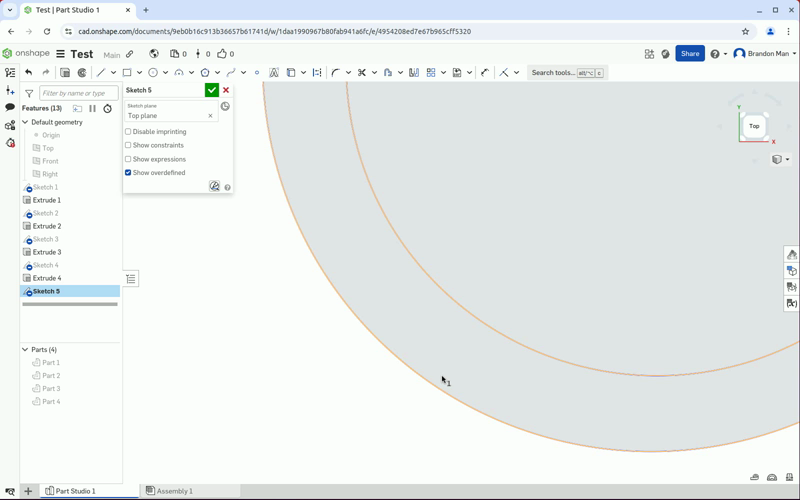
scroll(-6)
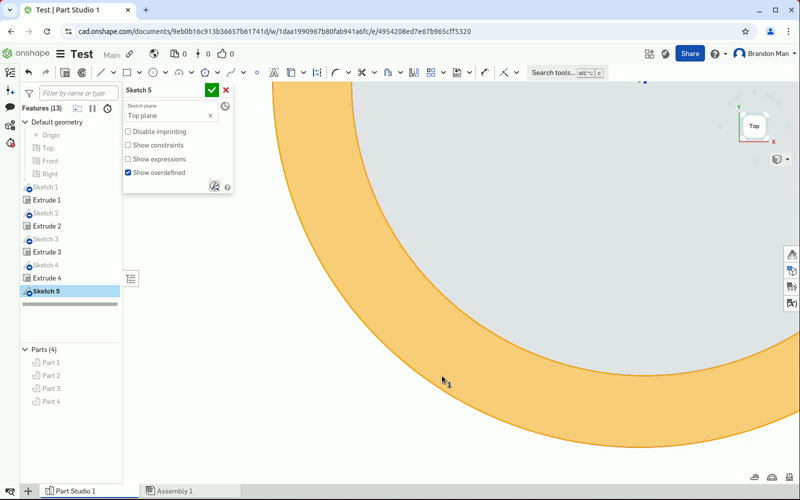
scroll(-6)
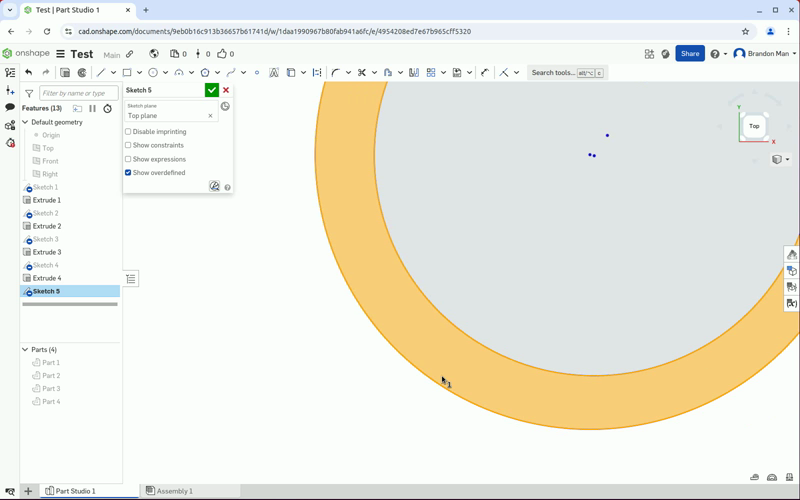
scroll(-6)
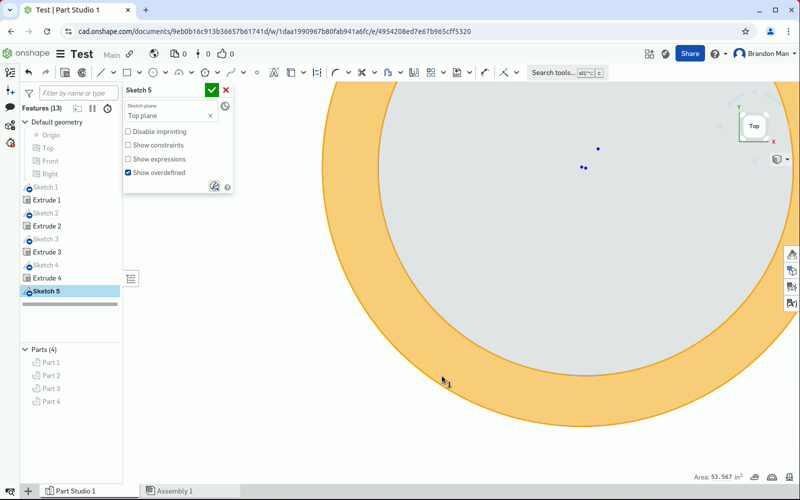
scroll(-6)
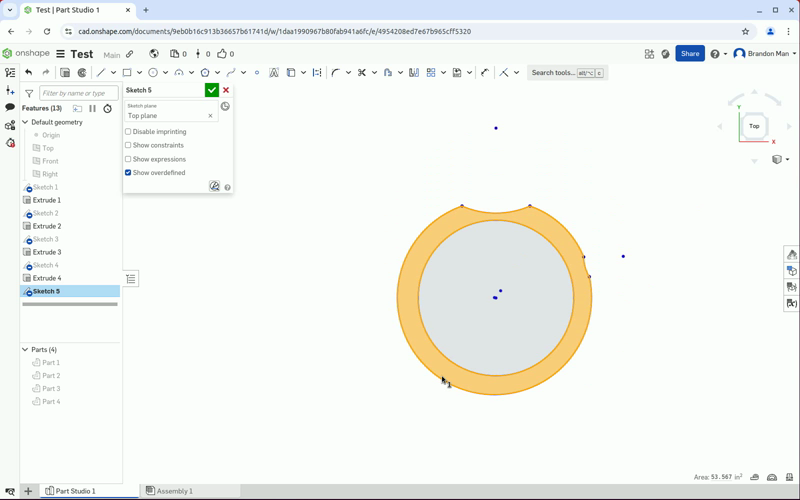
scroll(-6)
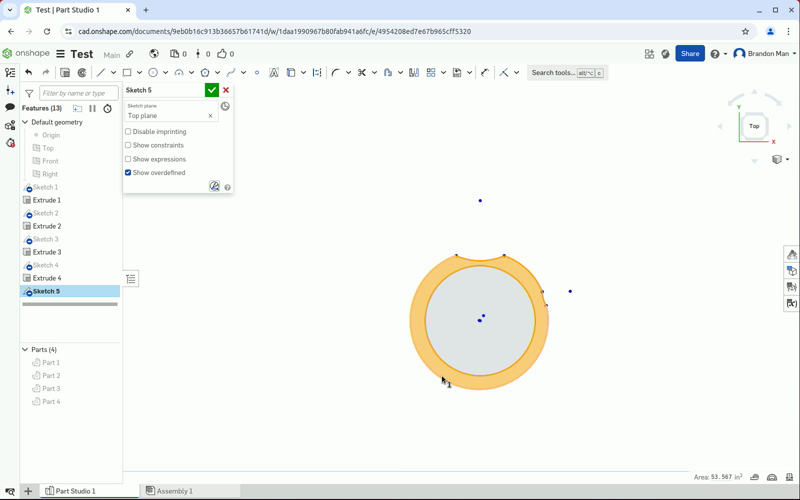
scroll(-6)
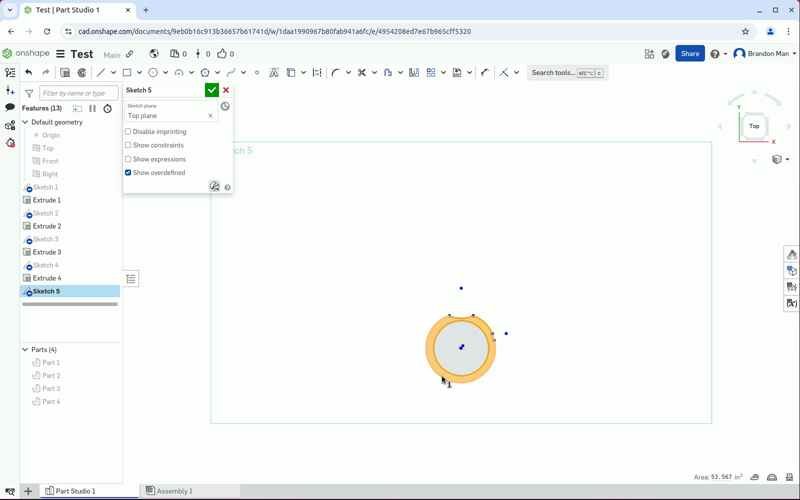
mouse_move(73, 352)
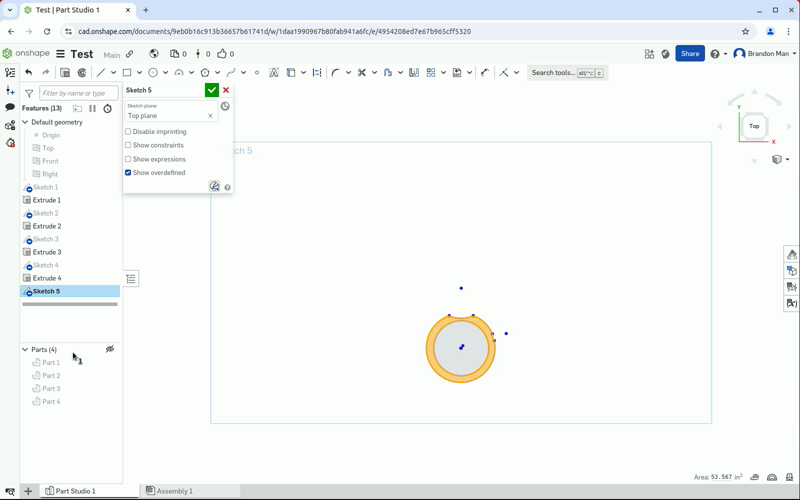
key(shift+y)
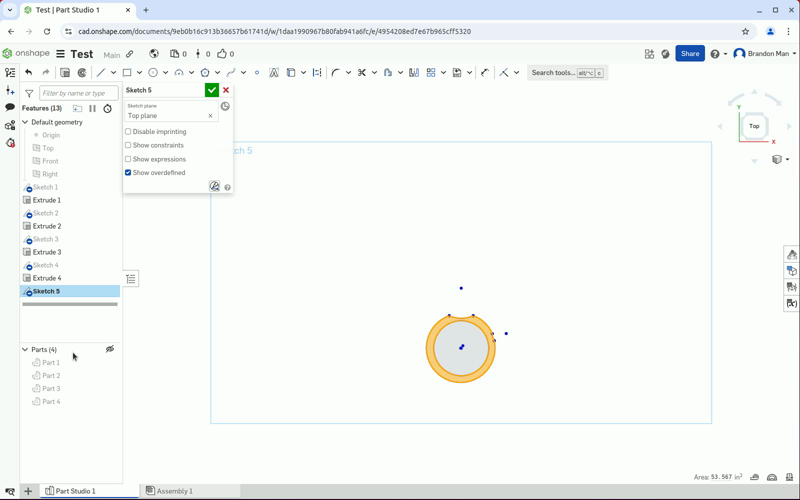
key(shift+e)
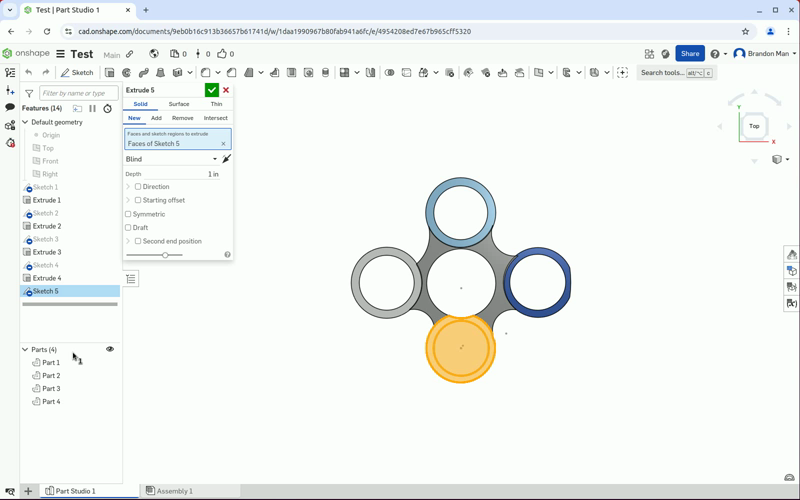
mouse_move(143, 106)
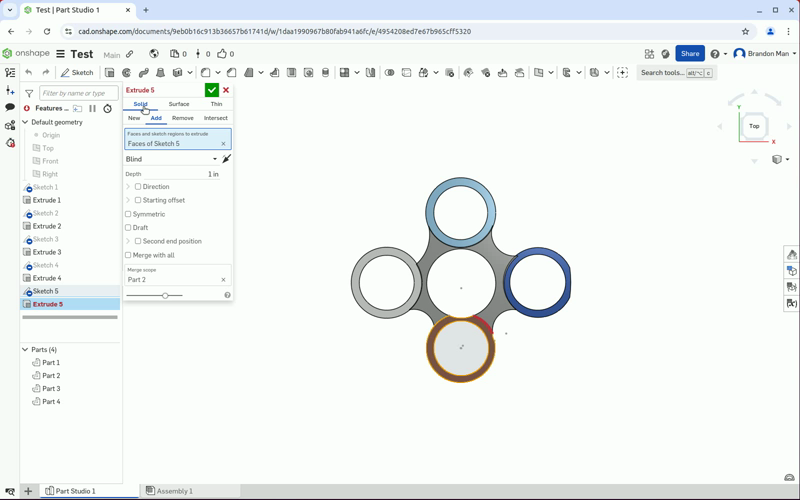
click(143, 106)
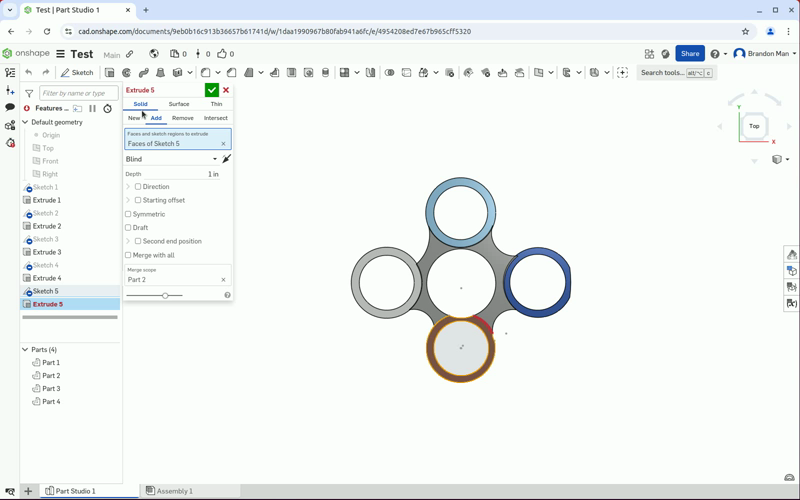
mouse_move(137, 120)
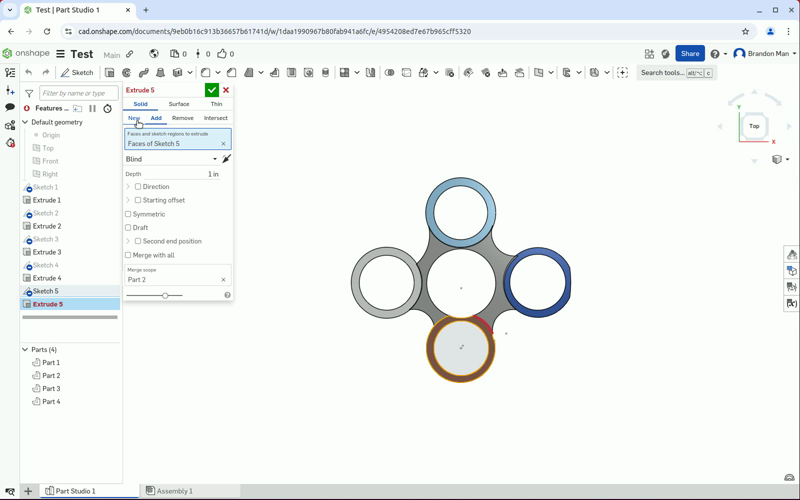
click(137, 120)
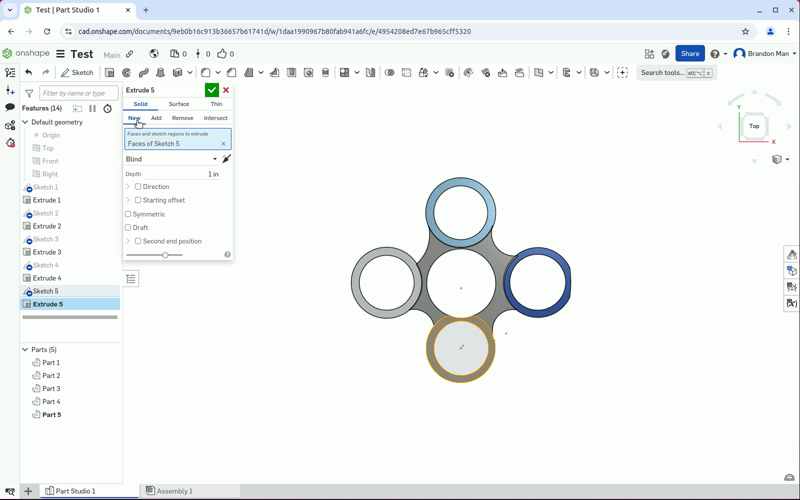
key(tab, 4)
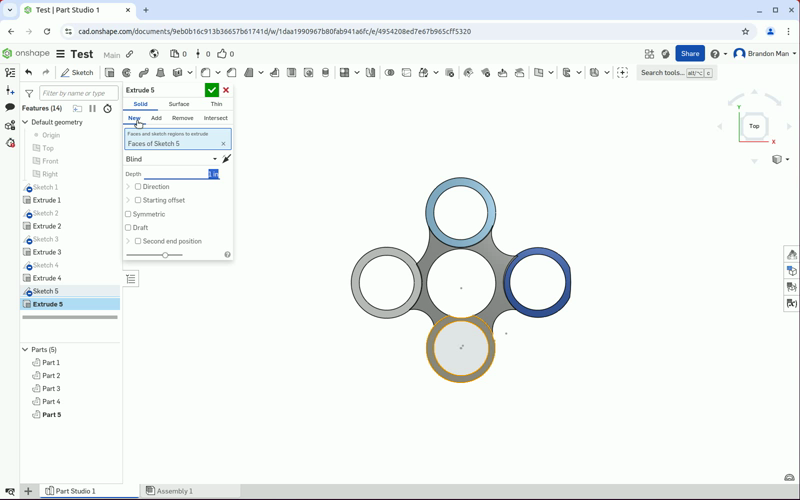
text(6.499)
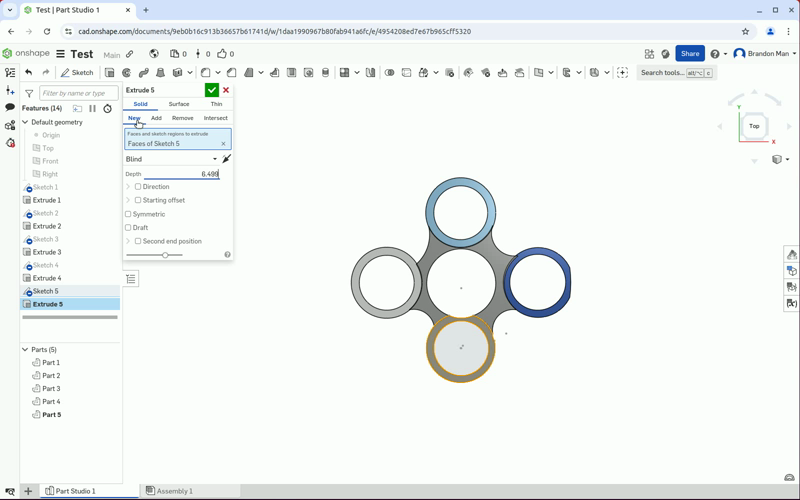
key(enter)
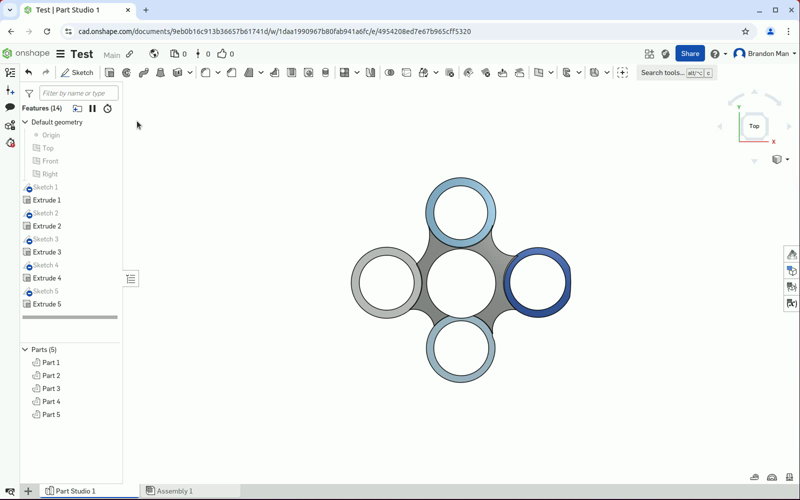
key(shift+h)
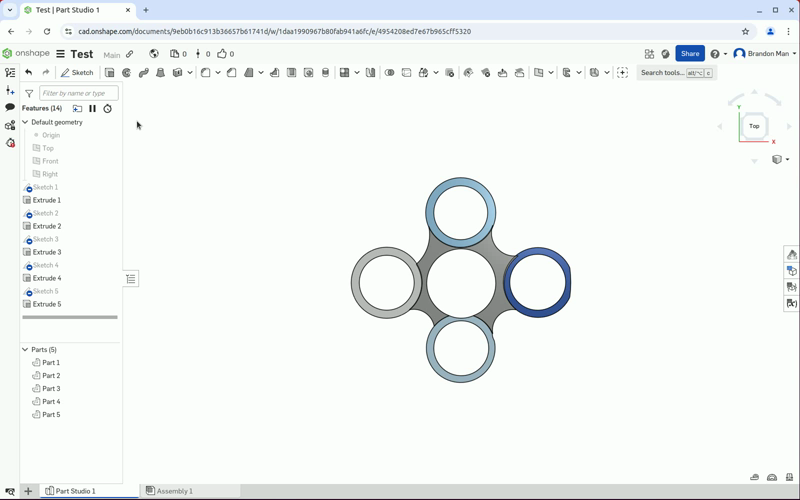
key(shift+h)
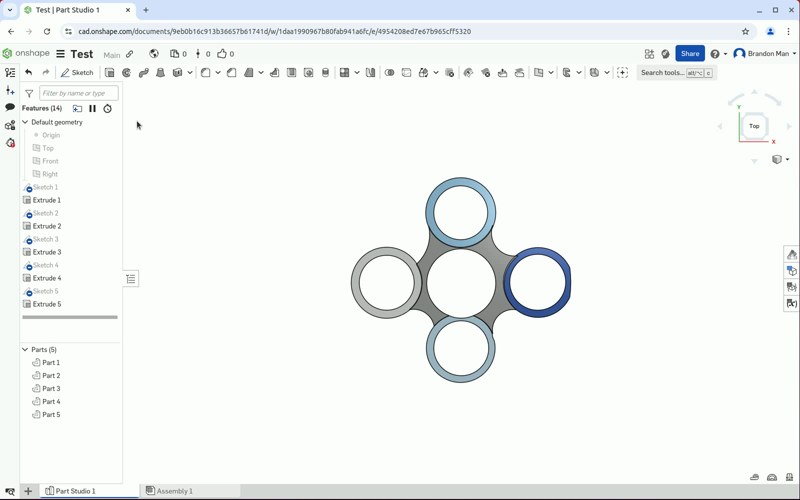
mouse_move(73, 189)
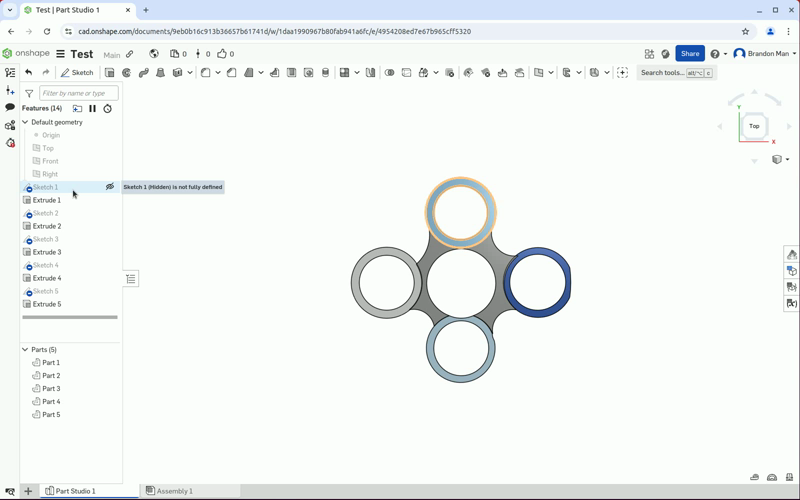
click(73, 189)
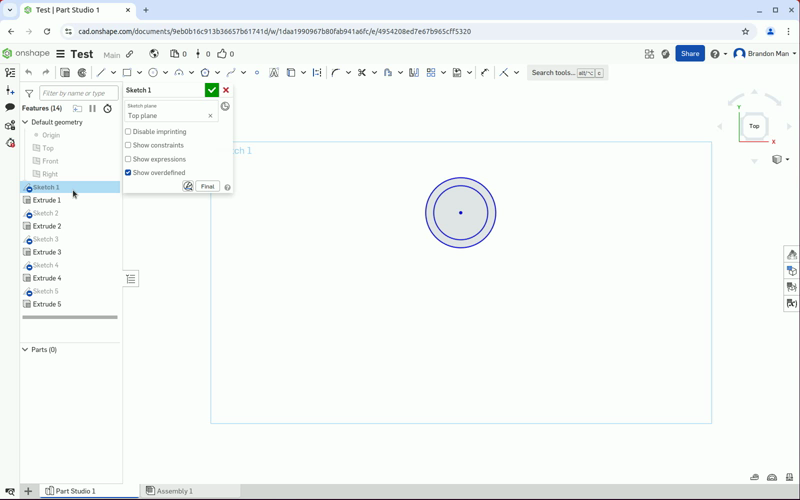
mouse_move(229, 92)
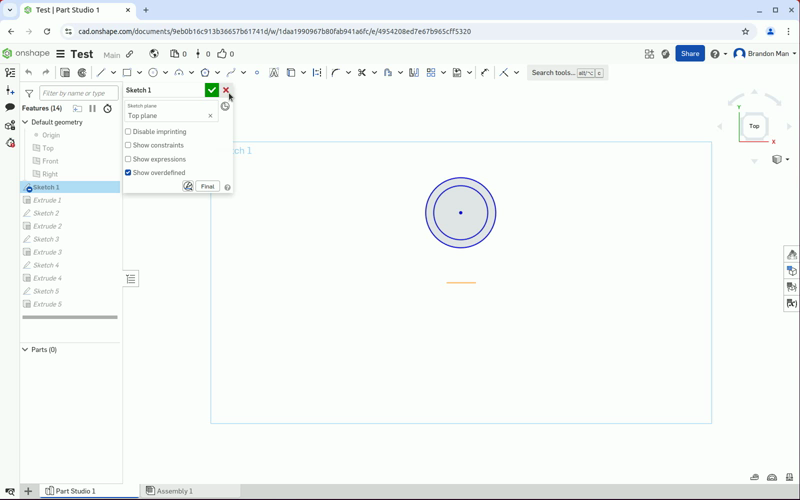
click(229, 92)
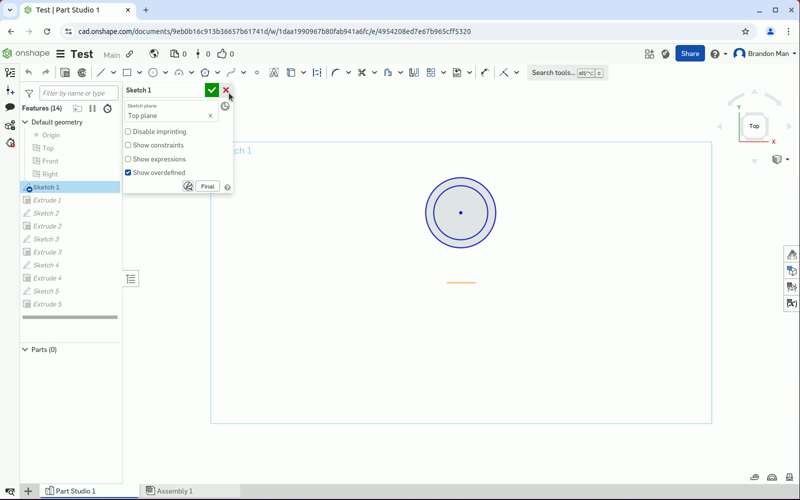
key(shift+s)
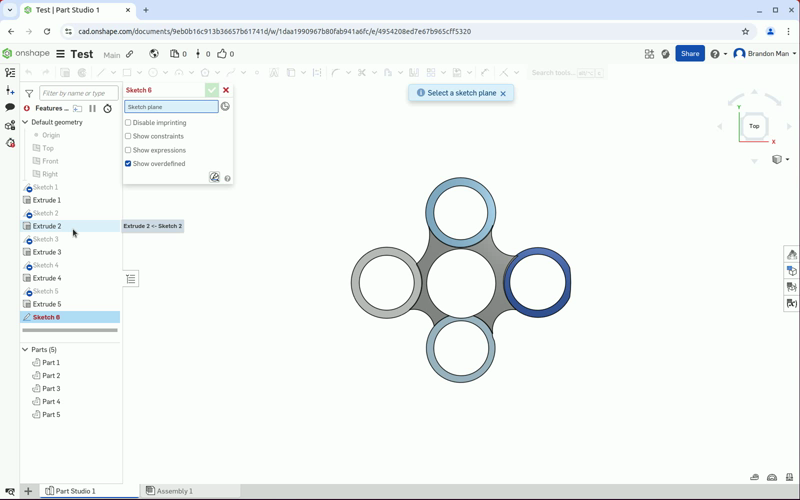
scroll(3)
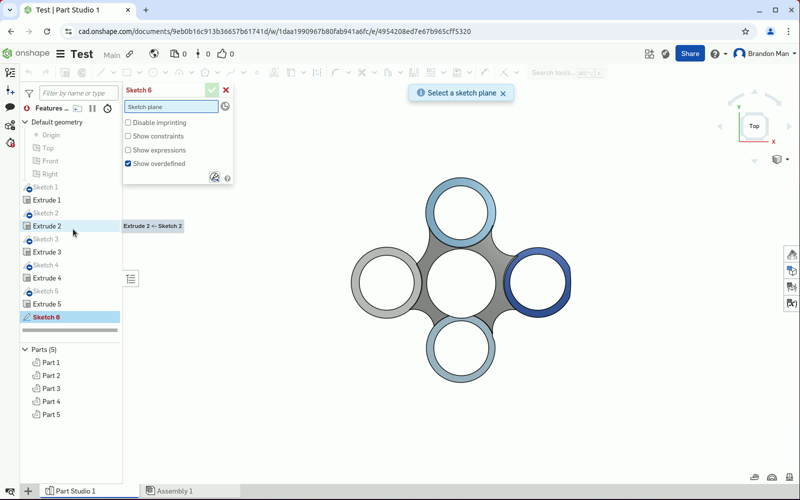
mouse_move(73, 150)
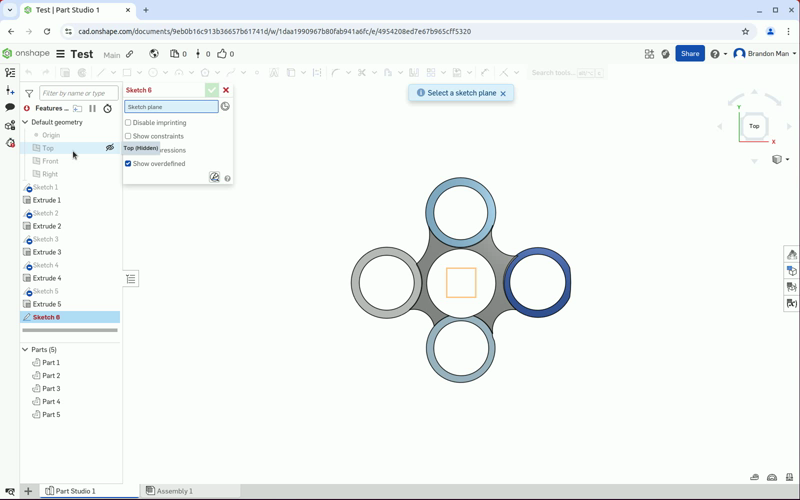
click(73, 150)
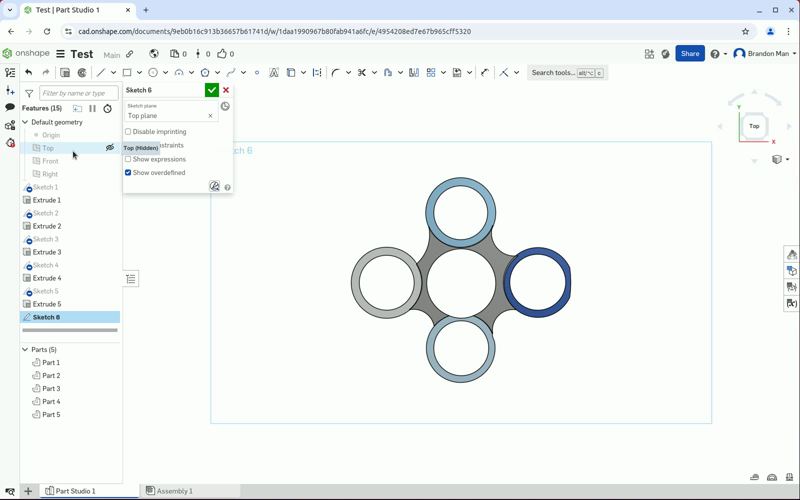
mouse_move(73, 352)
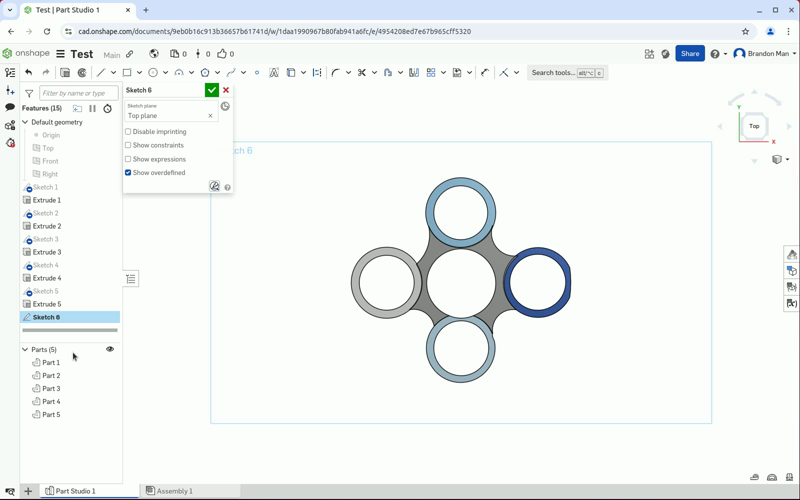
key(y)
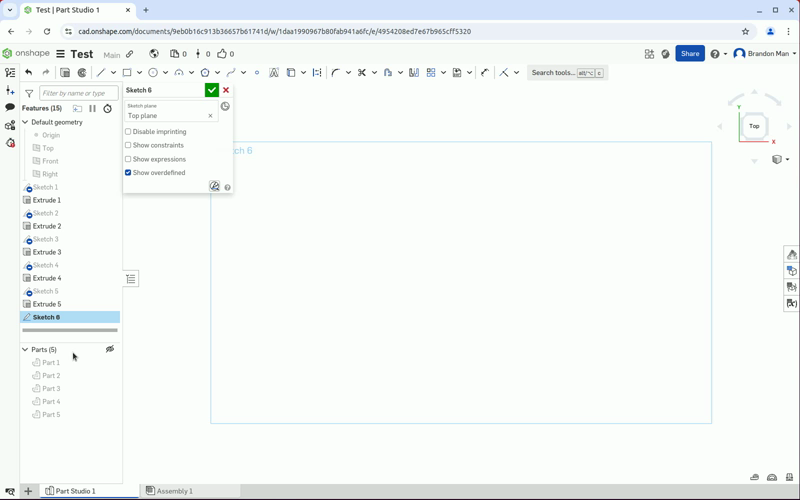
key(a)
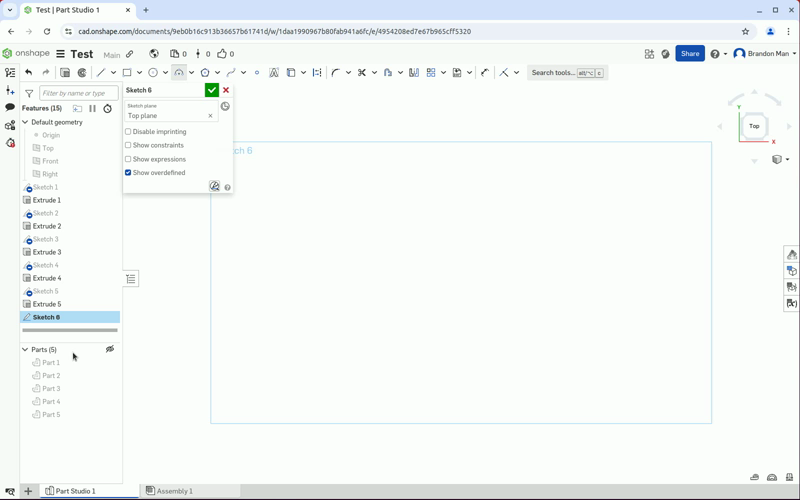
key_down(shift)
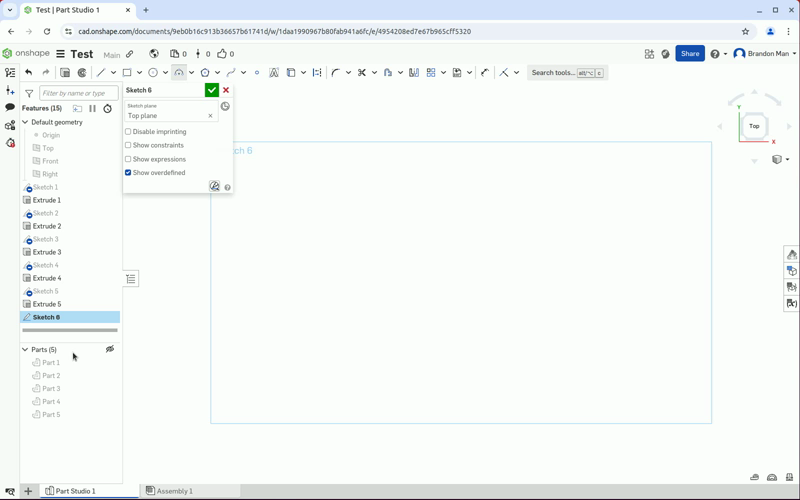
mouse_move(449, 315)
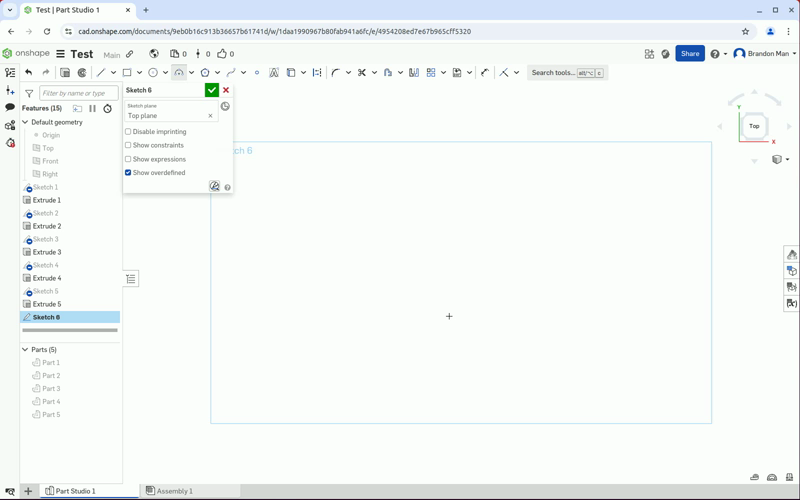
click(449, 315)
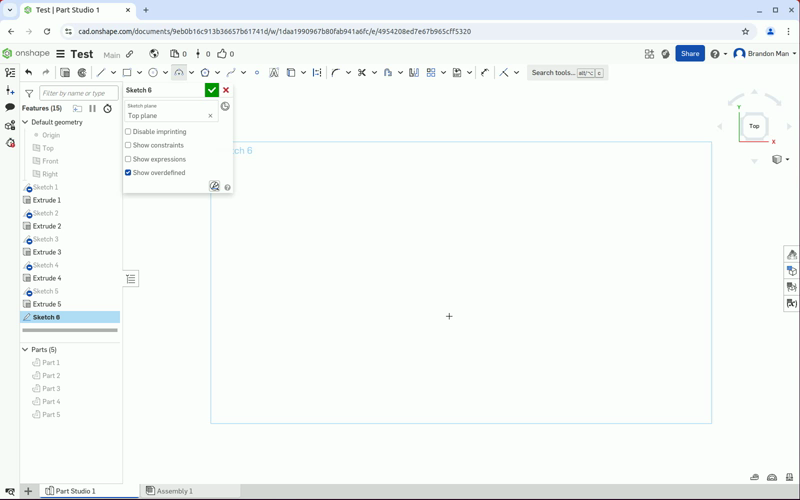
key_up(shift)
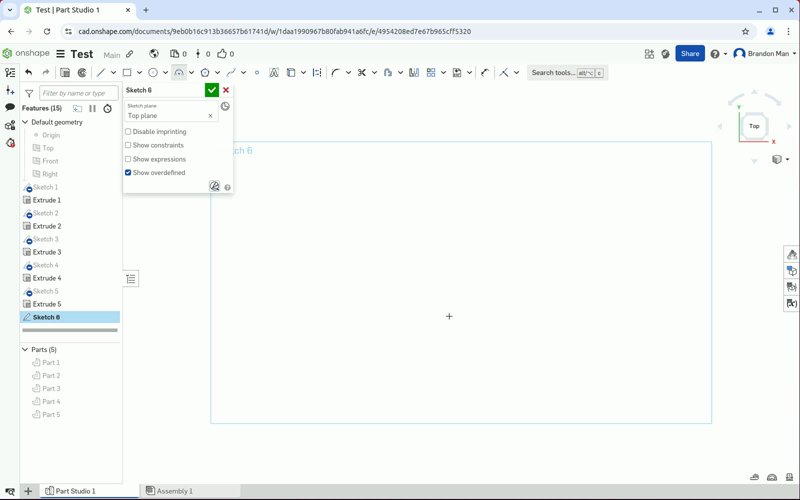
key_down(shift)
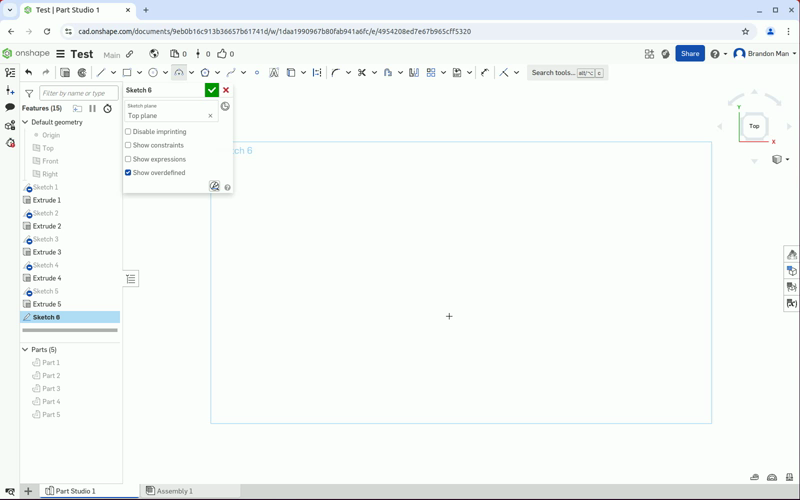
mouse_move(473, 315)
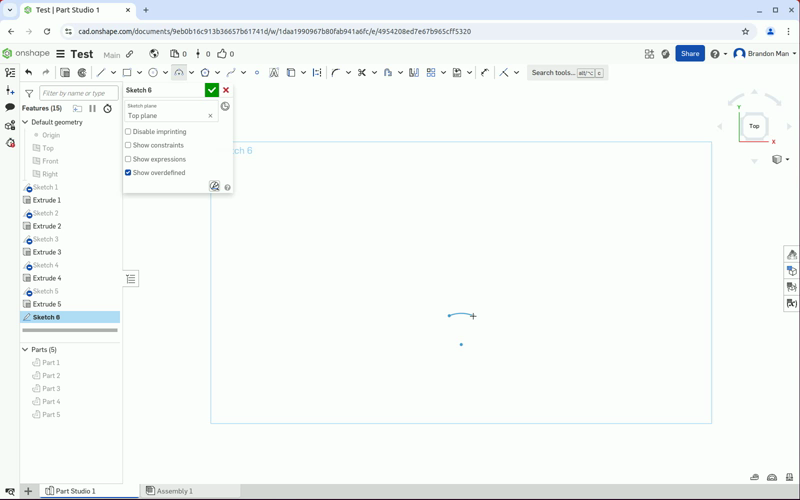
click(473, 315)
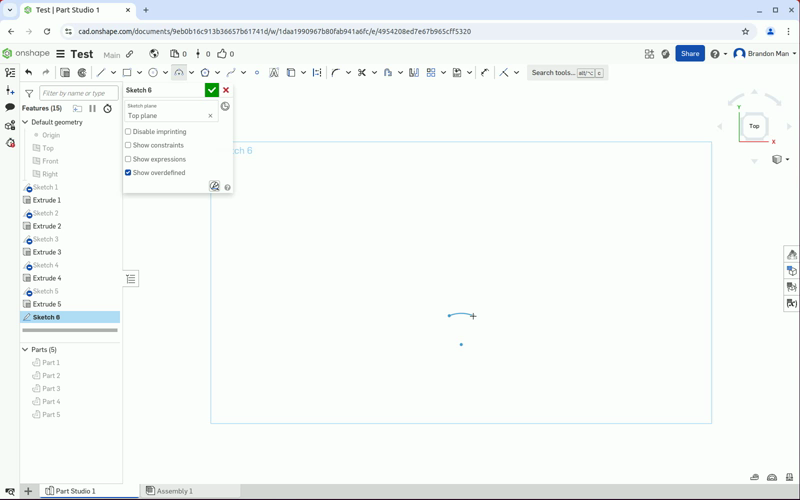
mouse_move(461, 318)
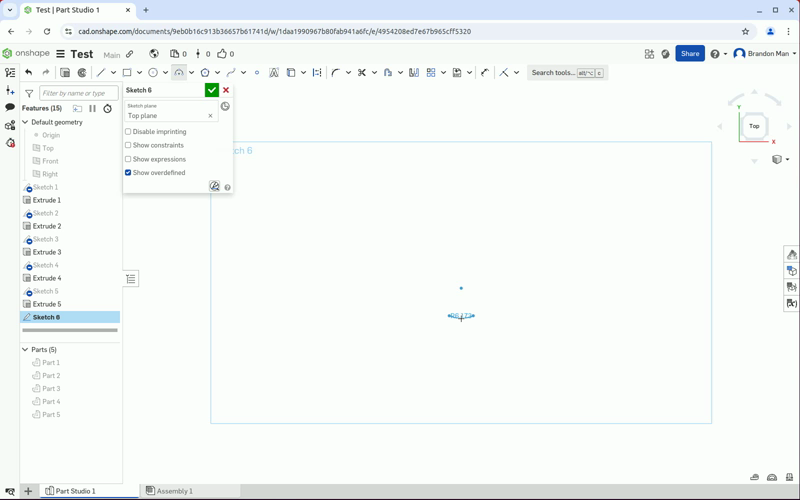
click(461, 318)
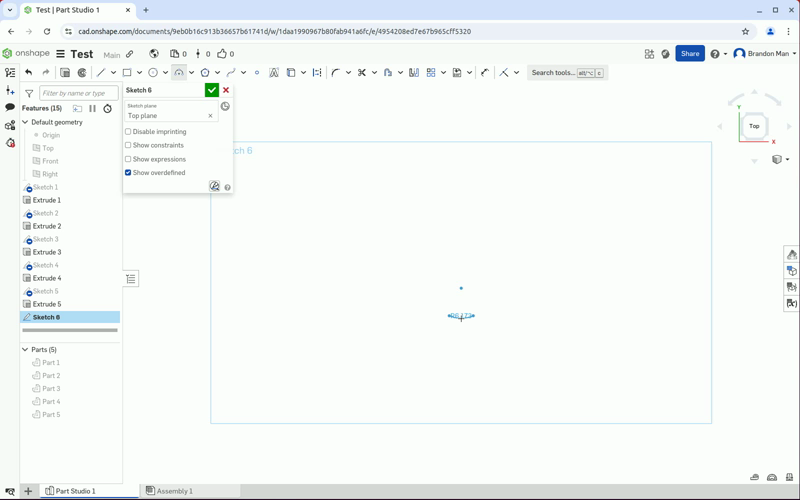
key_up(shift)
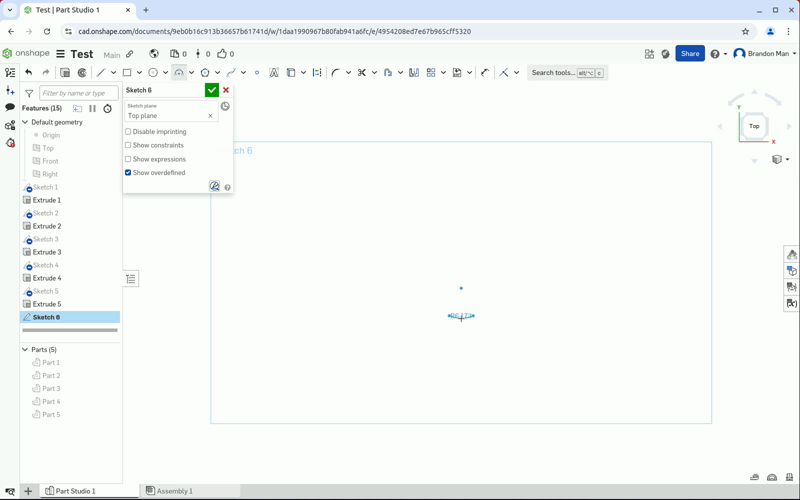
mouse_move(473, 315)
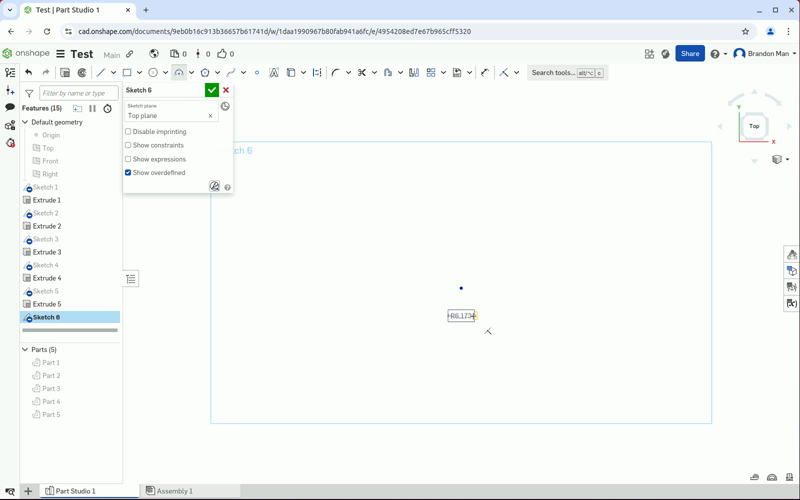
click(473, 315)
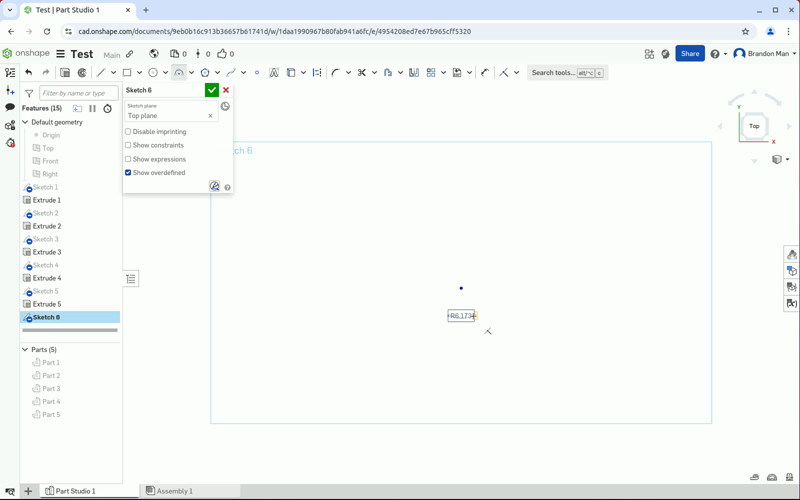
mouse_move(449, 315)
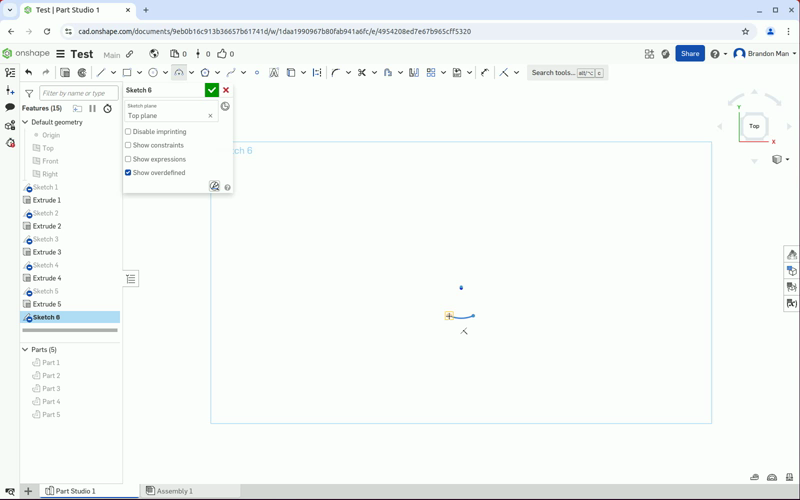
click(449, 315)
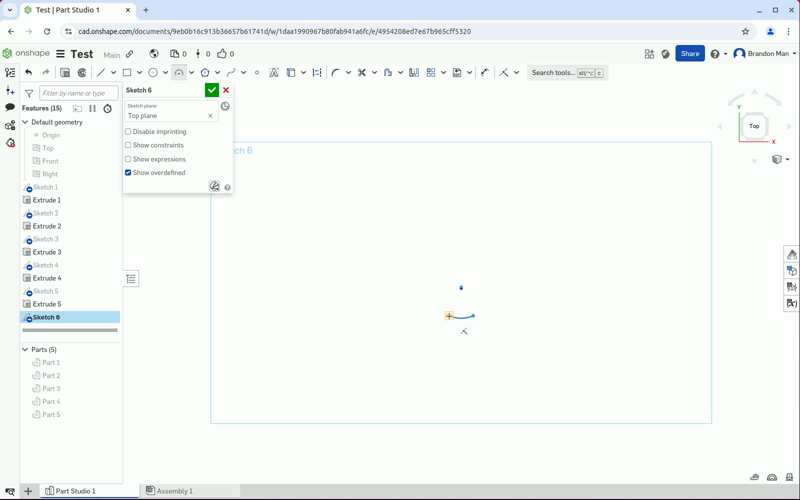
key_down(shift)
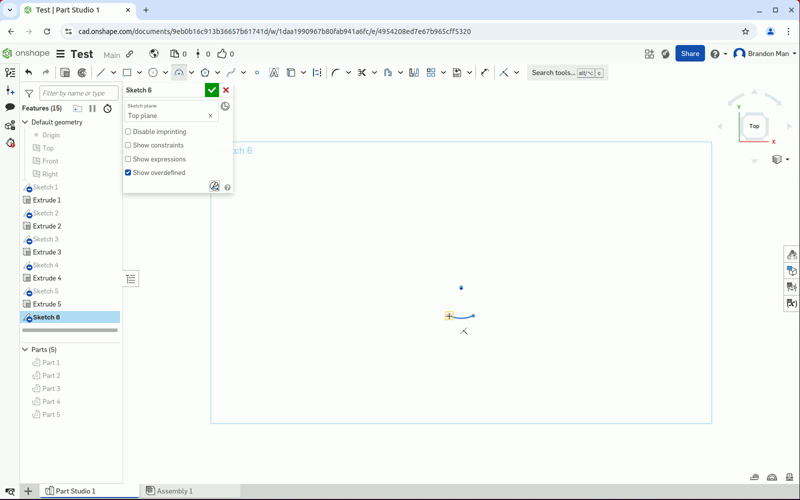
mouse_move(461, 313)
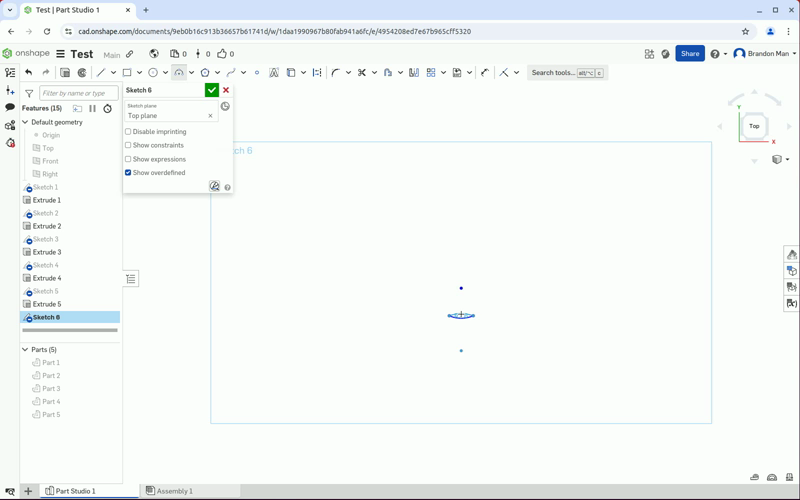
click(461, 313)
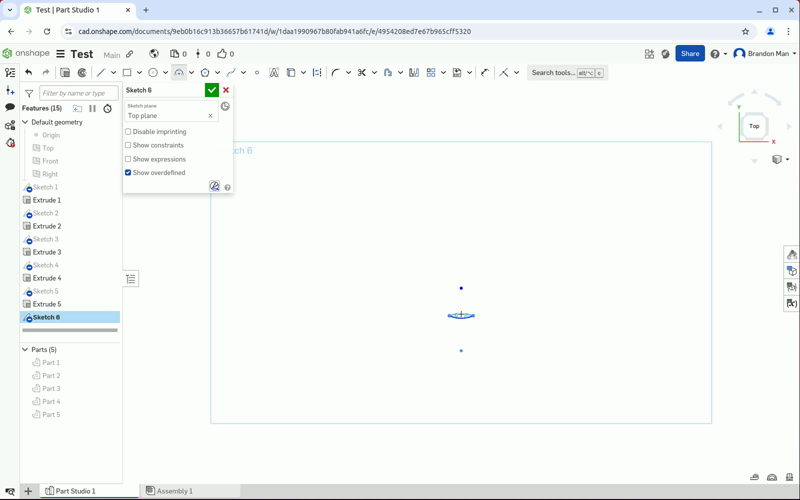
key_up(shift)
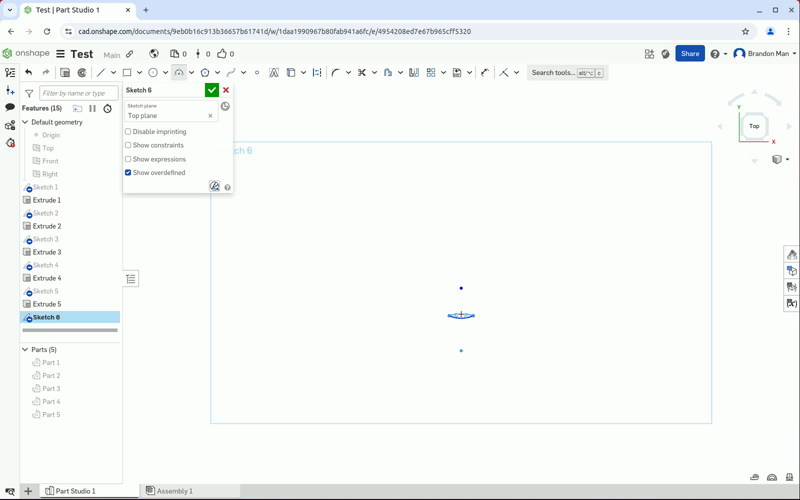
key(esc)
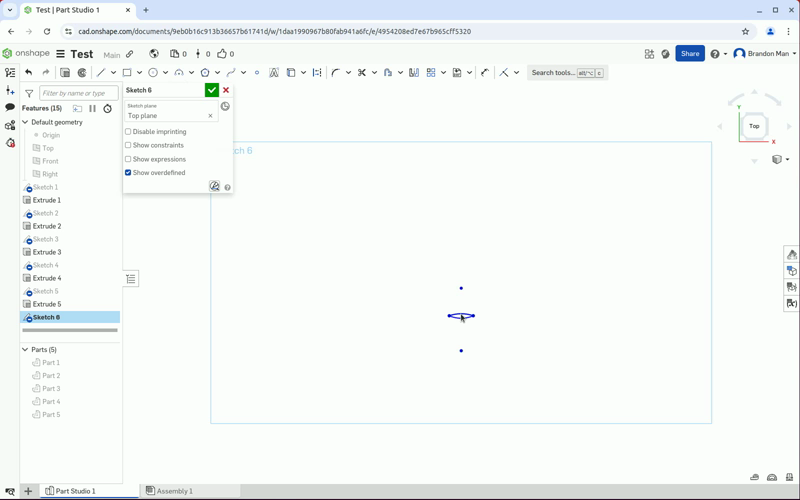
mouse_move(456, 317)
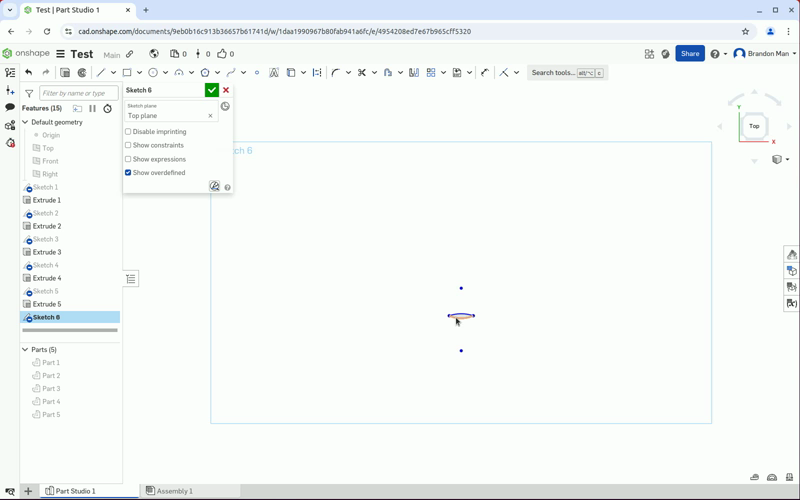
scroll(6)
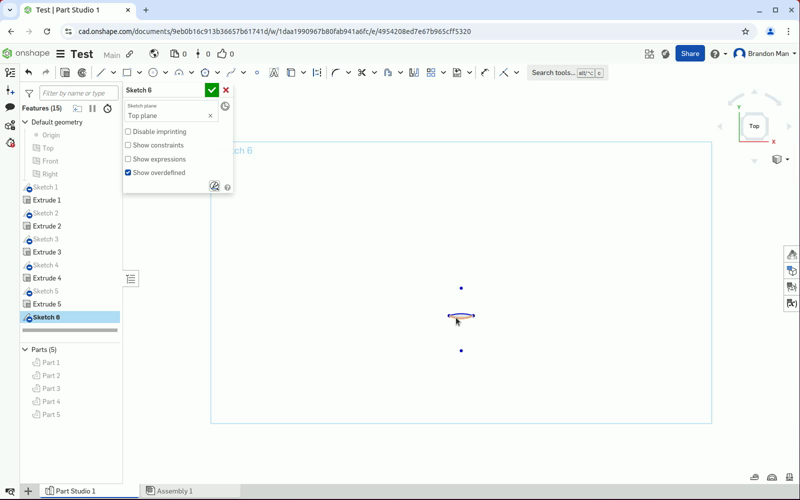
scroll(6)
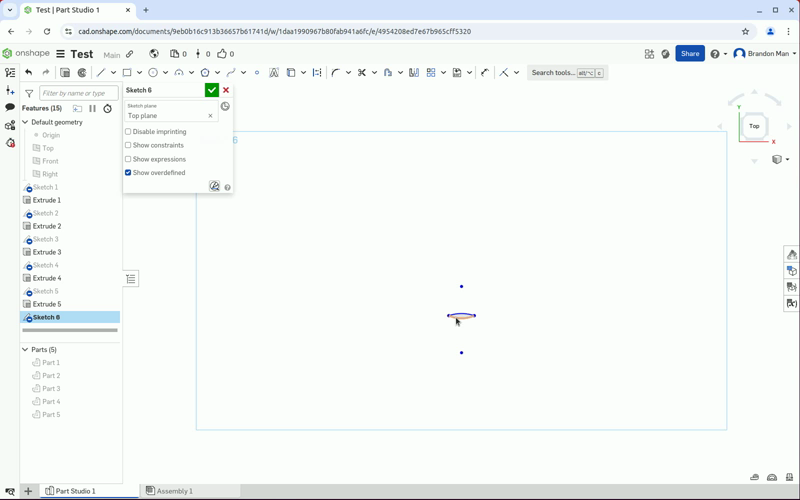
scroll(6)
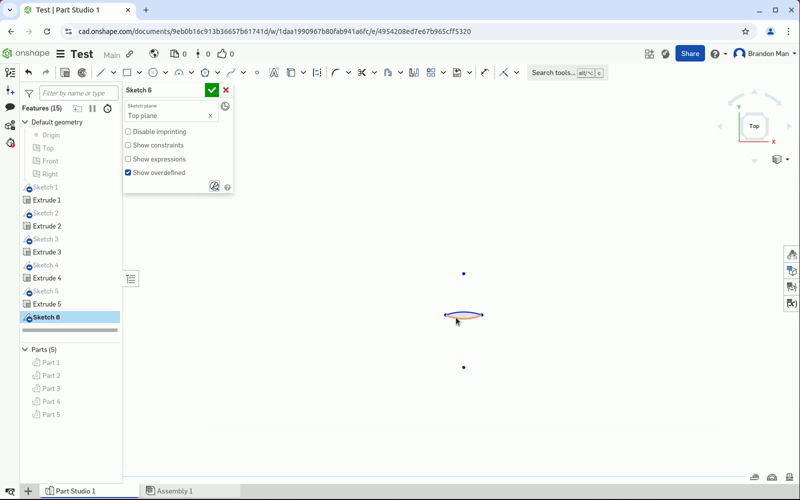
scroll(6)
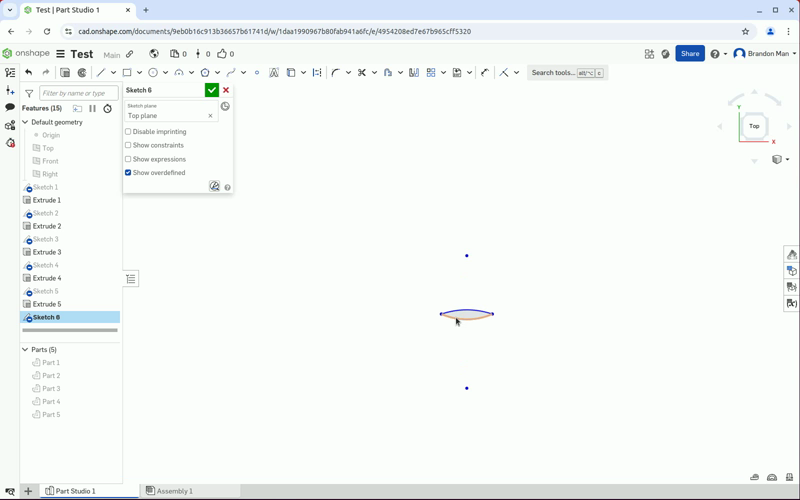
scroll(6)
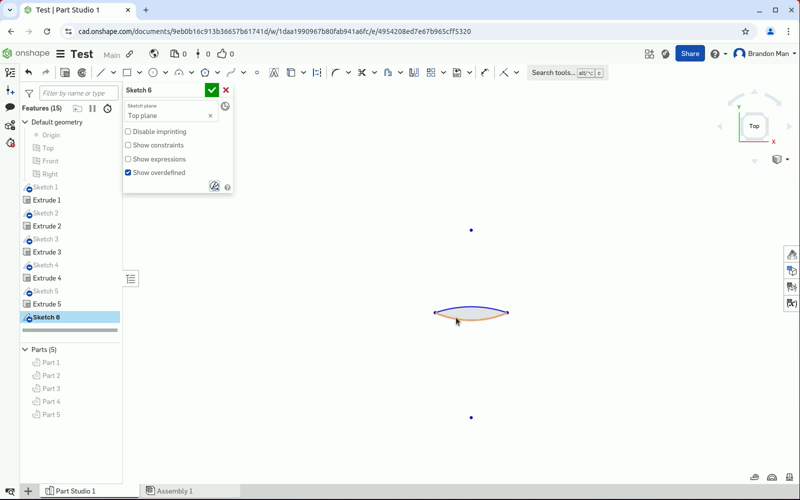
scroll(6)
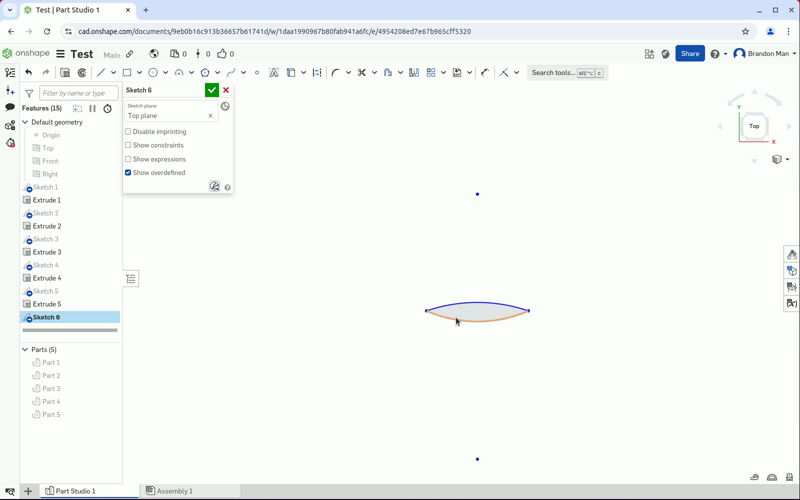
scroll(6)
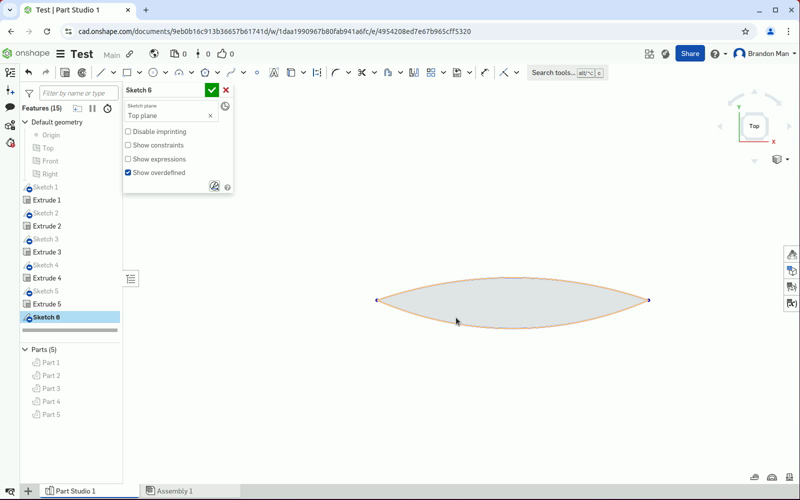
click(456, 317)
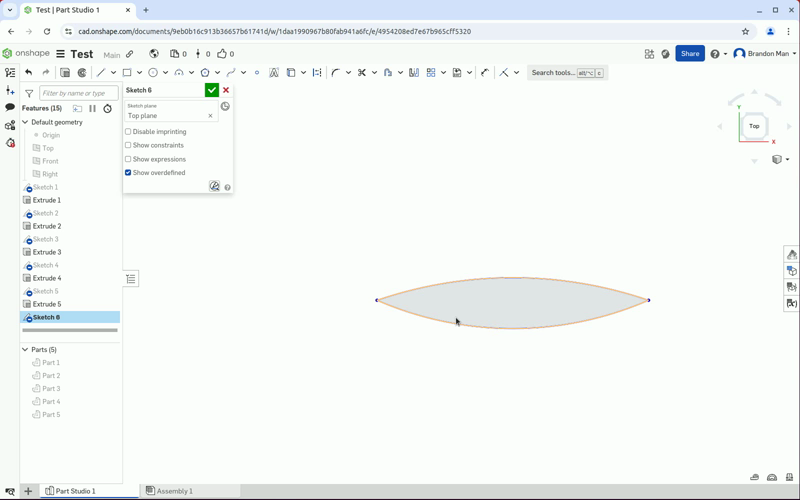
scroll(-6)
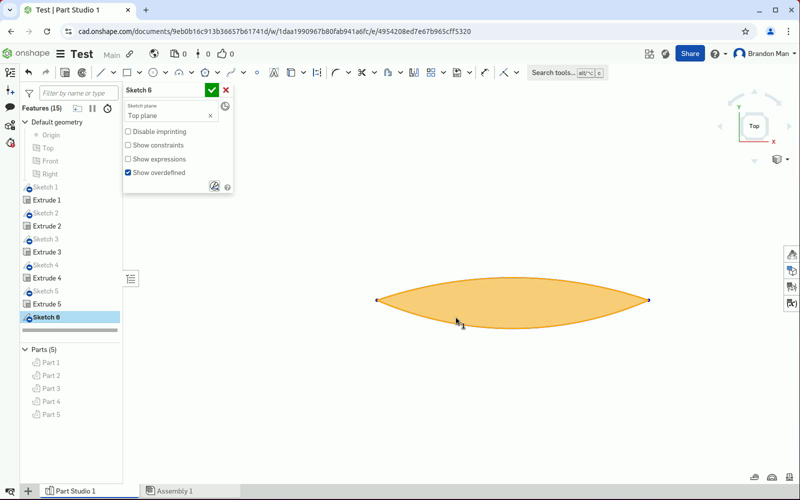
scroll(-6)
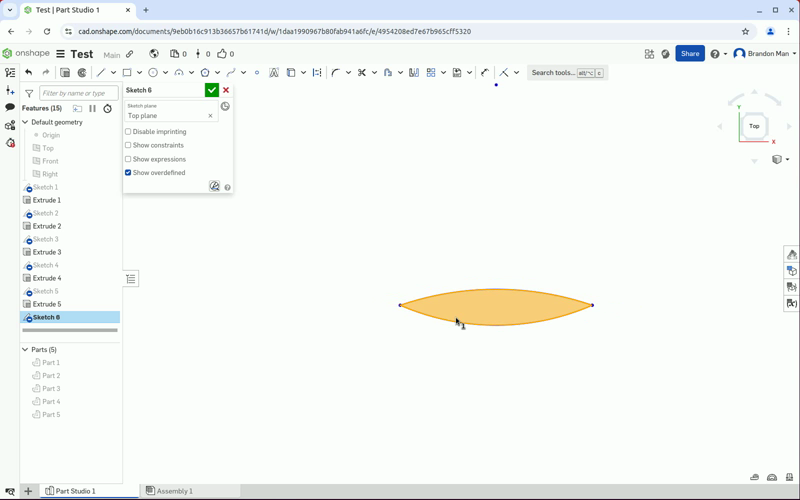
scroll(-6)
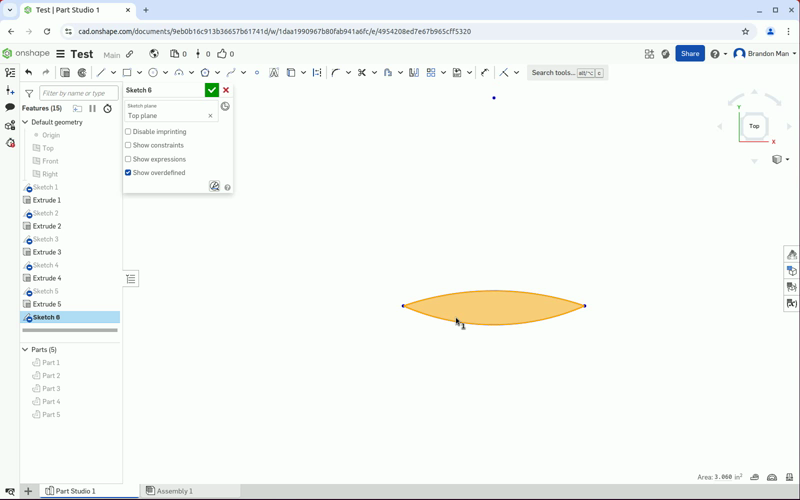
scroll(-6)
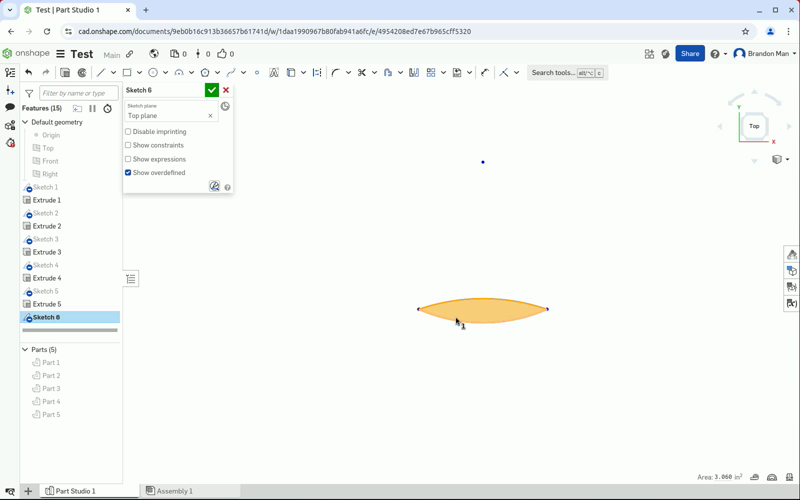
scroll(-6)
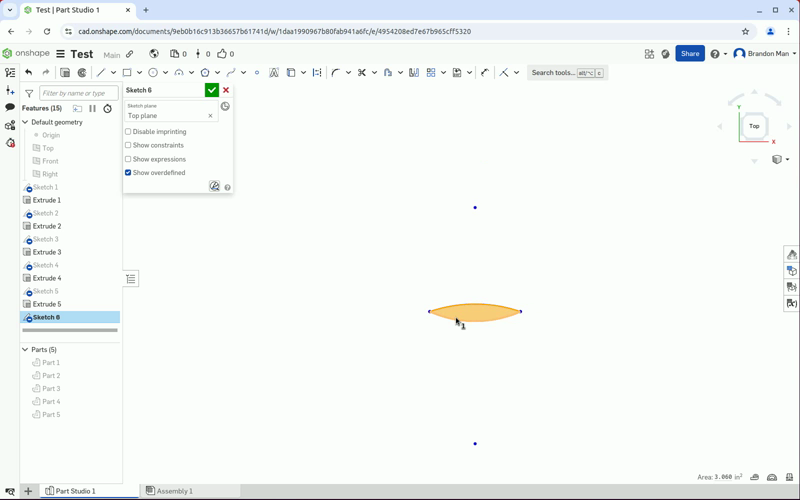
scroll(-6)
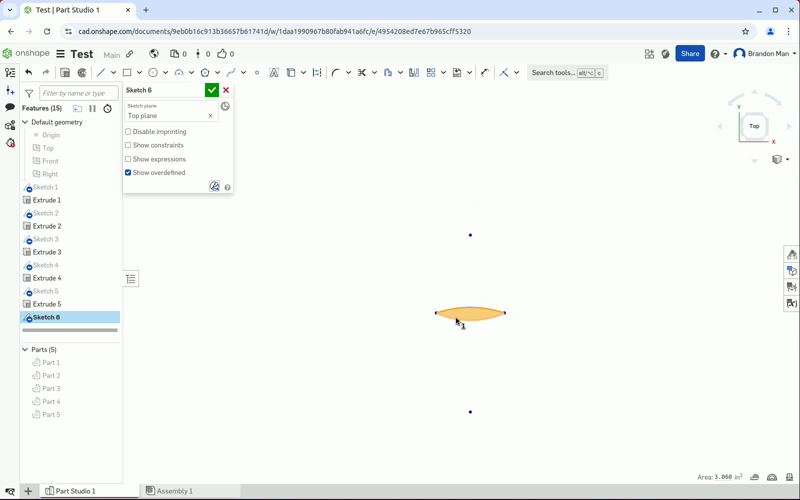
scroll(-6)
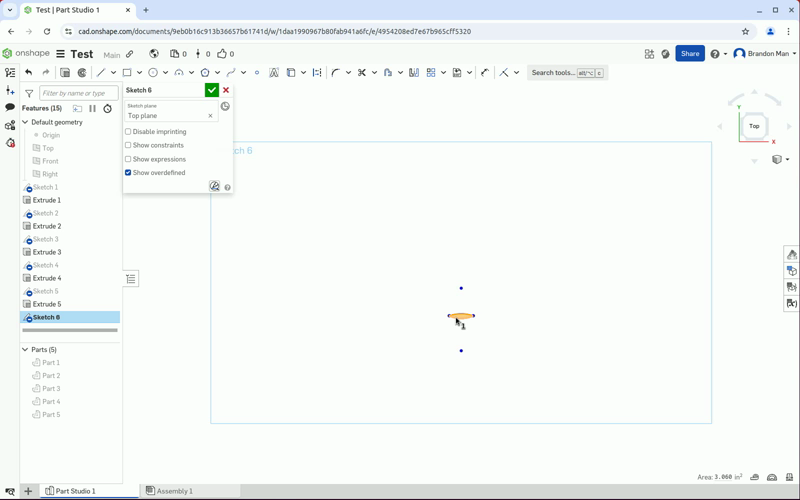
mouse_move(73, 352)
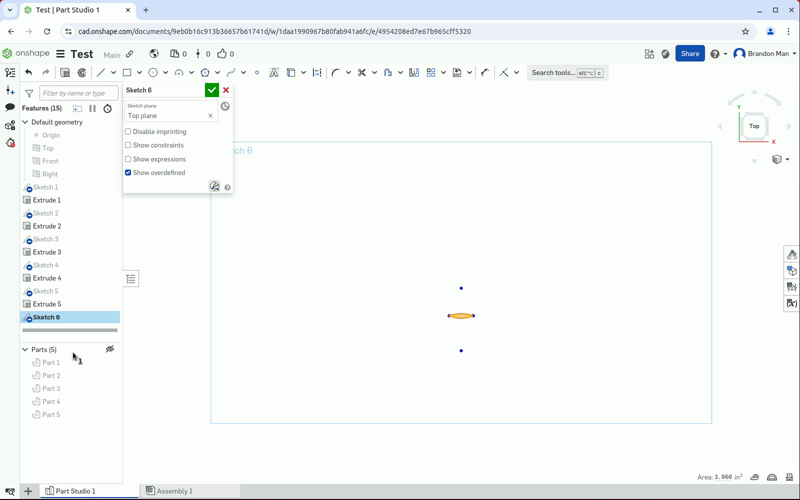
key(shift+y)
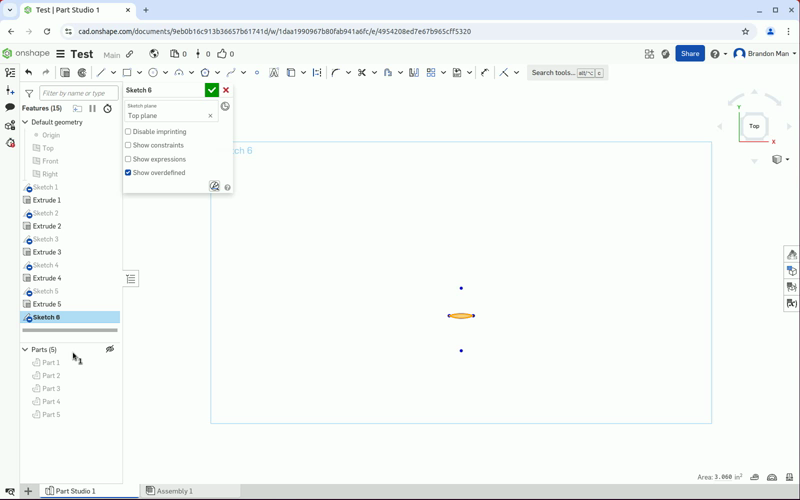
key(shift+e)
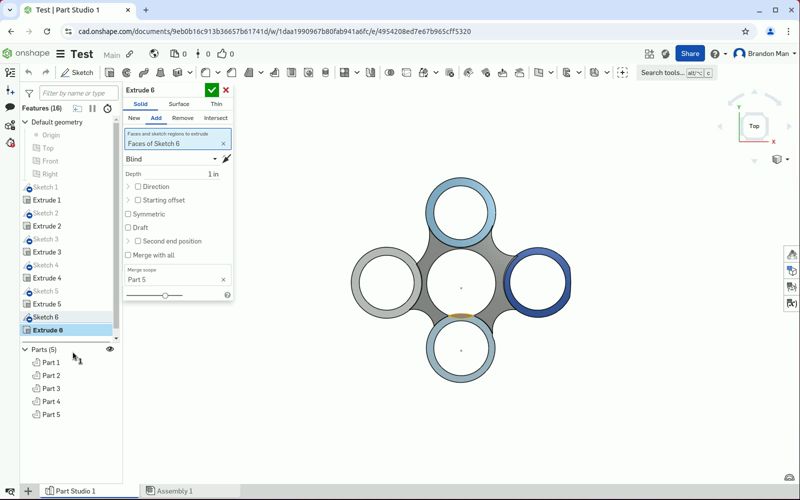
mouse_move(143, 106)
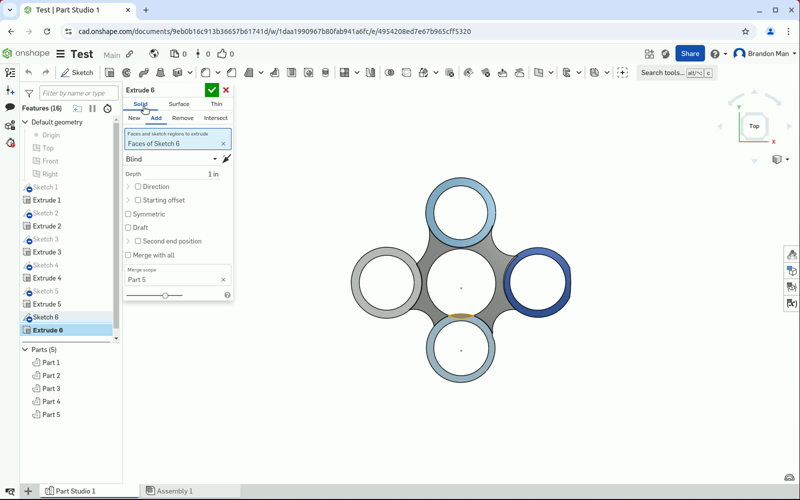
click(143, 106)
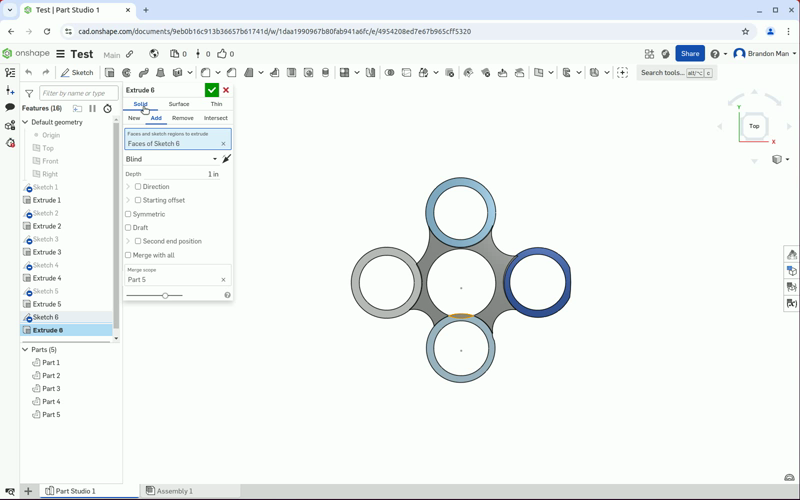
mouse_move(137, 120)
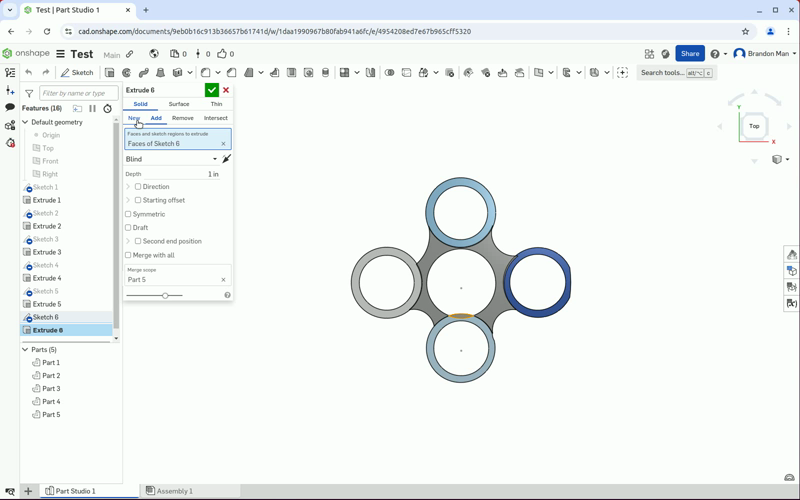
click(137, 120)
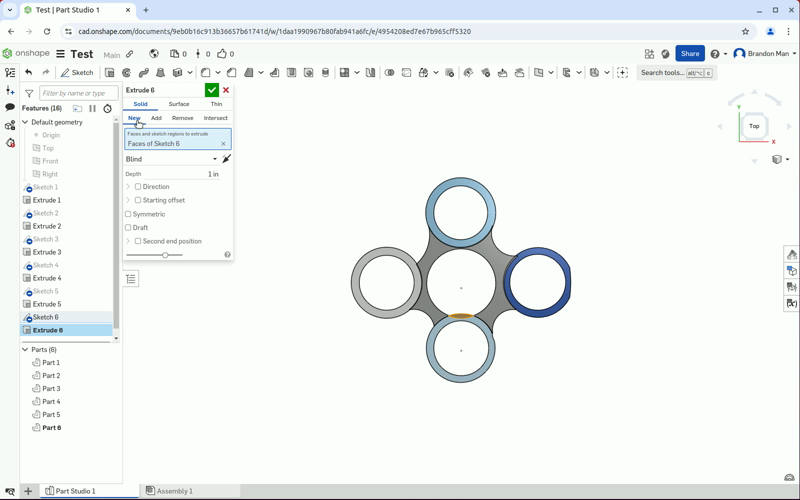
key(tab, 4)
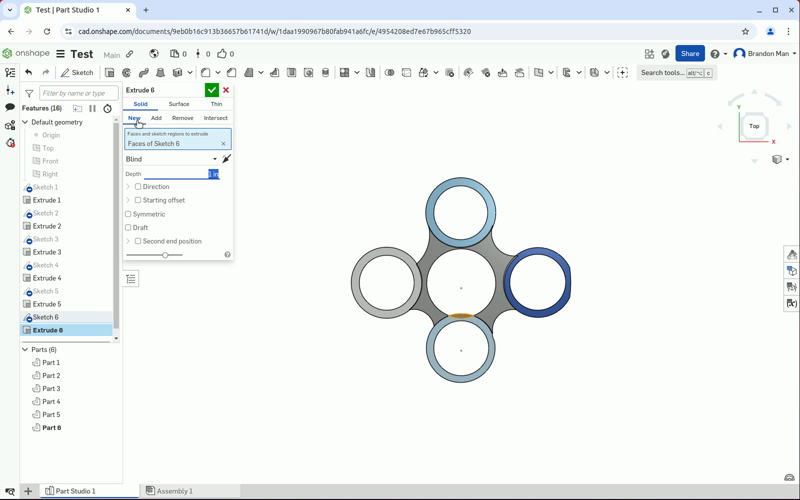
text(6.499)
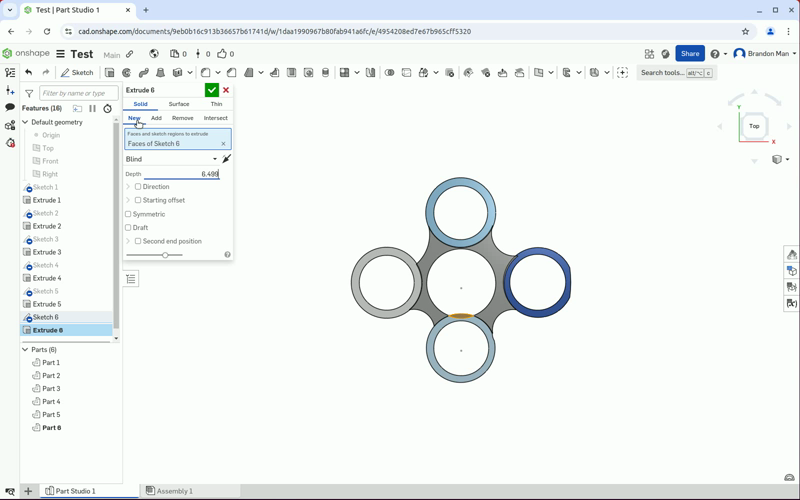
key(enter)
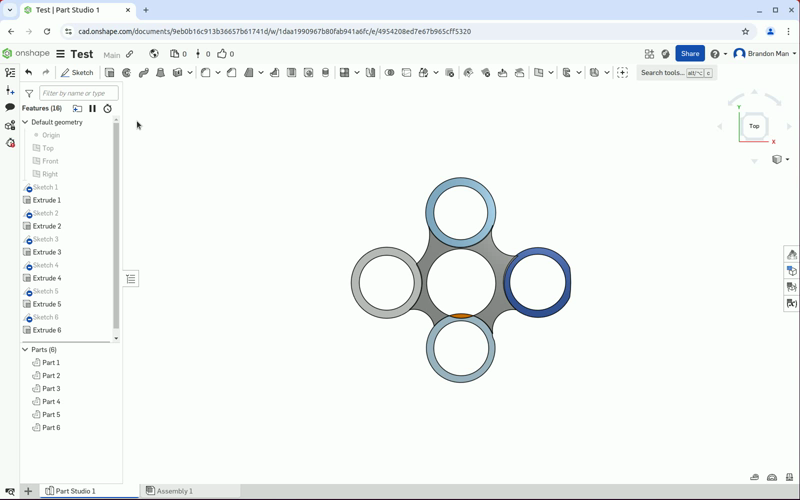
key(shift+h)
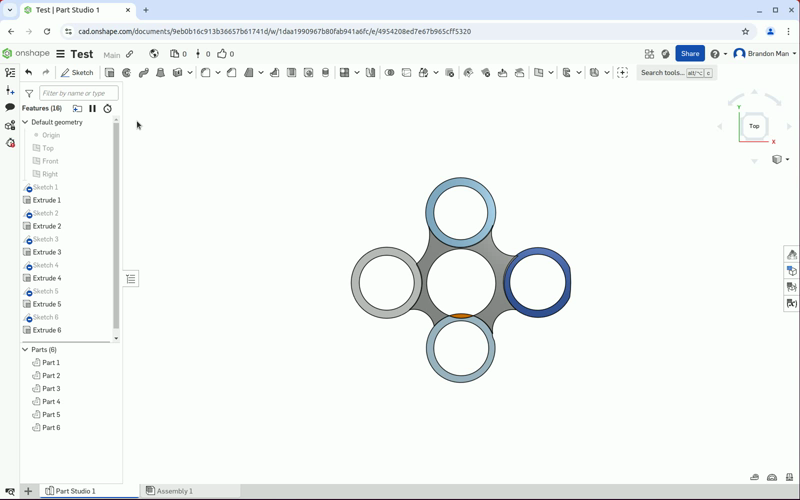
key(shift+h)
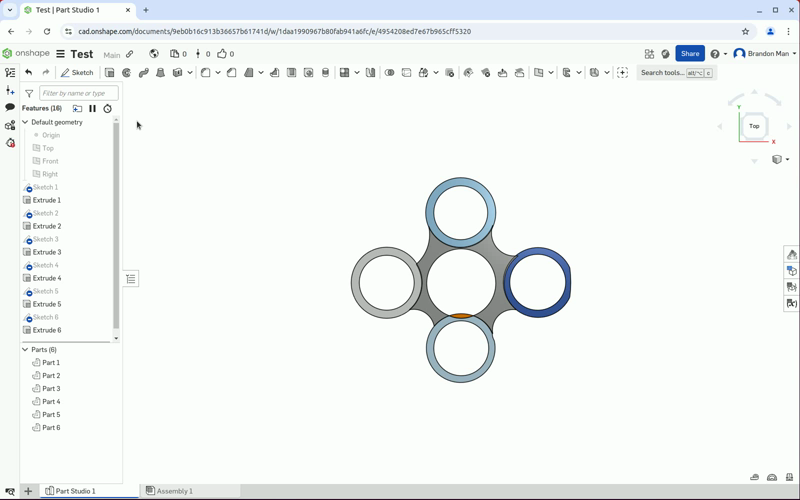
mouse_move(69, 189)
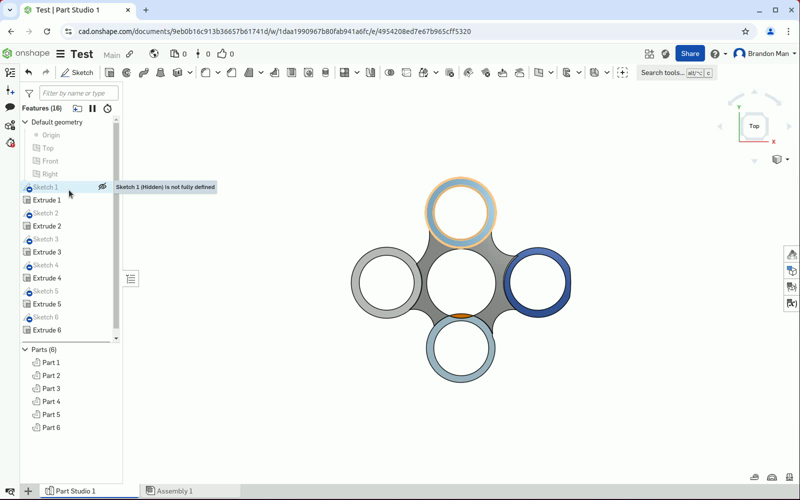
click(69, 189)
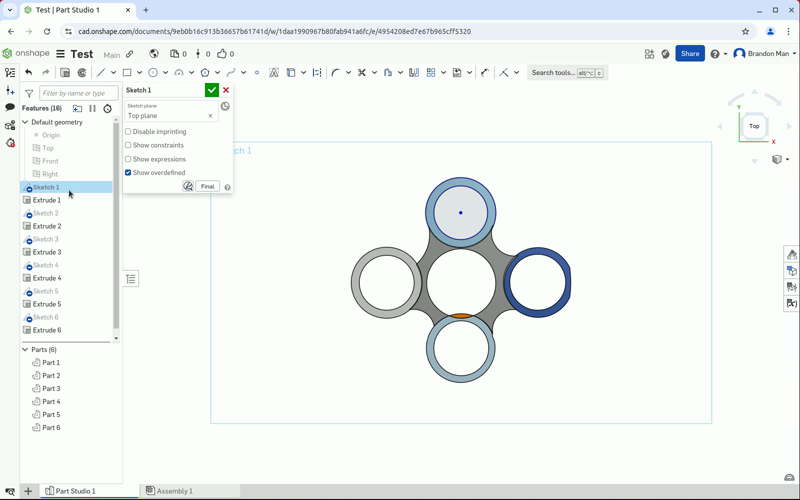
mouse_move(229, 92)
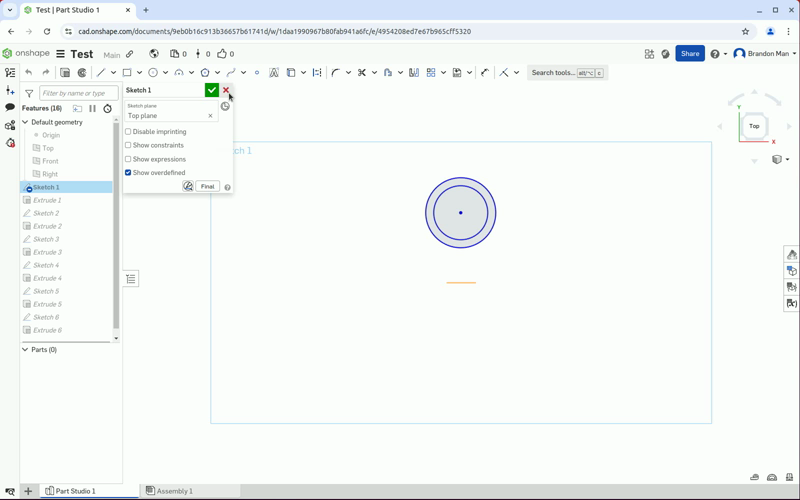
click(229, 92)
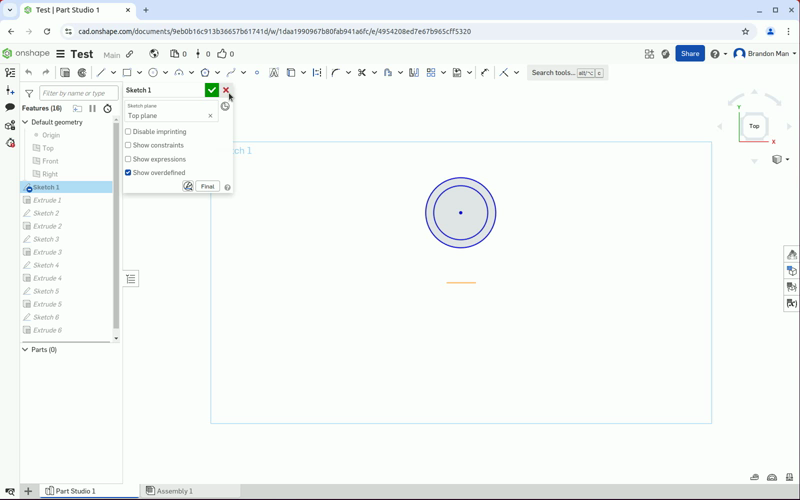
key(shift+s)
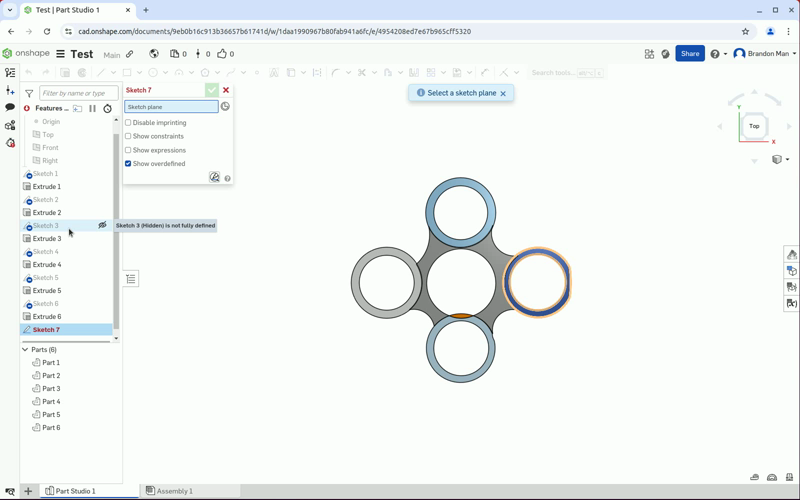
scroll(3)
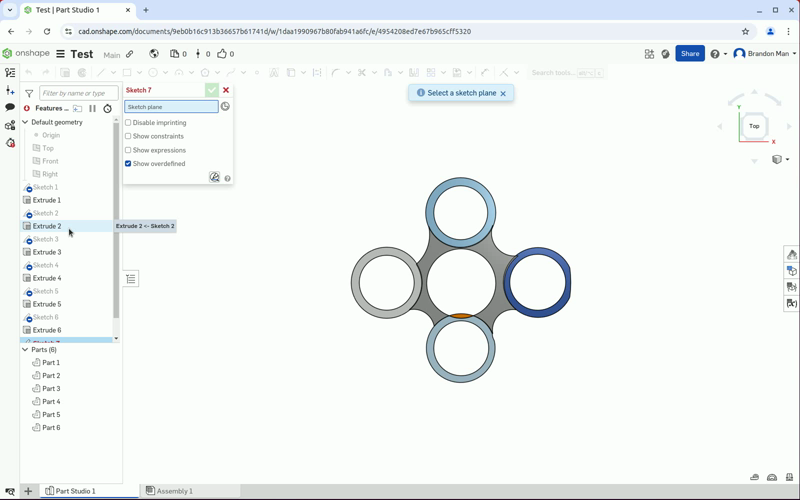
mouse_move(69, 150)
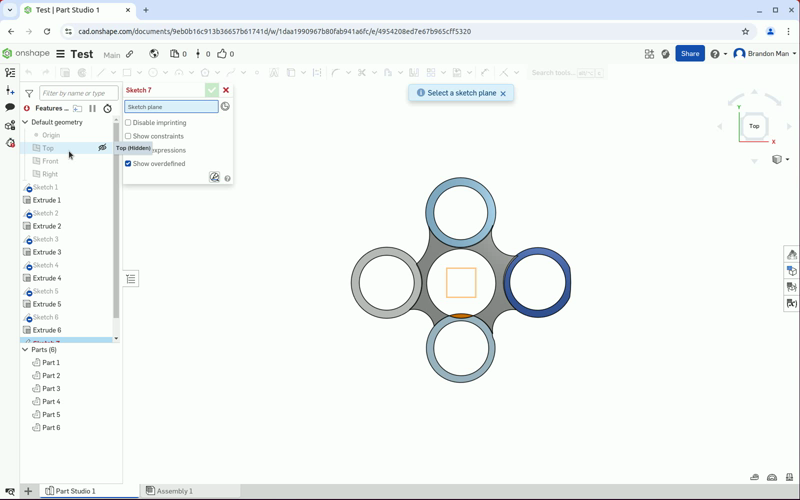
click(69, 150)
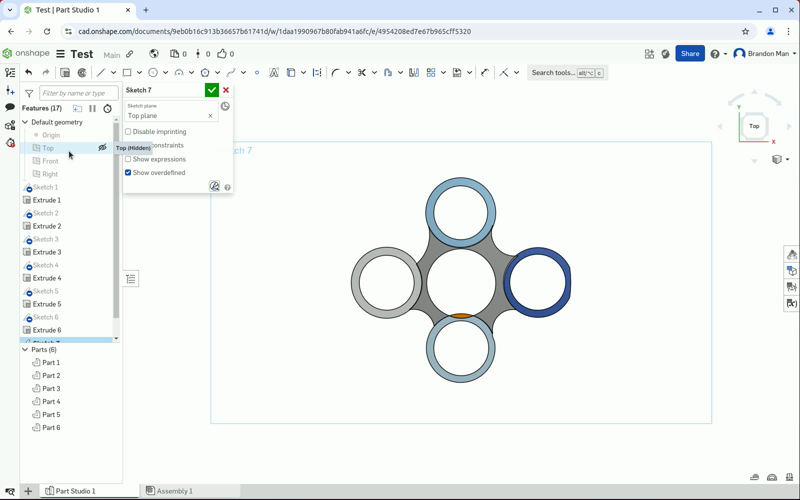
mouse_move(73, 352)
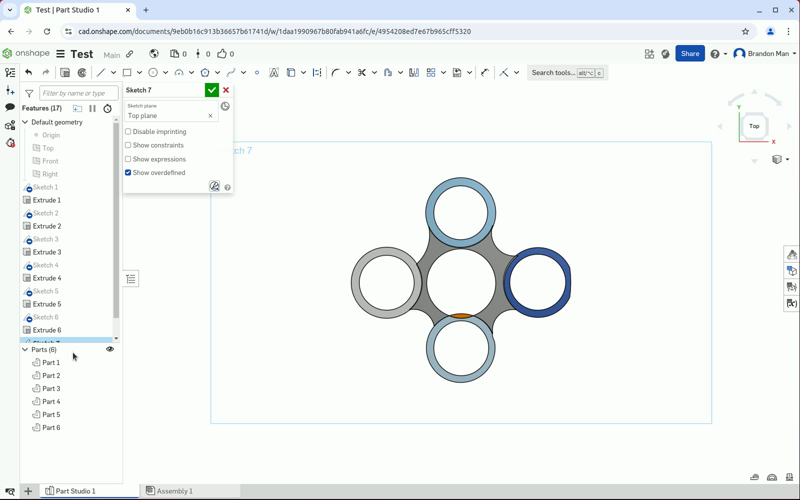
key(y)
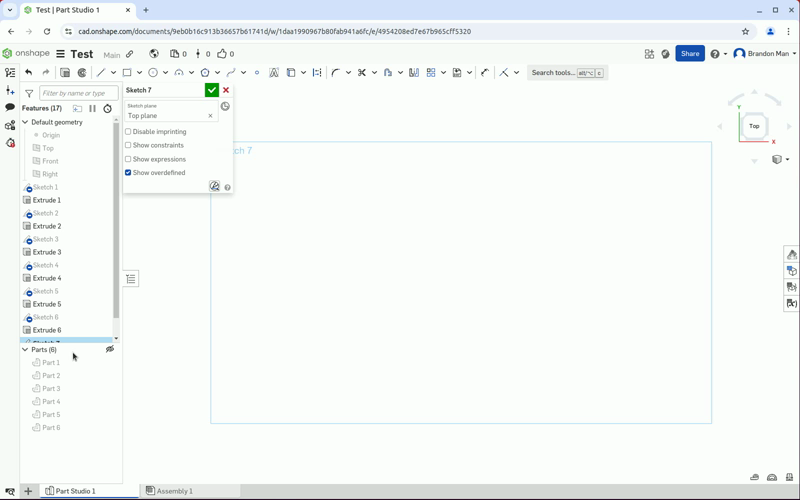
key(a)
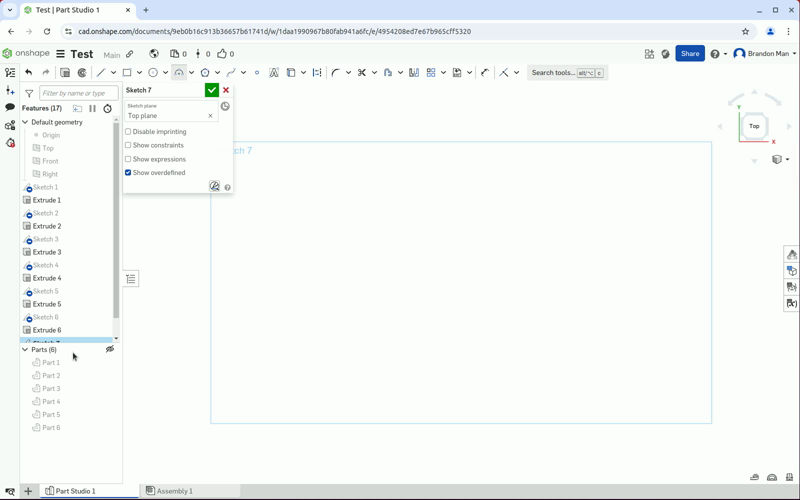
key_down(shift)
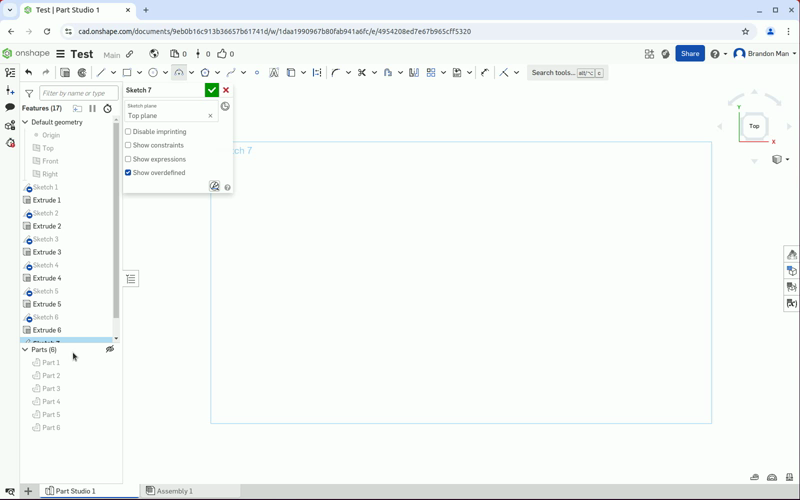
mouse_move(449, 315)
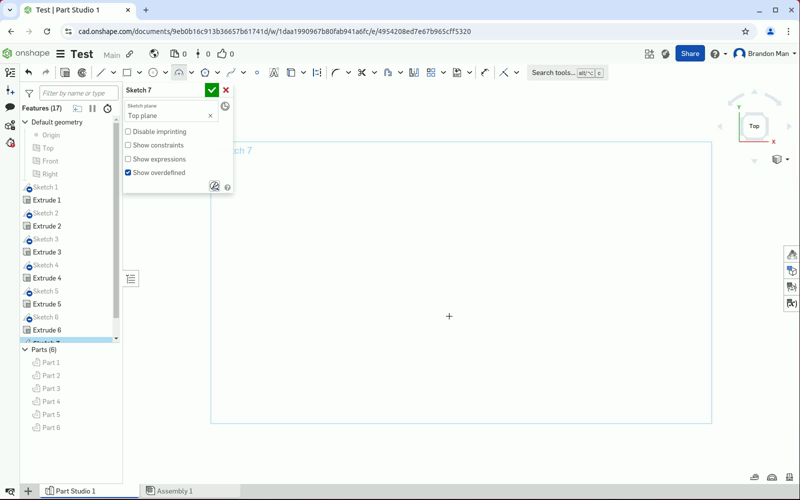
click(449, 315)
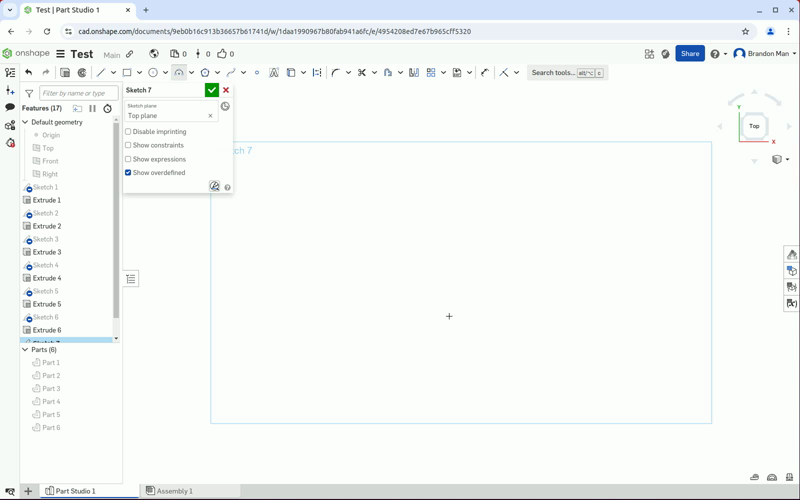
key_up(shift)
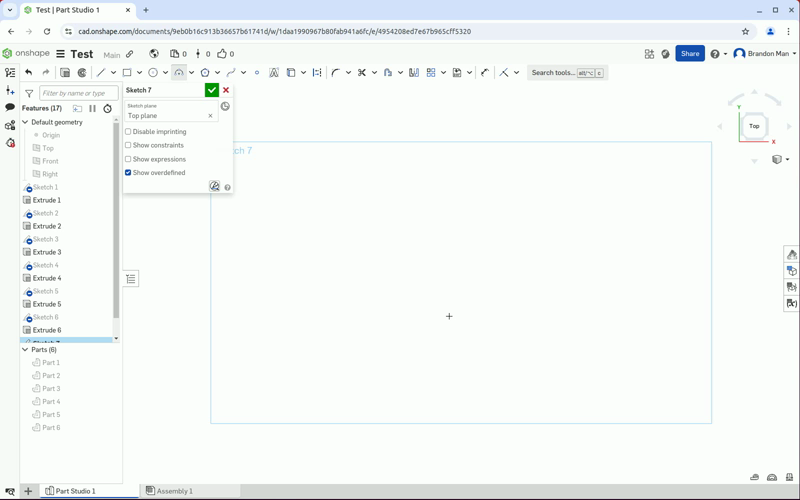
key_down(shift)
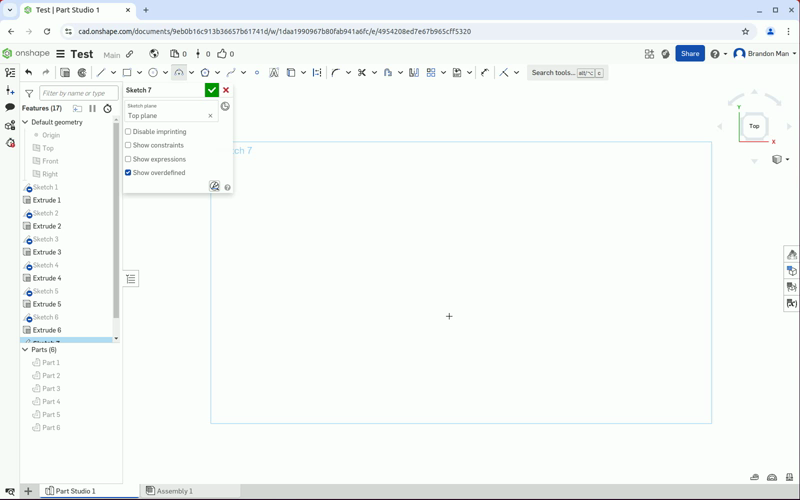
mouse_move(473, 315)
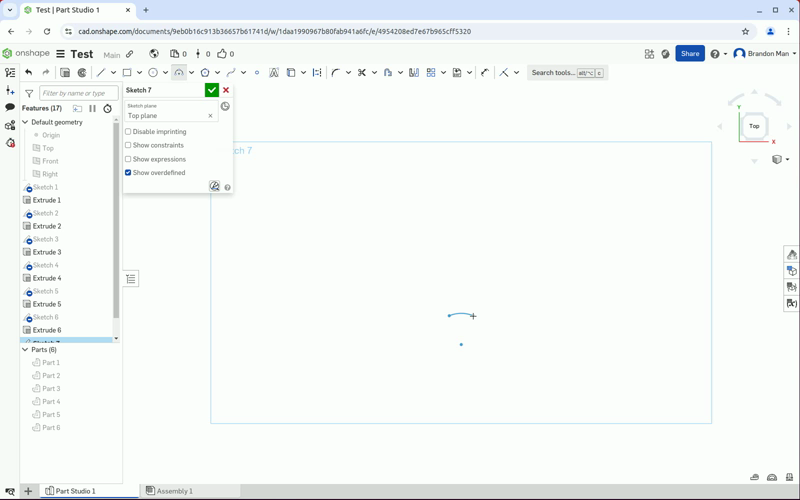
click(473, 315)
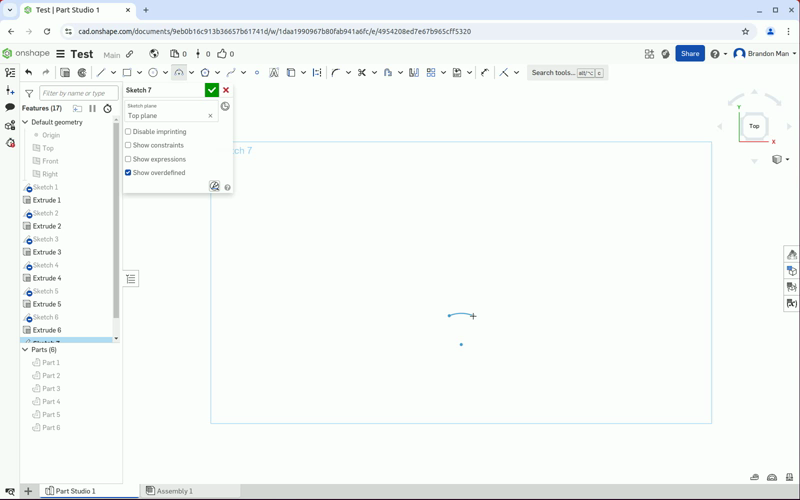
mouse_move(461, 313)
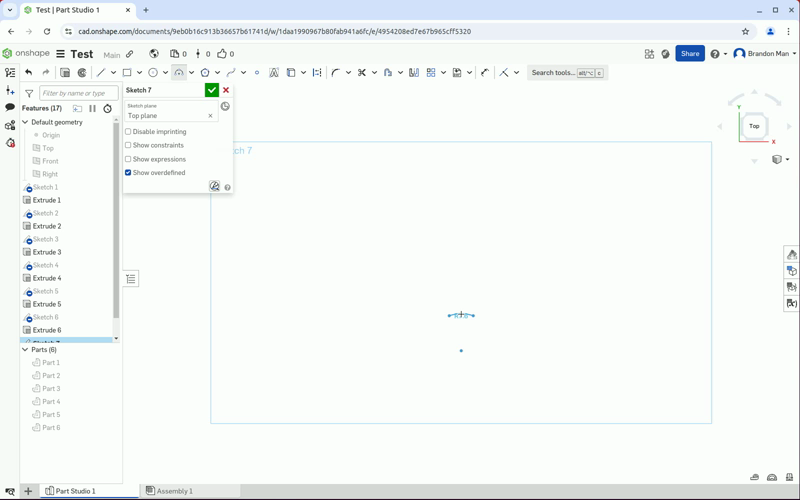
click(461, 313)
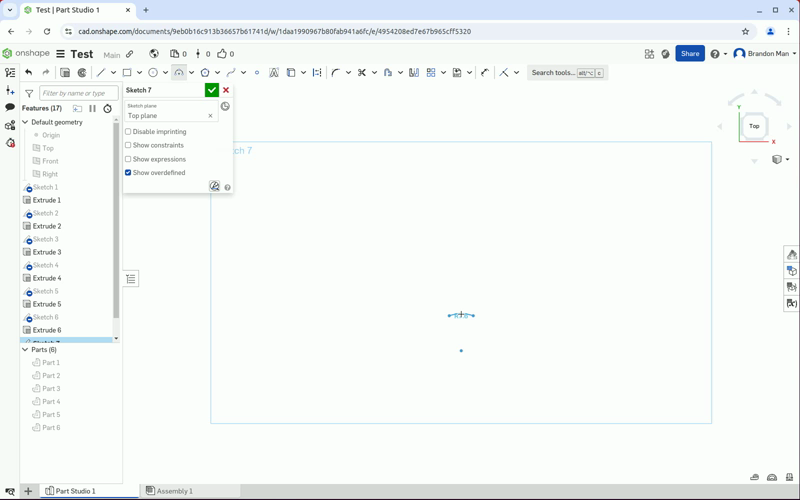
key_up(shift)
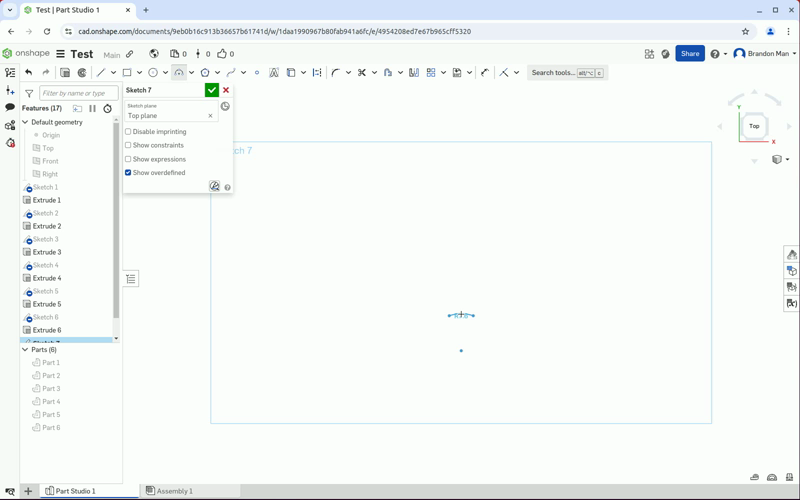
mouse_move(473, 315)
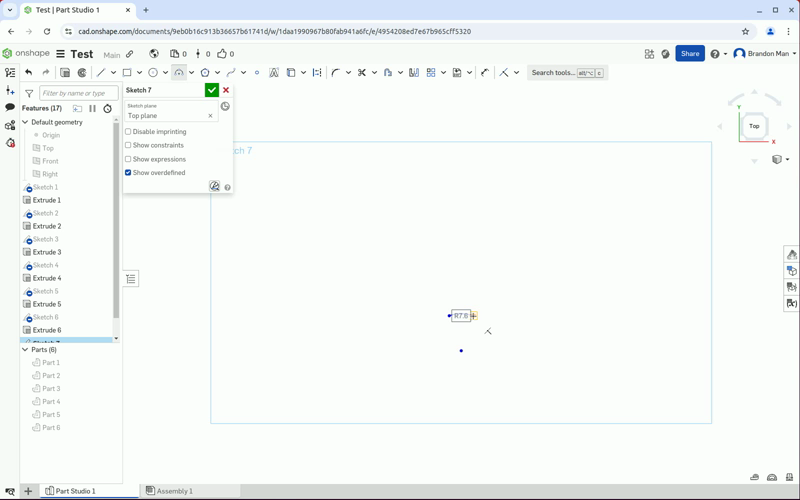
click(473, 315)
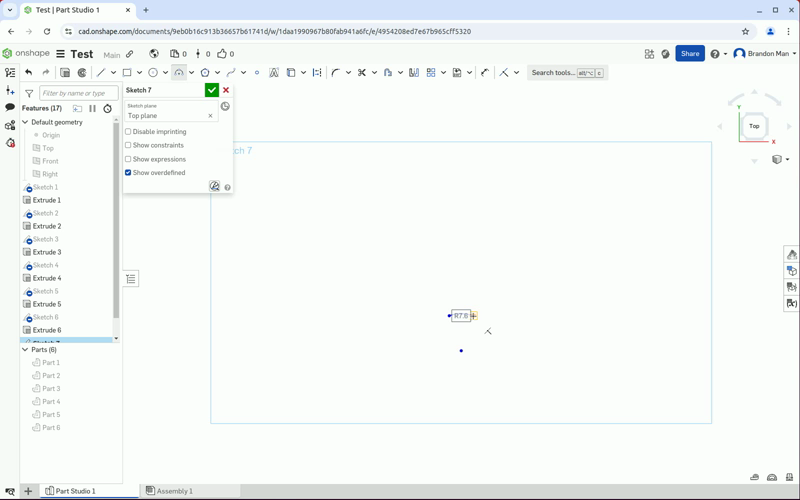
mouse_move(449, 315)
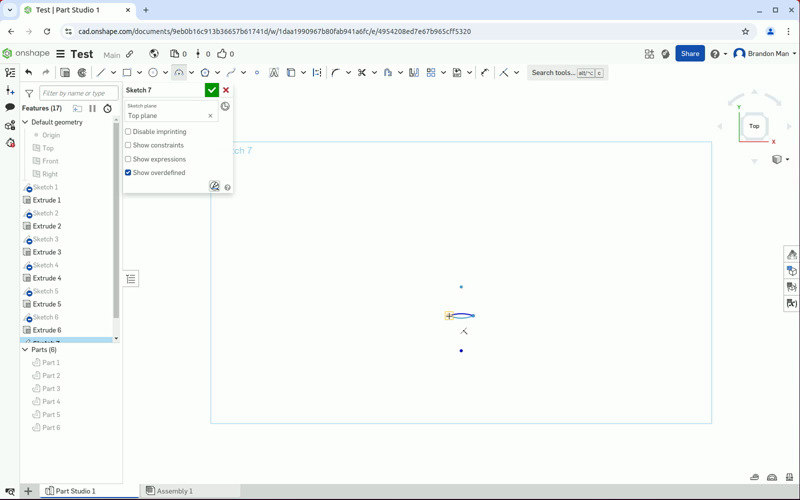
click(449, 315)
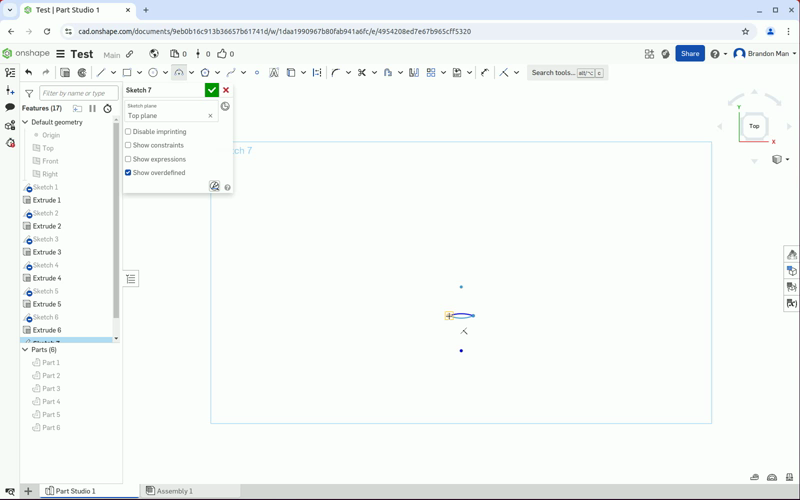
key_down(shift)
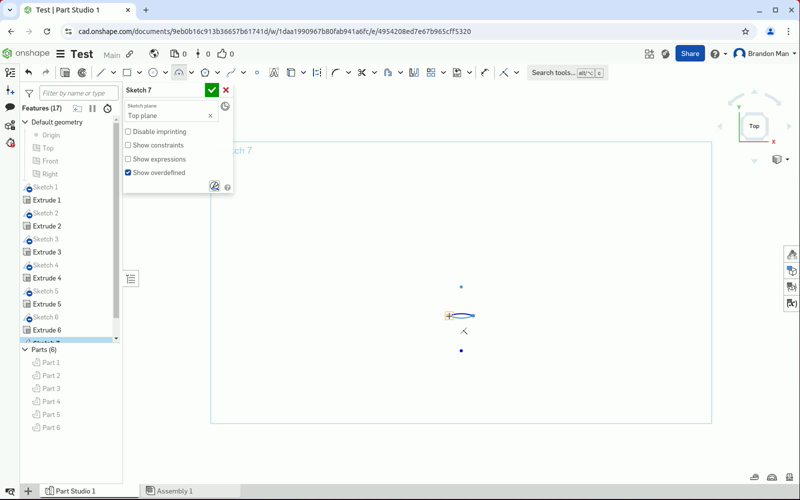
mouse_move(461, 248)
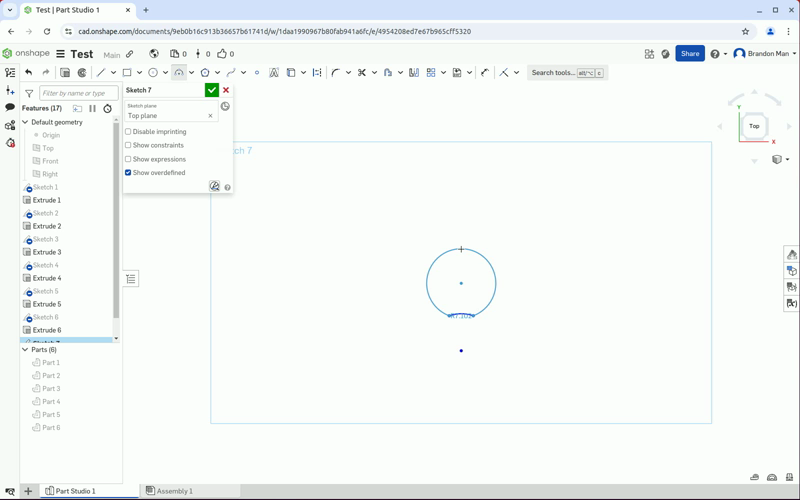
click(461, 248)
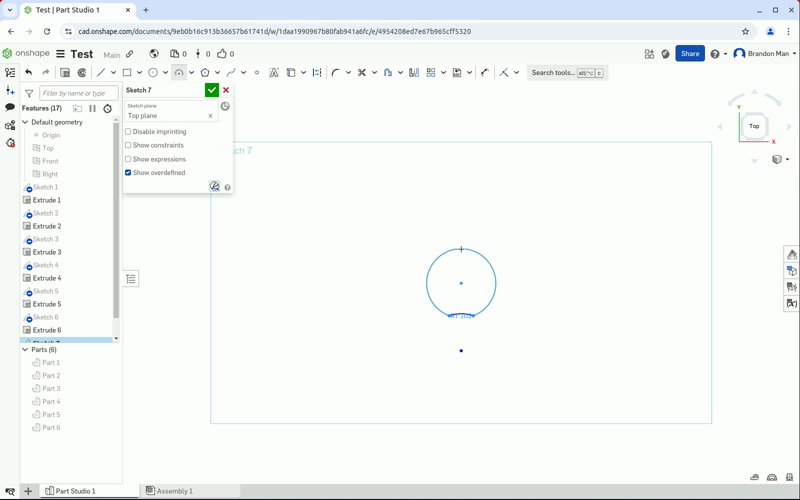
key_up(shift)
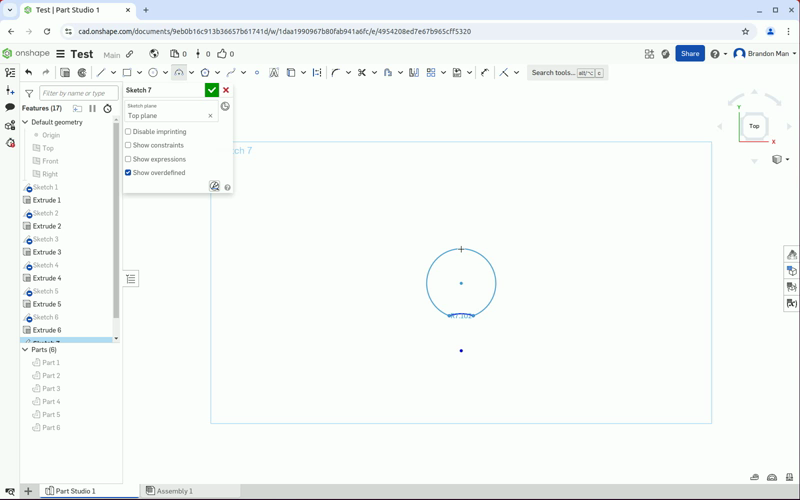
key(esc)
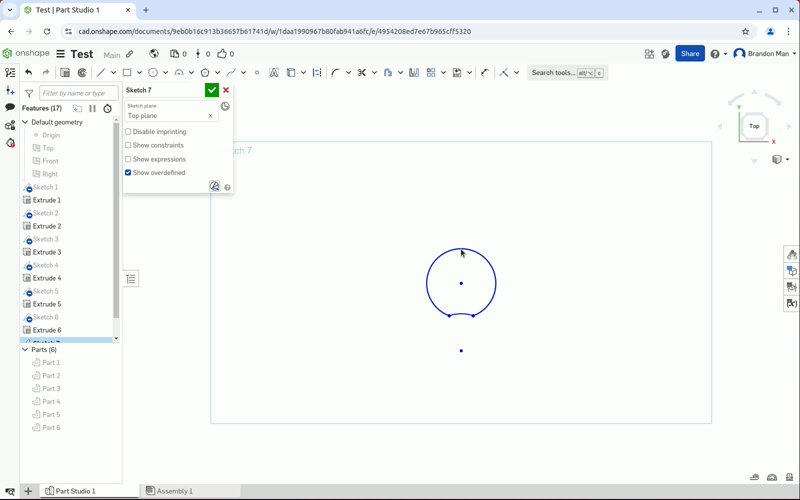
key(c)
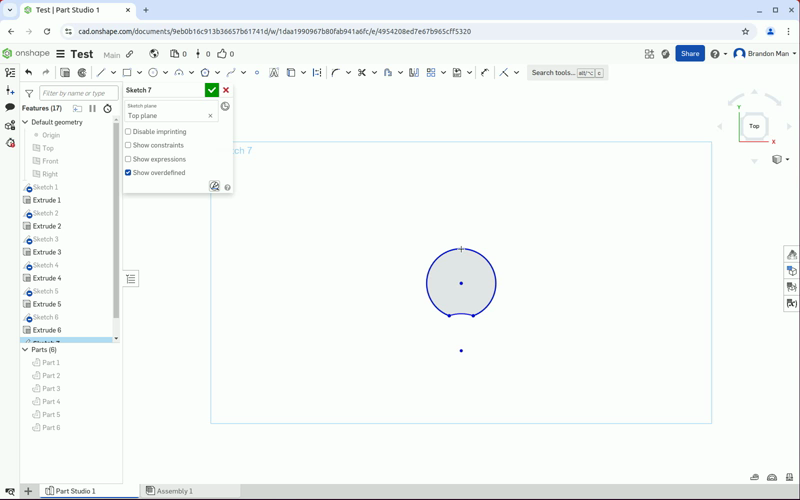
key_down(shift)
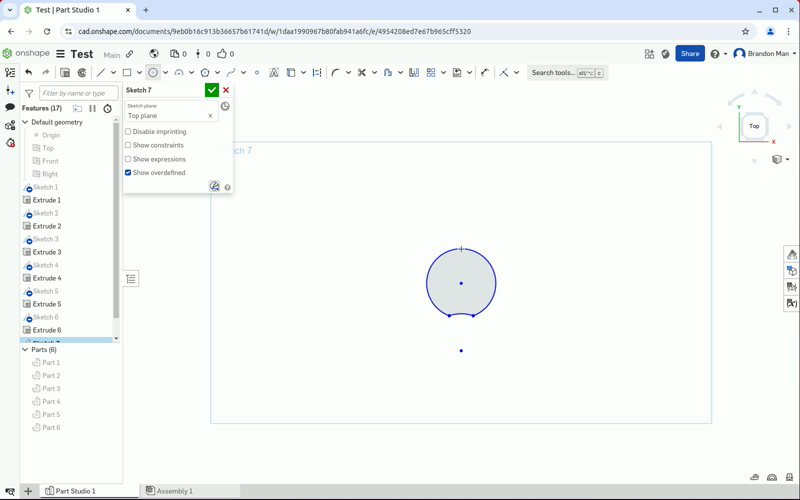
mouse_move(461, 283)
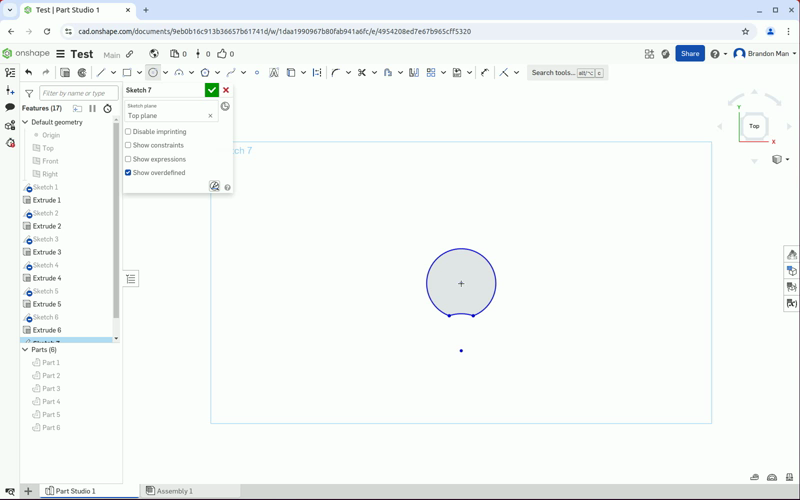
click(461, 283)
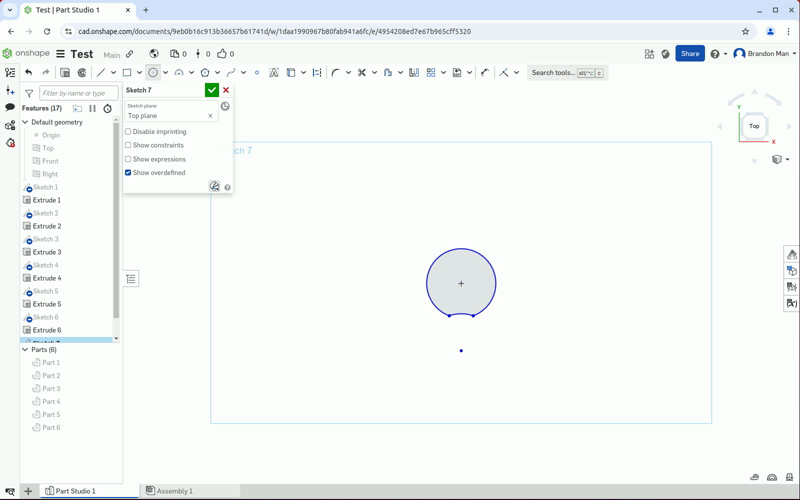
key_up(shift)
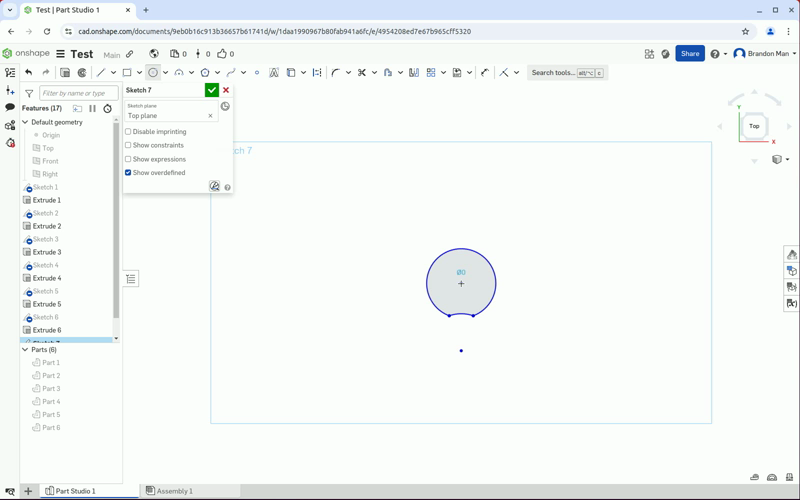
mouse_move(488, 283)
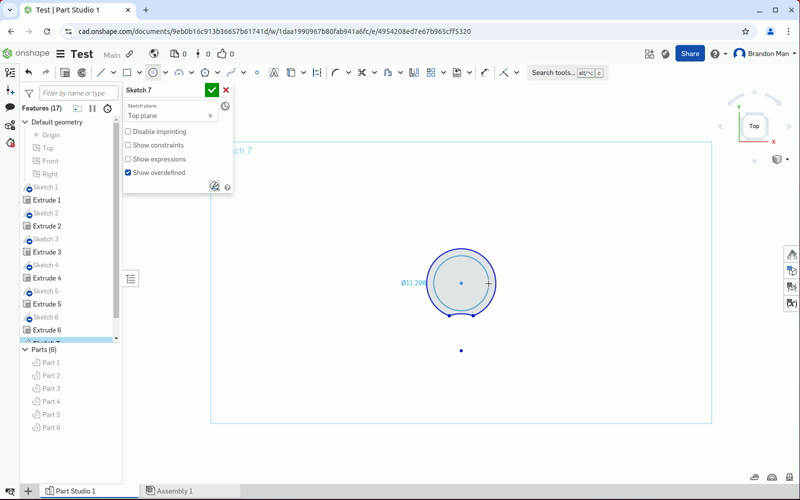
click(488, 283)
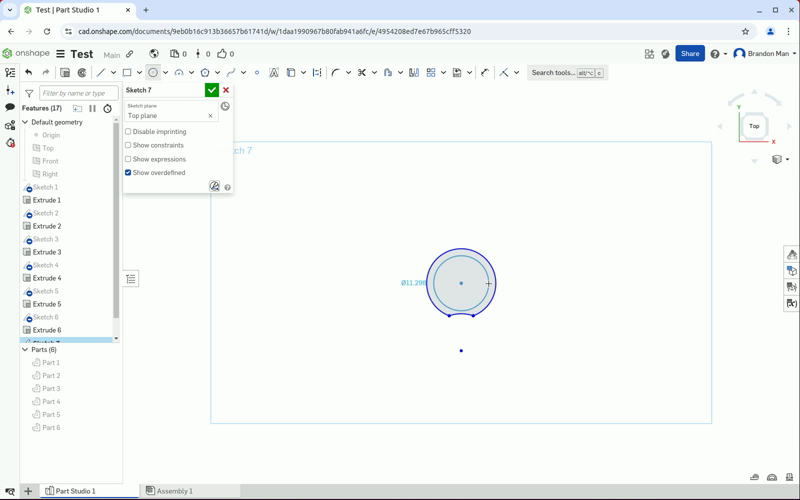
key(esc)
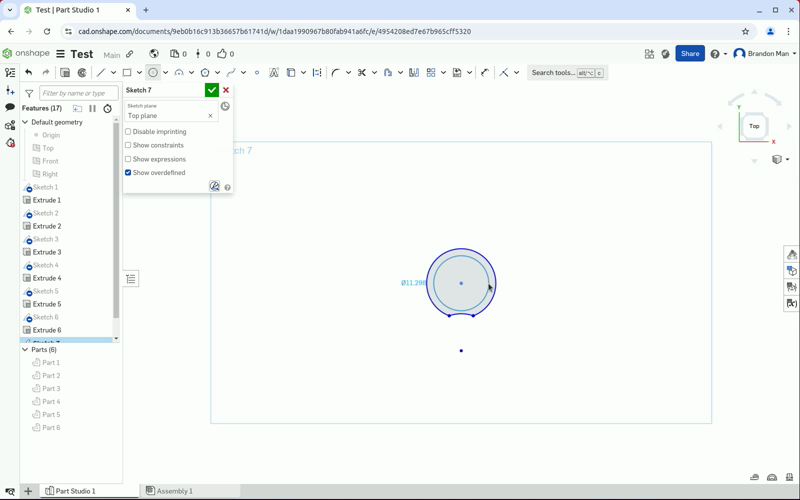
mouse_move(434, 264)
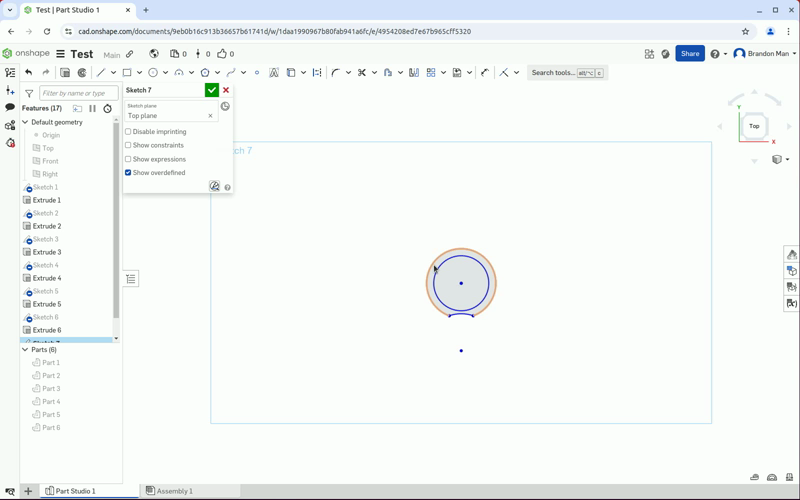
scroll(6)
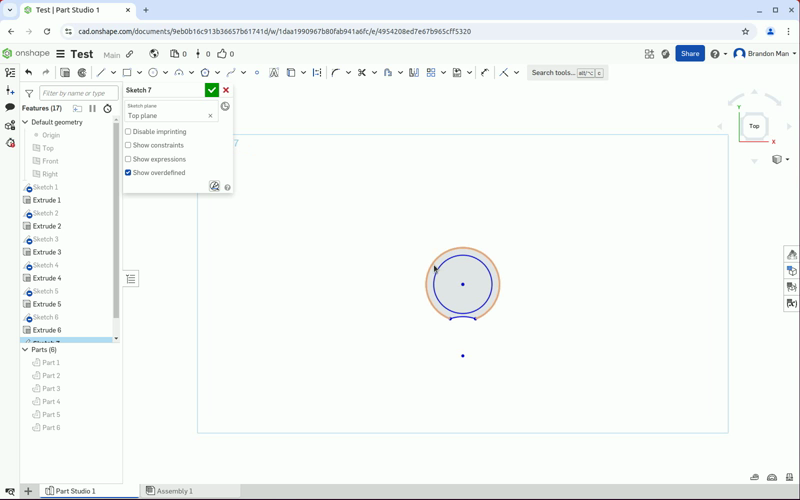
scroll(6)
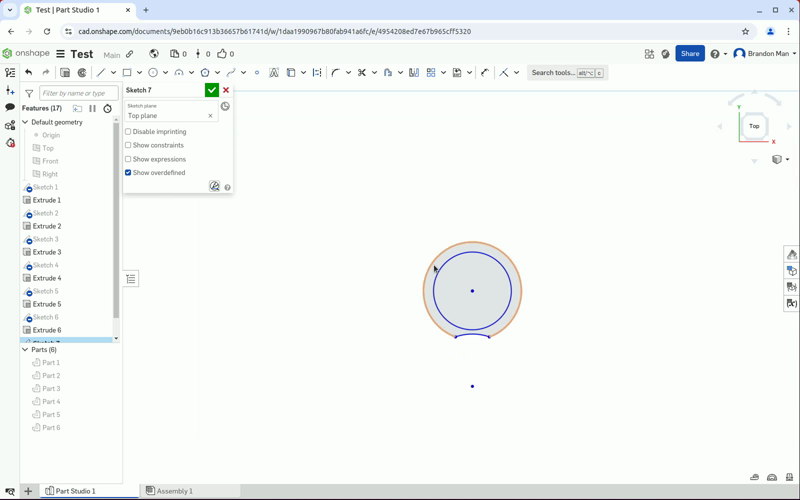
scroll(6)
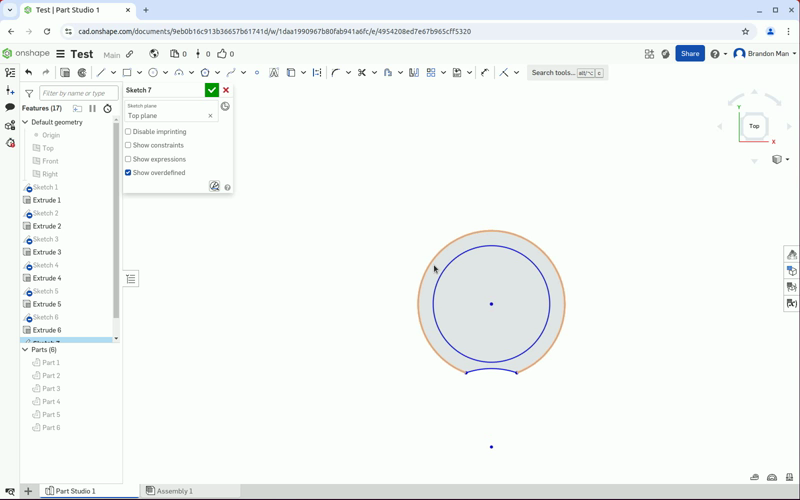
scroll(6)
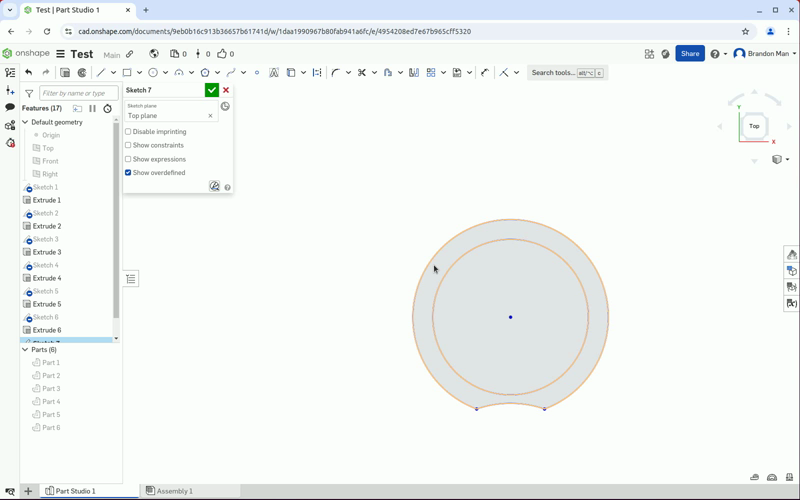
scroll(6)
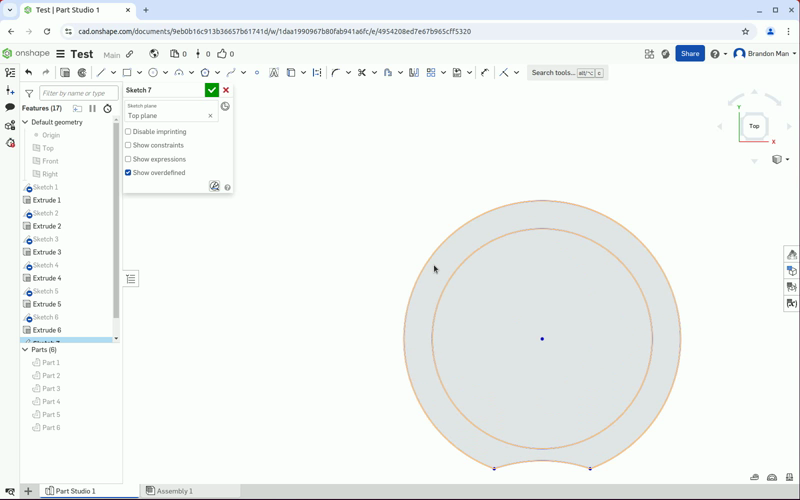
scroll(6)
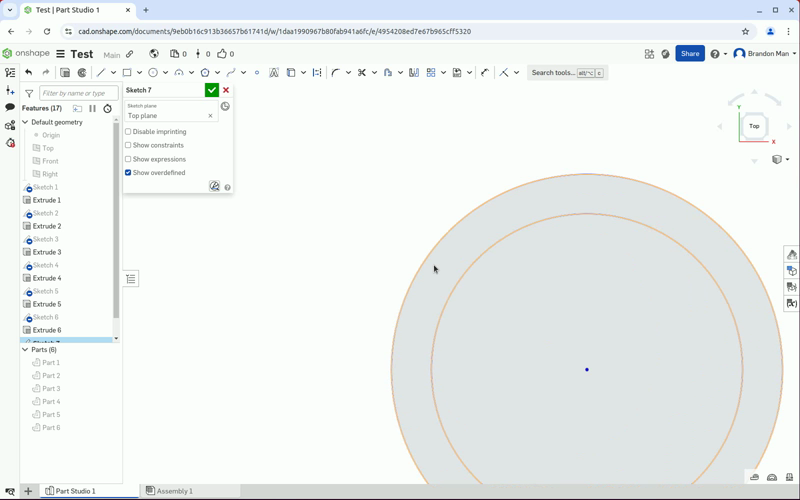
scroll(6)
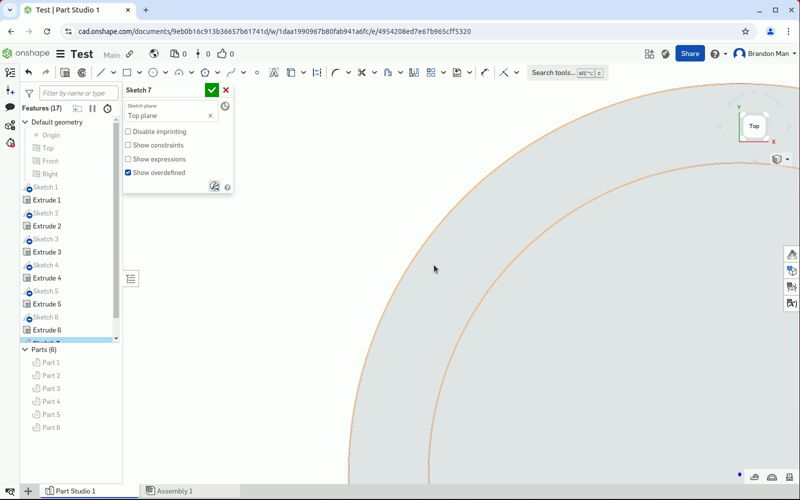
click(434, 264)
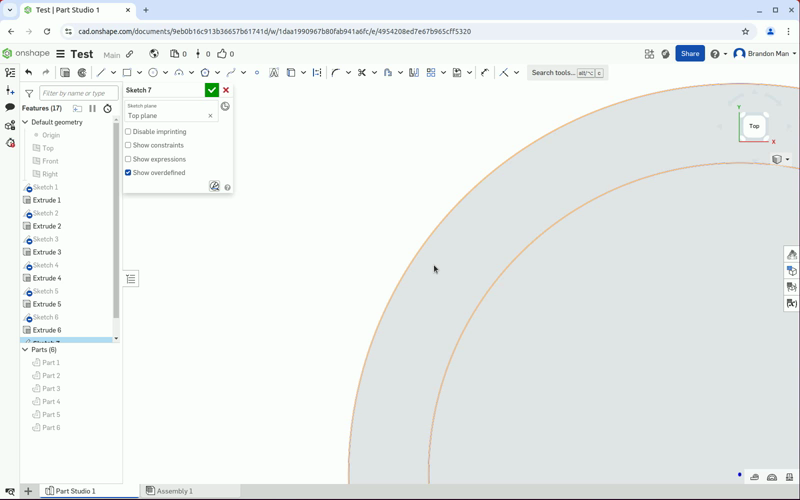
scroll(-6)
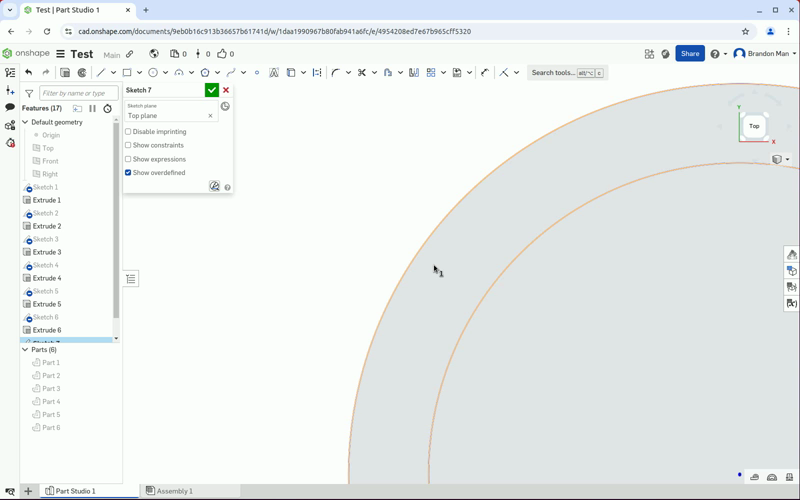
scroll(-6)
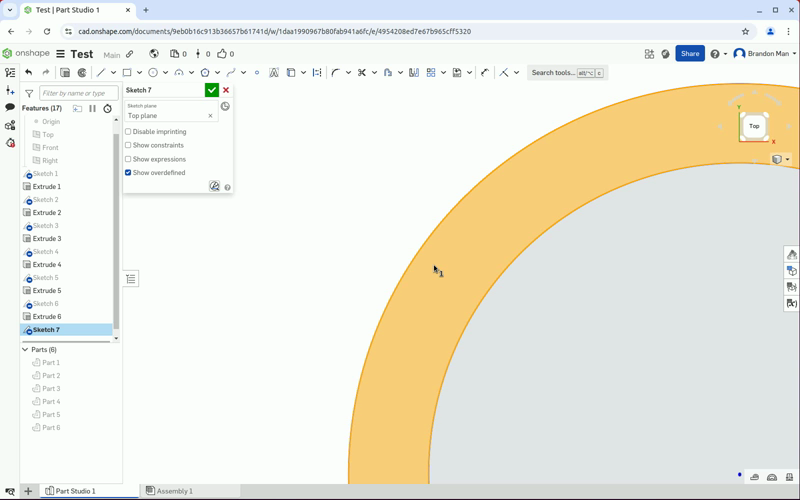
scroll(-6)
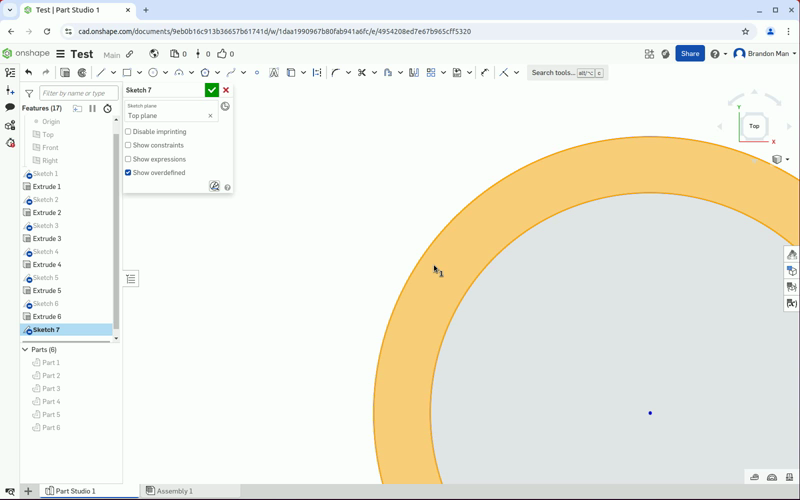
scroll(-6)
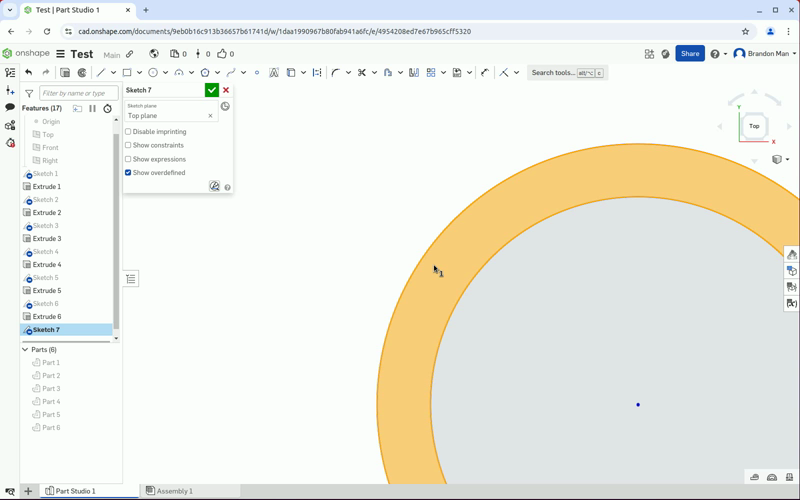
scroll(-6)
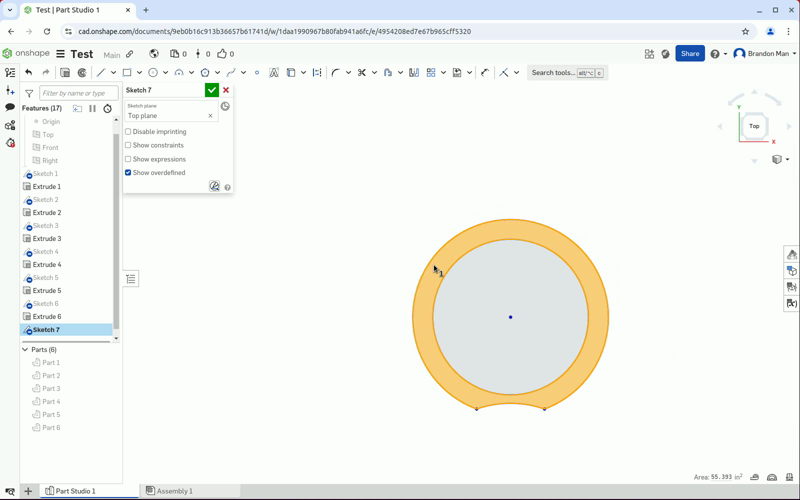
scroll(-6)
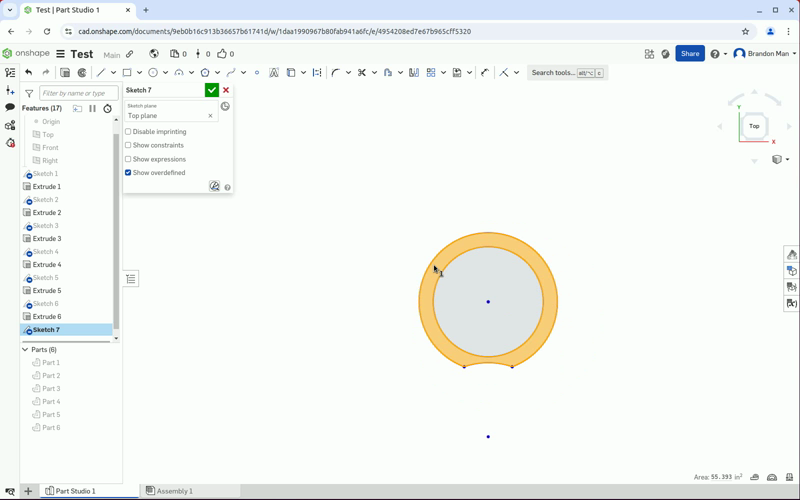
scroll(-6)
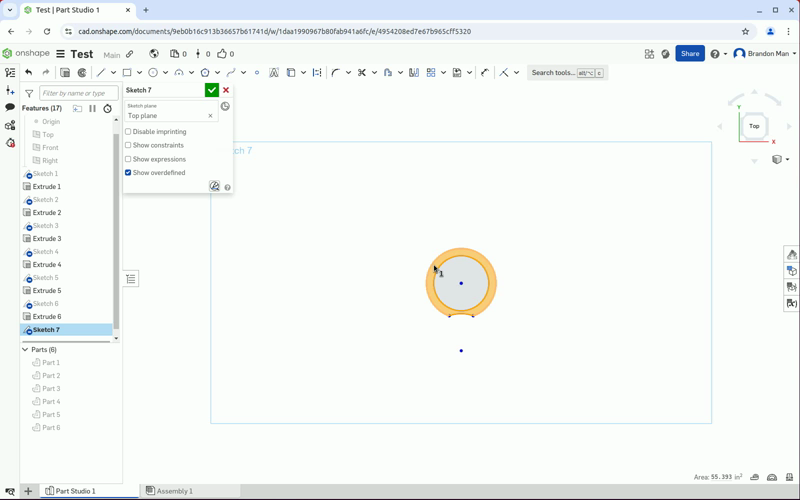
mouse_move(73, 352)
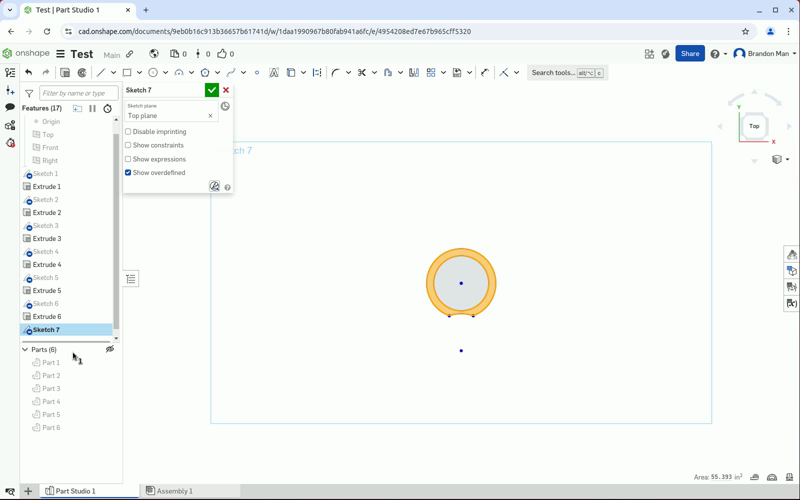
key(shift+y)
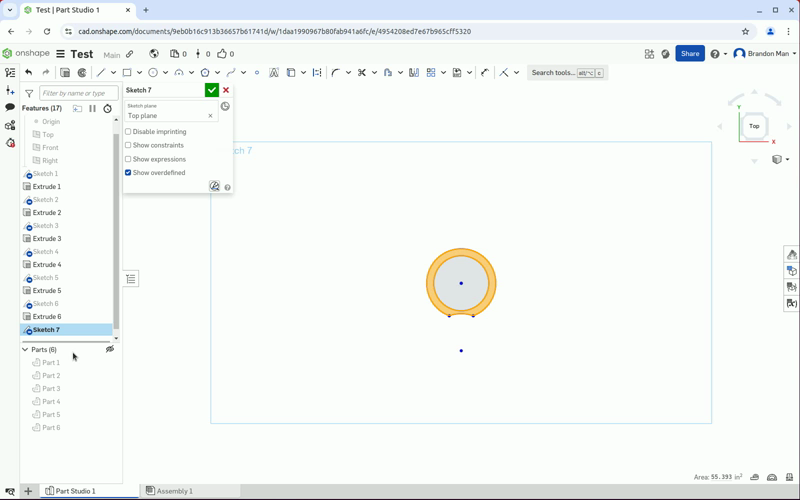
key(shift+e)
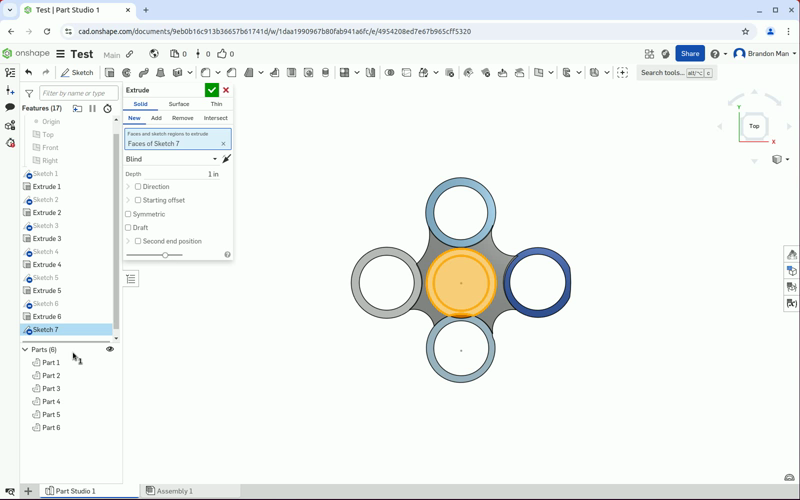
mouse_move(143, 106)
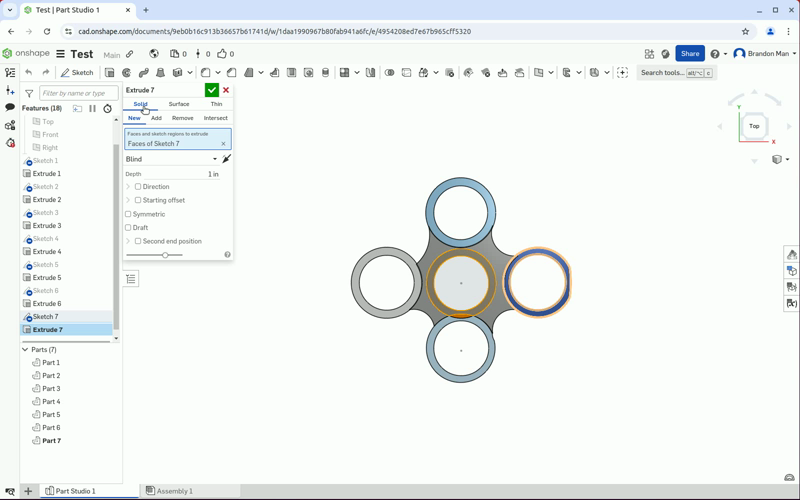
click(143, 106)
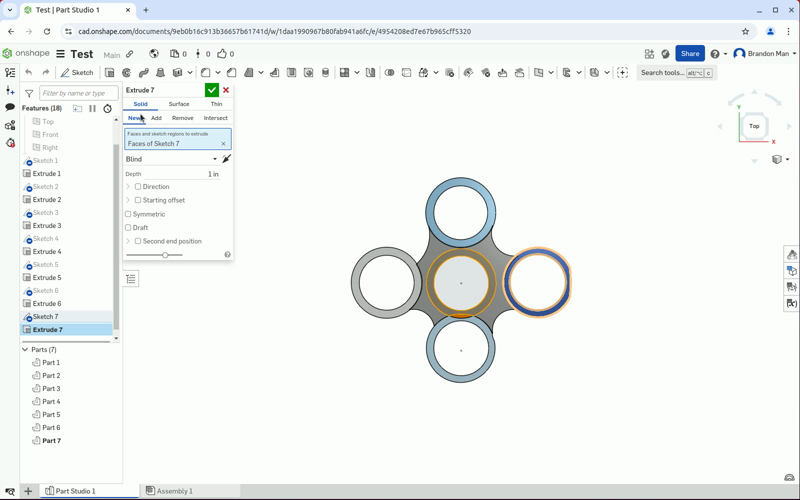
mouse_move(137, 120)
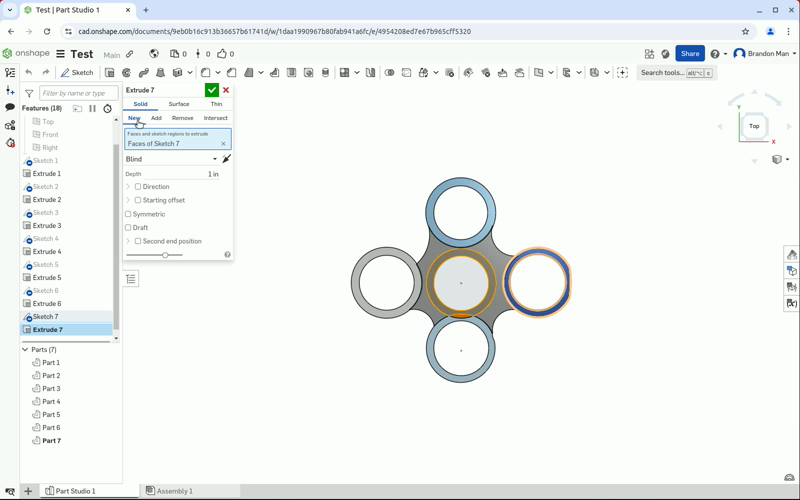
click(137, 120)
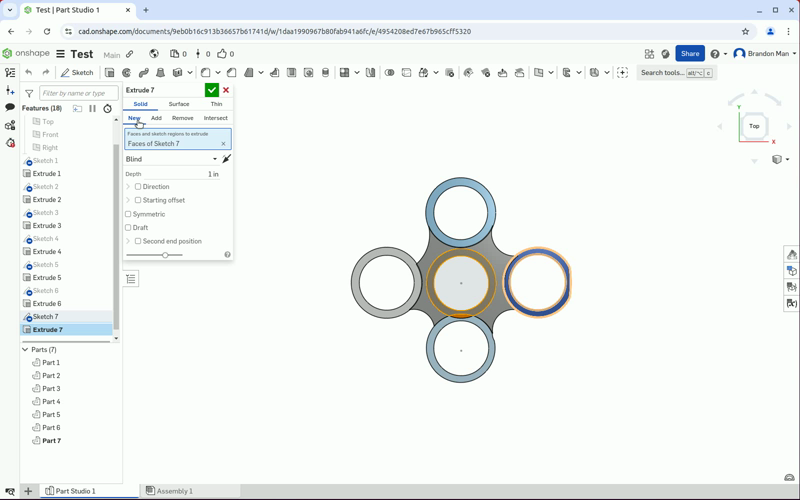
key(tab, 4)
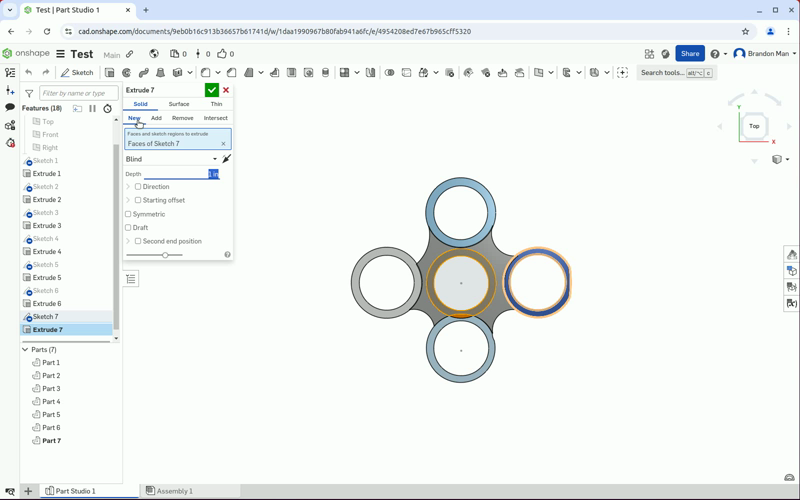
text(6.499)
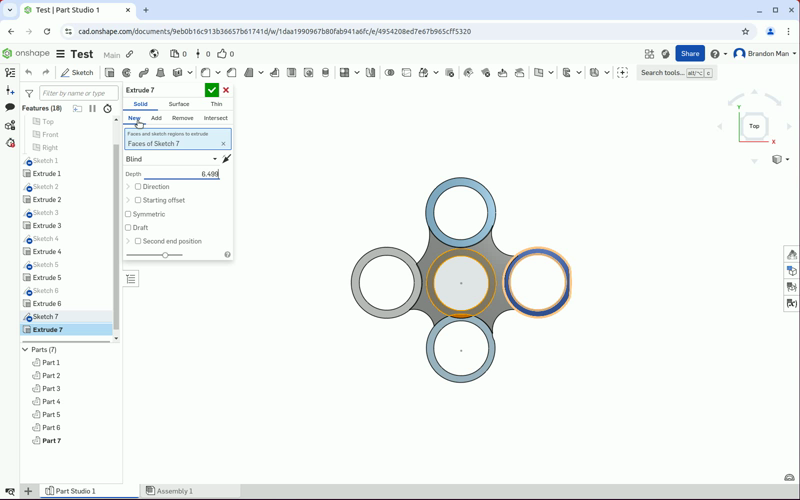
key(enter)
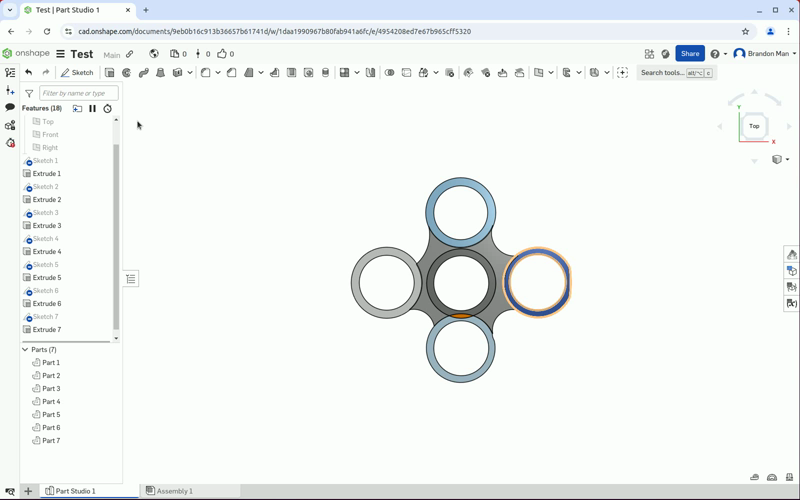
key(shift+h)
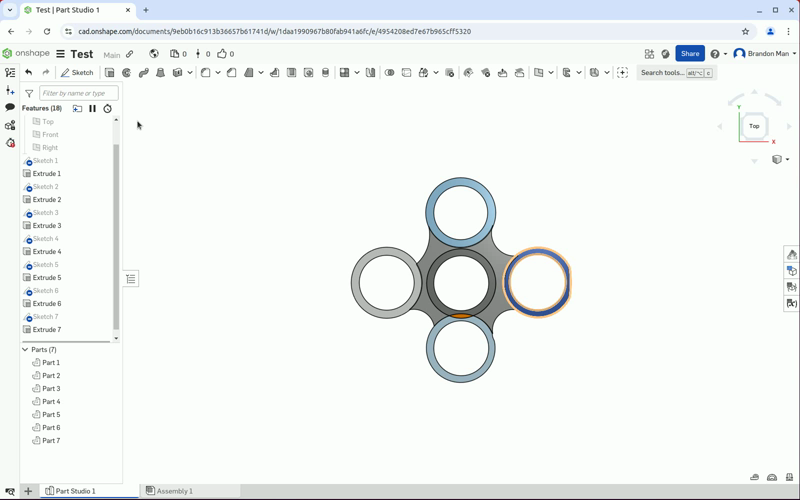
key(shift+h)
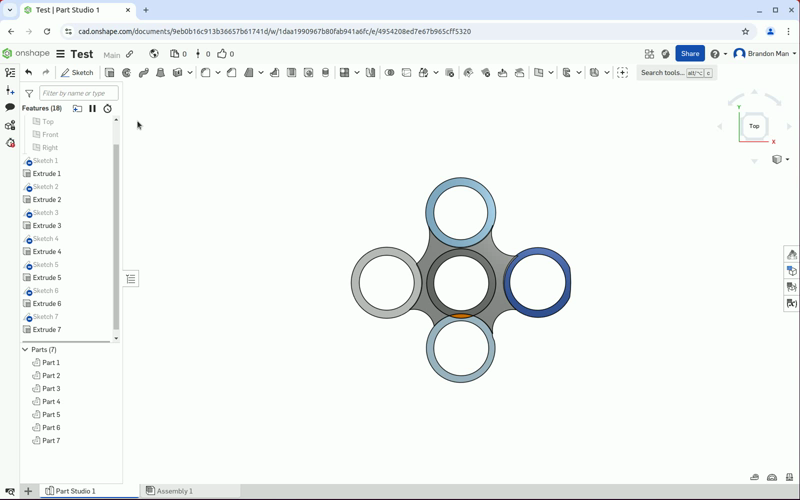
mouse_move(69, 163)
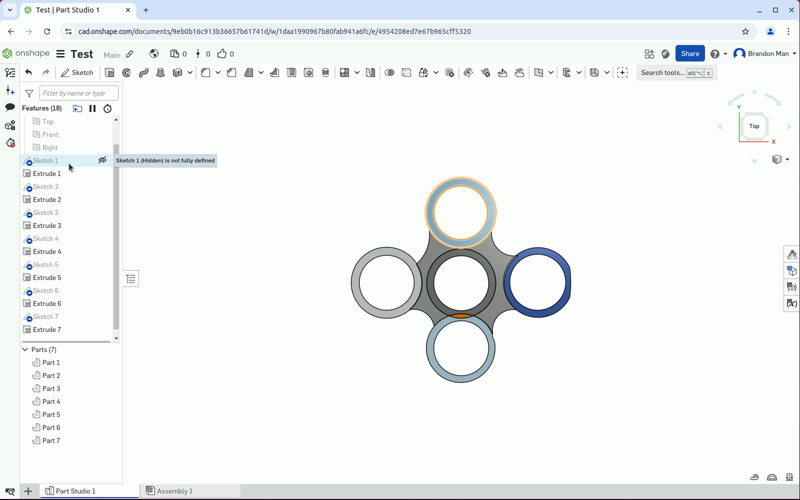
click(69, 163)
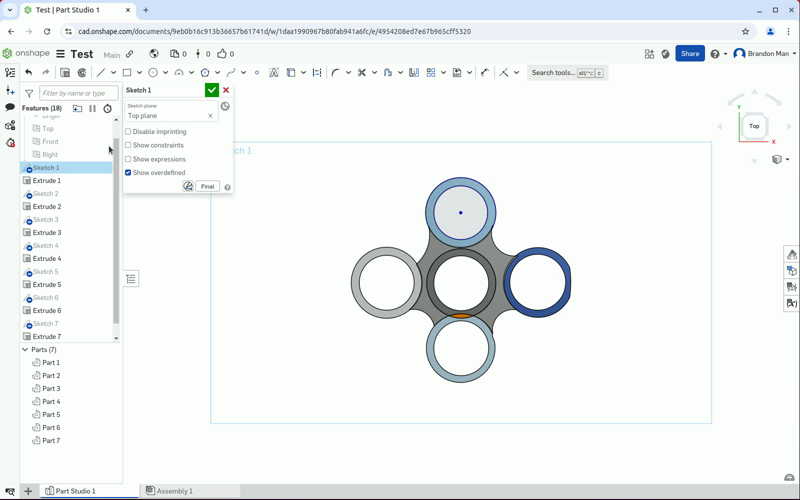
mouse_move(229, 92)
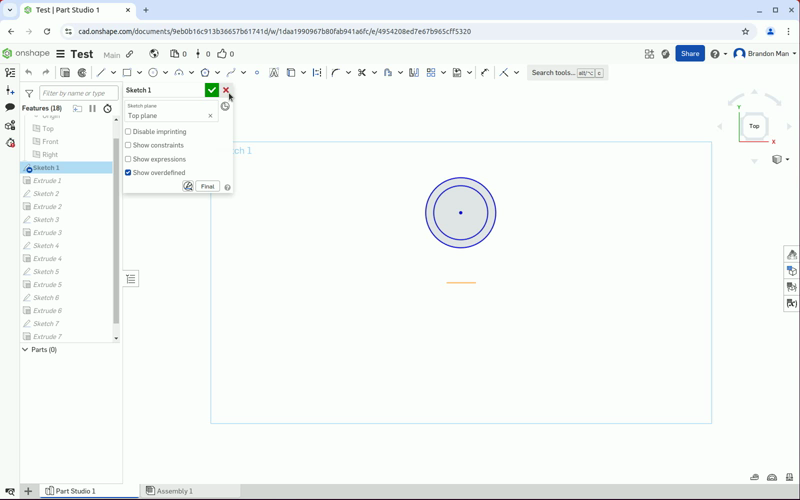
click(229, 92)
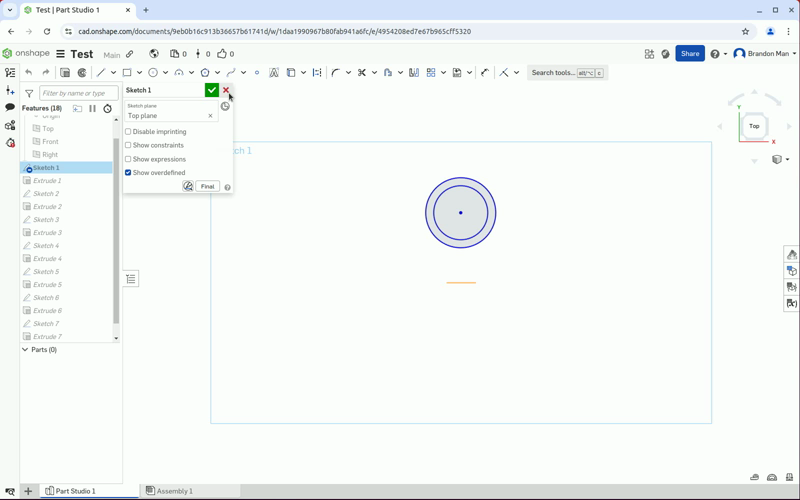
key(shift+s)
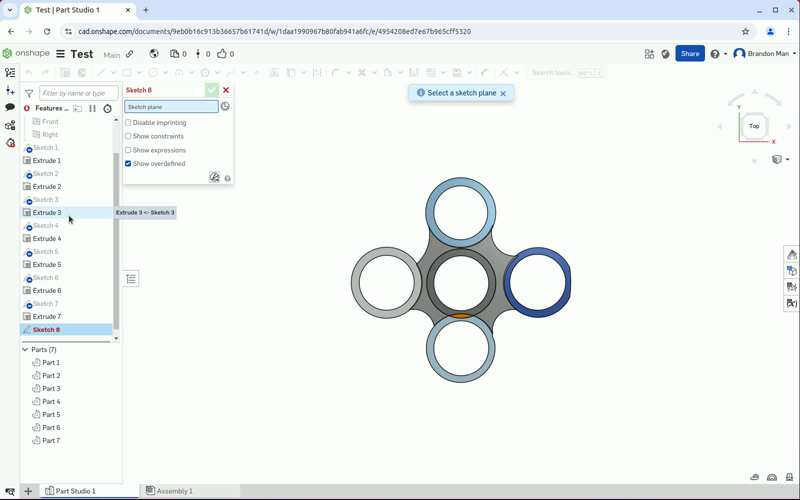
scroll(3)
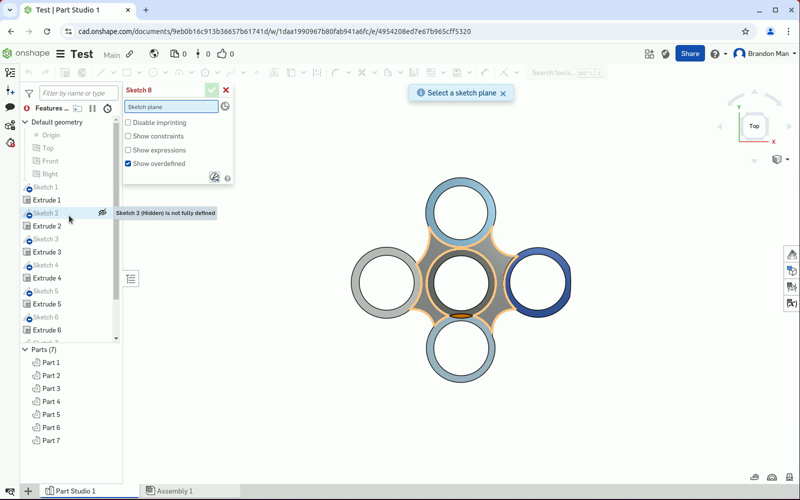
mouse_move(69, 150)
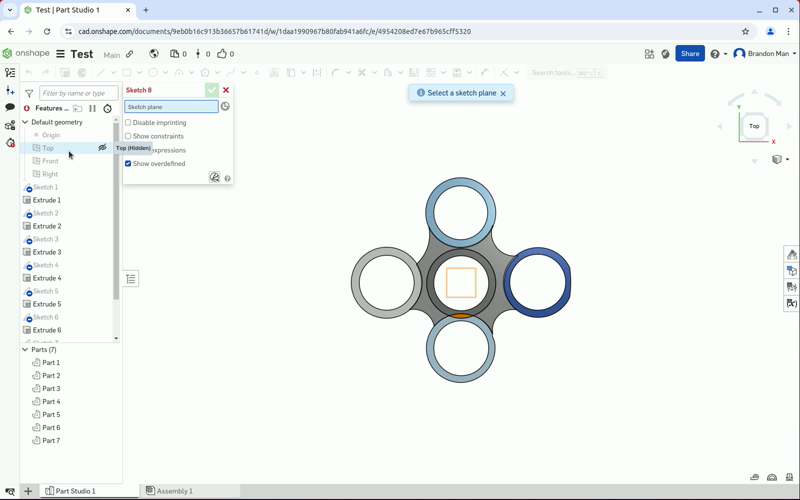
click(69, 150)
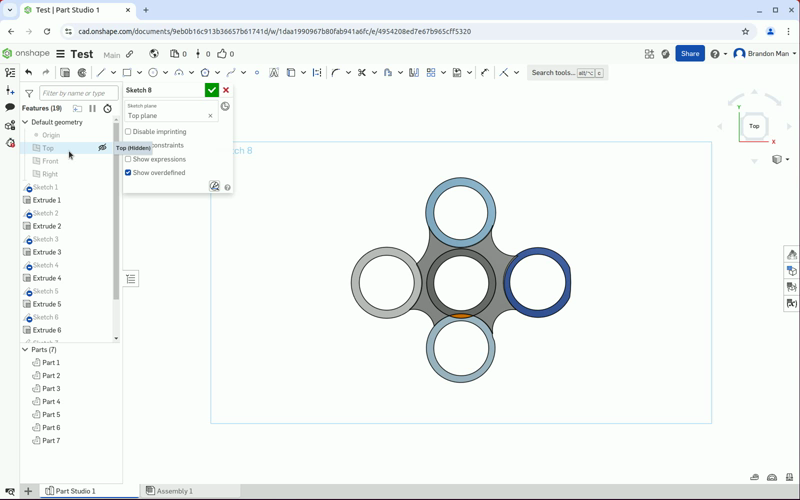
mouse_move(73, 352)
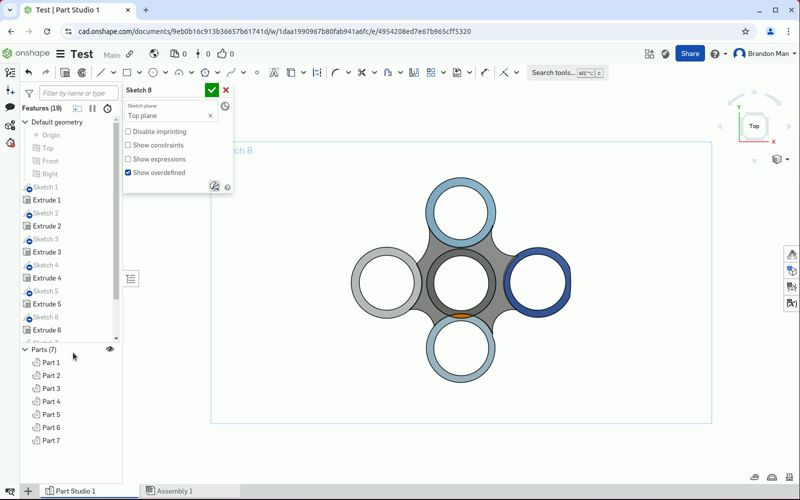
key(y)
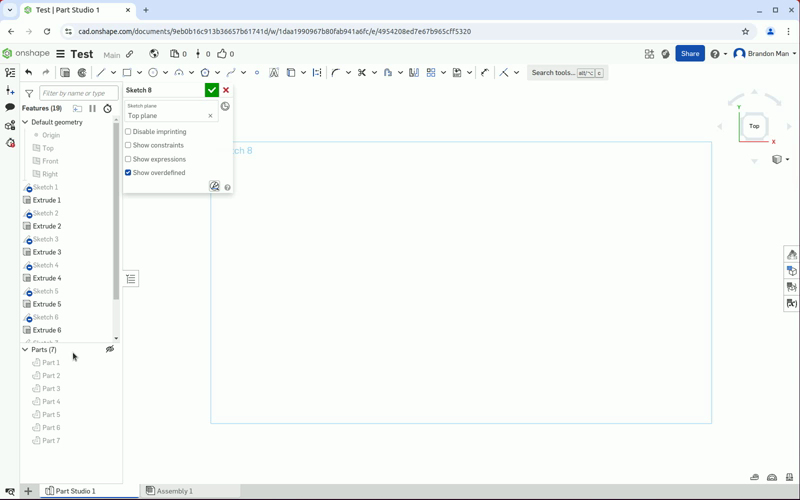
key(a)
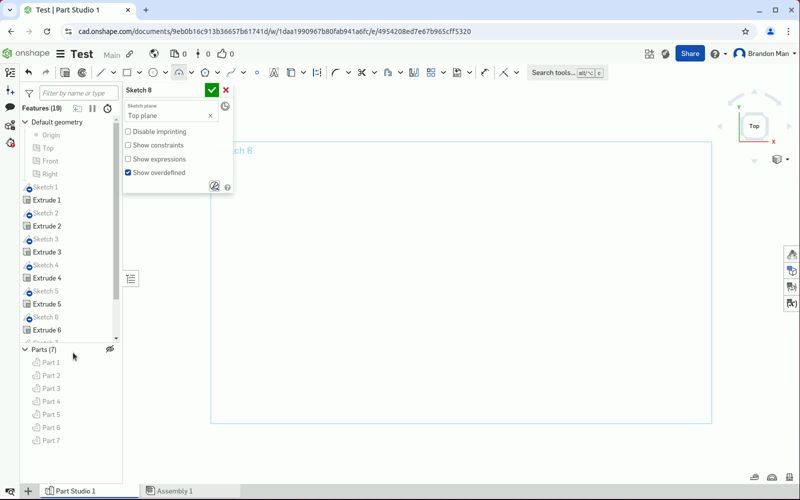
key_down(shift)
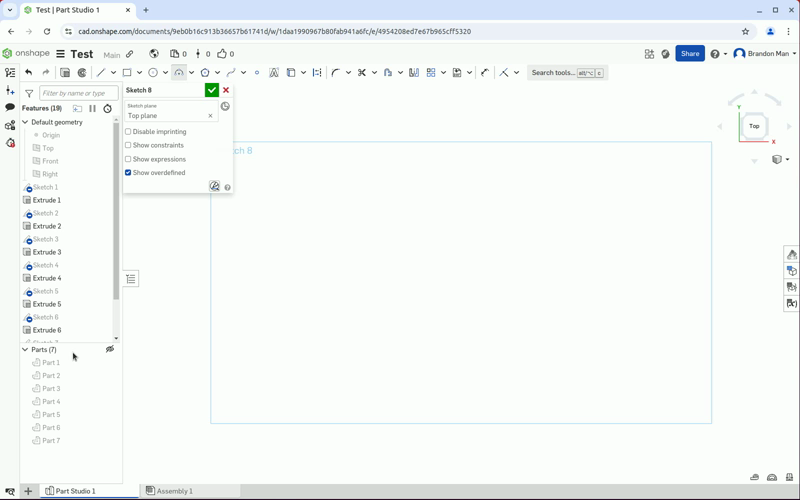
mouse_move(569, 297)
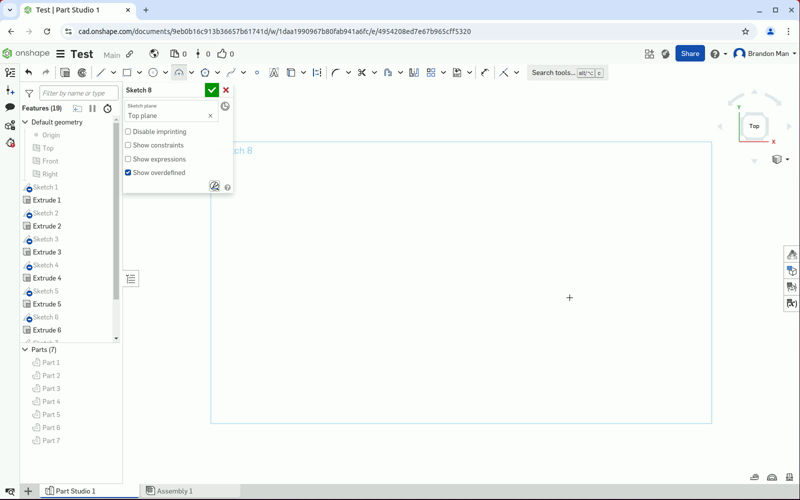
click(569, 297)
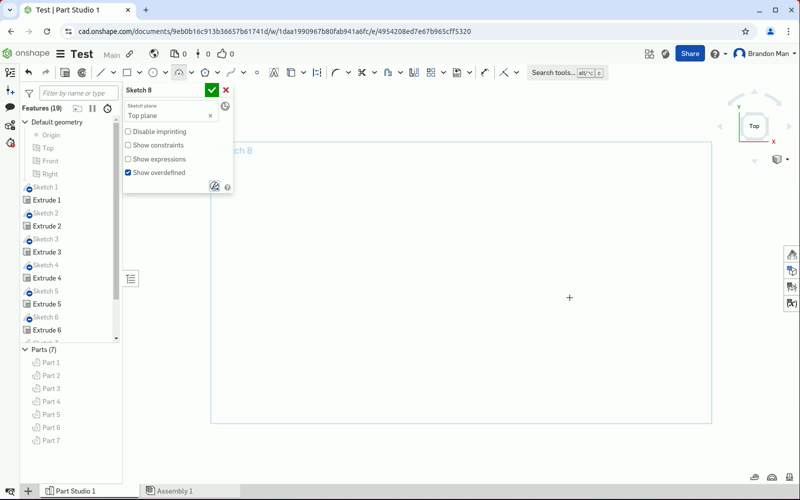
key_up(shift)
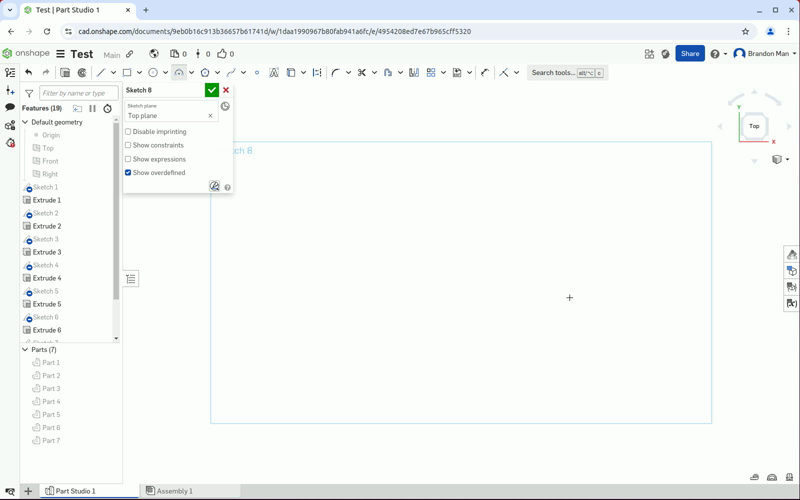
key_down(shift)
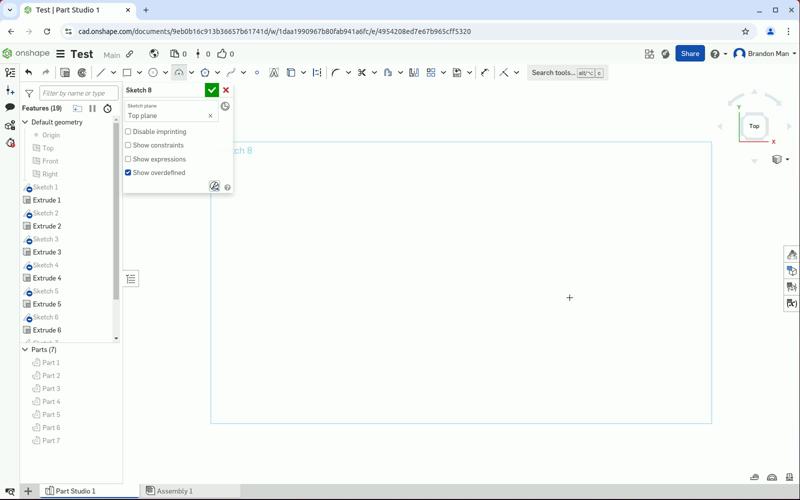
mouse_move(569, 267)
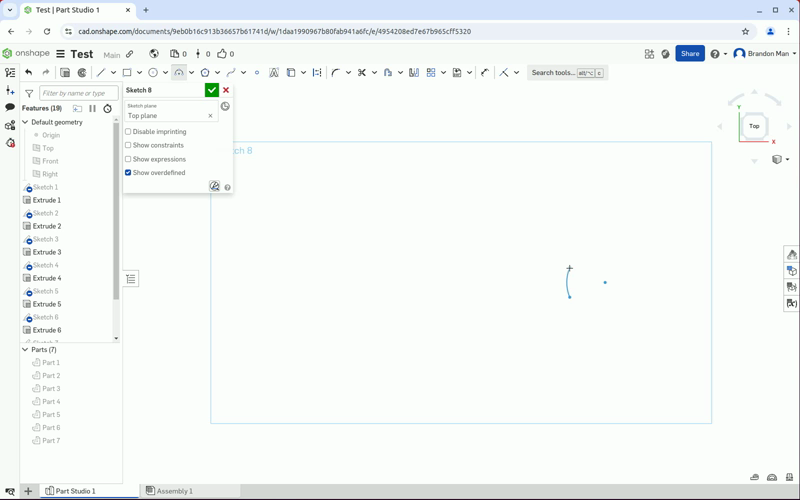
click(569, 267)
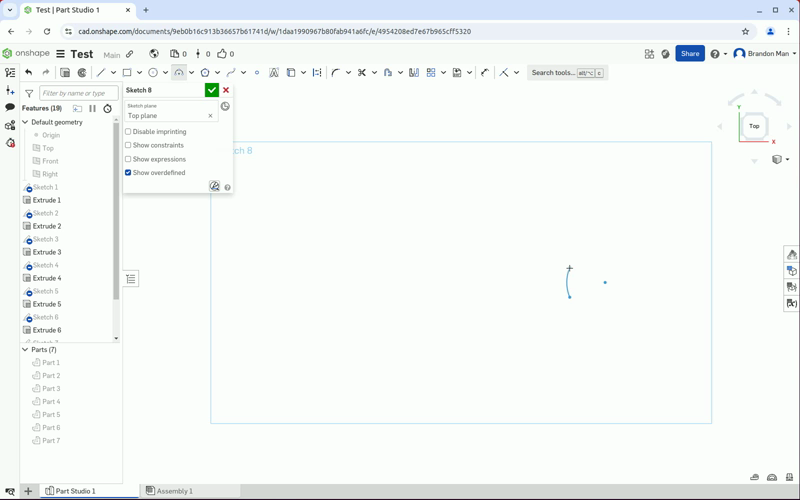
mouse_move(573, 282)
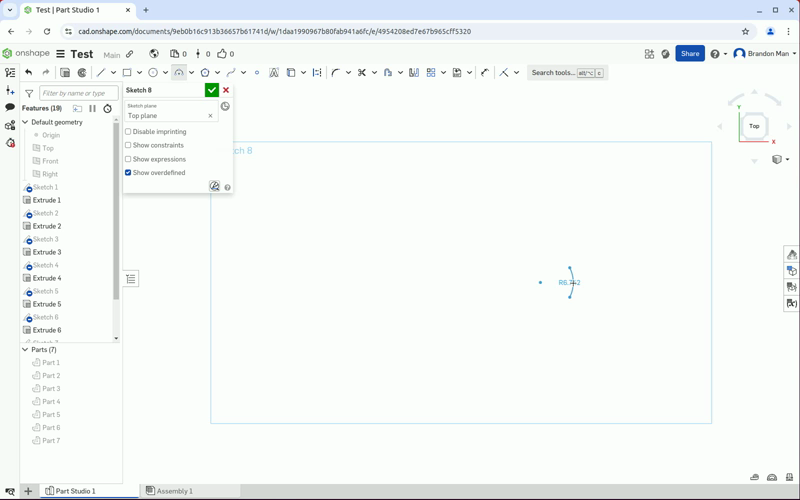
click(573, 282)
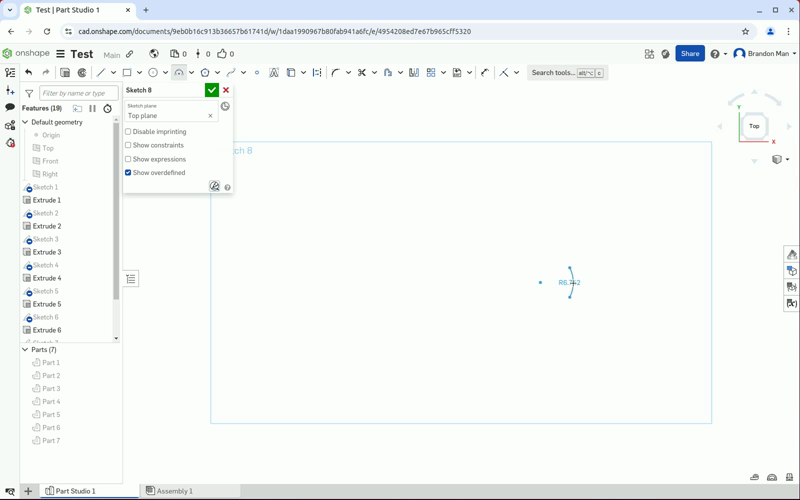
key_up(shift)
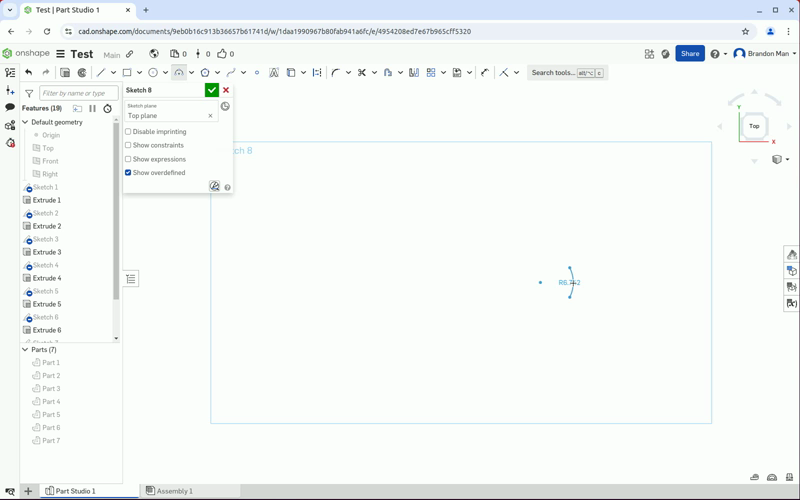
mouse_move(569, 267)
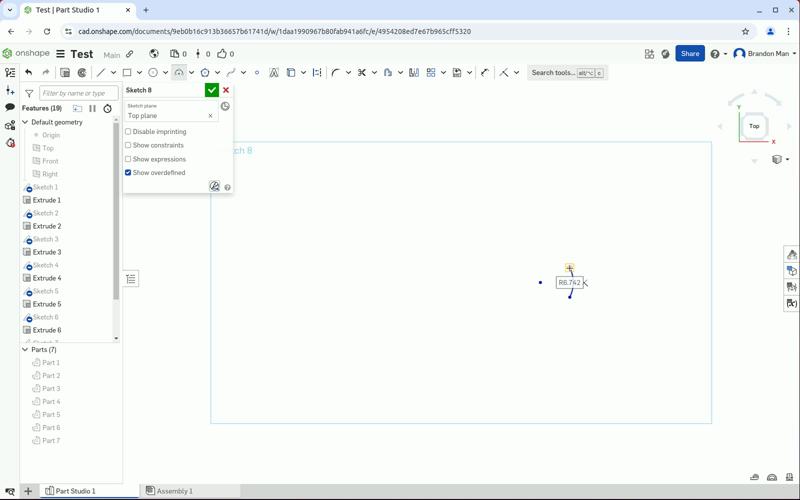
click(569, 267)
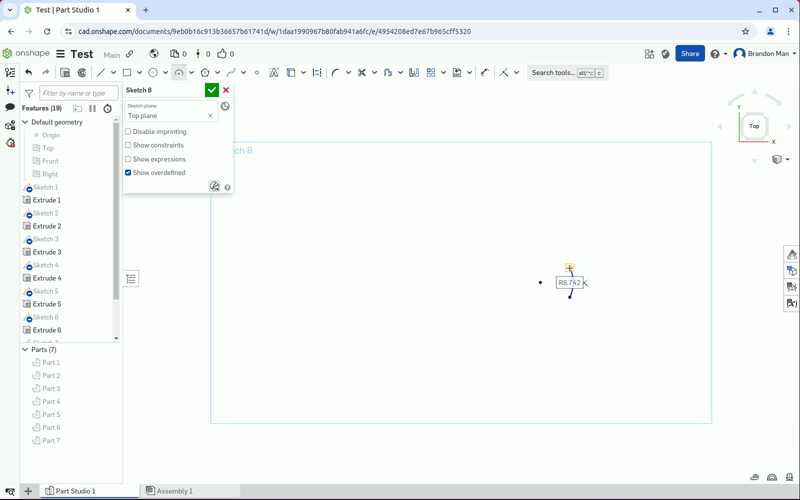
mouse_move(569, 297)
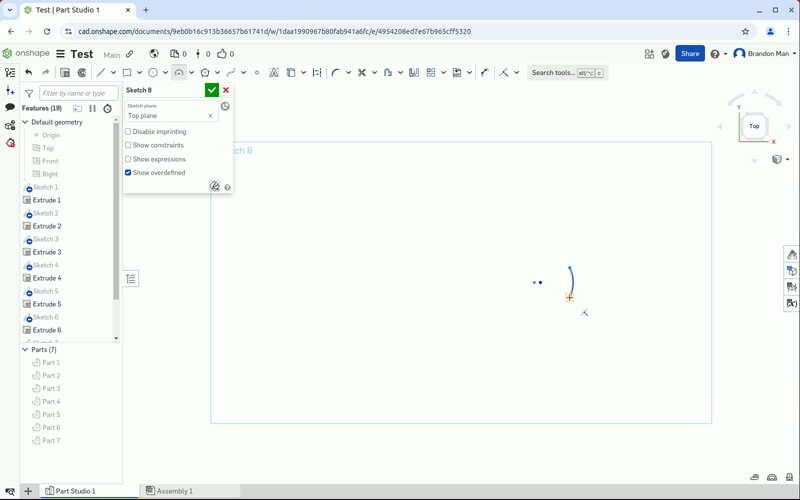
click(569, 297)
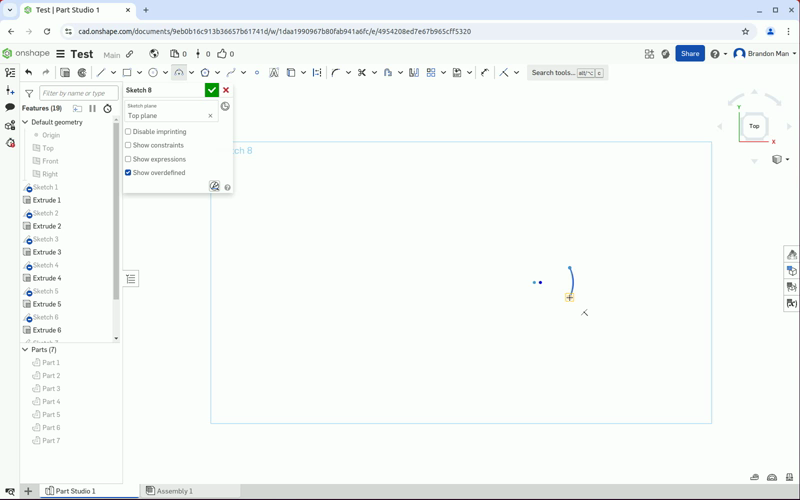
key_down(shift)
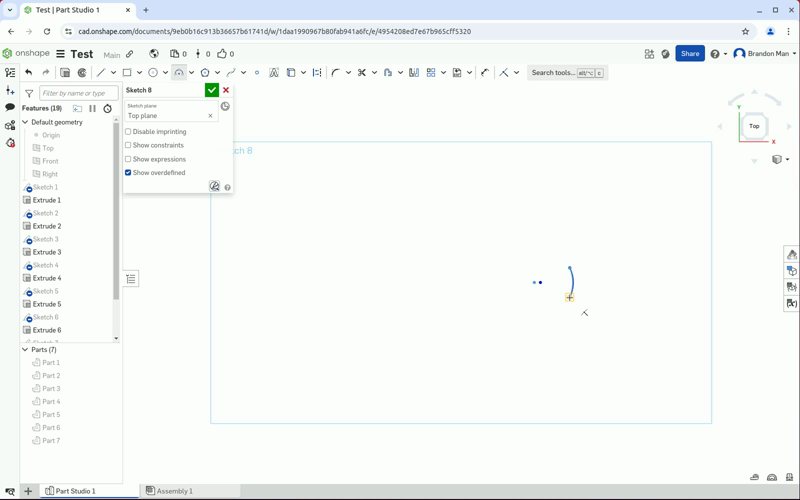
mouse_move(570, 282)
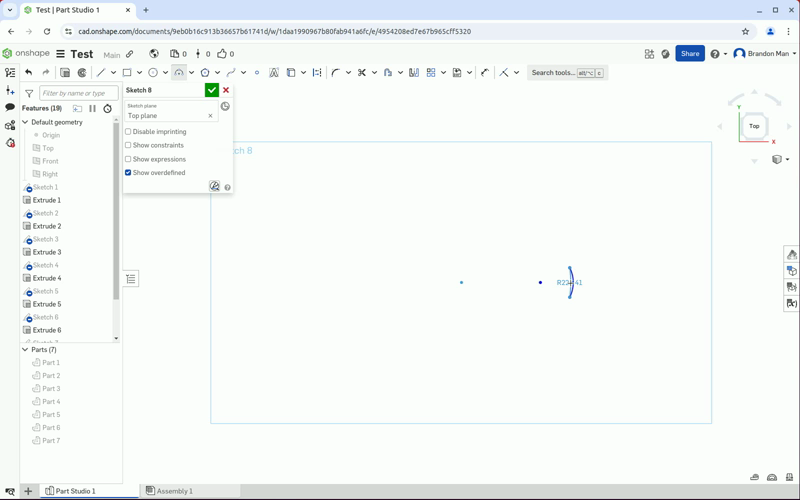
scroll(6)
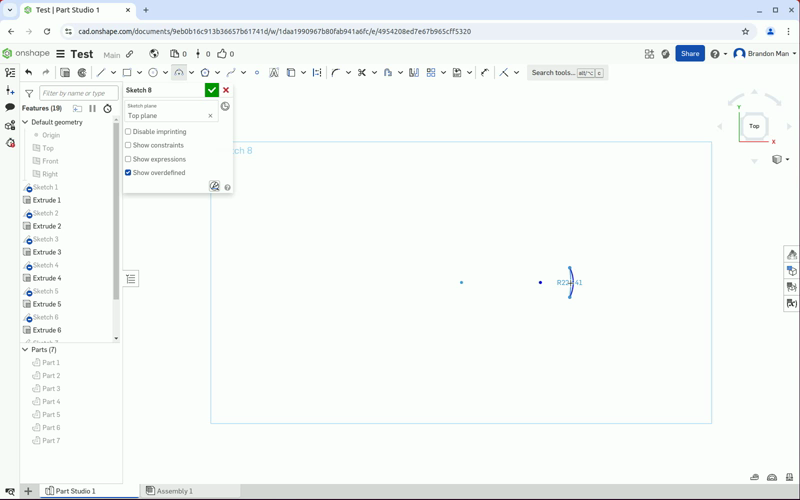
scroll(6)
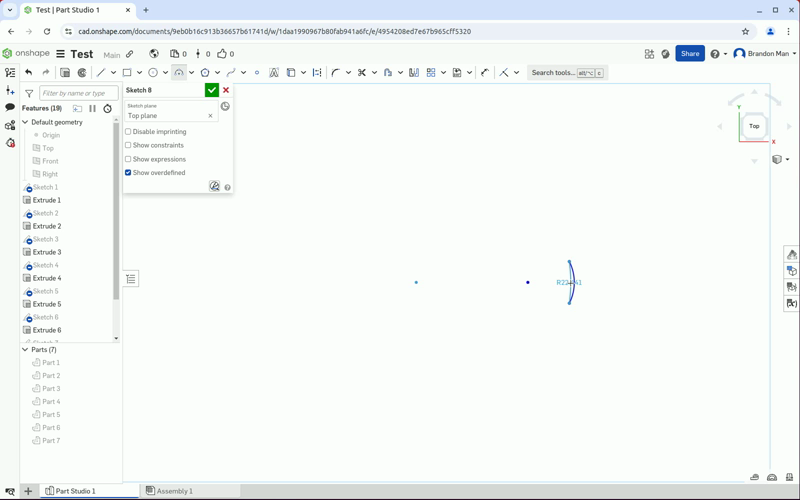
scroll(6)
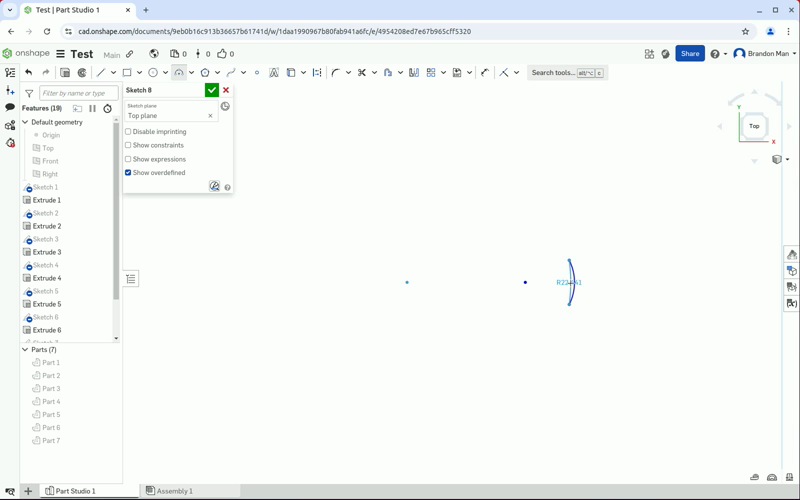
scroll(6)
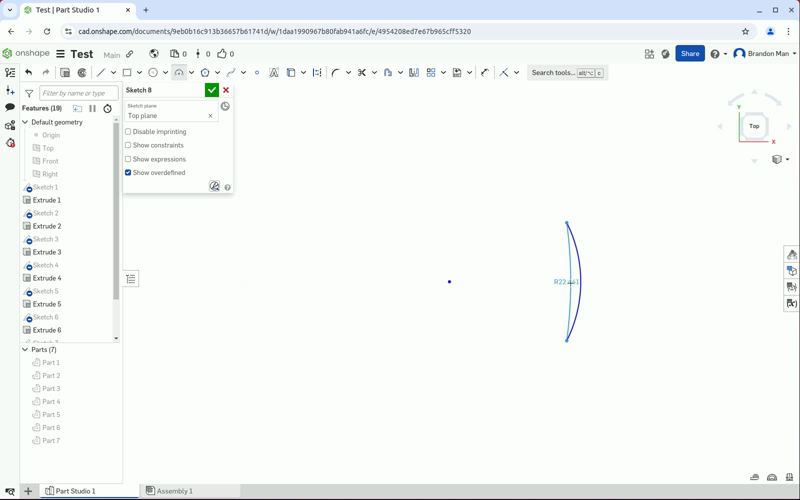
scroll(6)
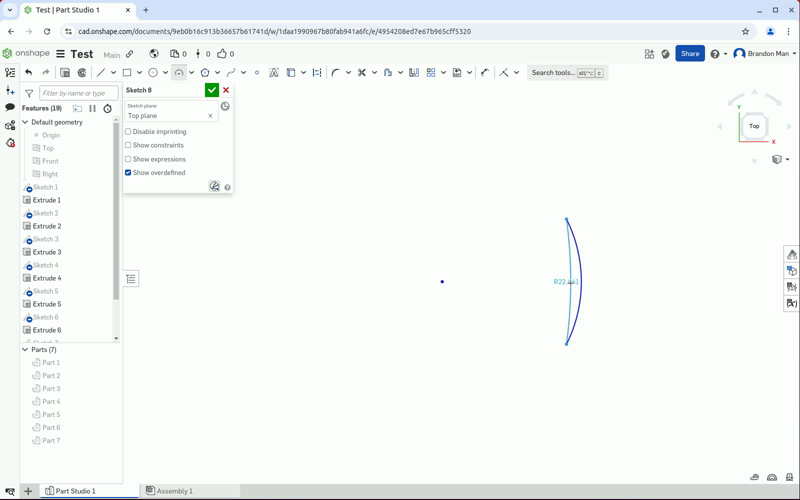
scroll(6)
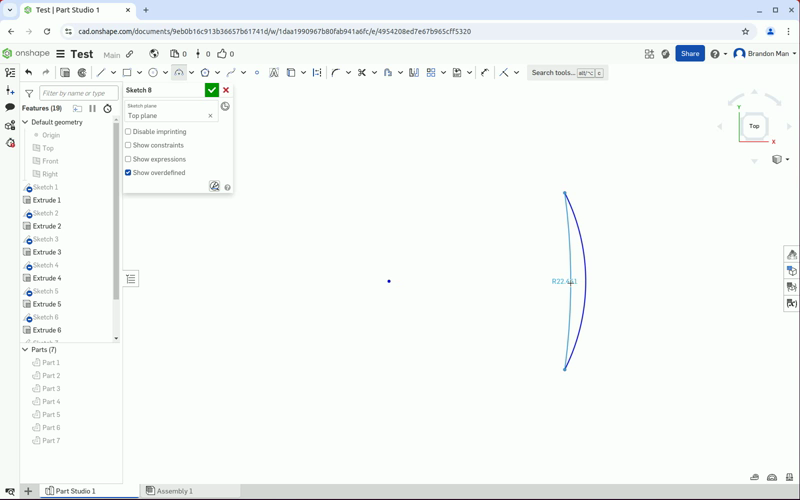
scroll(6)
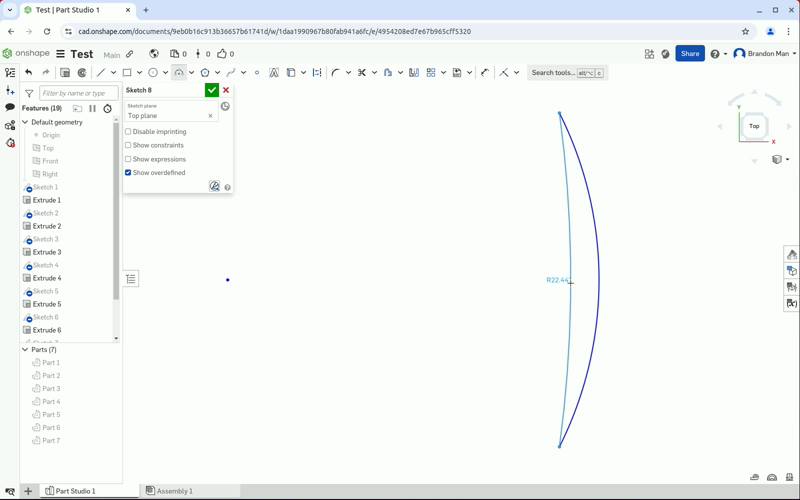
click(570, 282)
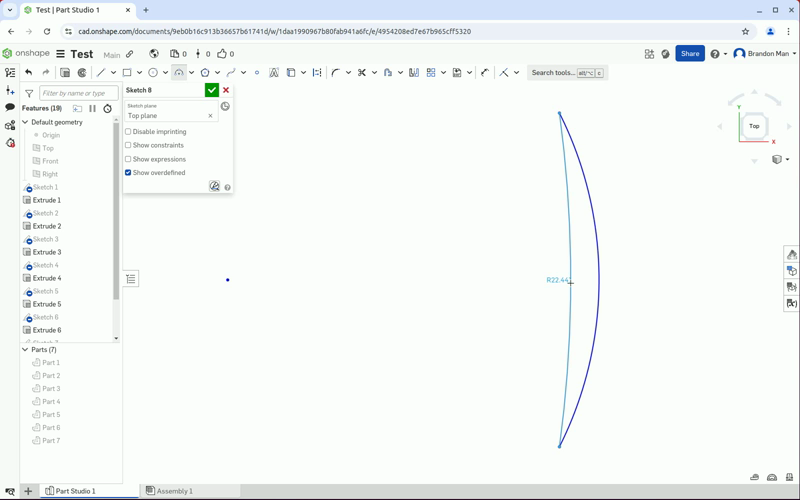
scroll(-6)
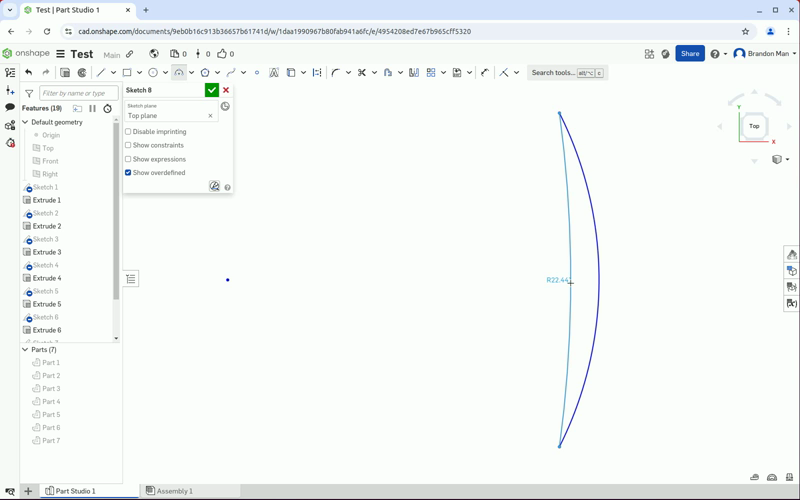
scroll(-6)
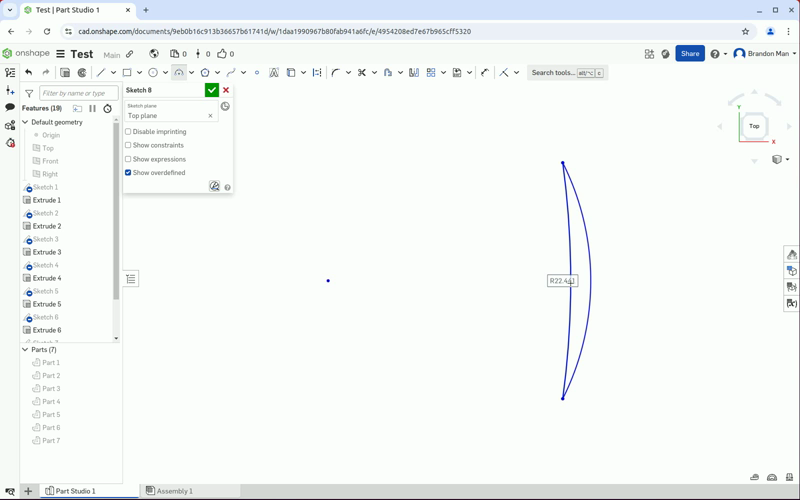
scroll(-6)
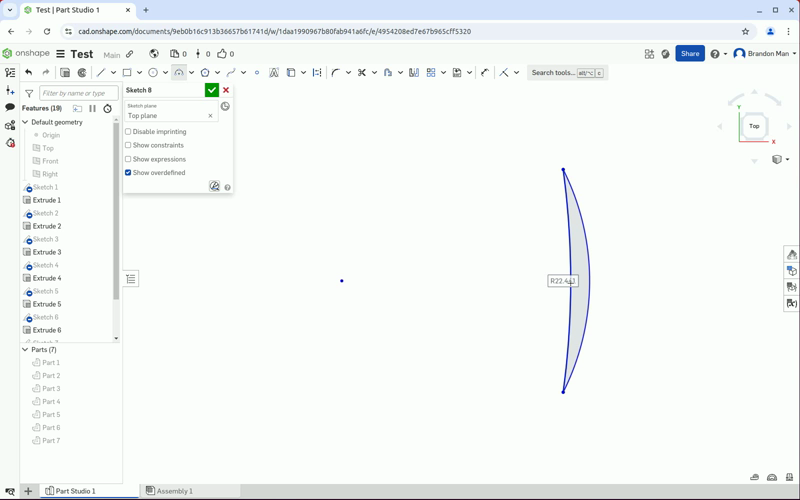
scroll(-6)
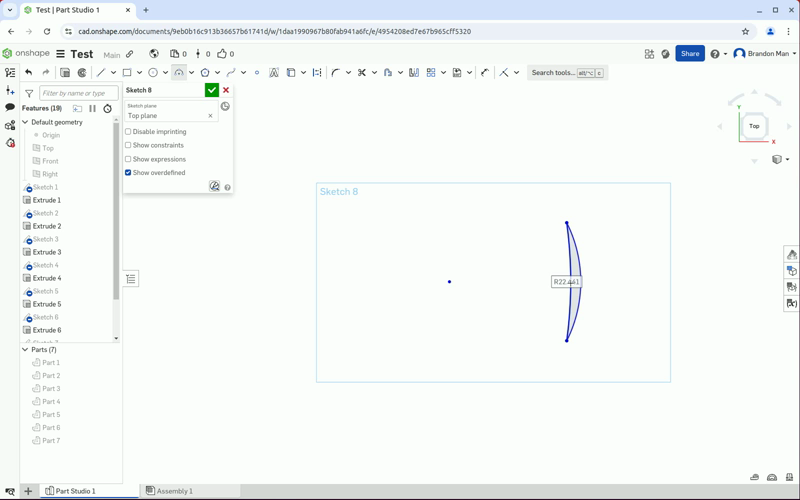
scroll(-6)
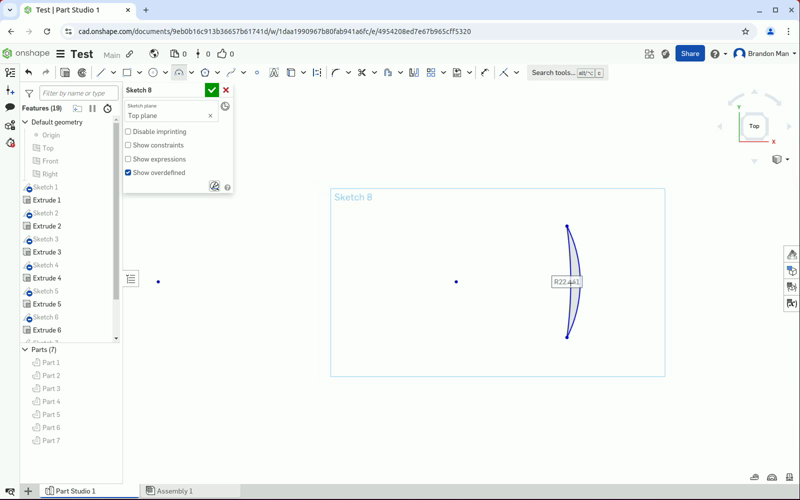
scroll(-6)
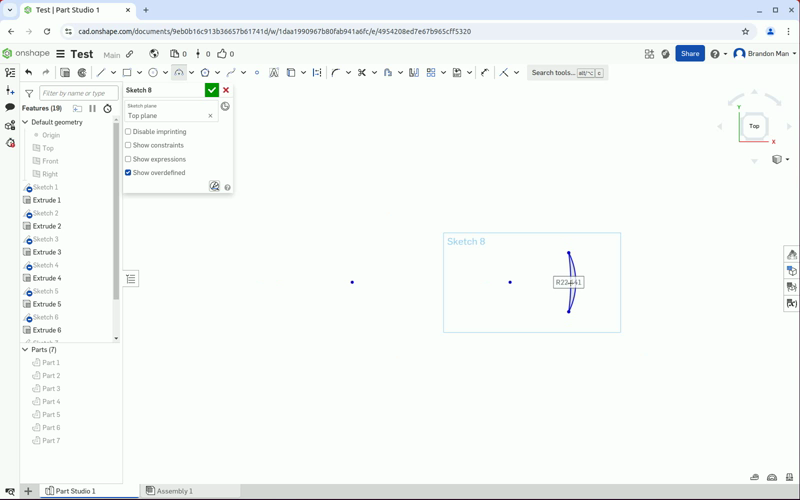
scroll(-6)
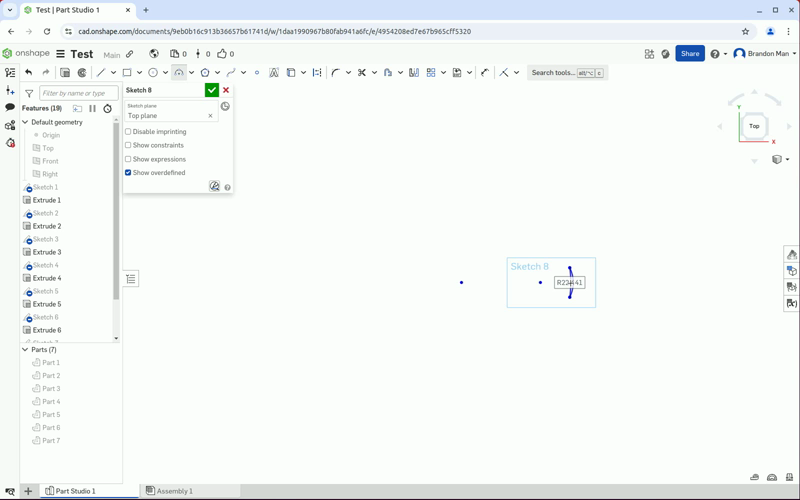
key_up(shift)
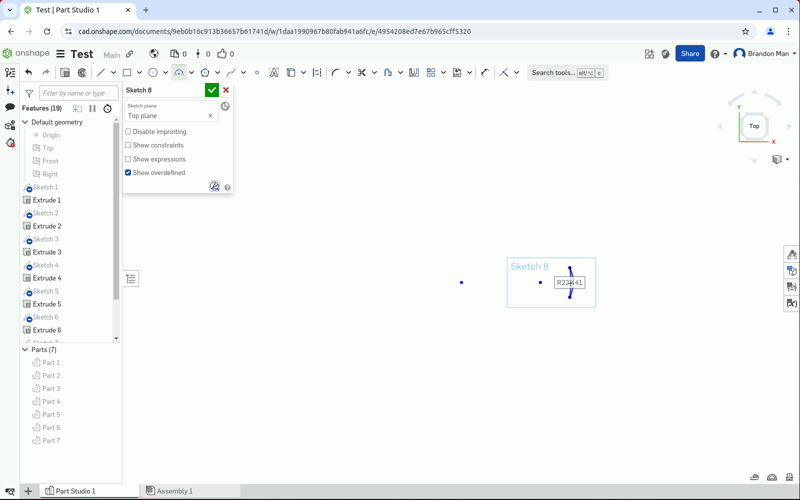
key(esc)
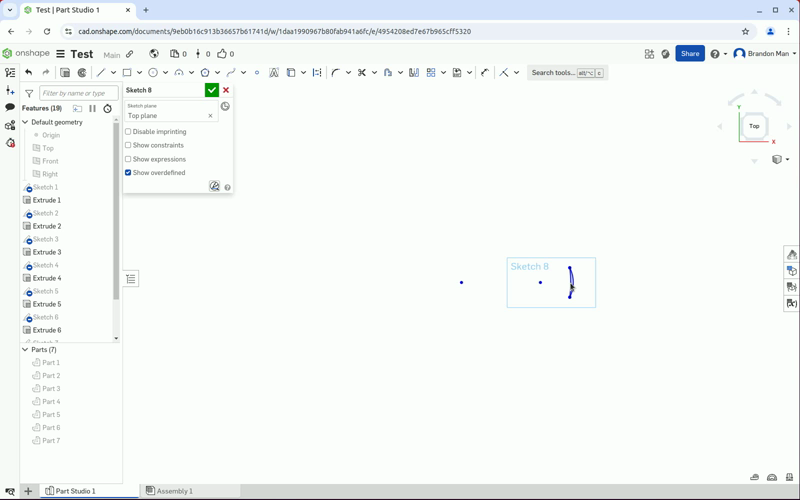
mouse_move(571, 288)
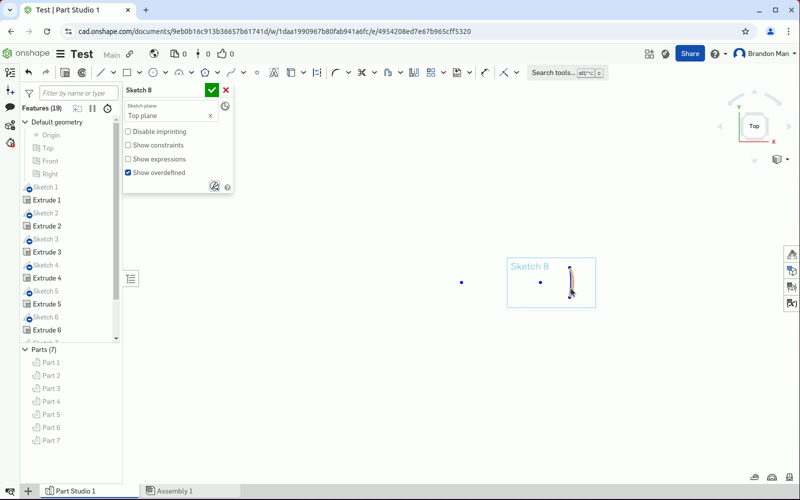
scroll(6)
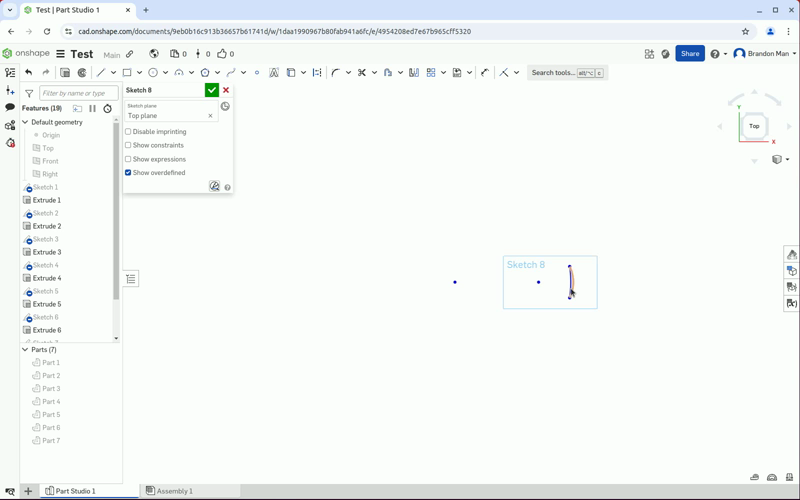
scroll(6)
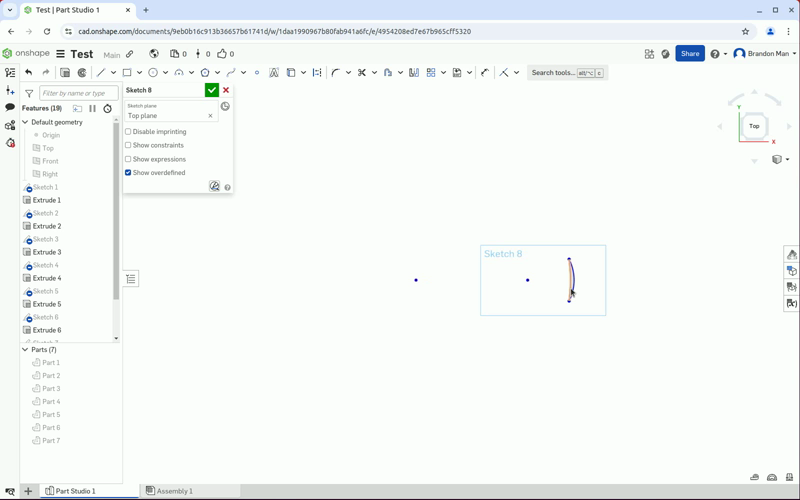
scroll(6)
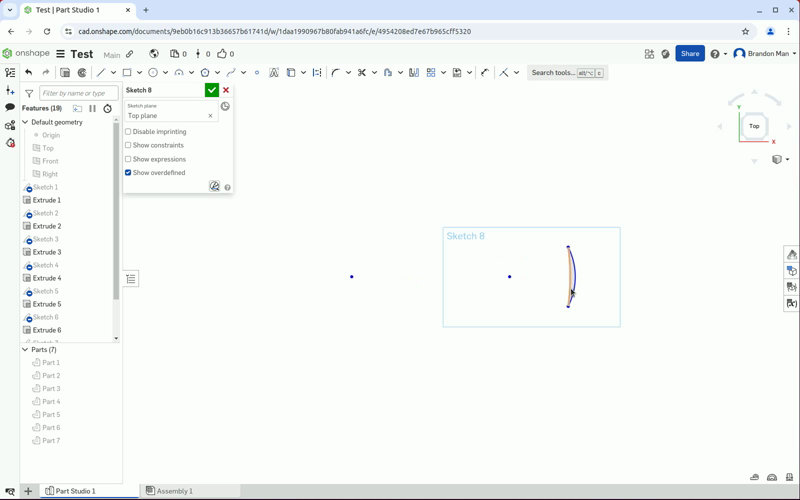
scroll(6)
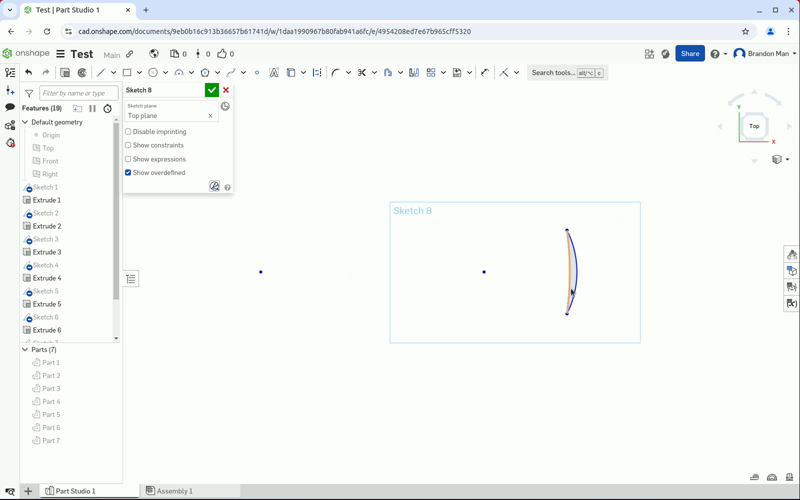
scroll(6)
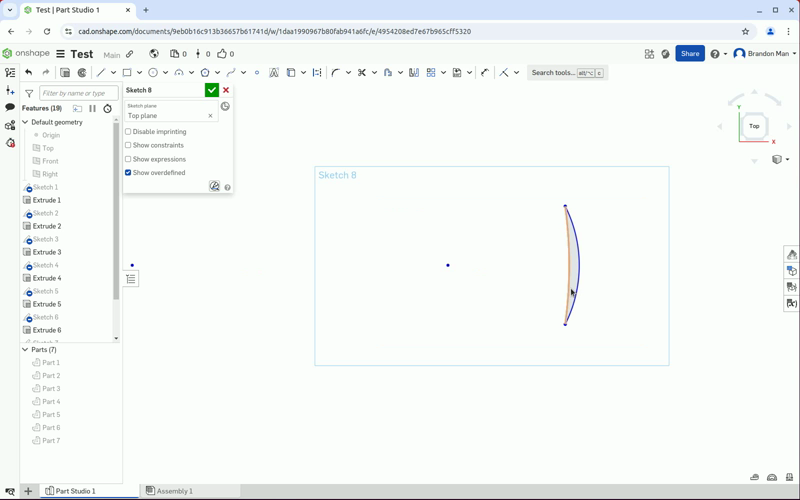
scroll(6)
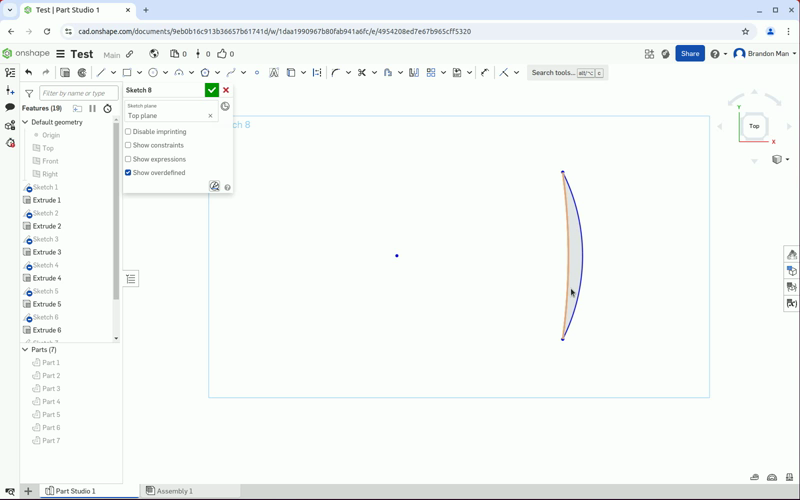
scroll(6)
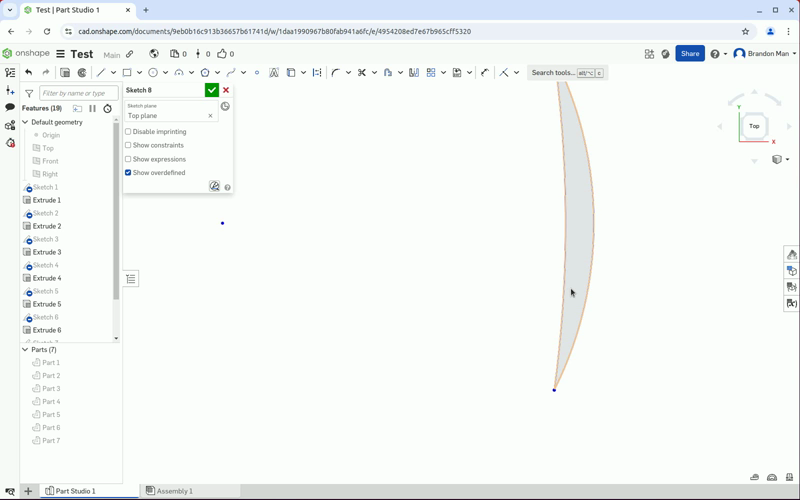
click(571, 288)
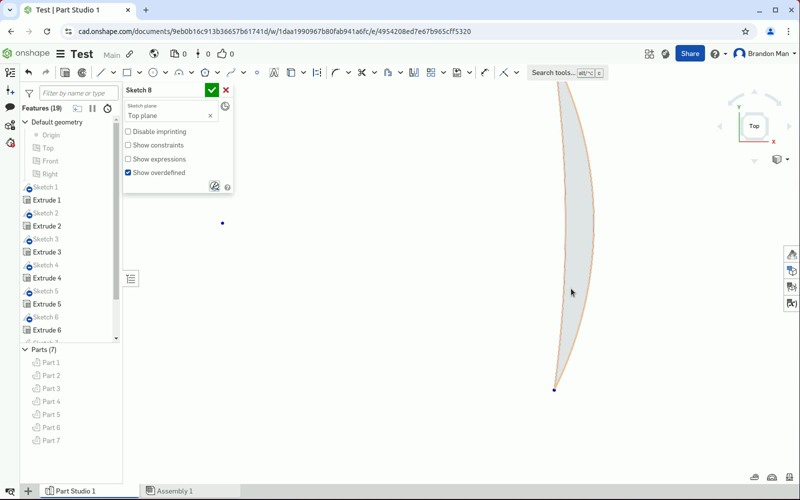
scroll(-6)
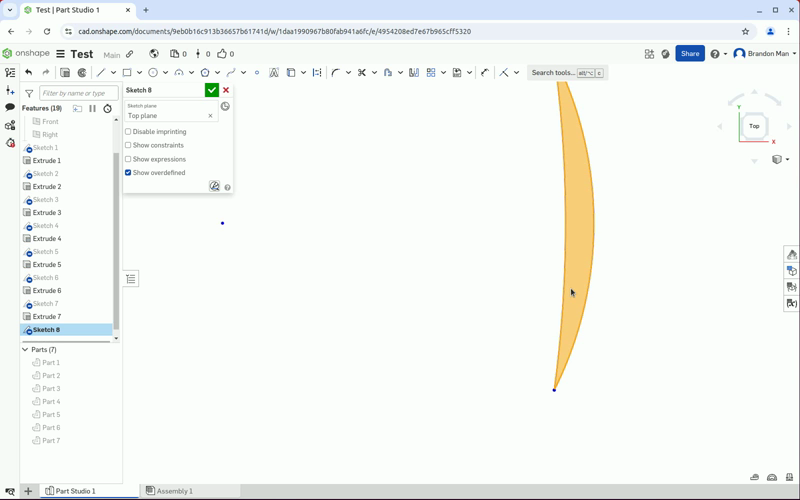
scroll(-6)
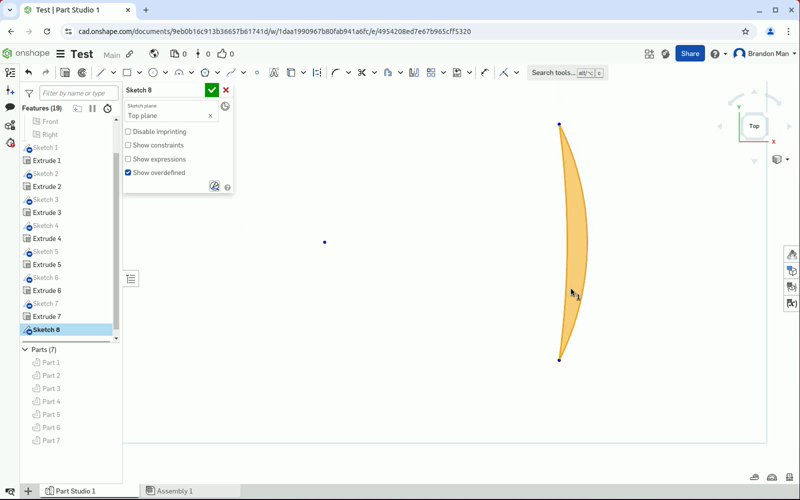
scroll(-6)
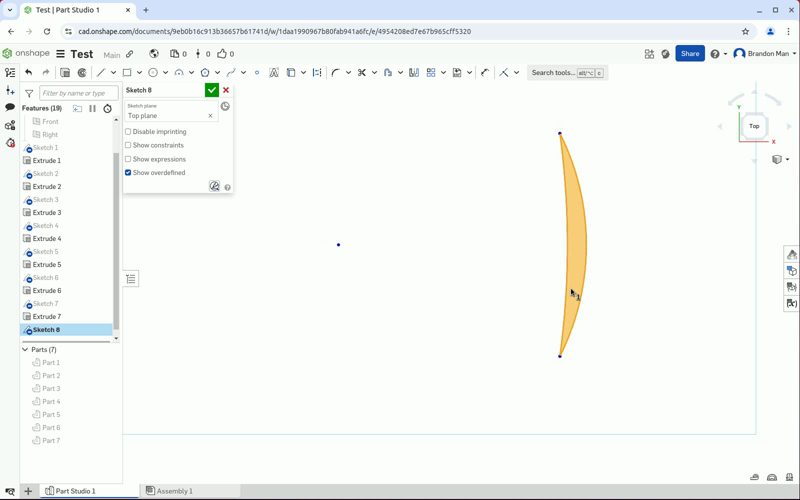
scroll(-6)
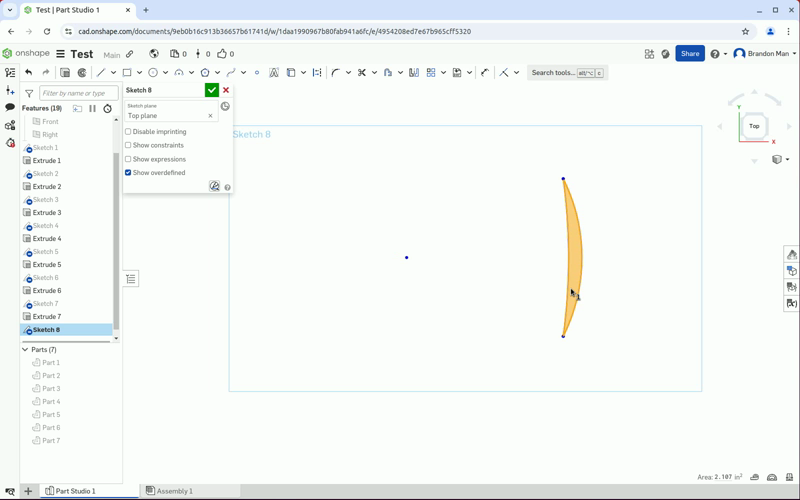
scroll(-6)
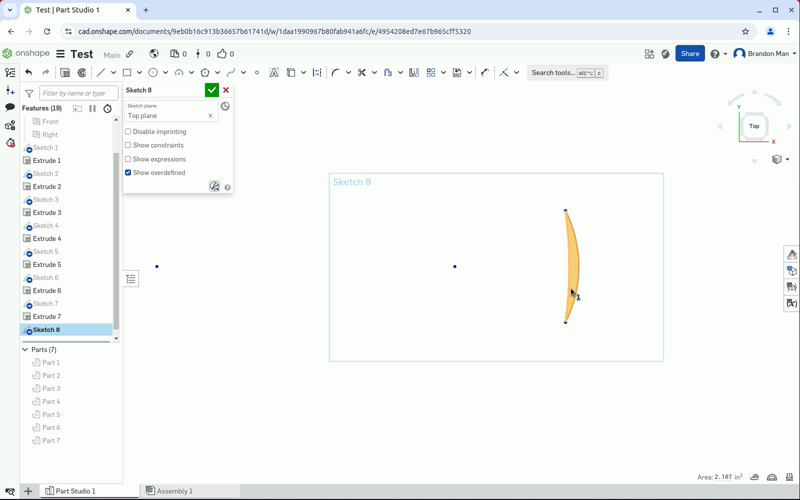
scroll(-6)
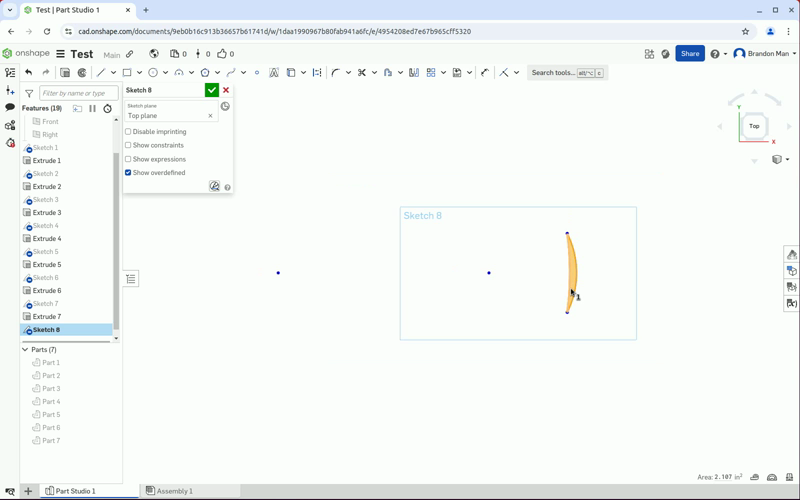
scroll(-6)
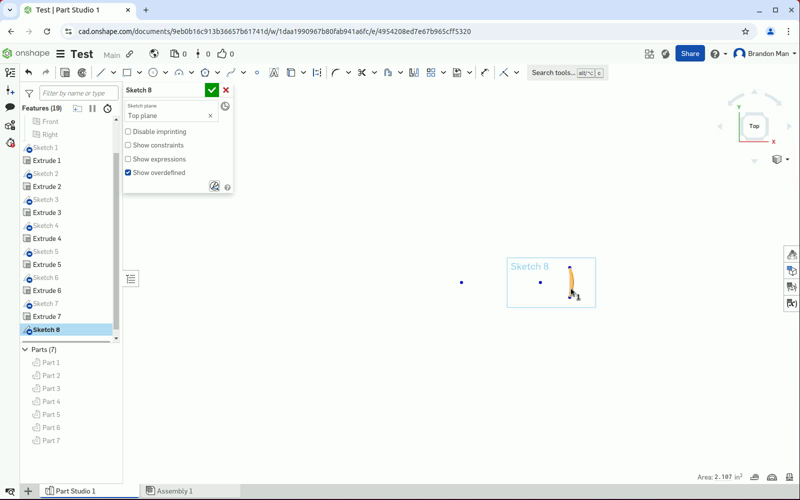
mouse_move(73, 352)
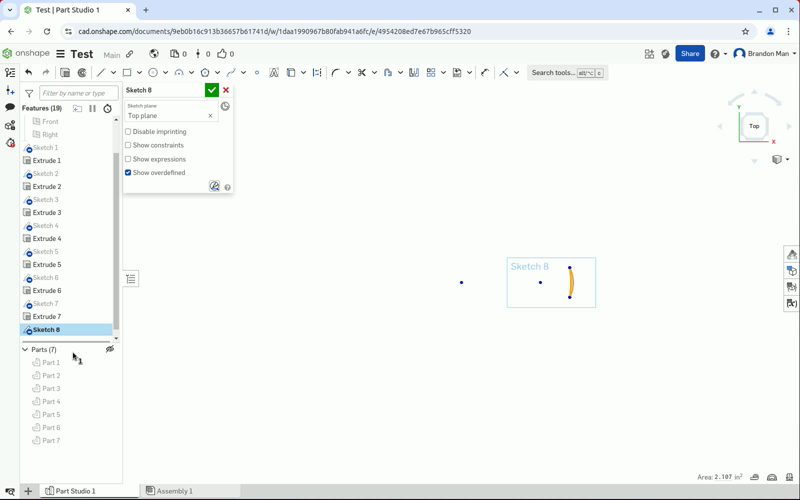
key(shift+y)
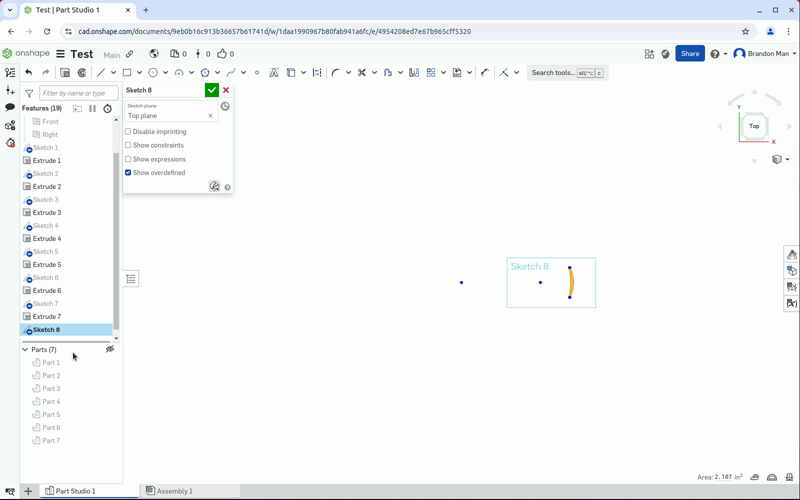
key(shift+e)
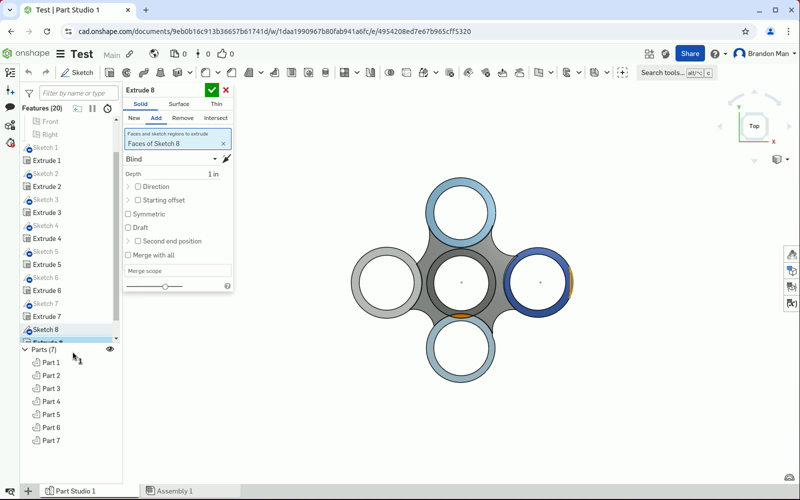
mouse_move(143, 106)
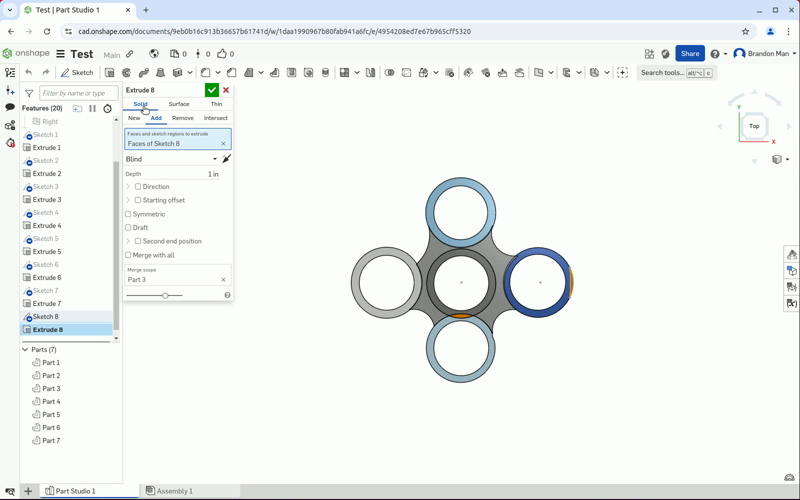
click(143, 106)
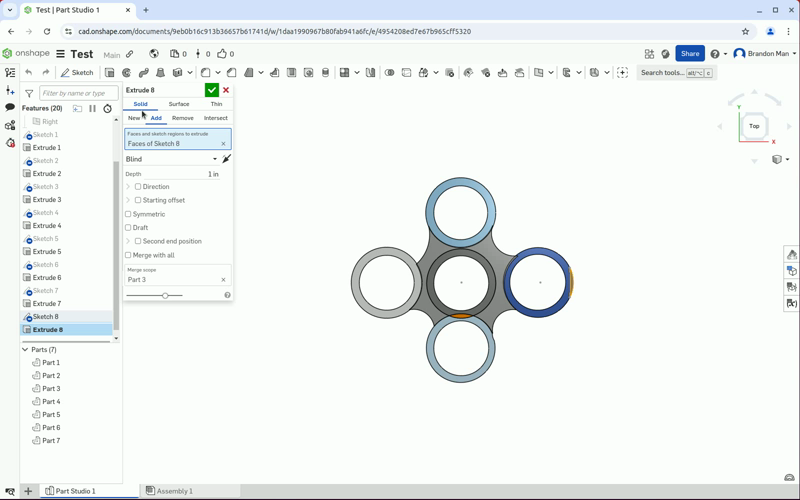
mouse_move(137, 120)
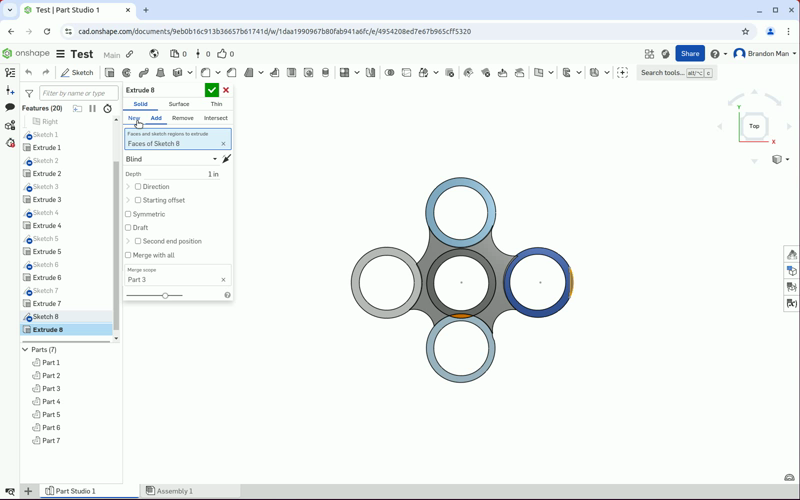
click(137, 120)
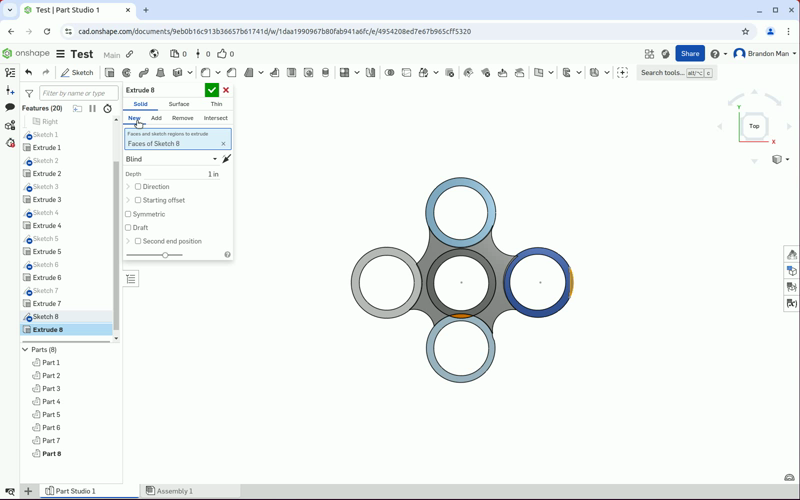
key(tab, 4)
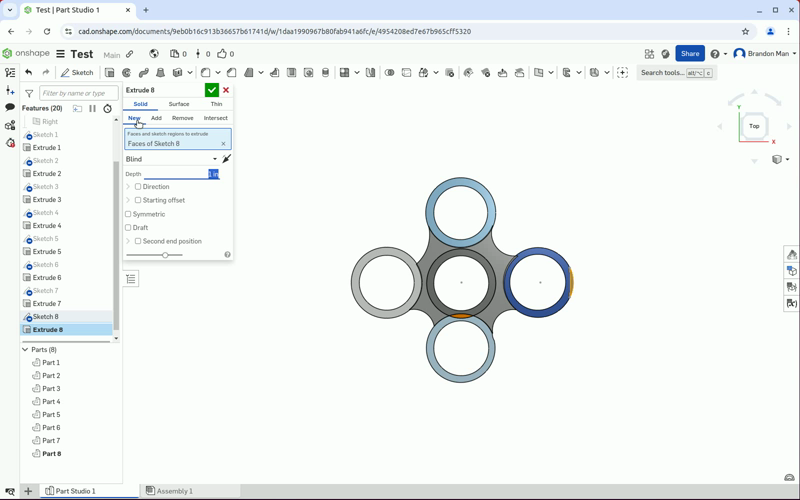
text(6.499)
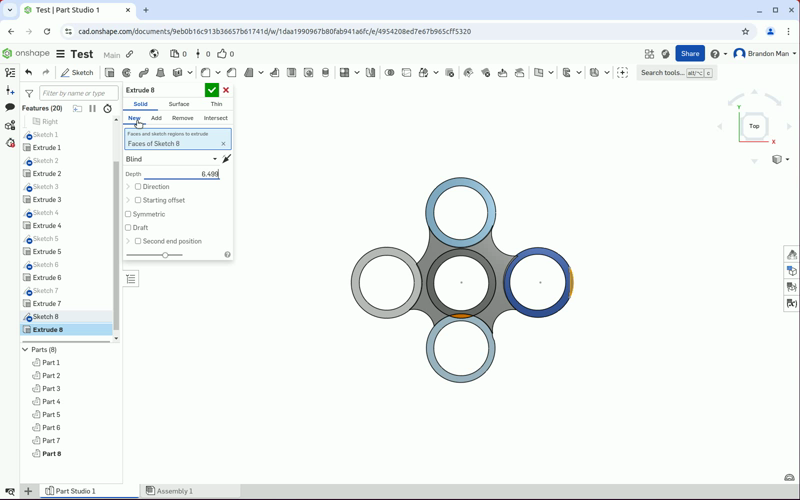
key(enter)
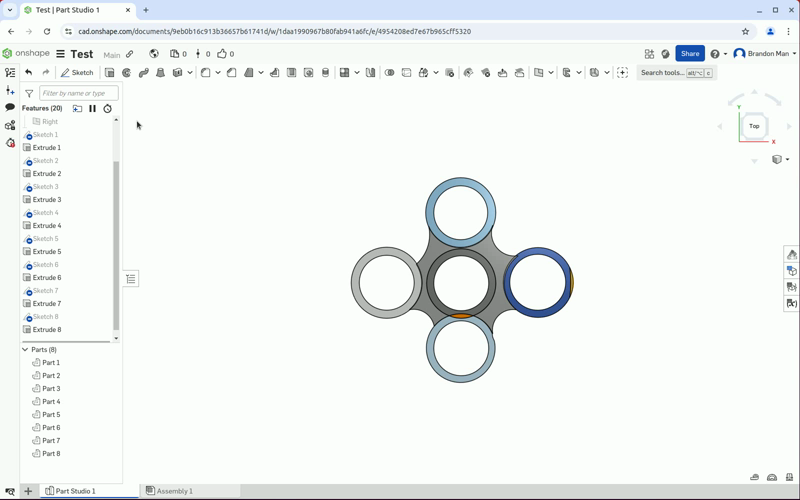
key(shift+h)
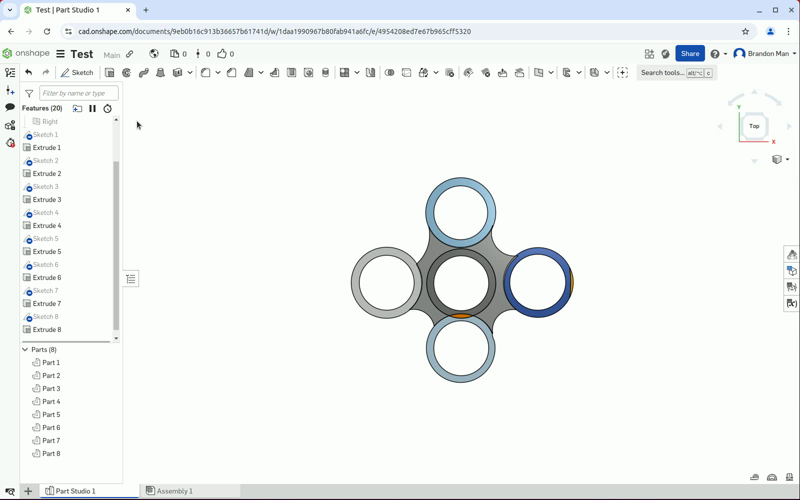
key(shift+h)
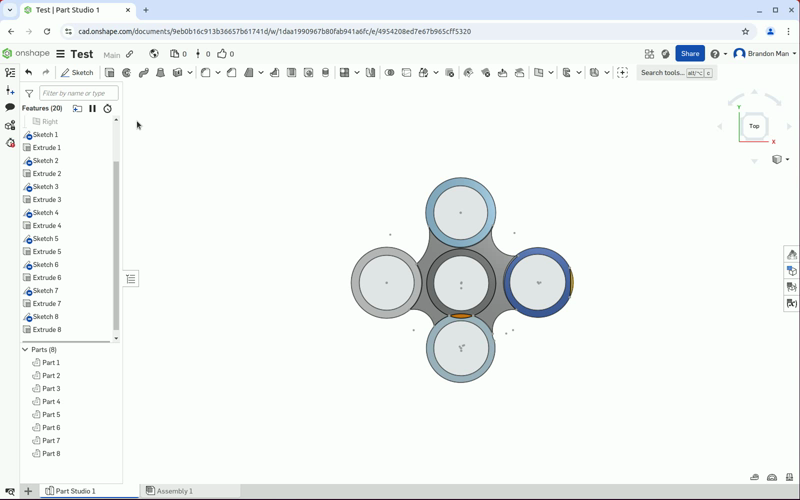
key(shift+7)
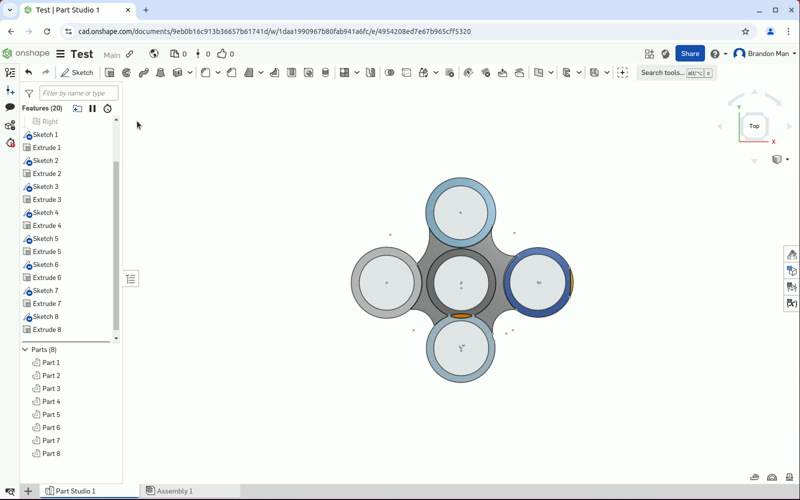
key(up, 3)
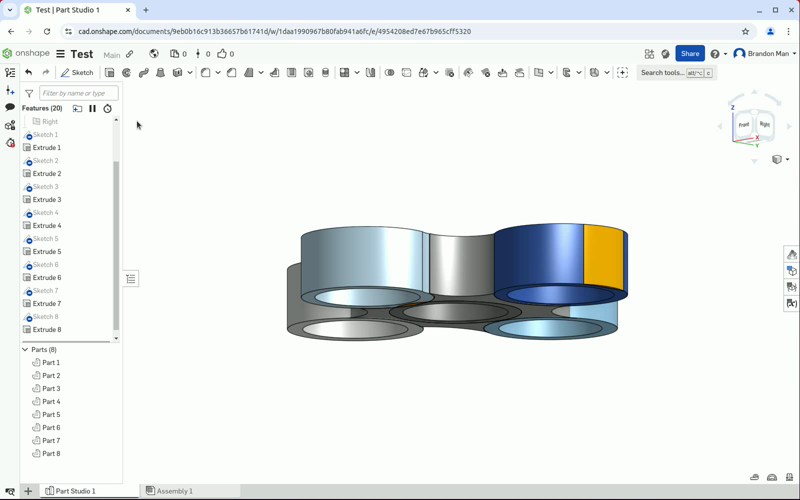
key(left, 3)
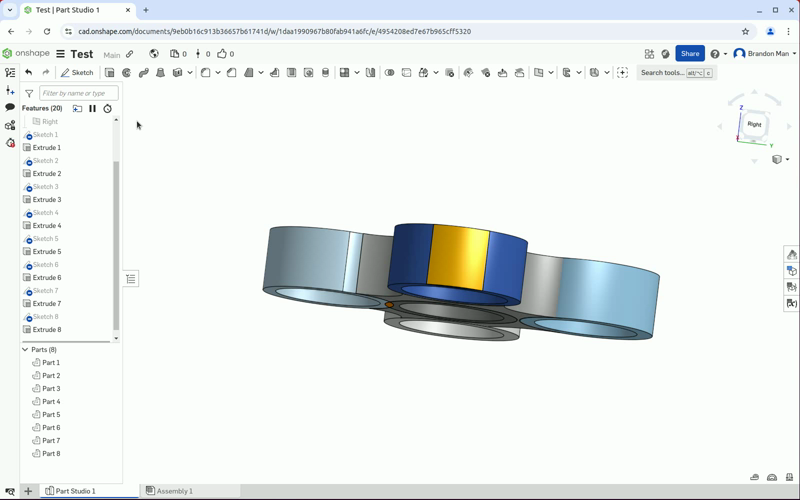
key(right, 3)
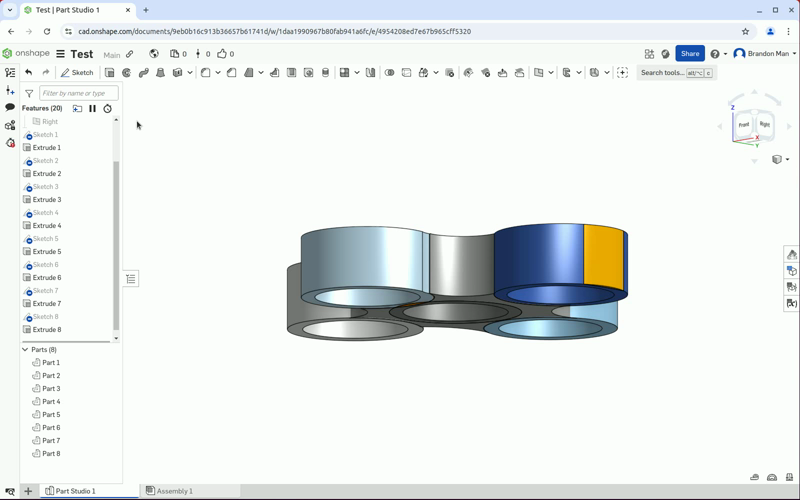
key(down, 3)
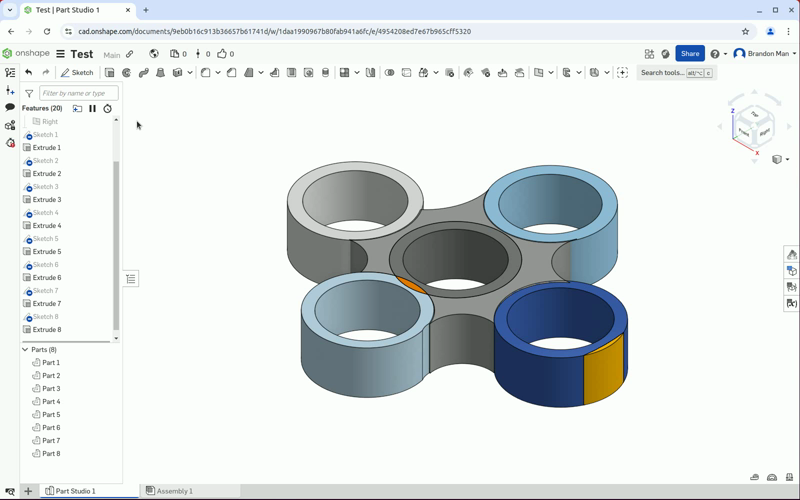
mouse_move(69, 137)
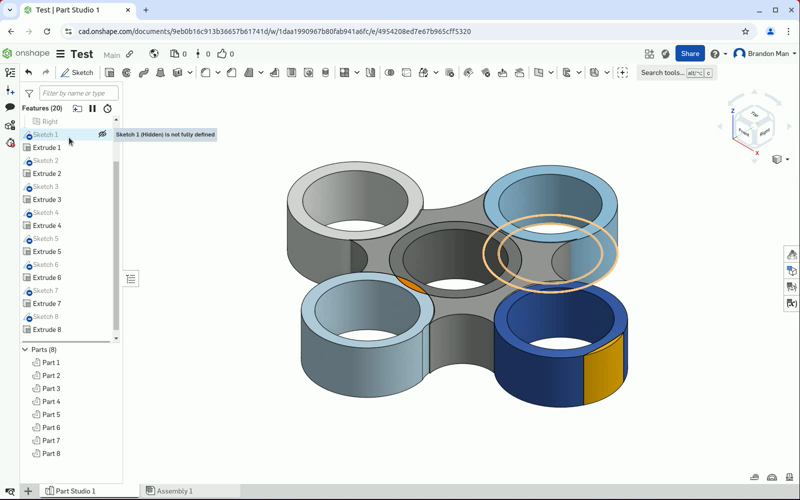
click(69, 137)